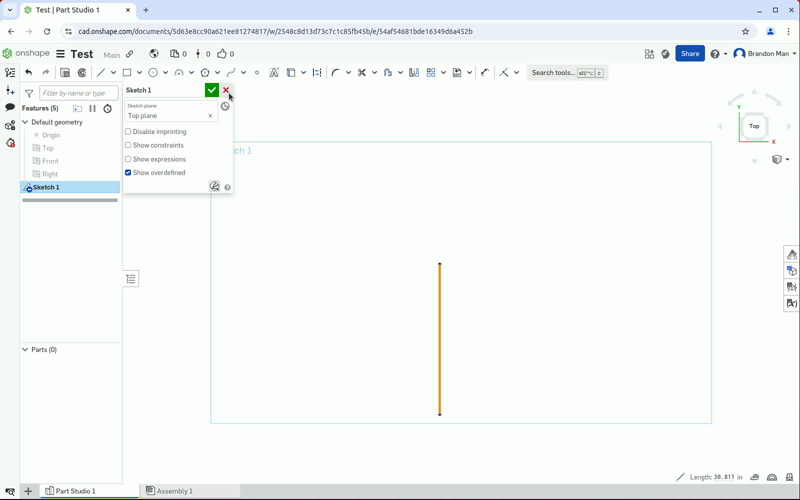
key(shift+h)
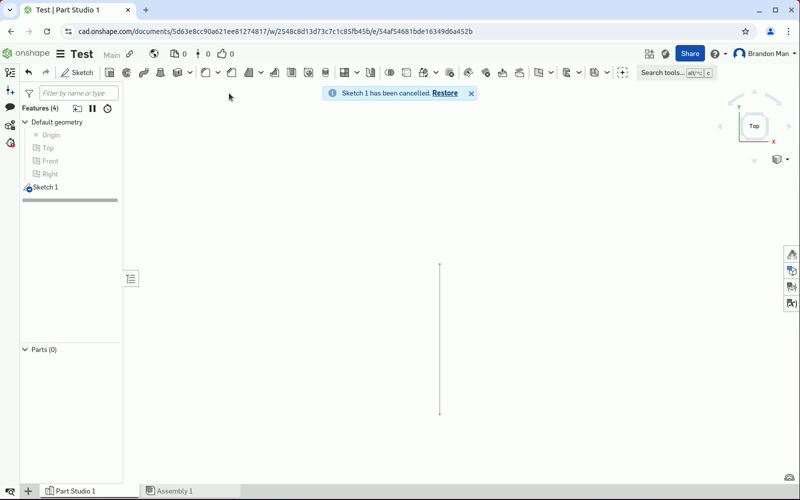
mouse_move(73, 352)
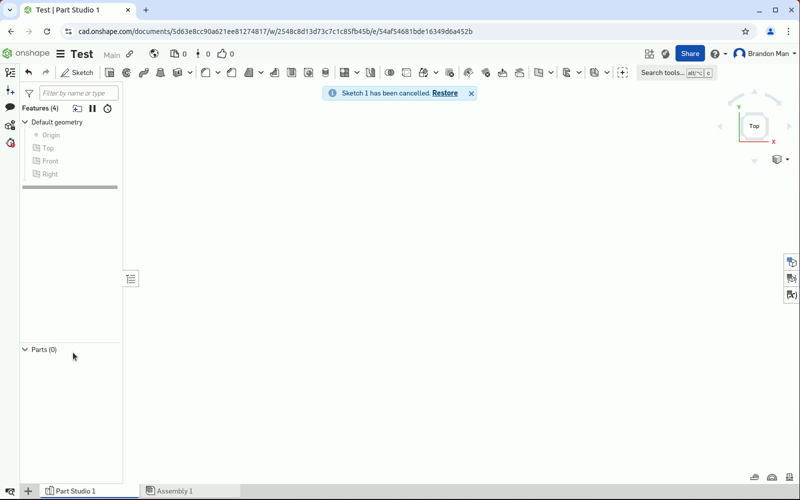
key(y)
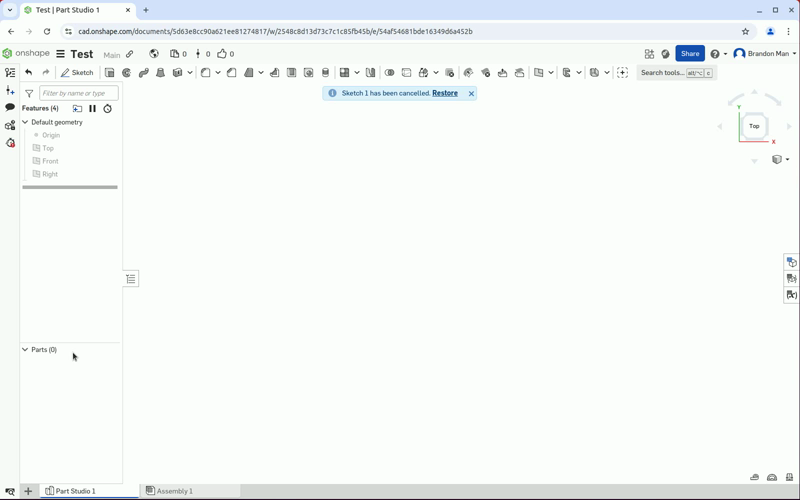
key(shift+p)
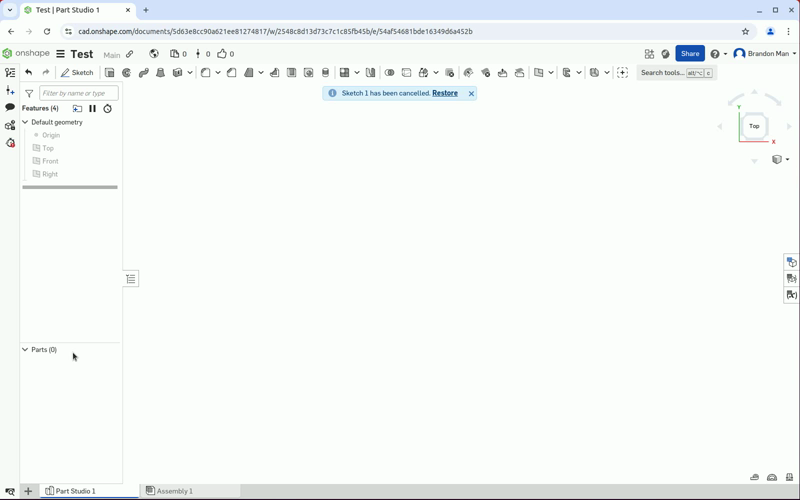
key(space)
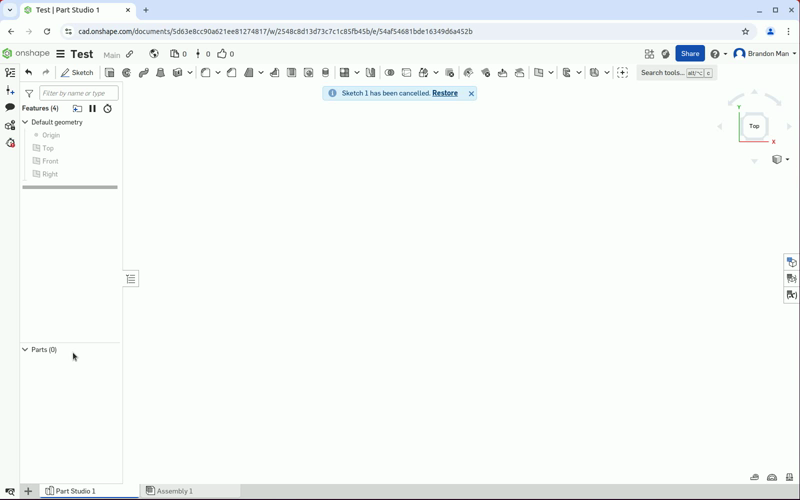
key_down(shift)
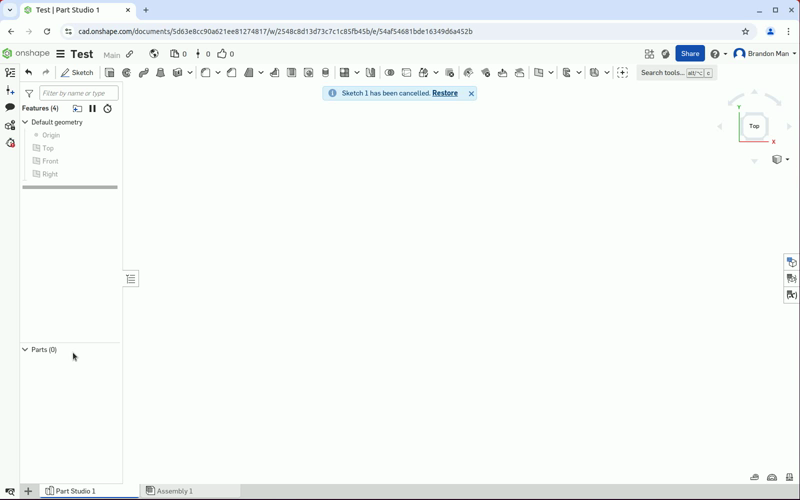
key(up)
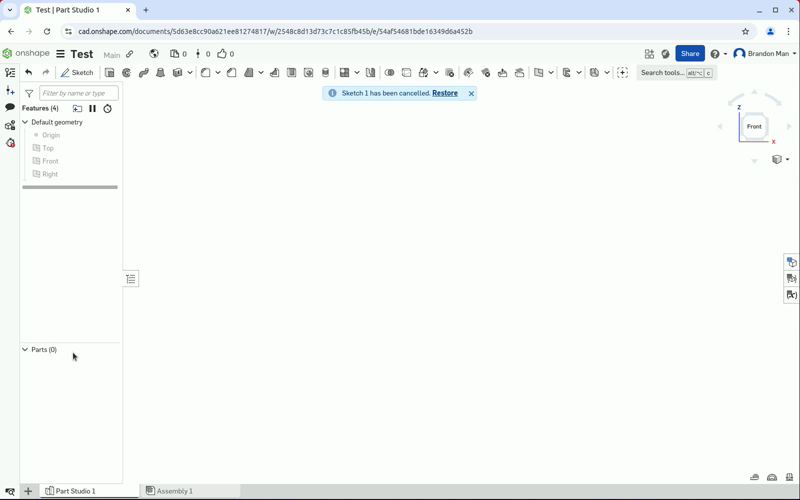
key_up(shift)
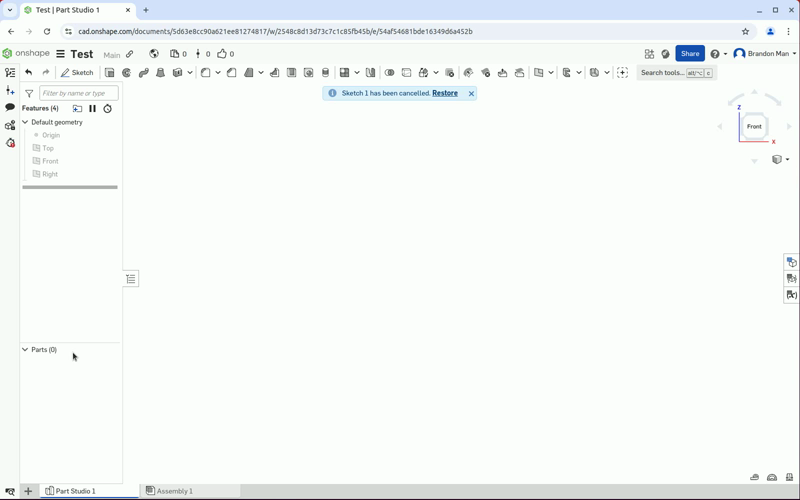
mouse_move(73, 352)
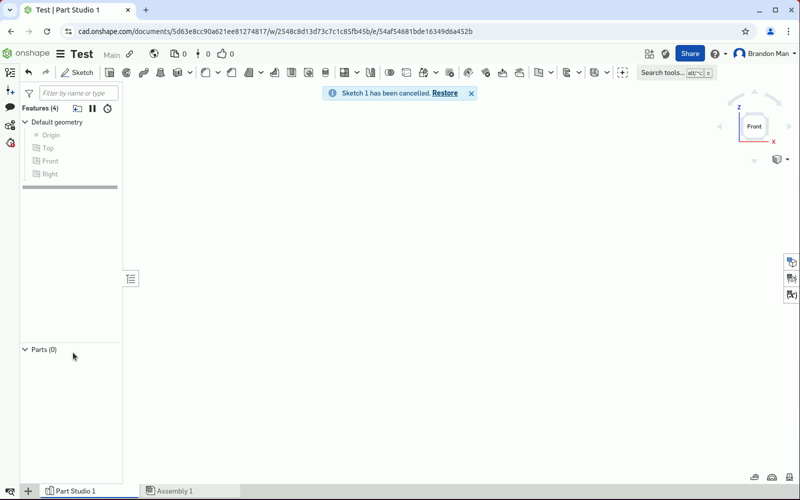
key(shift+y)
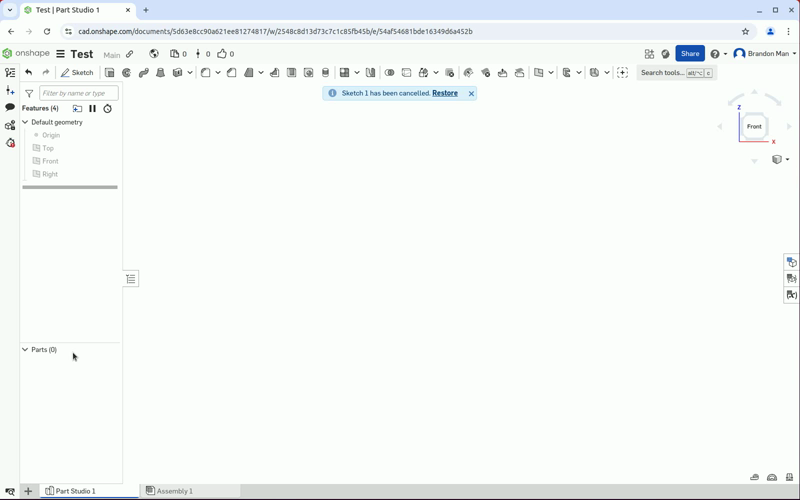
key(shift+s)
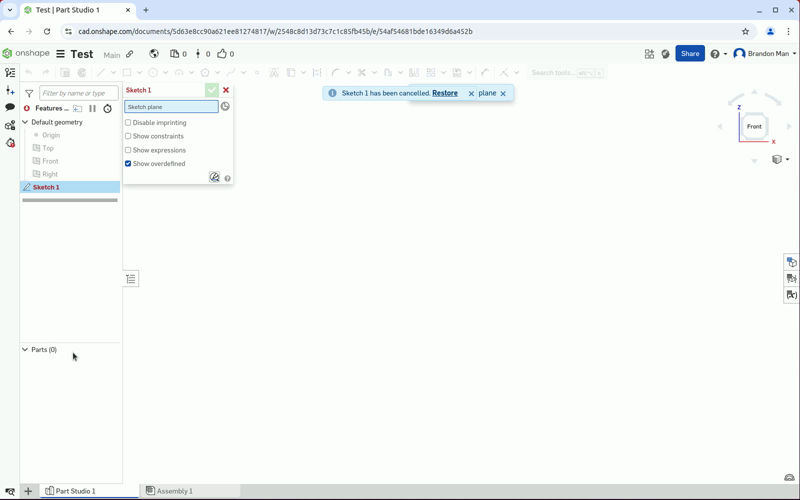
mouse_move(73, 163)
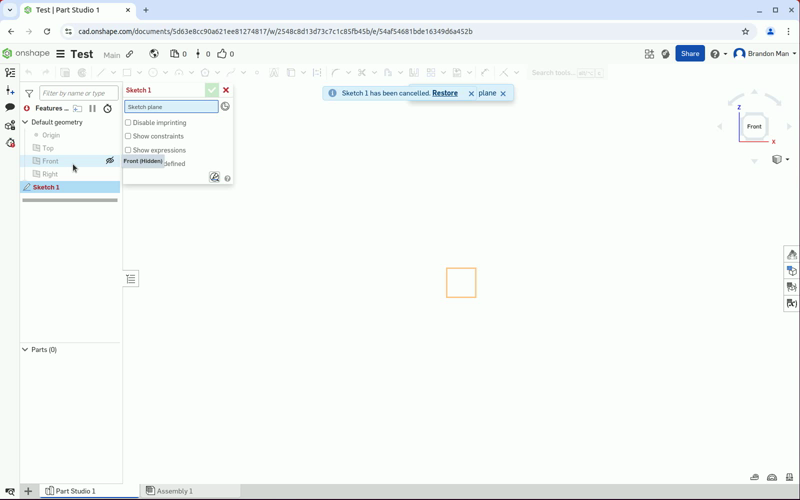
click(73, 163)
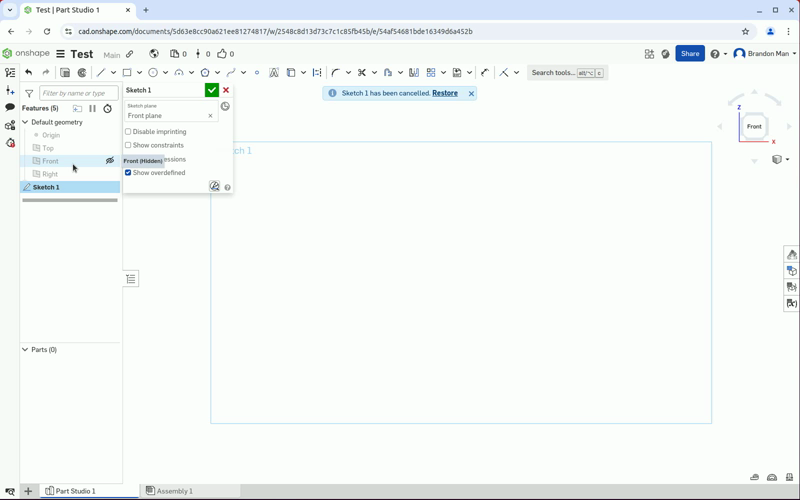
mouse_move(73, 352)
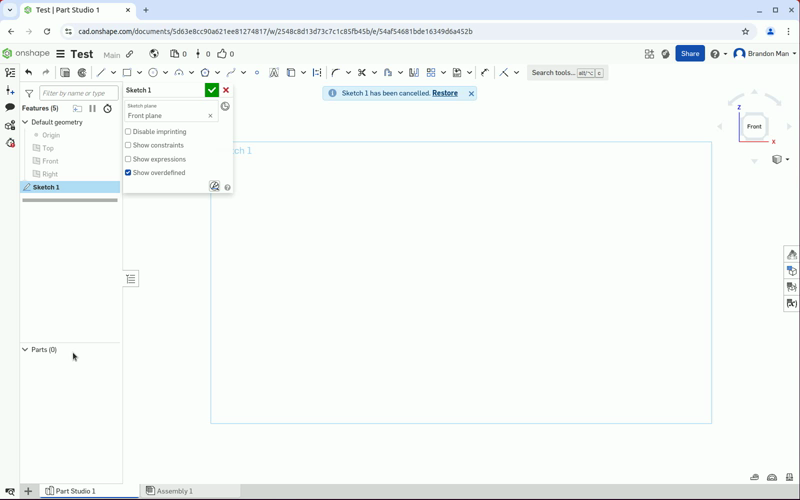
key(y)
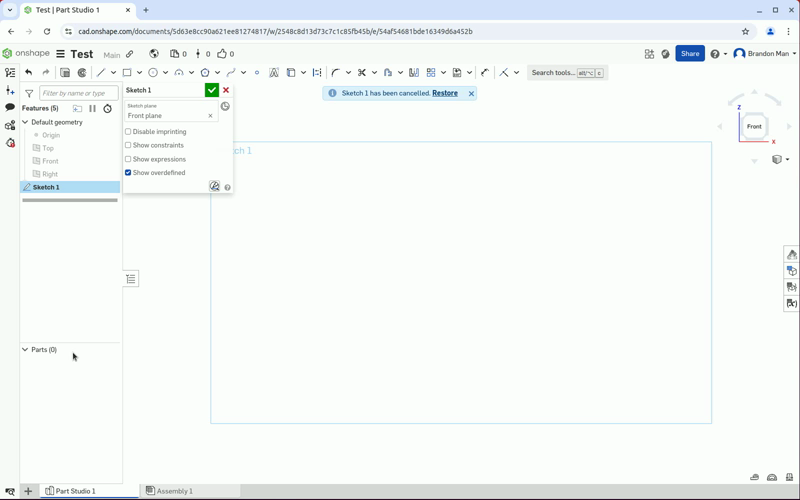
key(c)
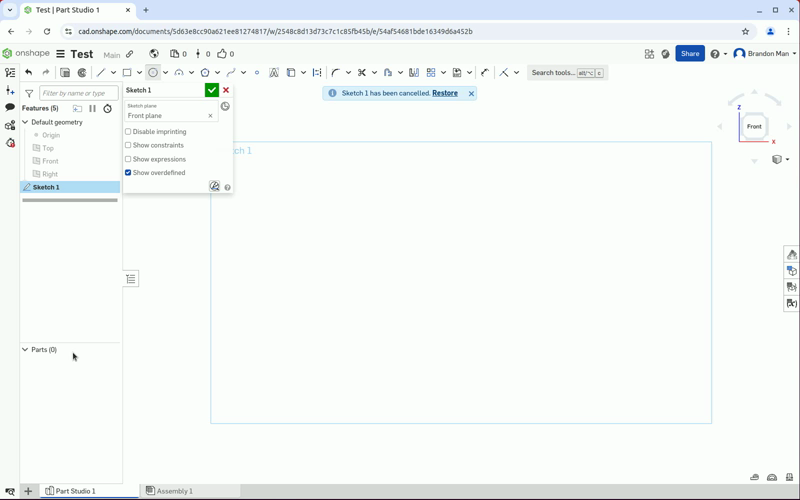
key_down(shift)
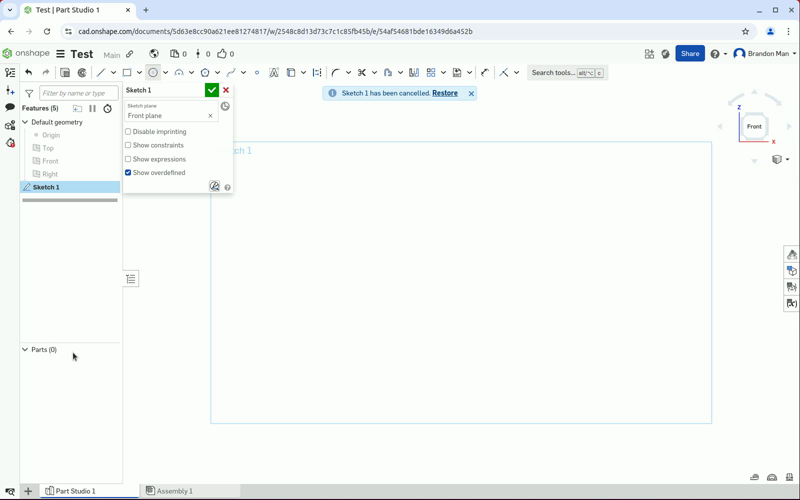
mouse_move(404, 273)
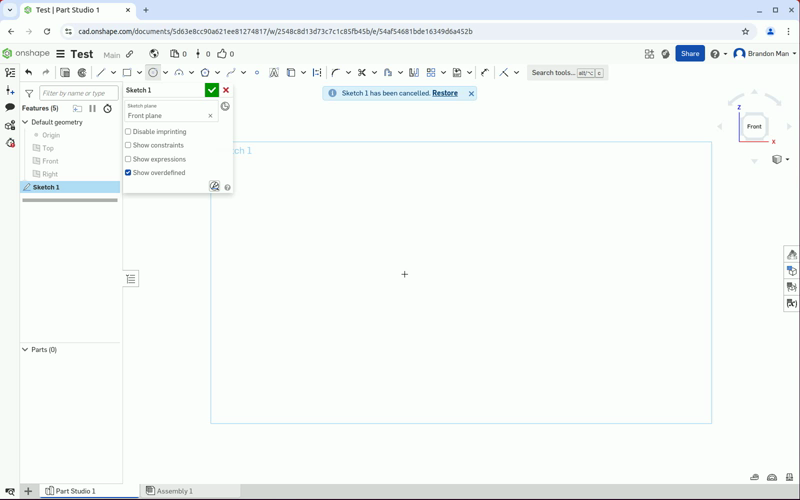
click(404, 273)
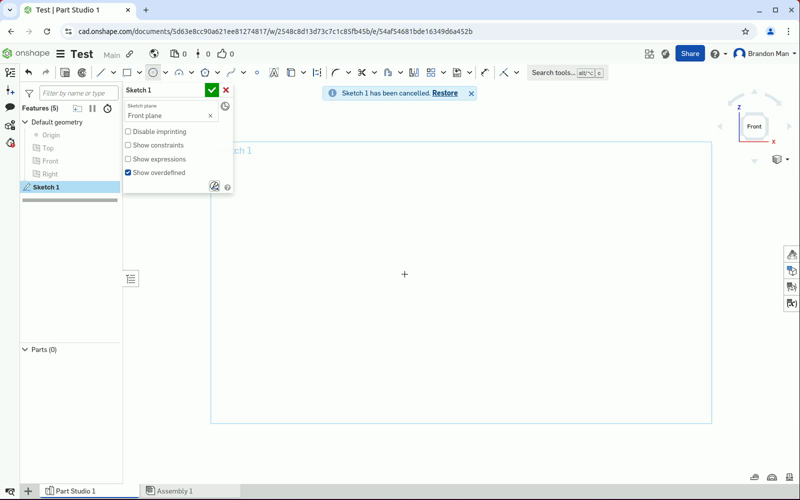
key_up(shift)
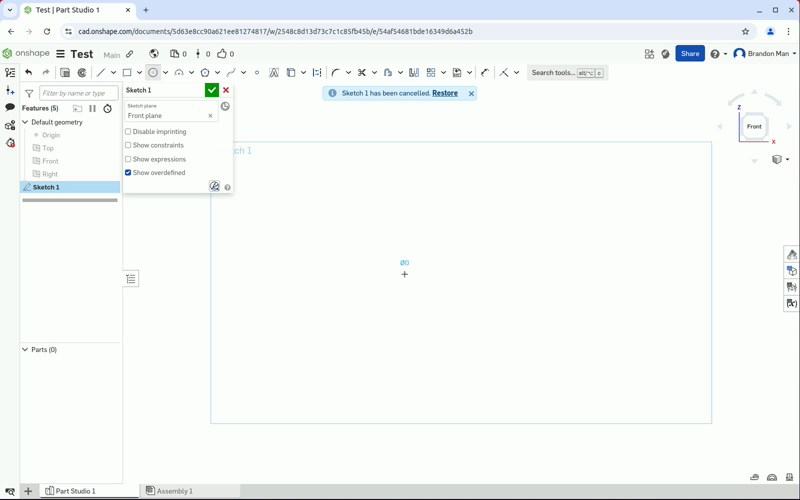
mouse_move(411, 273)
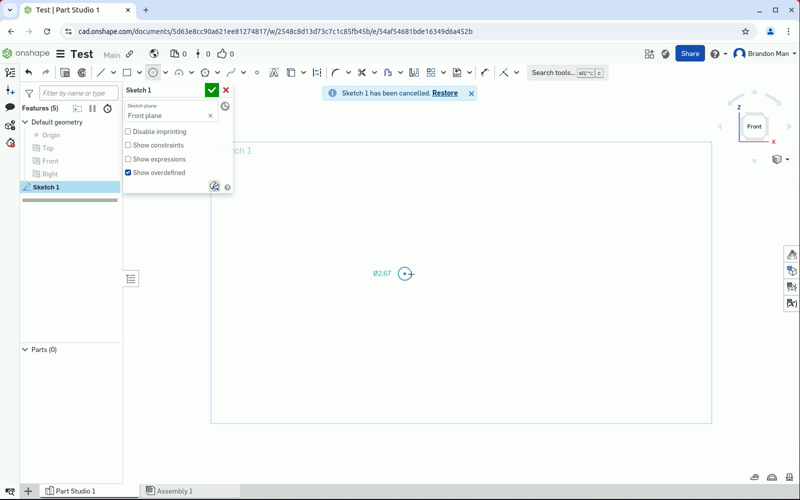
click(411, 273)
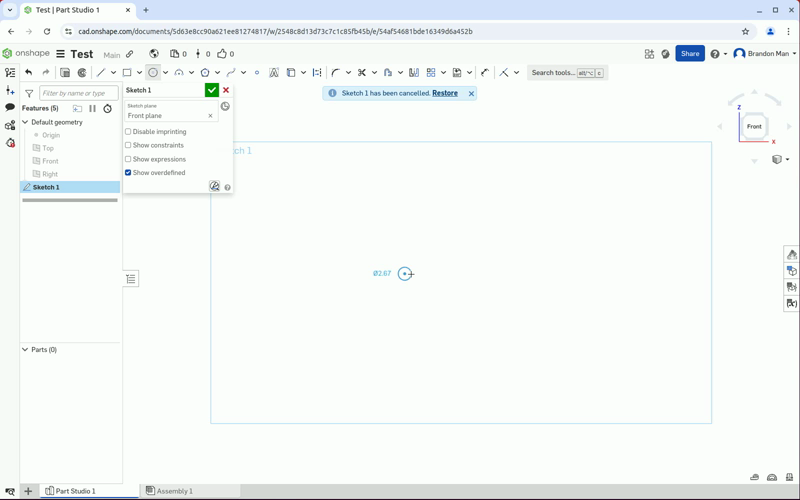
key(esc)
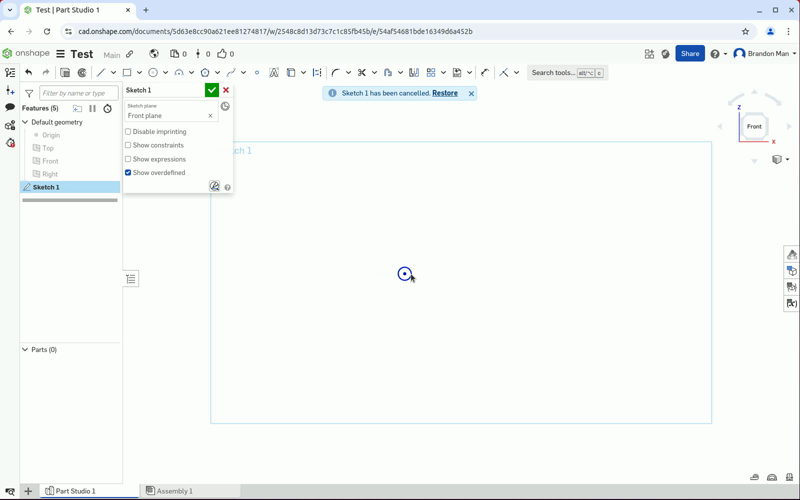
mouse_move(407, 279)
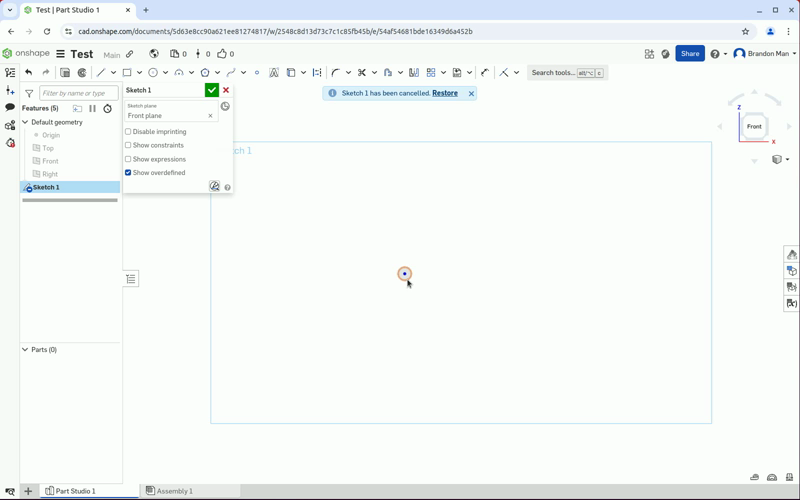
scroll(6)
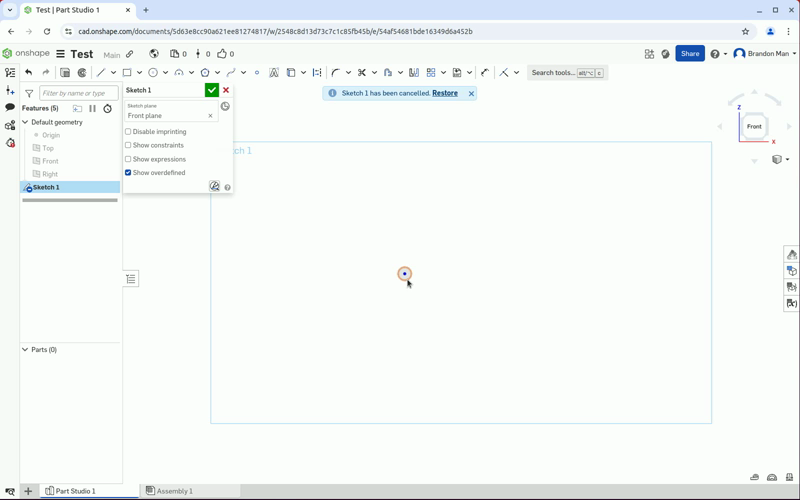
scroll(6)
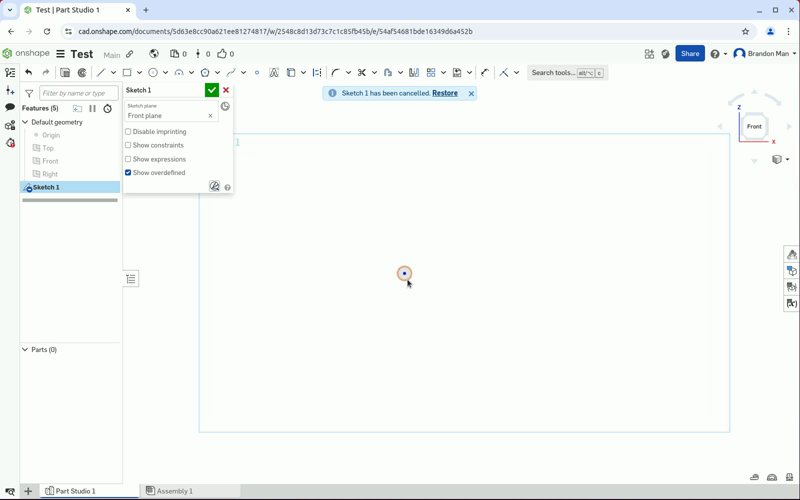
scroll(6)
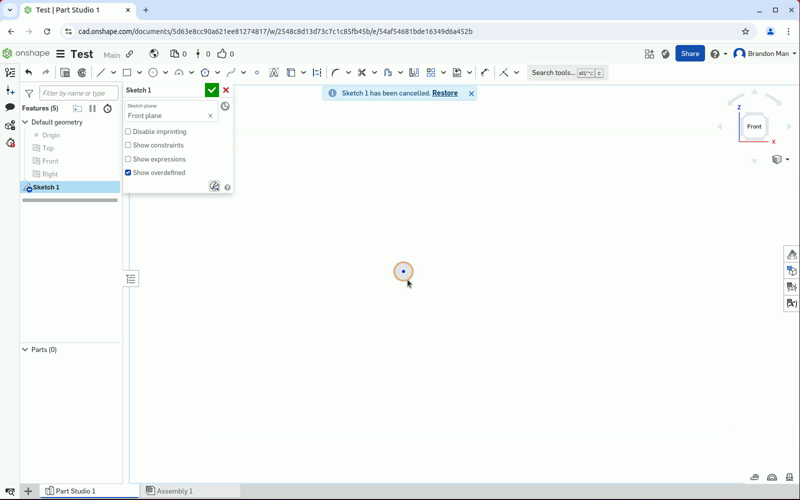
scroll(6)
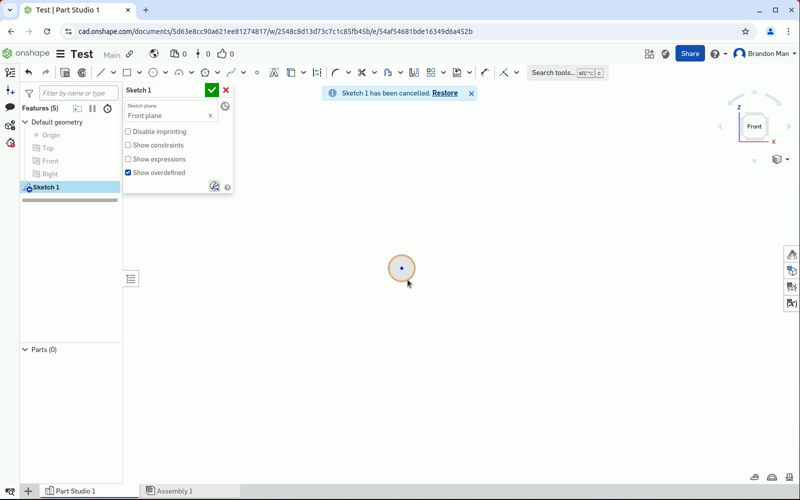
scroll(6)
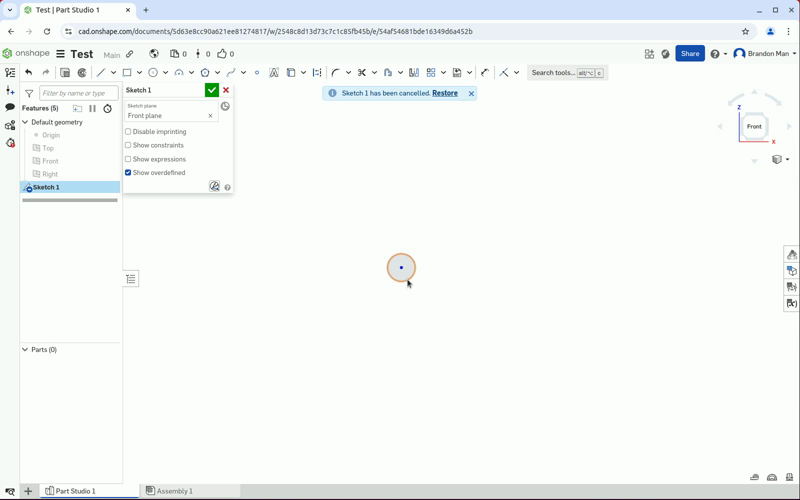
scroll(6)
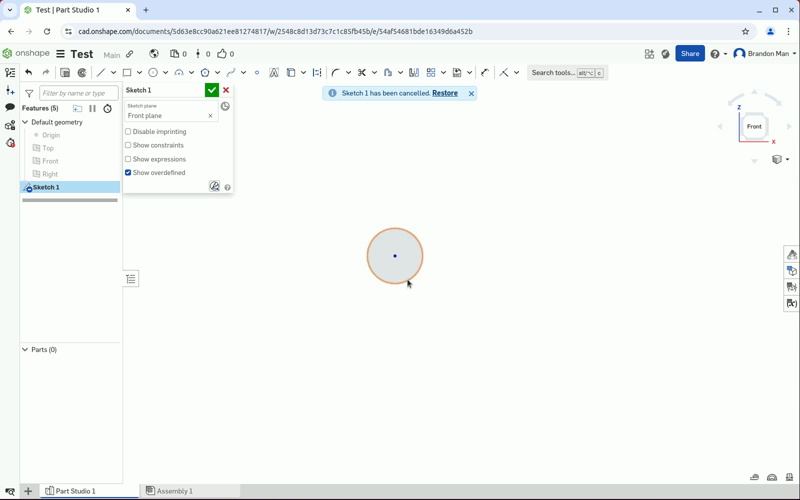
scroll(6)
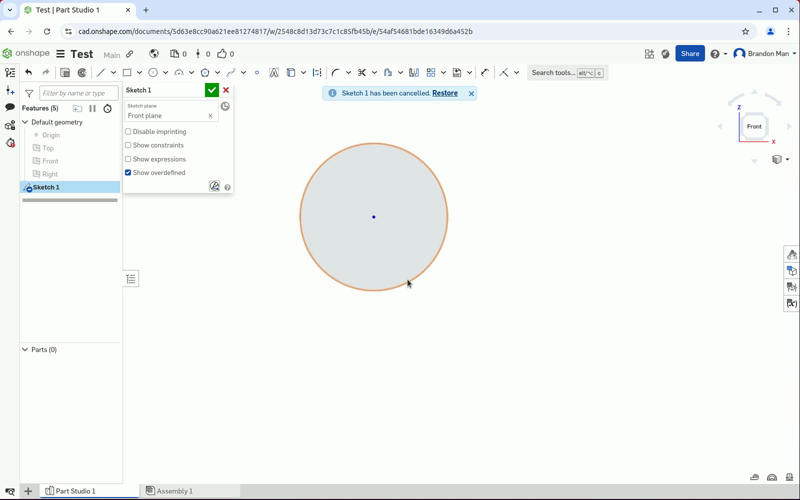
click(407, 279)
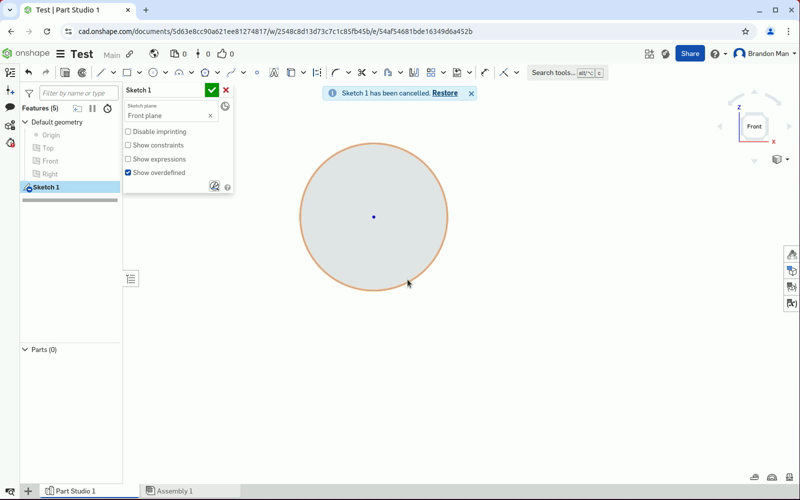
scroll(-6)
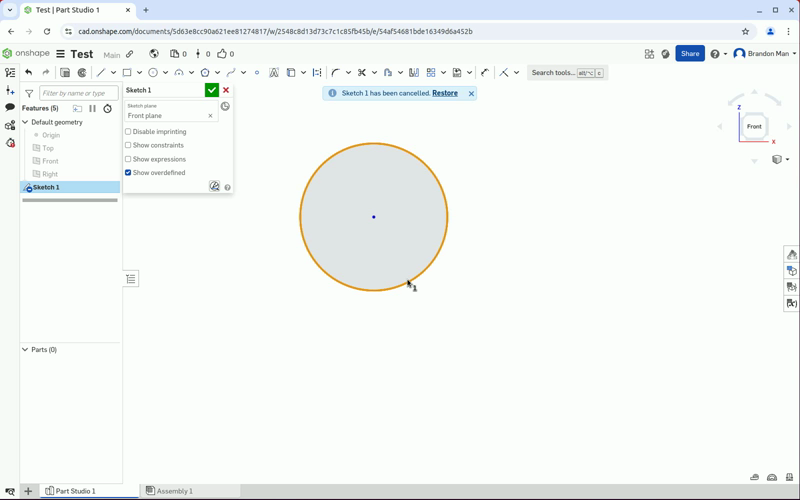
scroll(-6)
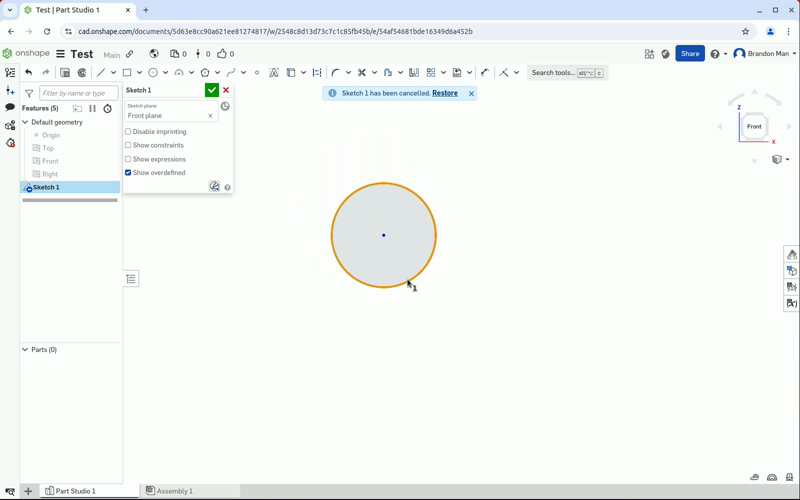
scroll(-6)
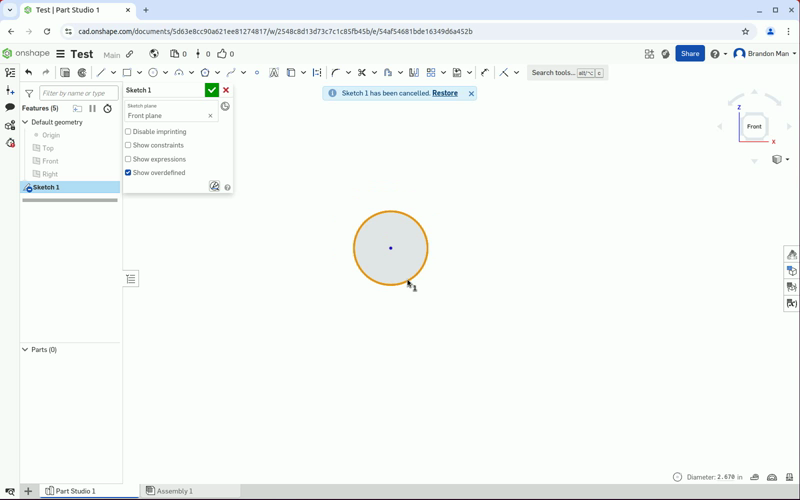
scroll(-6)
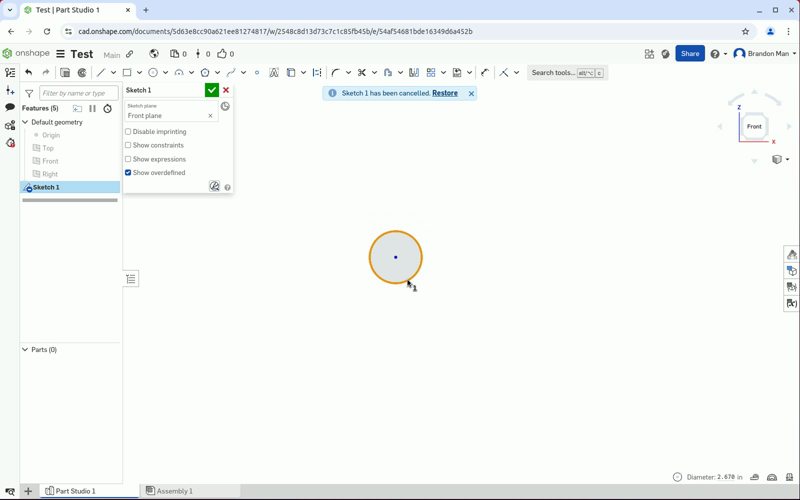
scroll(-6)
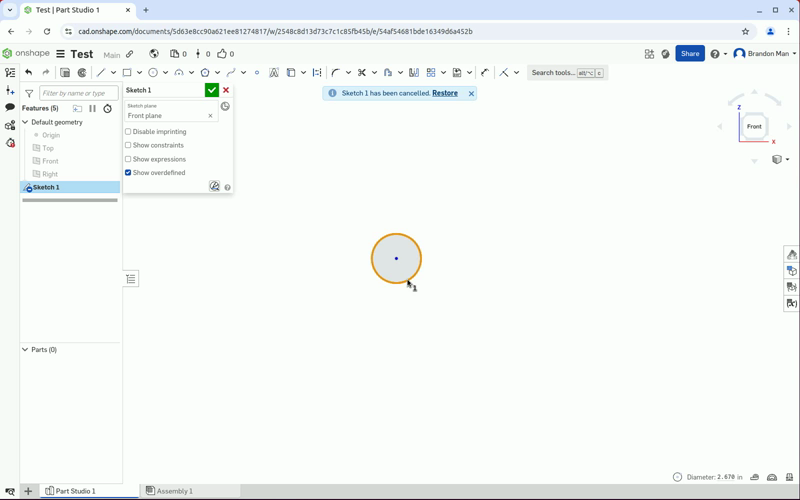
scroll(-6)
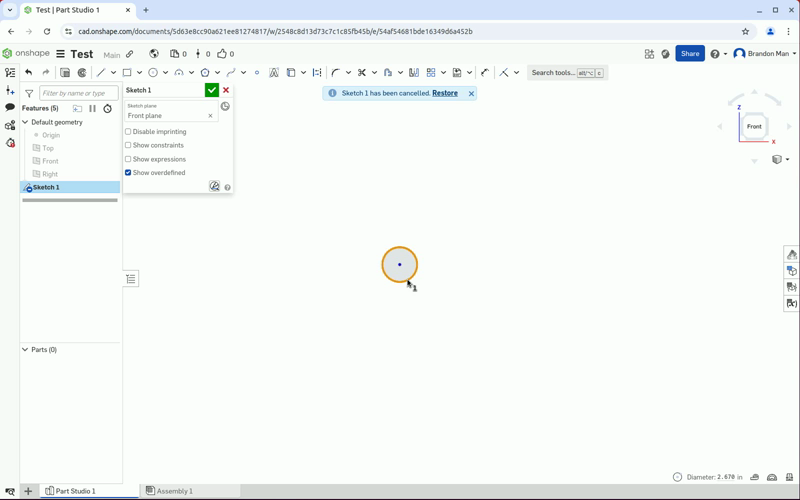
scroll(-6)
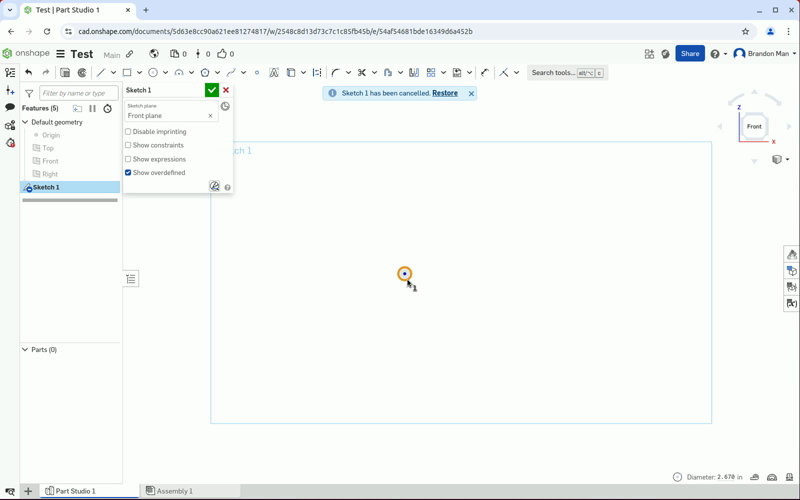
mouse_move(73, 352)
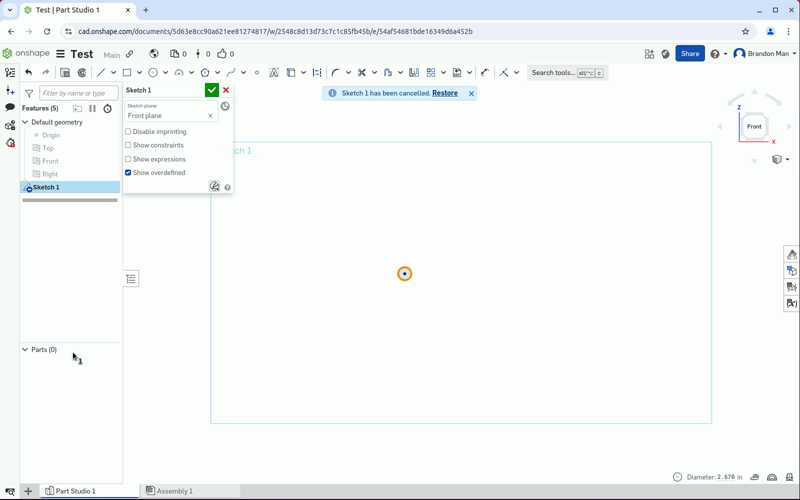
key(shift+y)
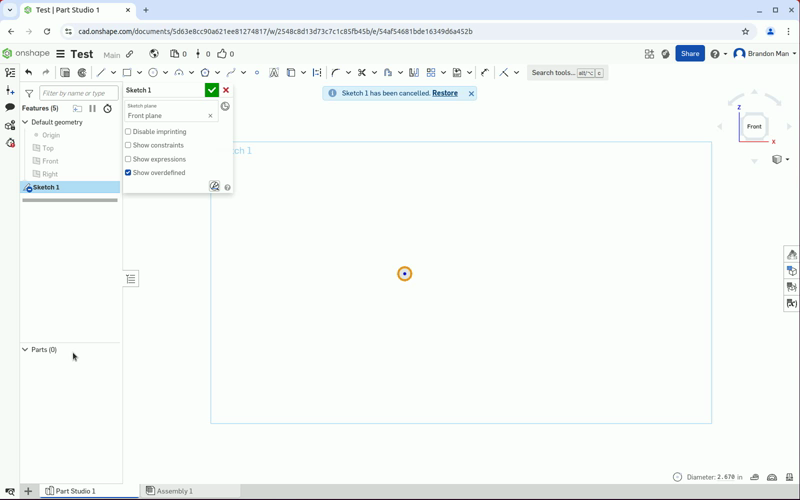
key(shift+e)
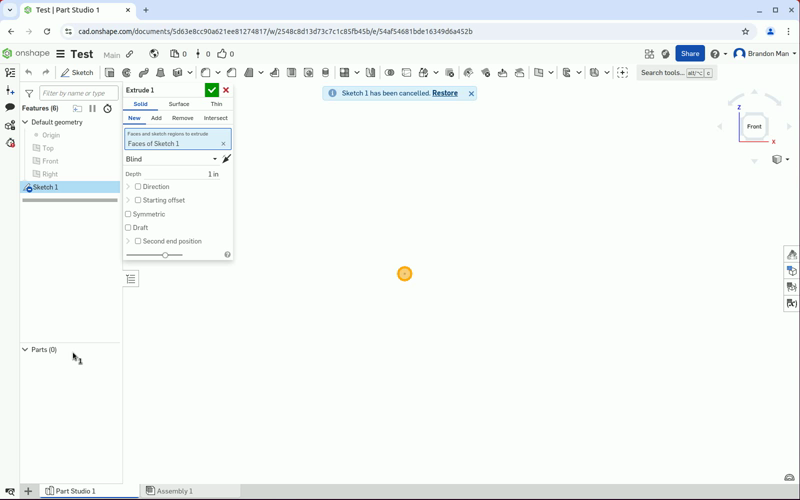
mouse_move(143, 106)
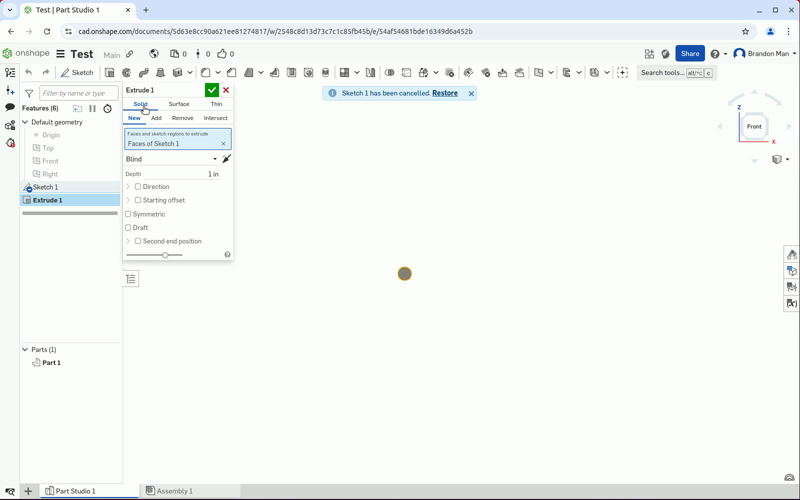
click(143, 106)
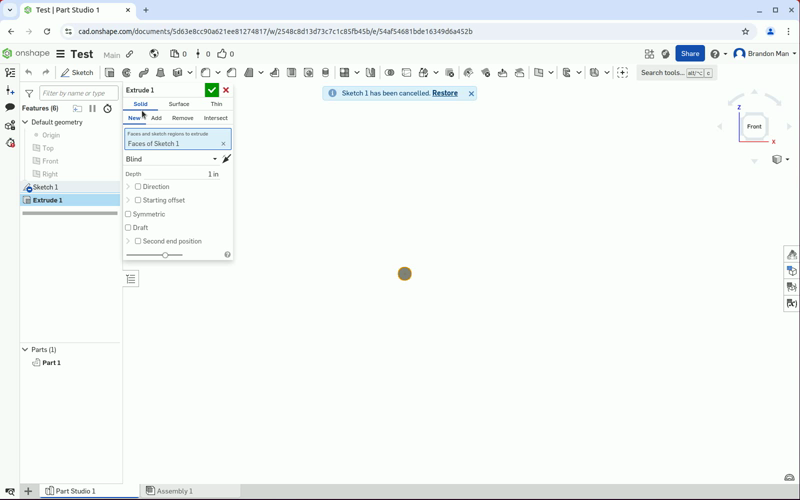
mouse_move(137, 120)
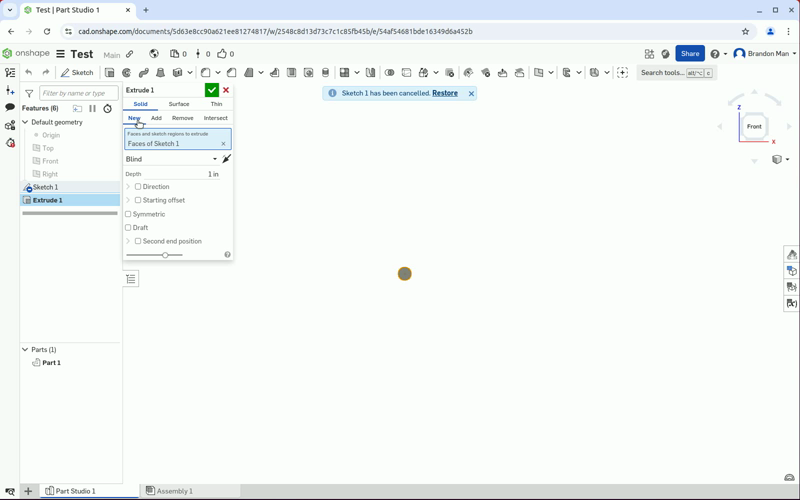
click(137, 120)
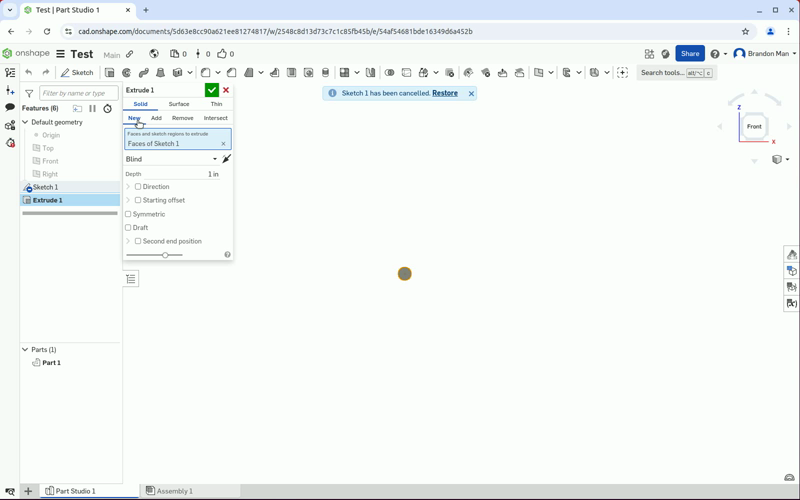
key(tab, 4)
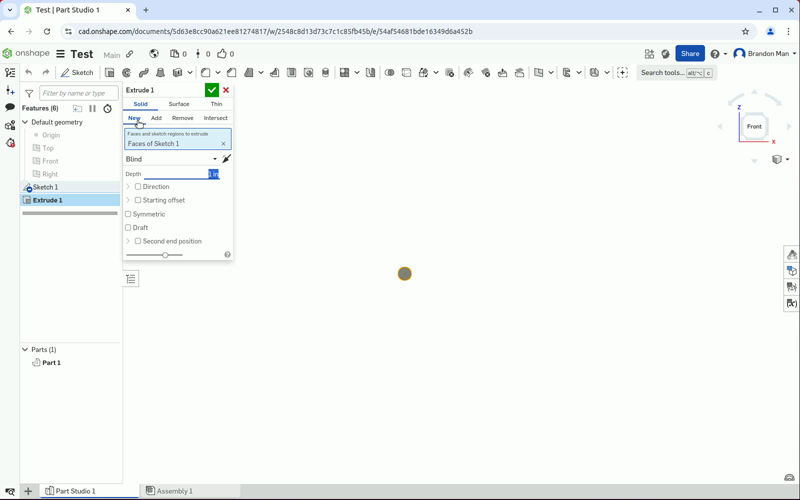
text(0.722)
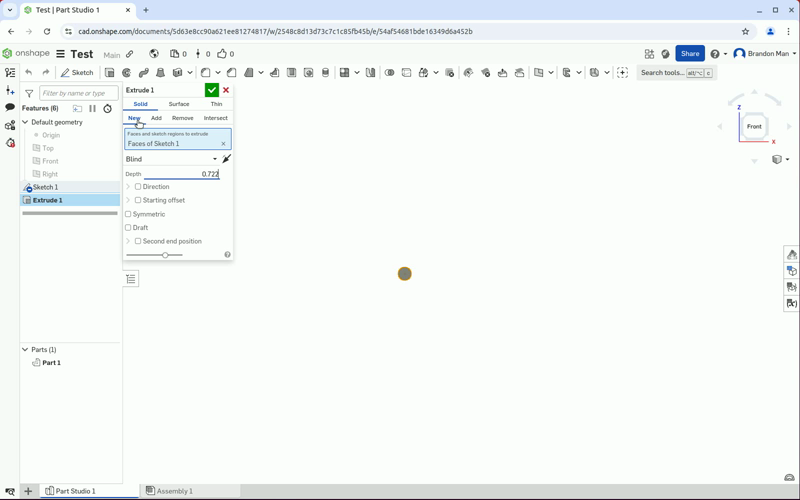
key(enter)
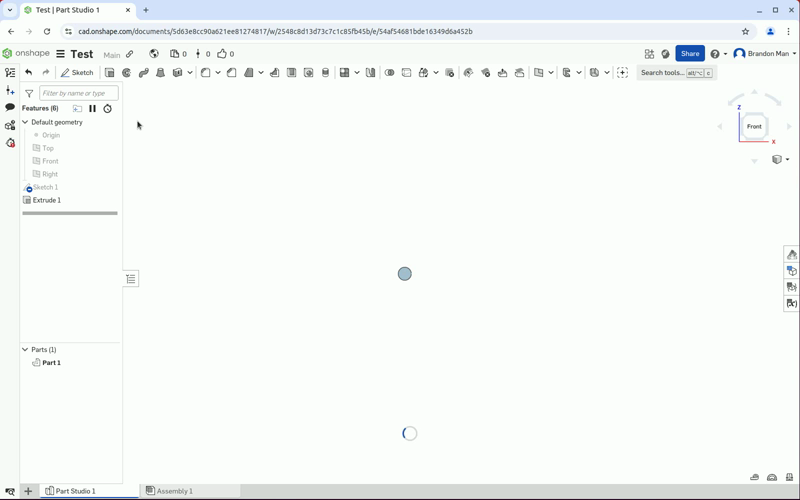
key(shift+h)
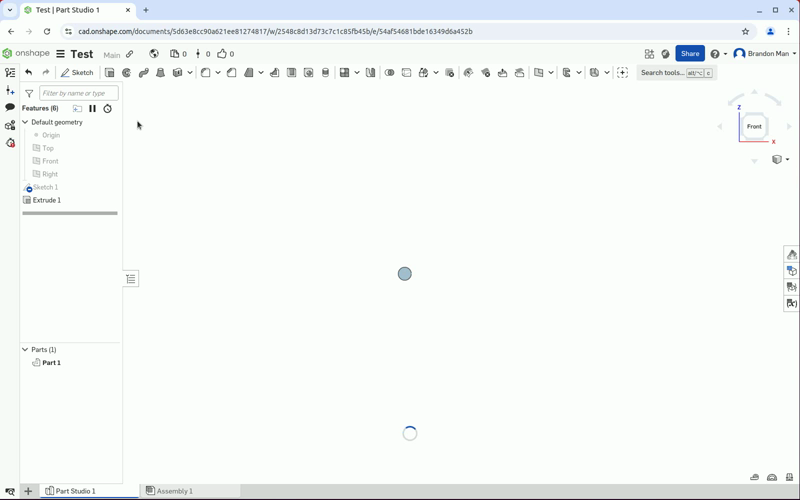
key(shift+h)
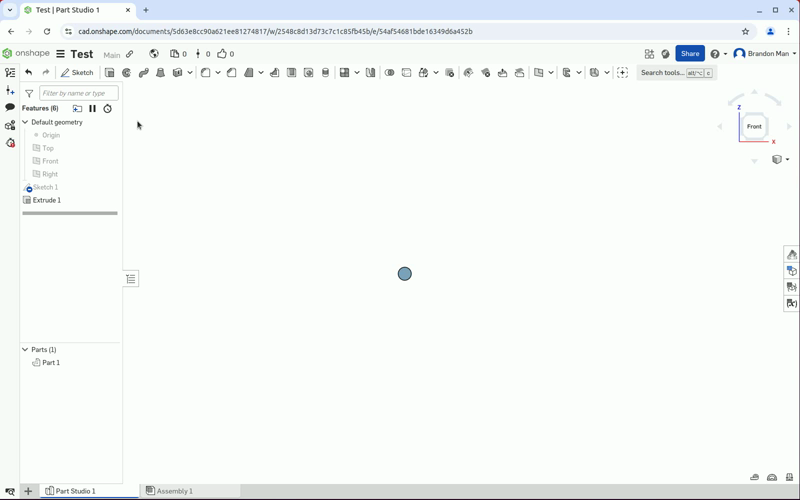
mouse_move(73, 189)
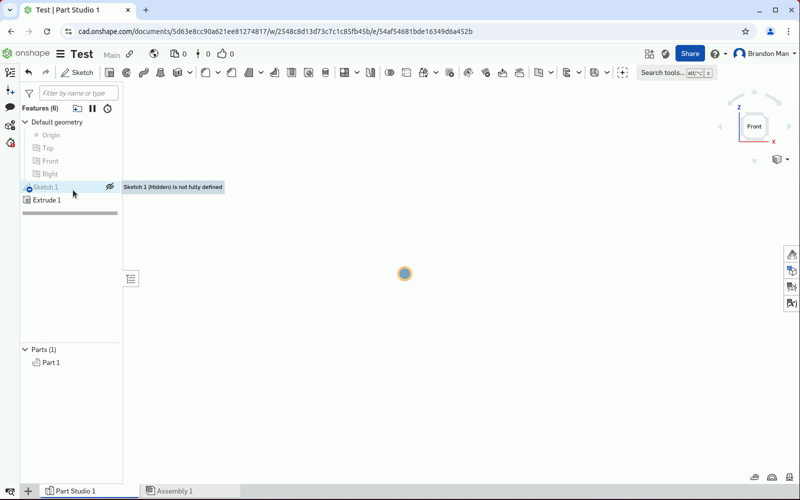
click(73, 189)
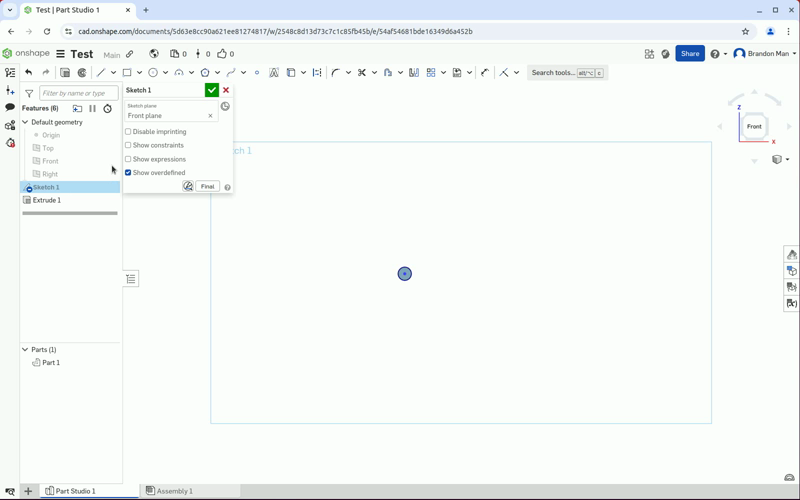
mouse_move(229, 92)
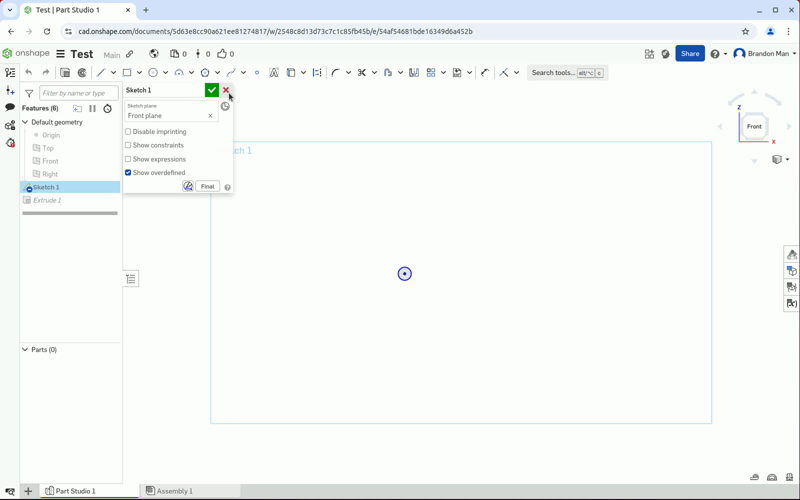
click(229, 92)
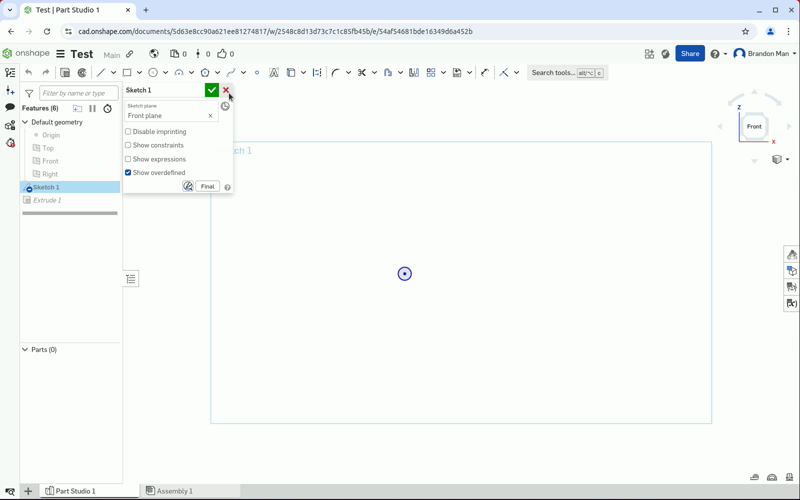
key(shift+s)
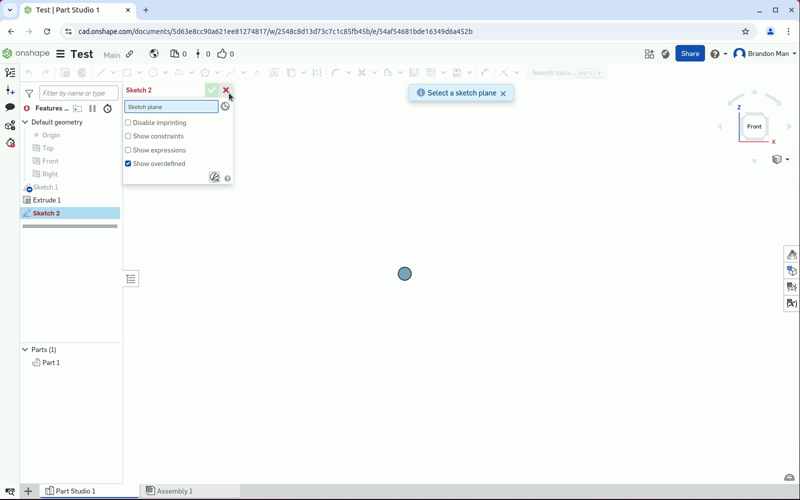
mouse_move(73, 163)
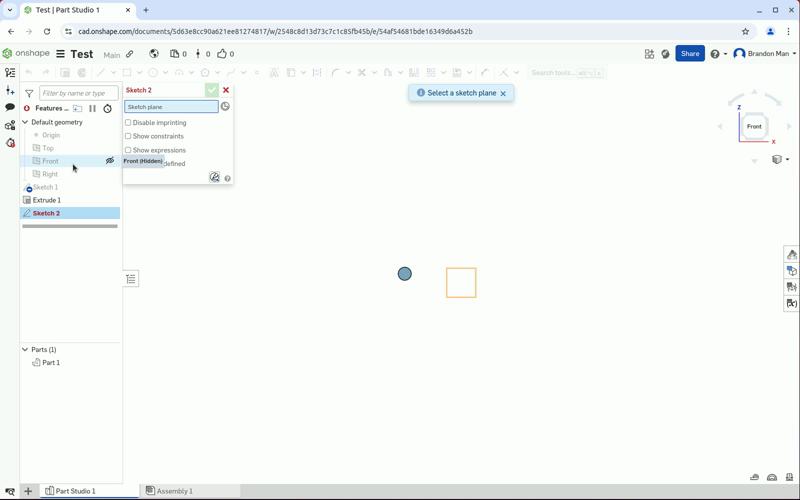
click(73, 163)
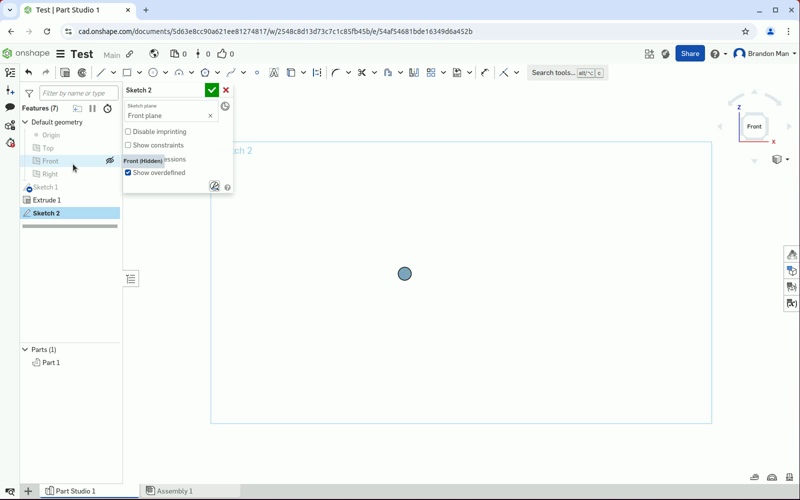
mouse_move(73, 352)
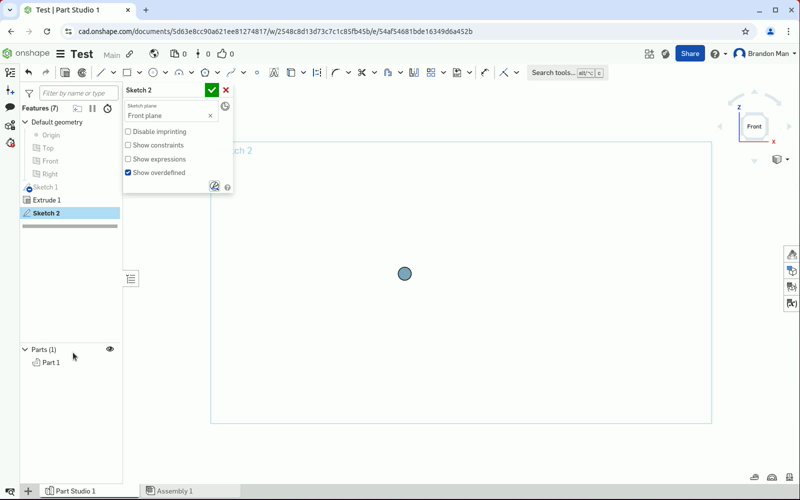
key(y)
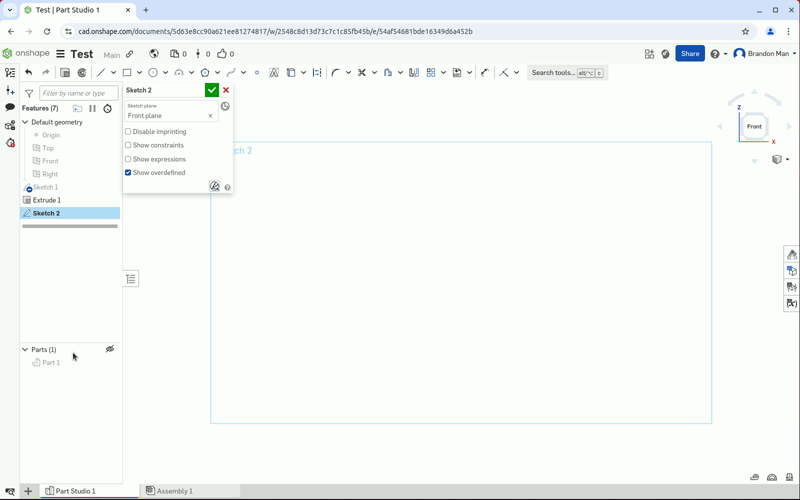
key(a)
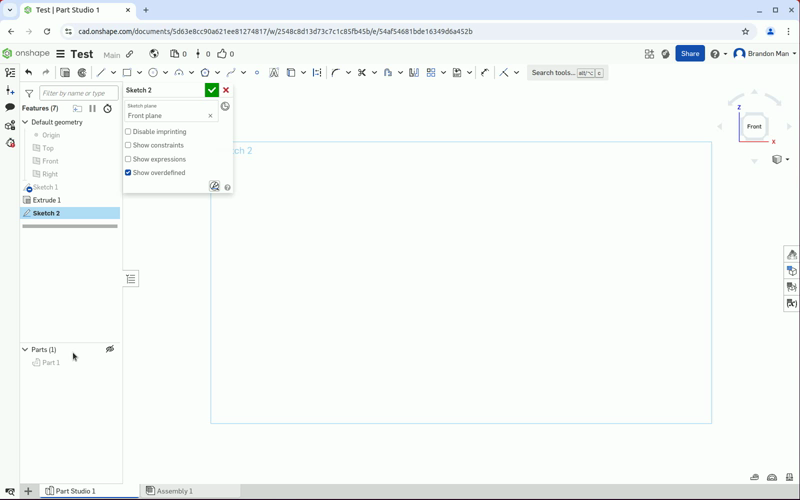
key_down(shift)
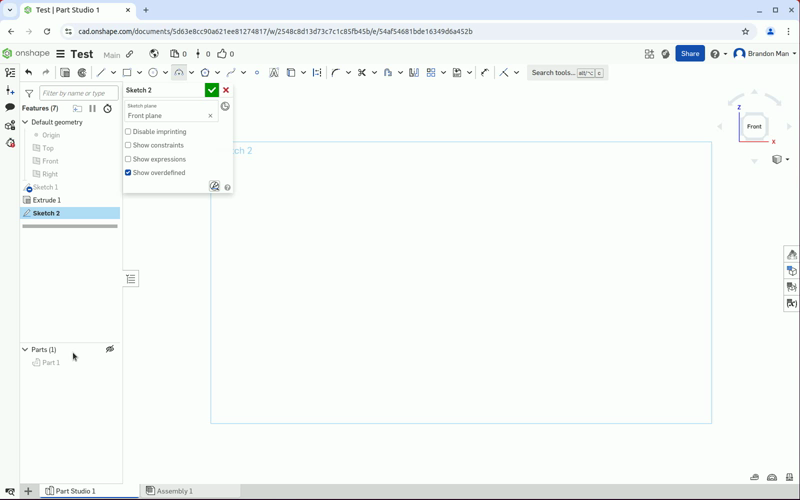
mouse_move(348, 268)
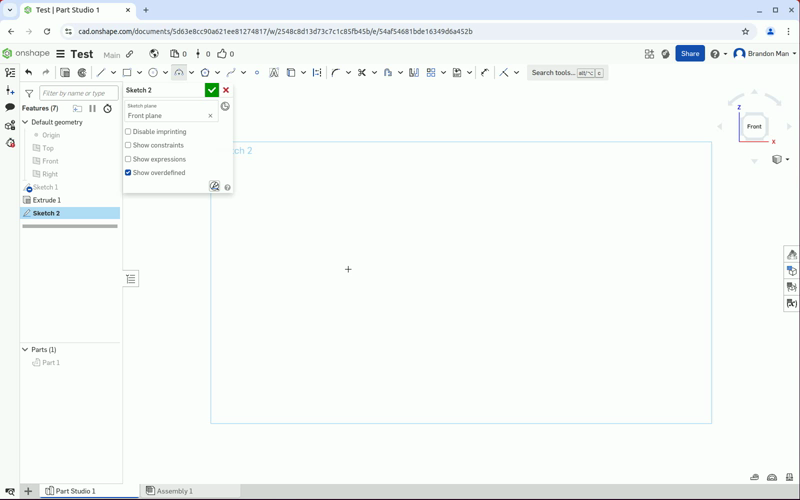
click(348, 268)
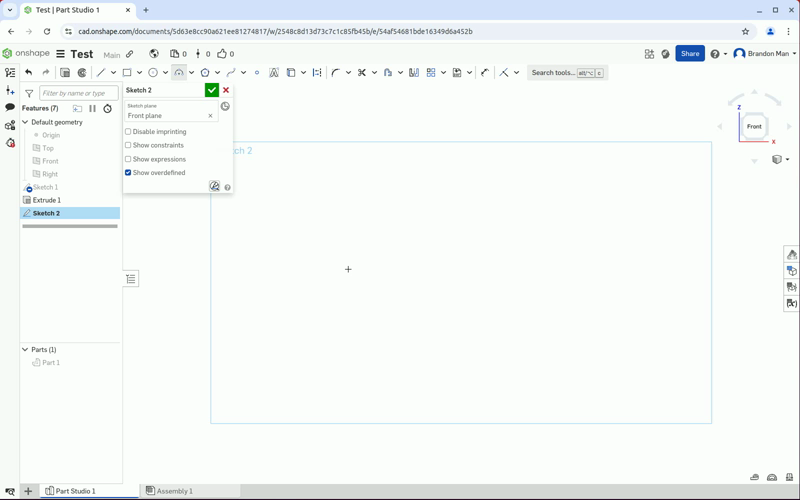
key_up(shift)
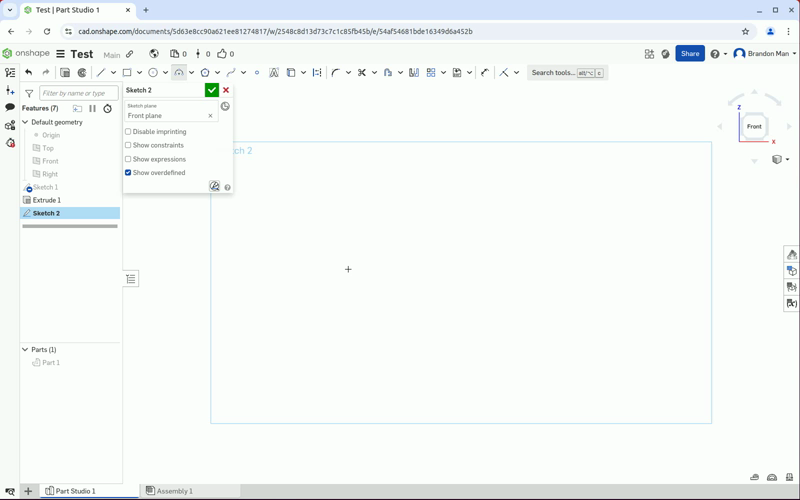
key_down(shift)
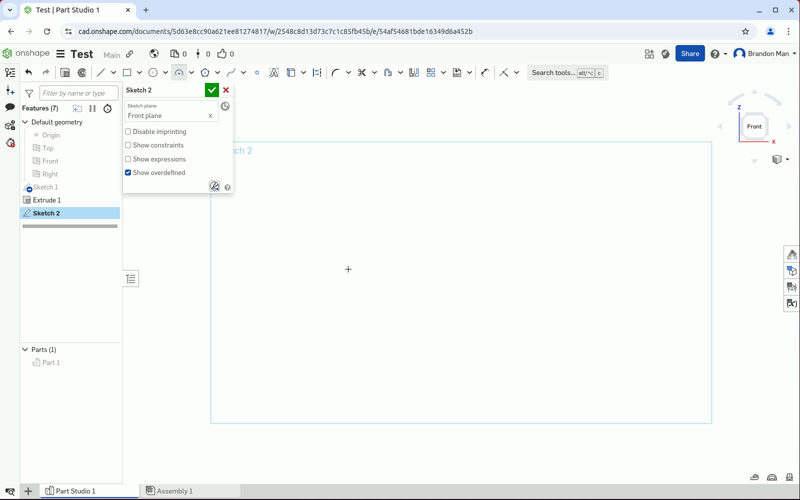
mouse_move(365, 282)
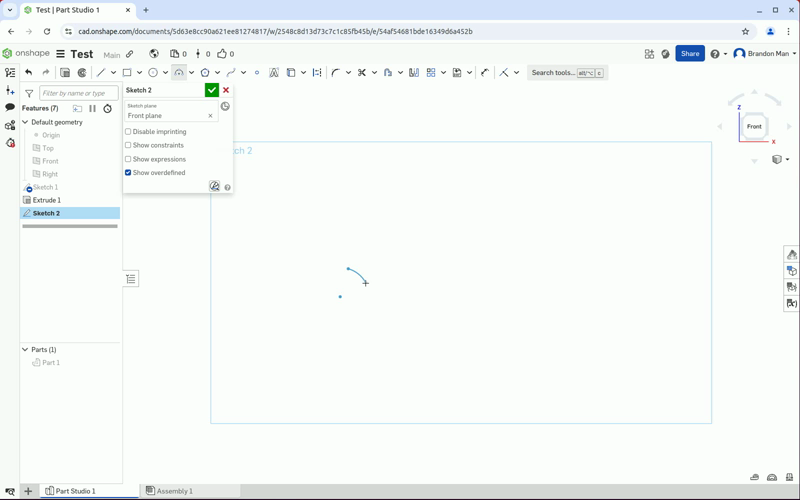
click(365, 282)
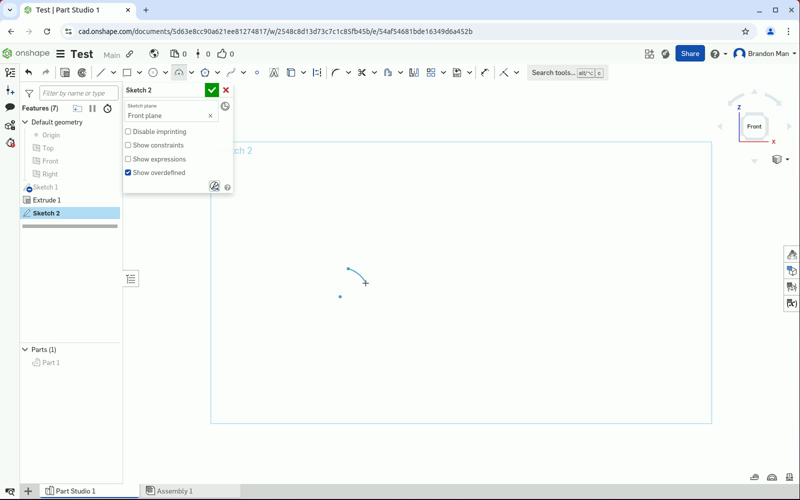
mouse_move(353, 279)
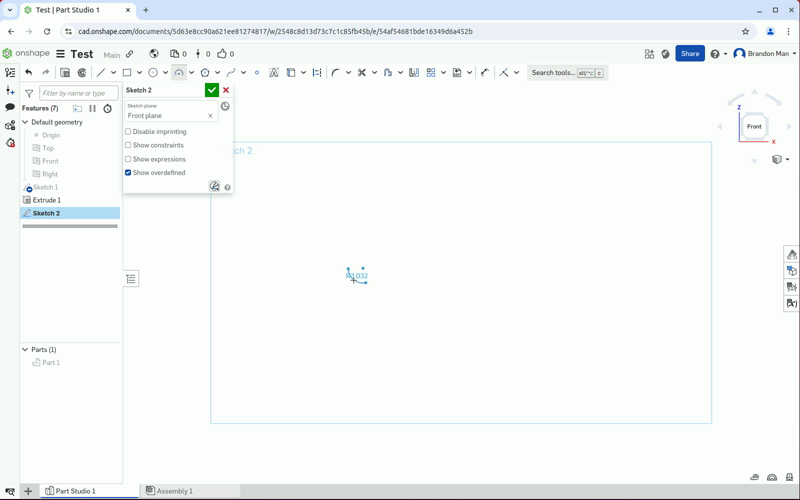
click(353, 279)
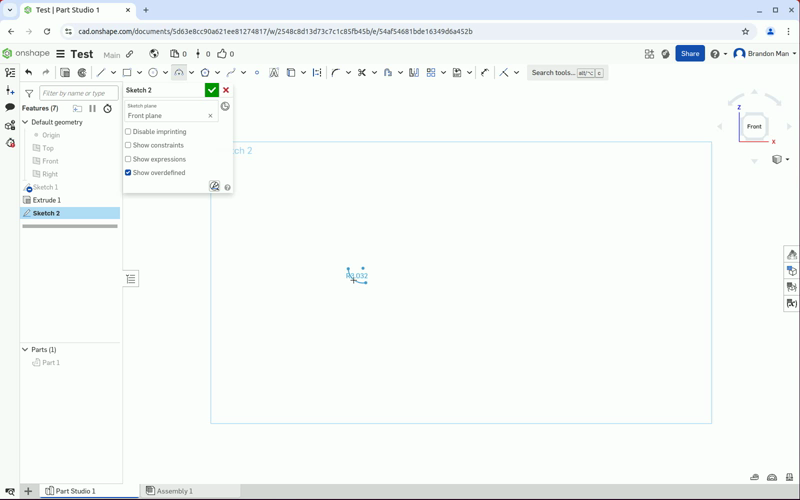
key_up(shift)
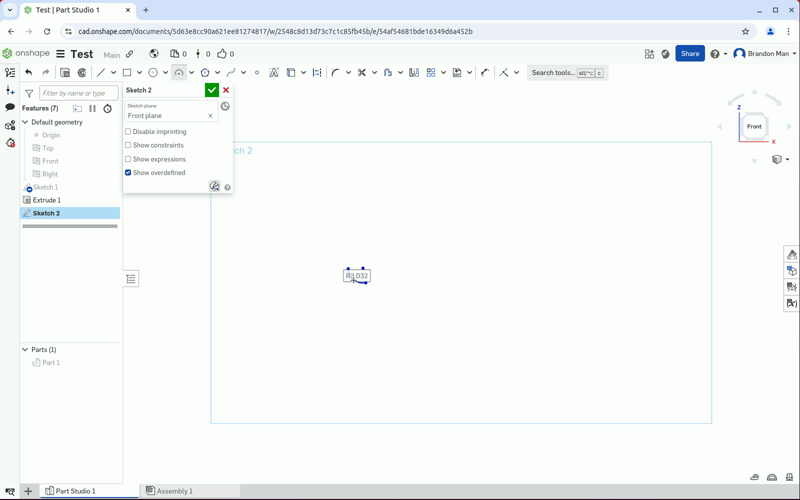
key(esc)
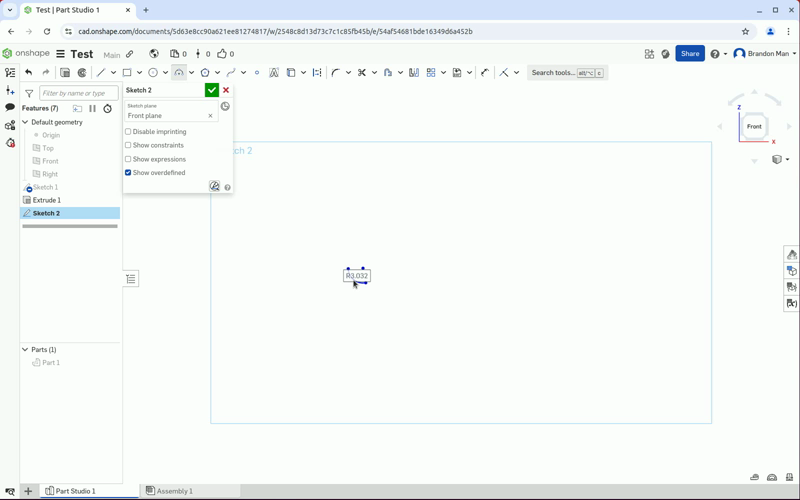
key(l)
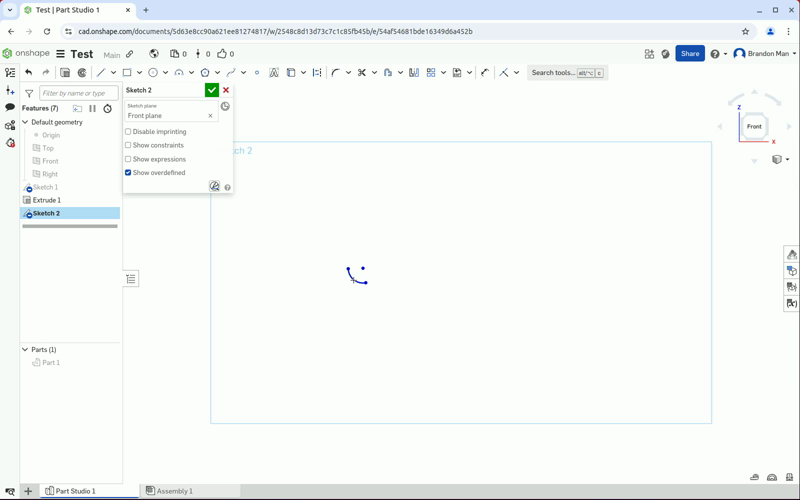
mouse_move(365, 282)
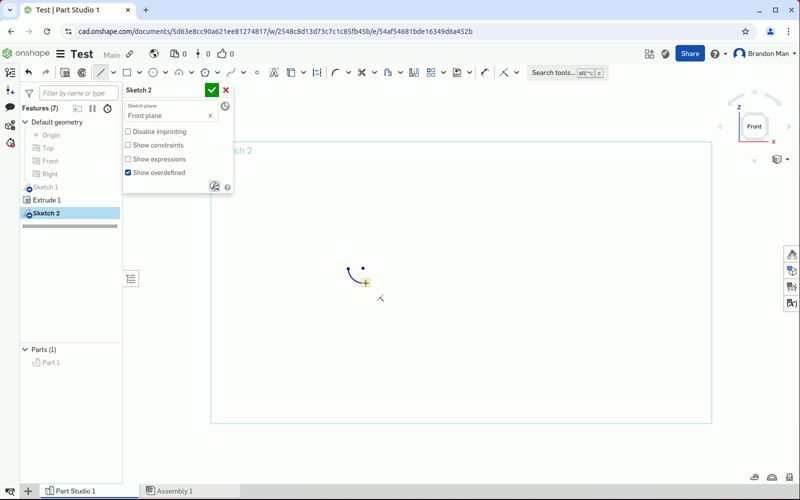
click(365, 282)
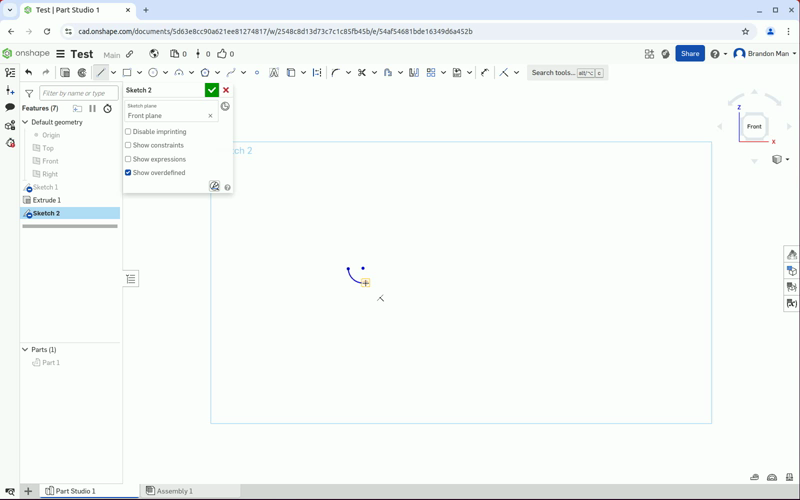
key_down(shift)
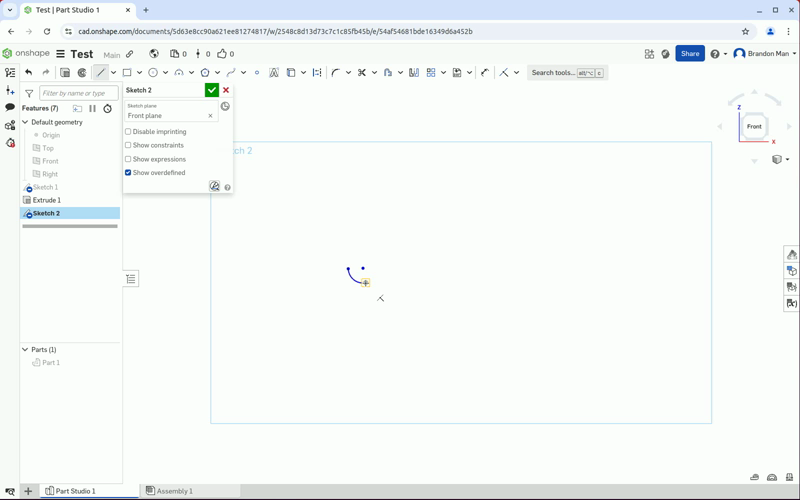
mouse_move(458, 282)
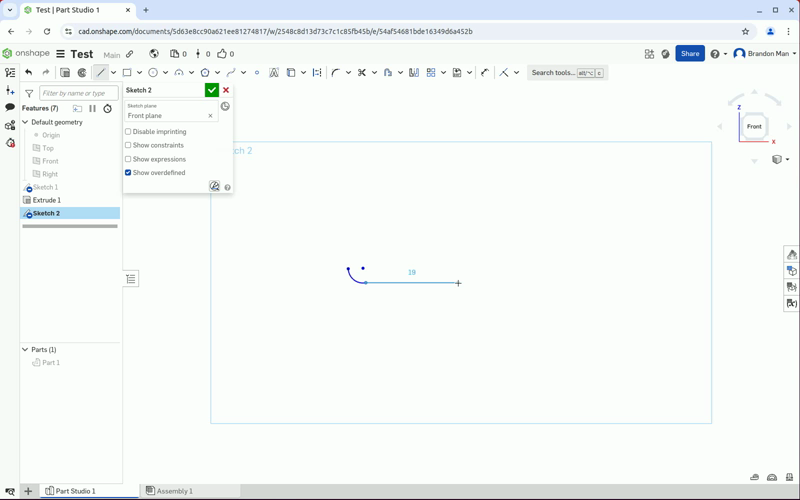
click(458, 282)
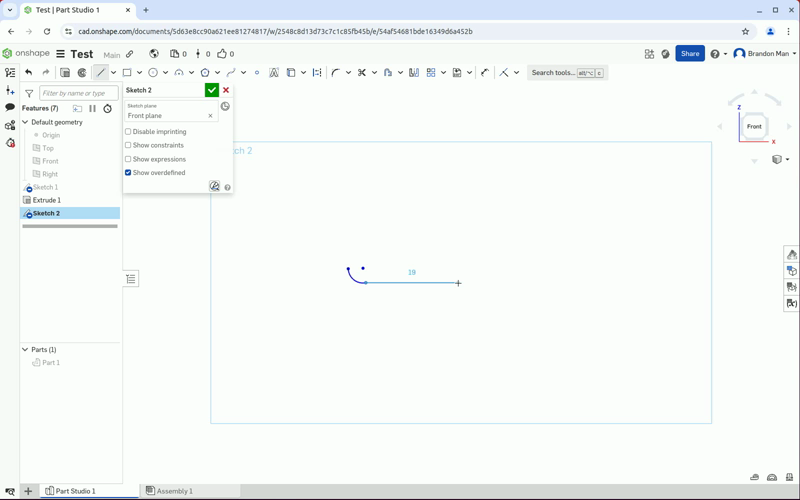
key_up(shift)
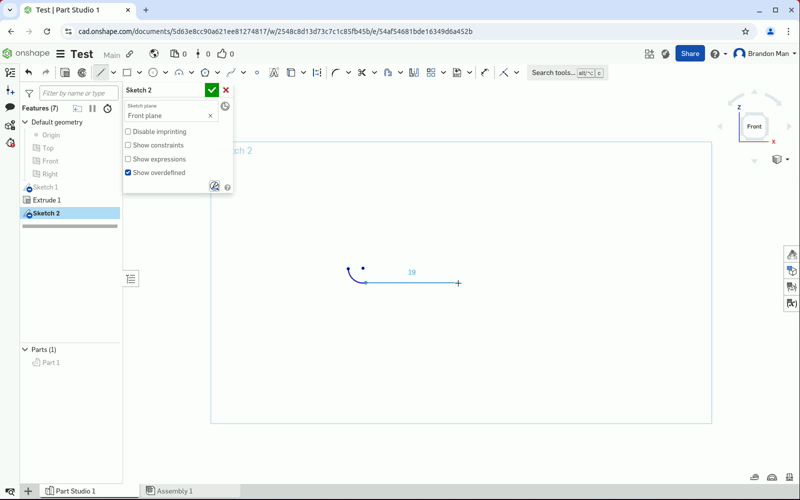
key(esc)
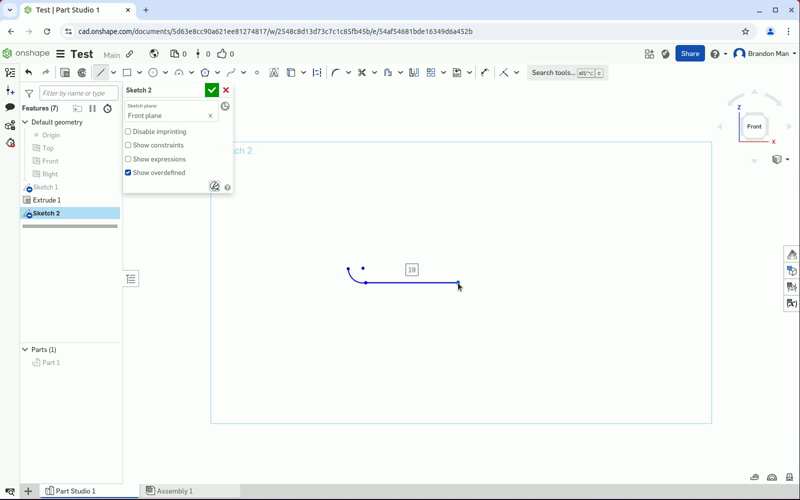
key(a)
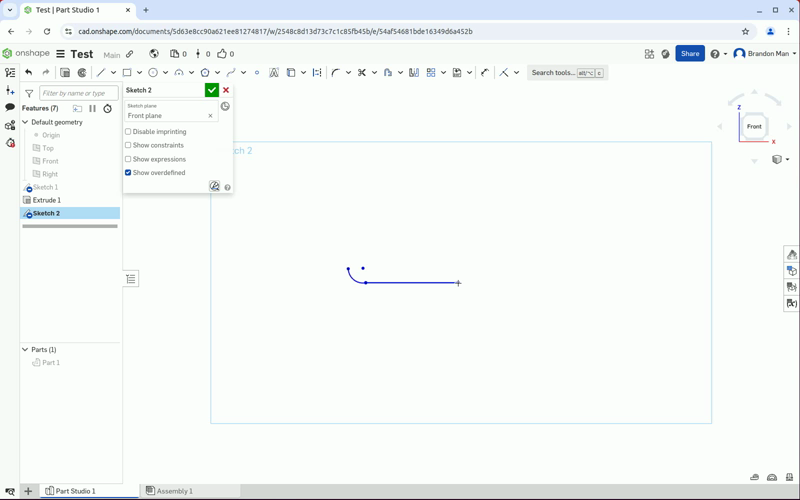
mouse_move(458, 282)
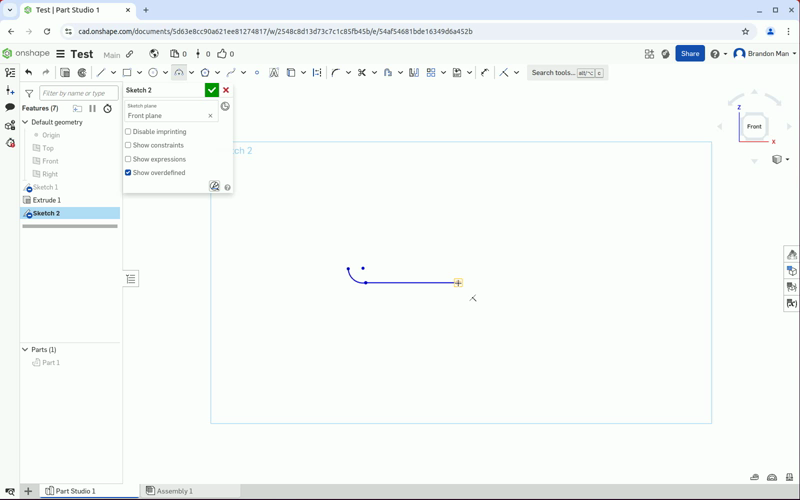
click(458, 282)
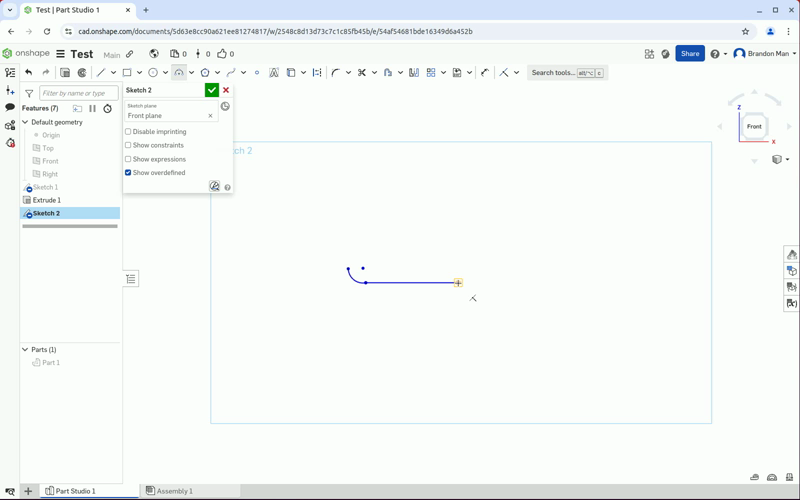
key_down(shift)
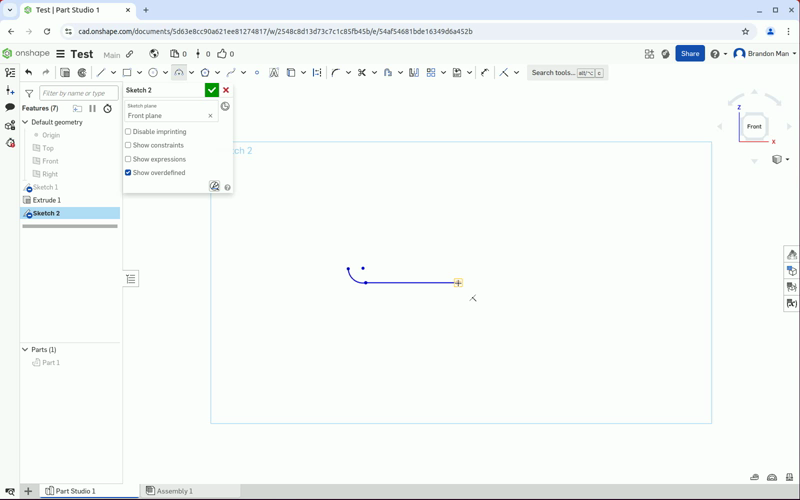
mouse_move(460, 280)
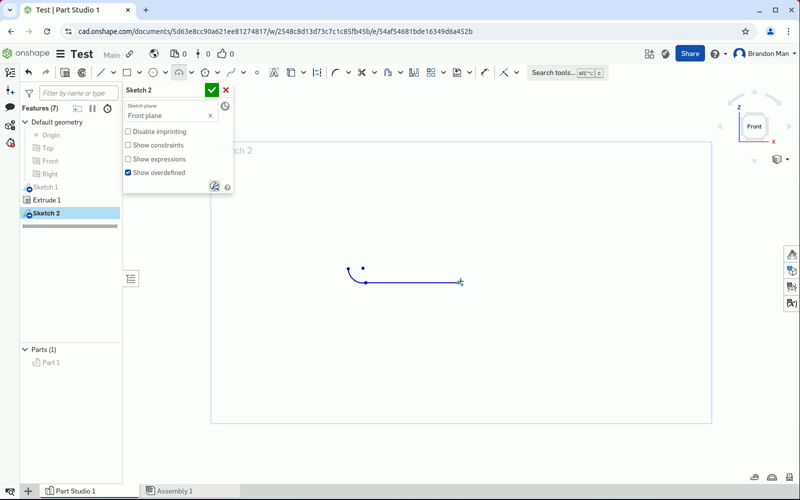
scroll(6)
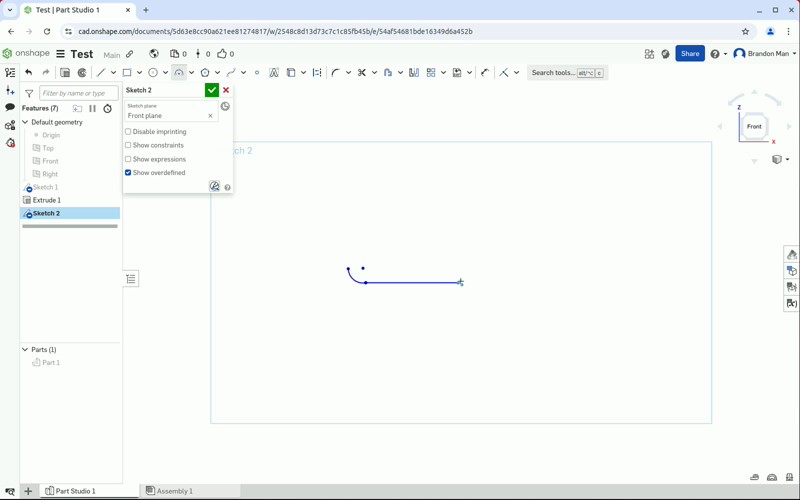
scroll(6)
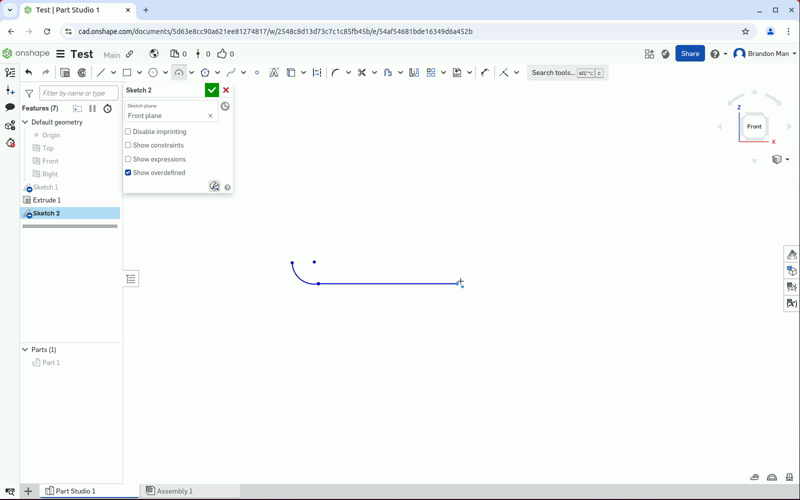
scroll(6)
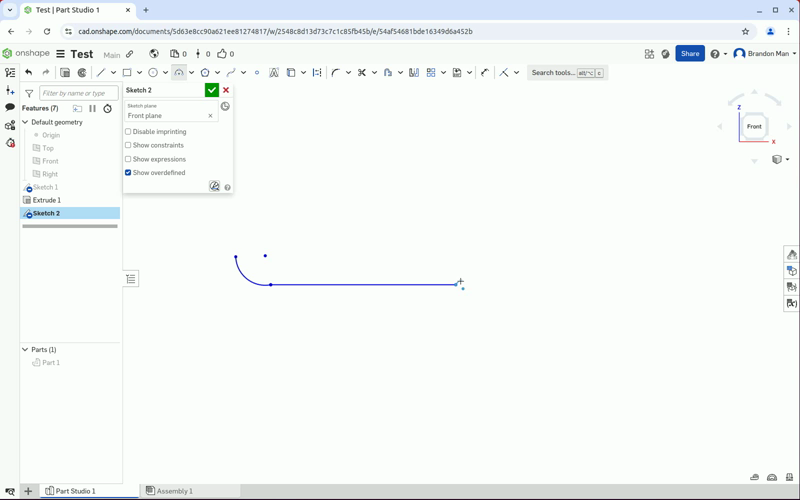
scroll(6)
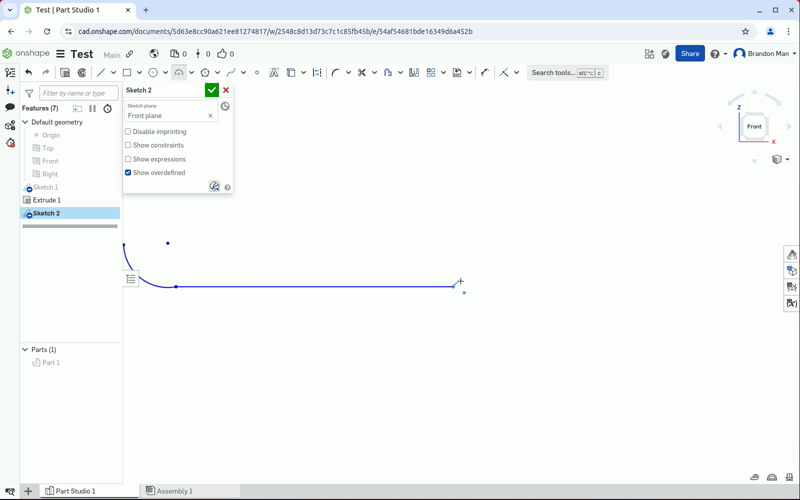
scroll(6)
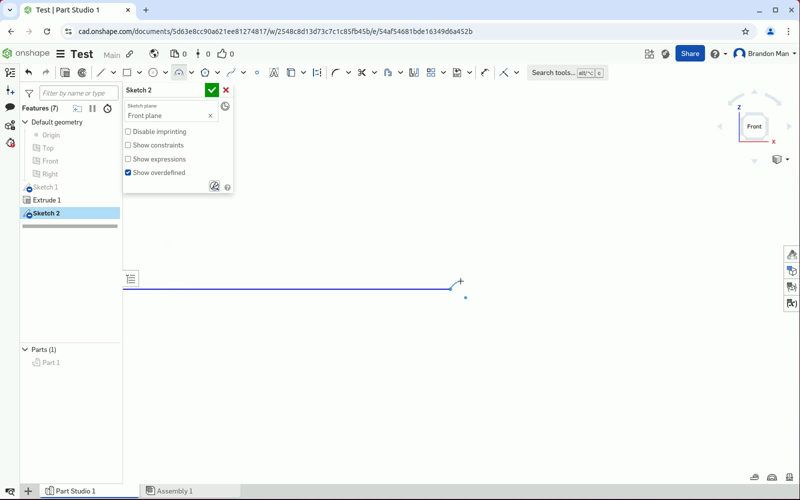
scroll(6)
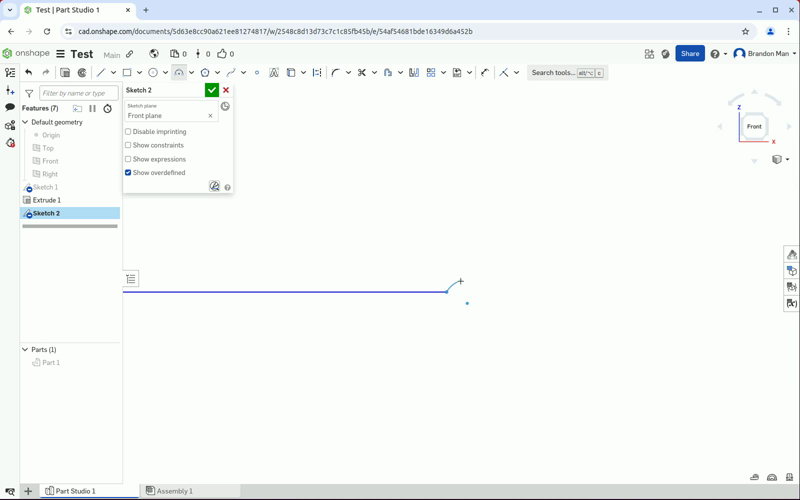
scroll(6)
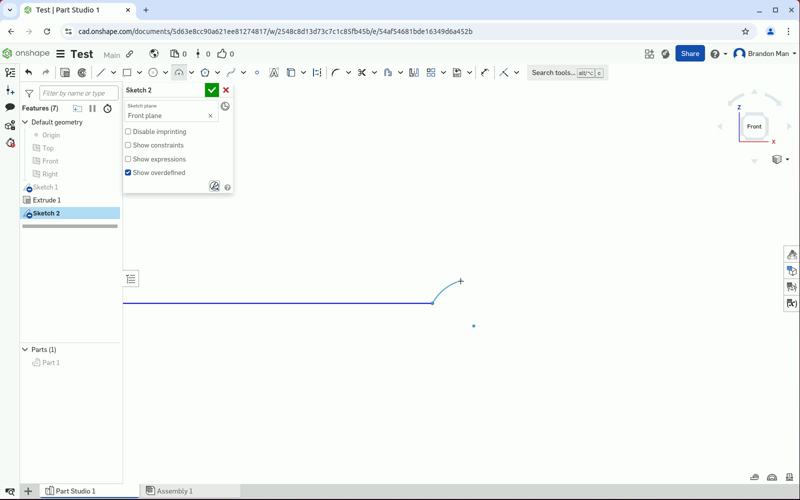
click(460, 280)
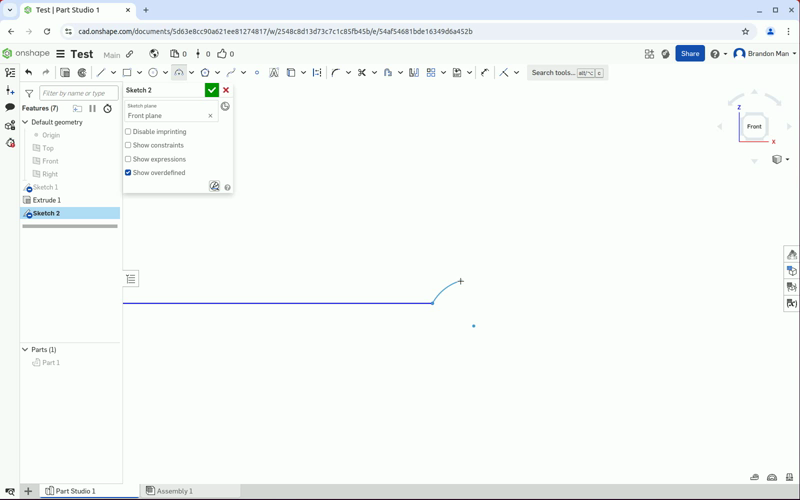
scroll(-6)
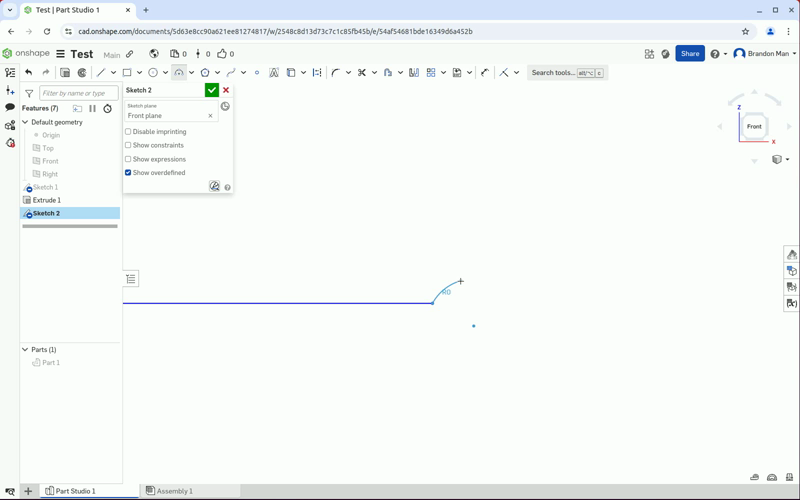
scroll(-6)
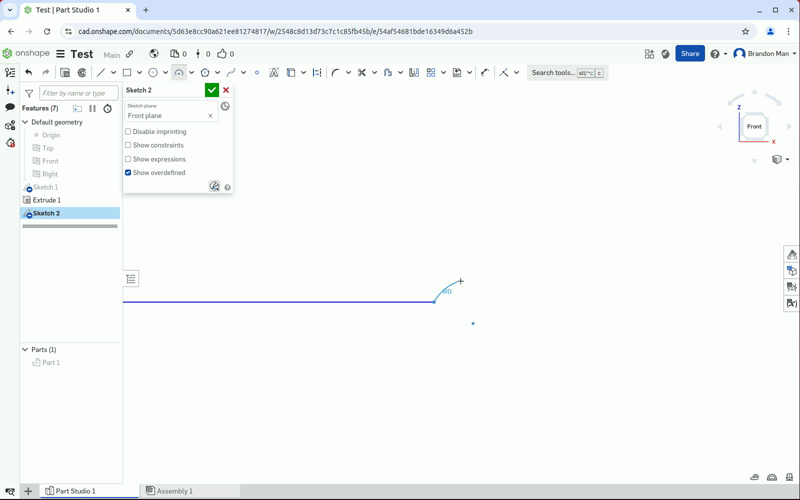
scroll(-6)
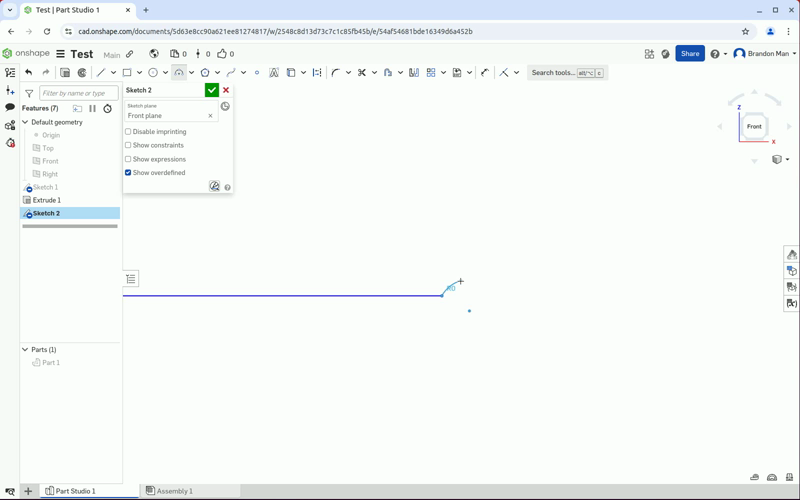
scroll(-6)
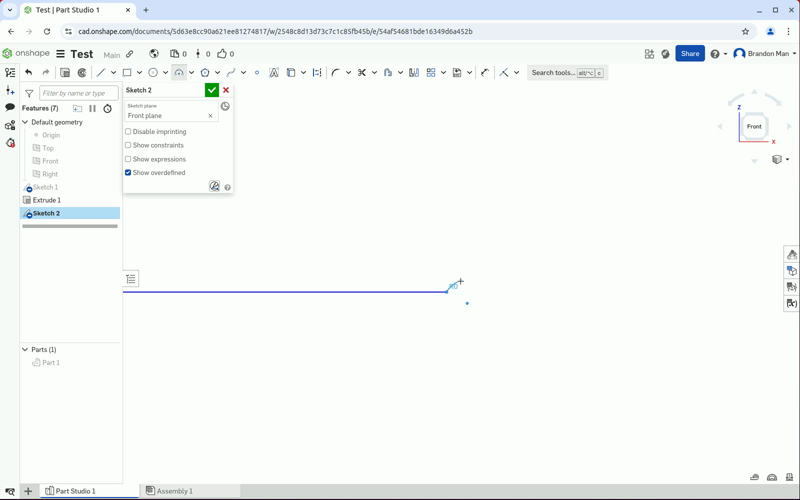
scroll(-6)
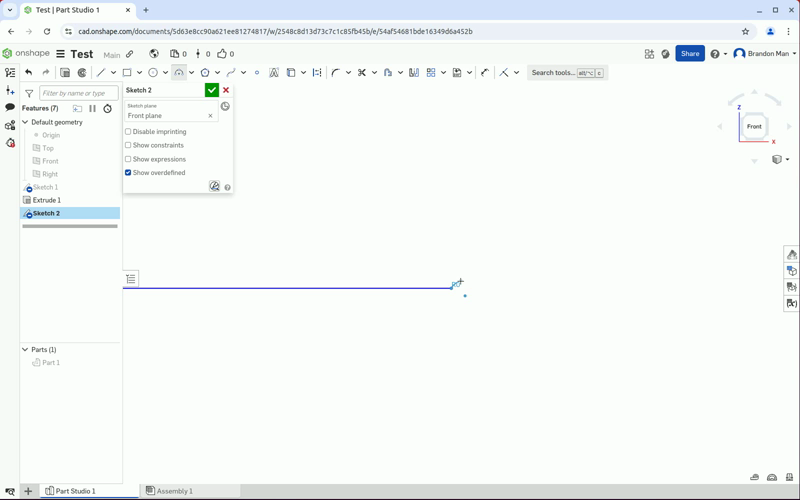
scroll(-6)
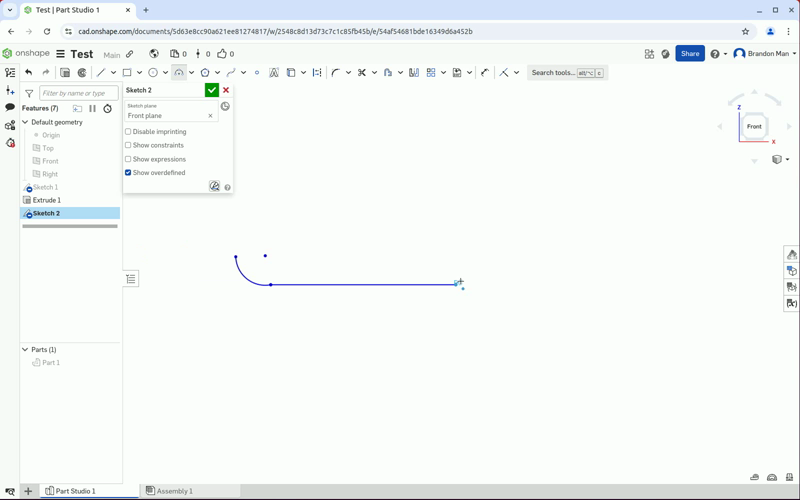
scroll(-6)
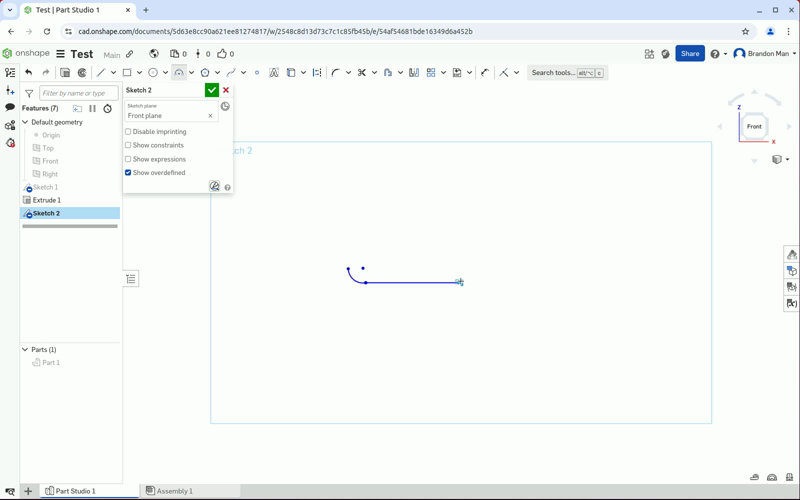
mouse_move(460, 282)
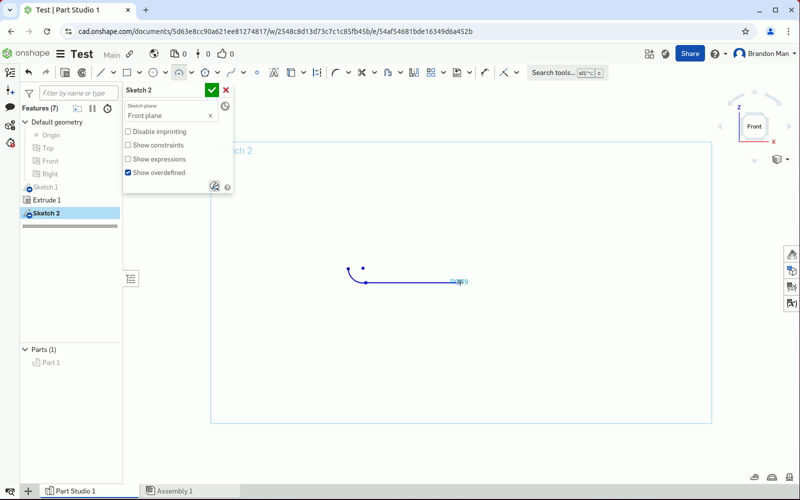
scroll(6)
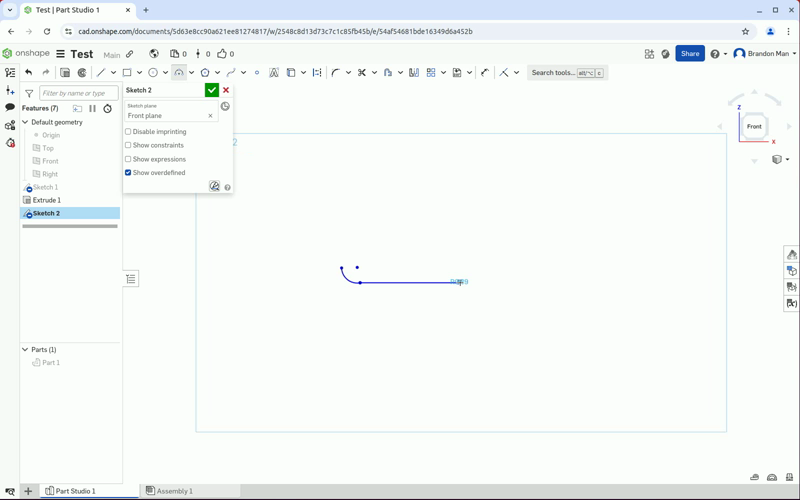
scroll(6)
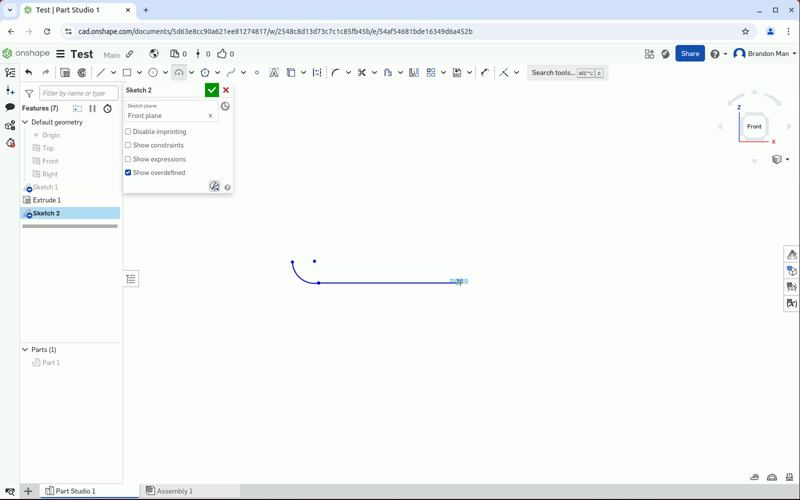
scroll(6)
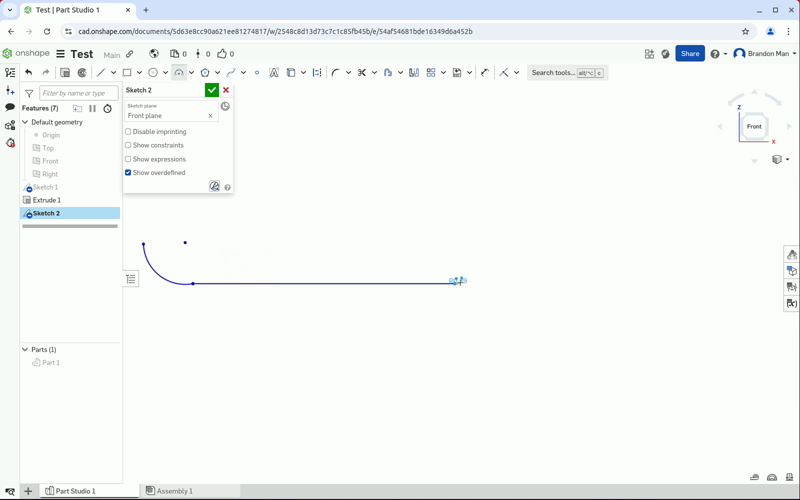
scroll(6)
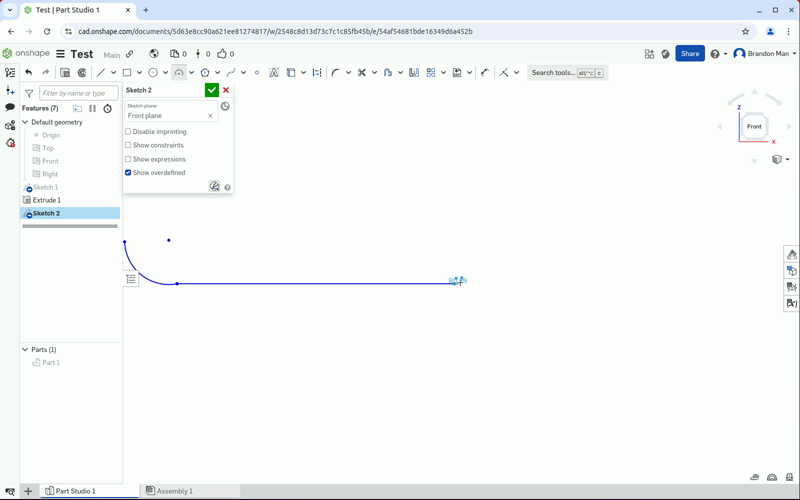
scroll(6)
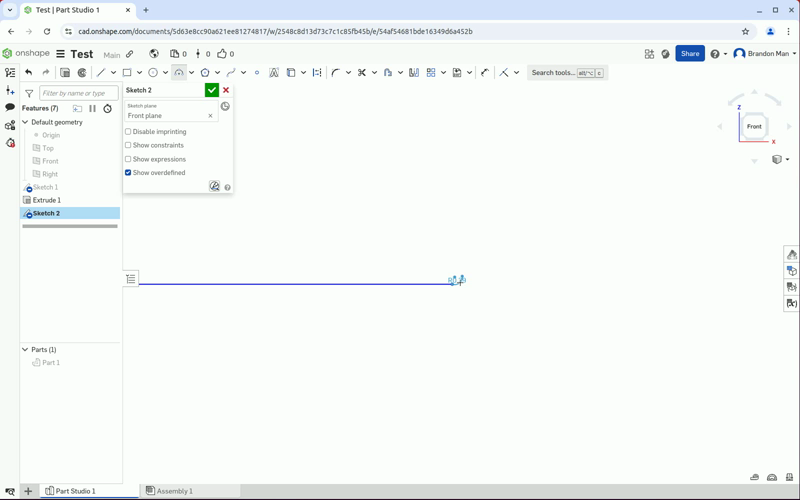
scroll(6)
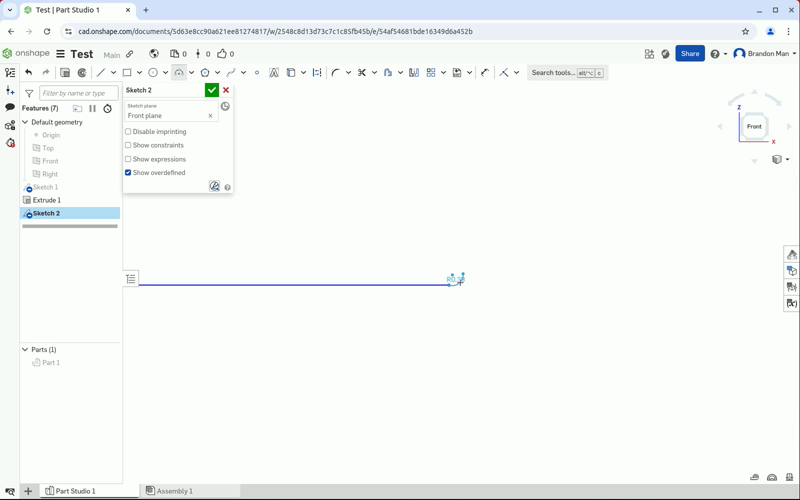
scroll(6)
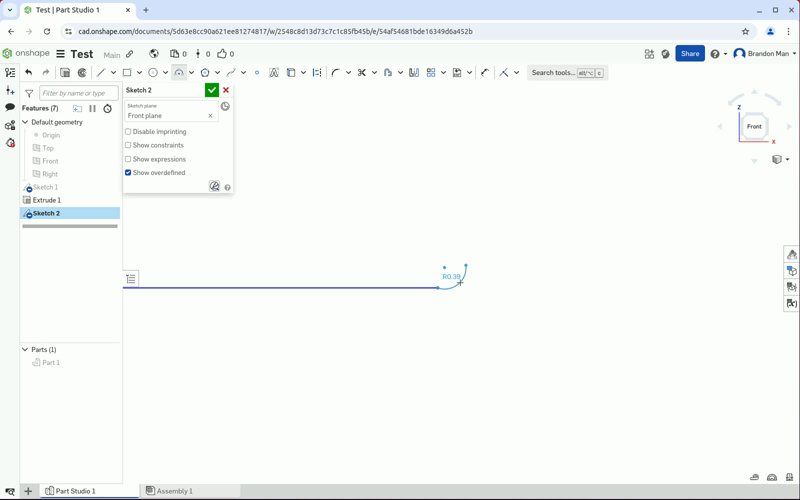
click(460, 282)
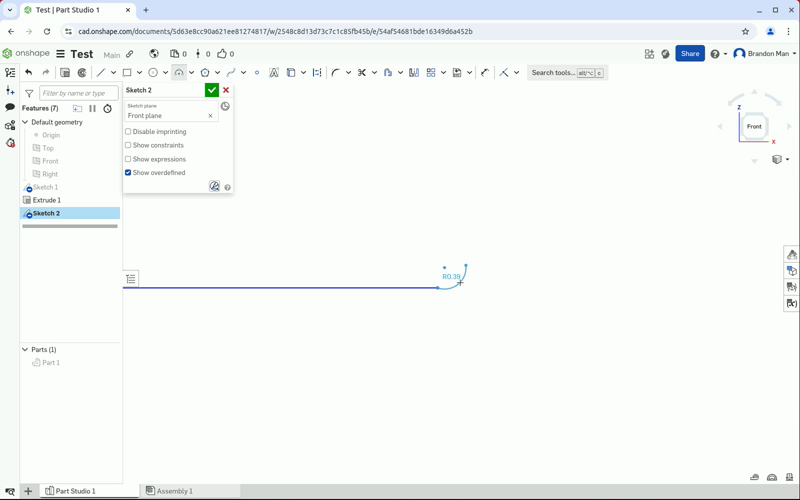
scroll(-6)
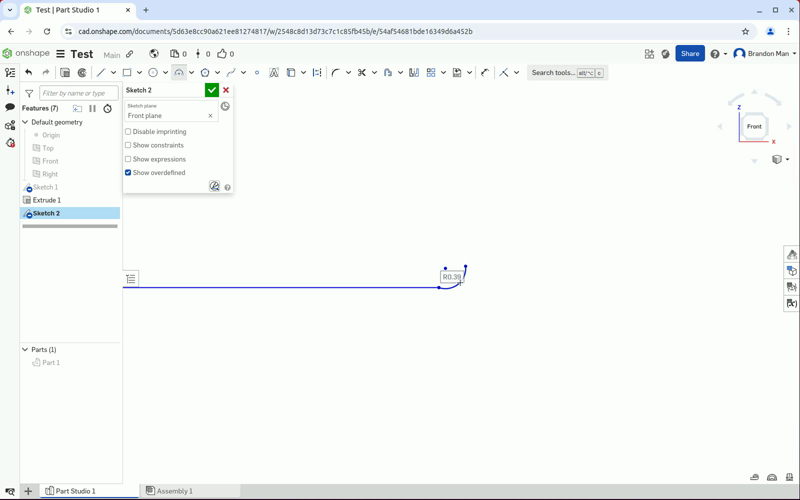
scroll(-6)
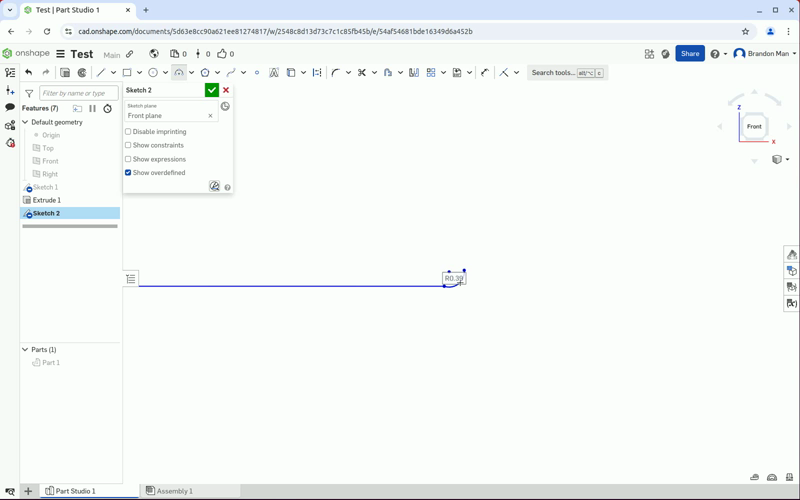
scroll(-6)
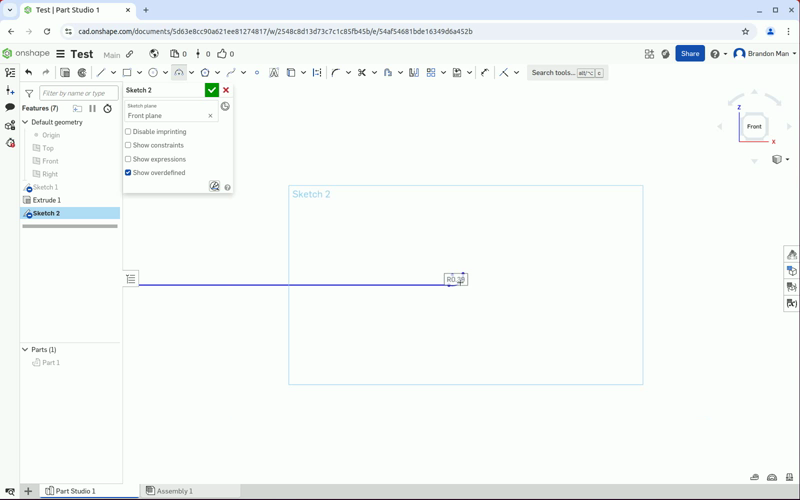
scroll(-6)
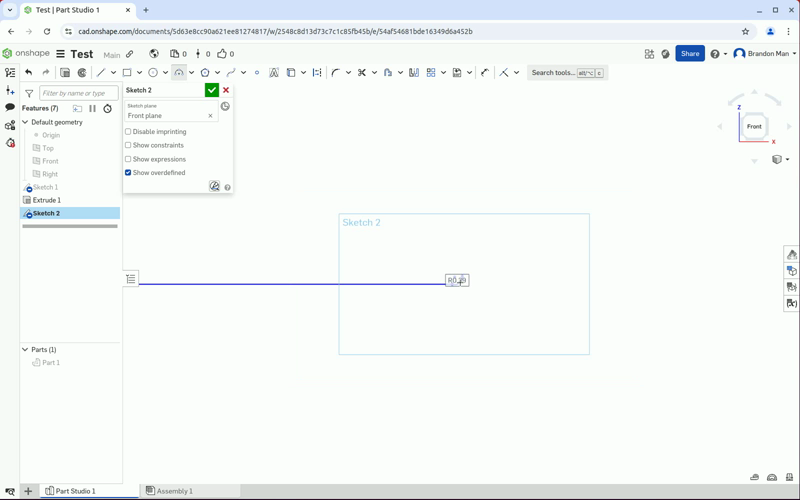
scroll(-6)
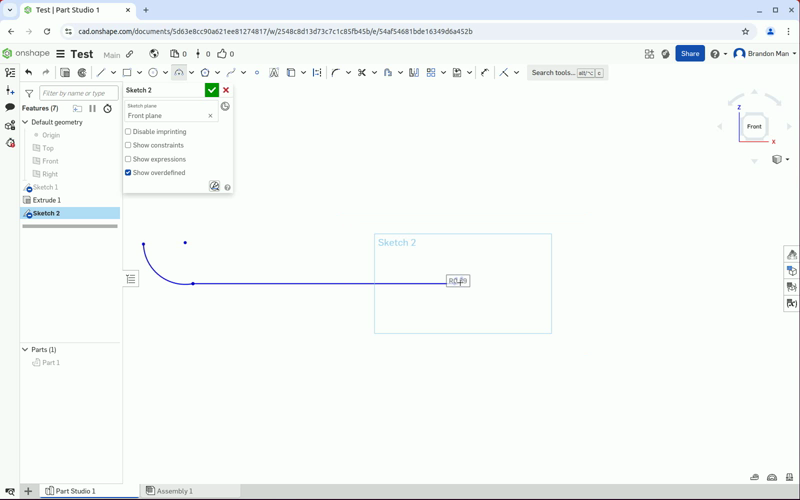
scroll(-6)
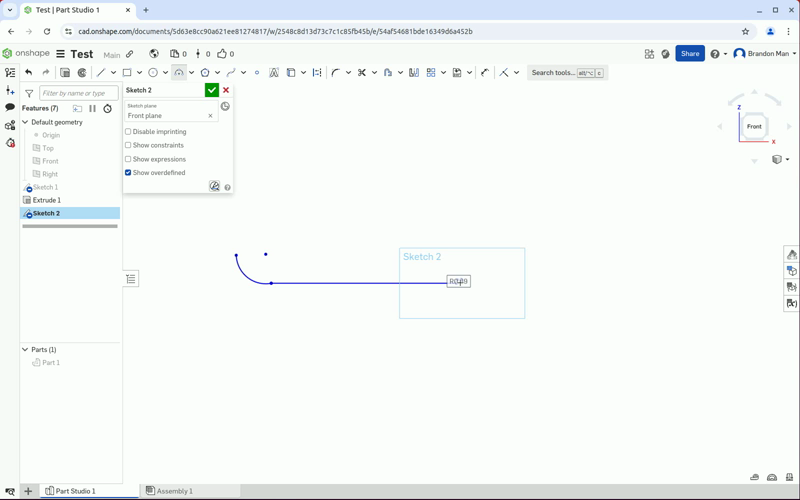
scroll(-6)
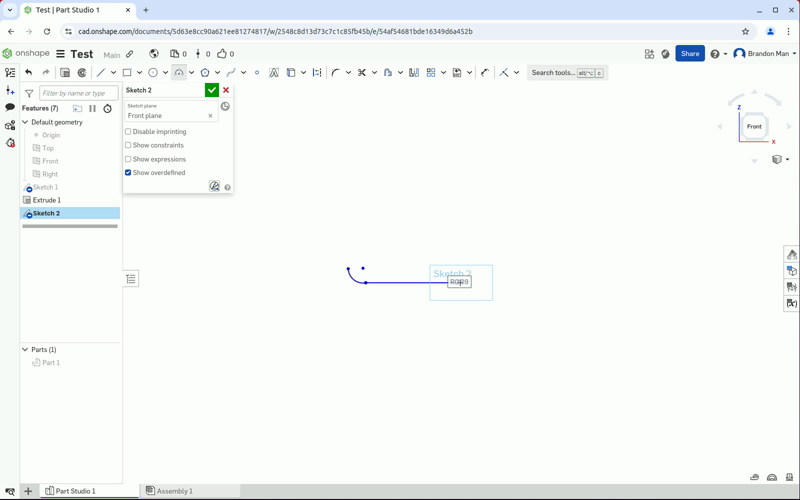
key_up(shift)
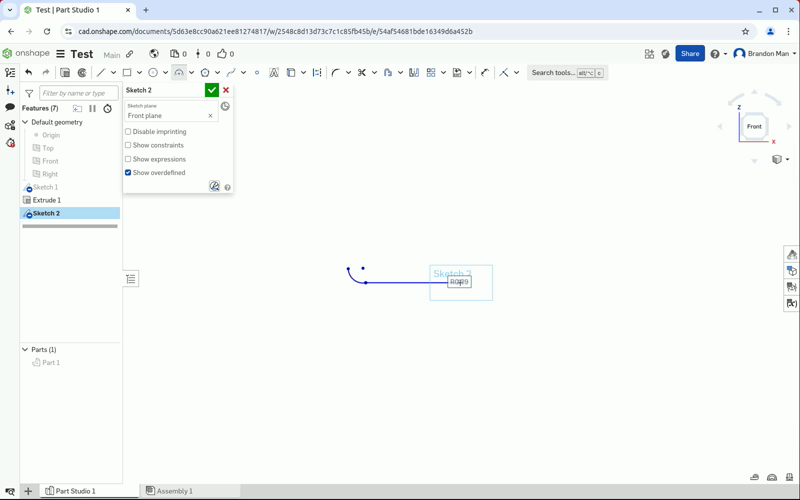
key(esc)
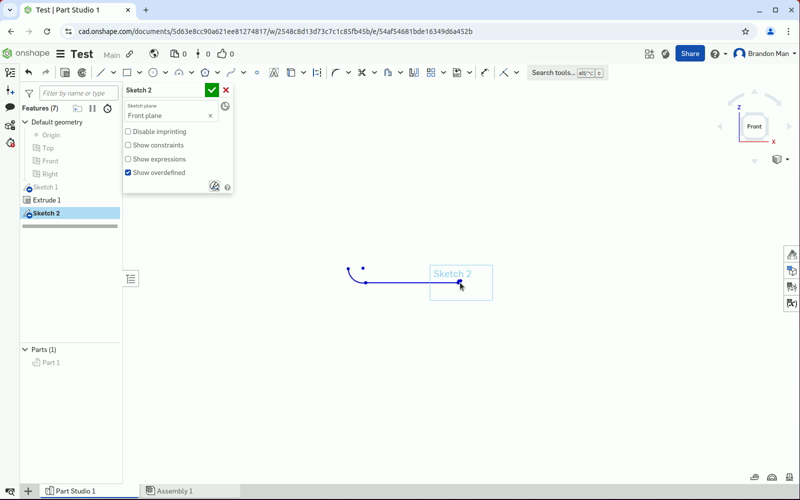
key(l)
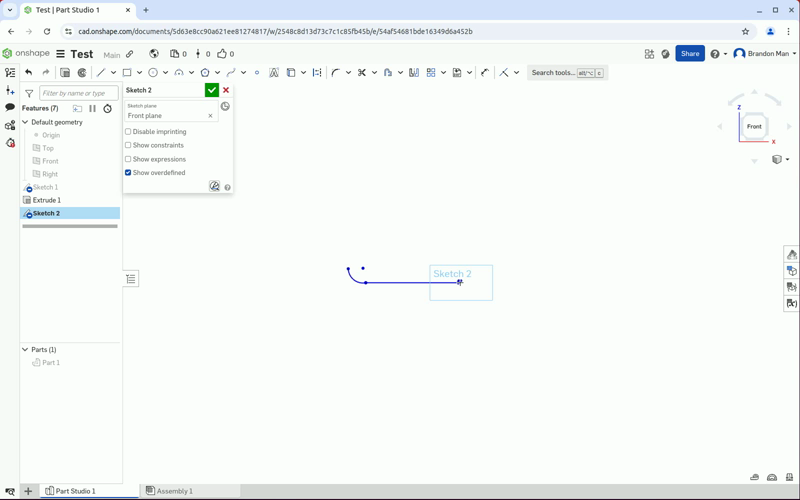
mouse_move(460, 280)
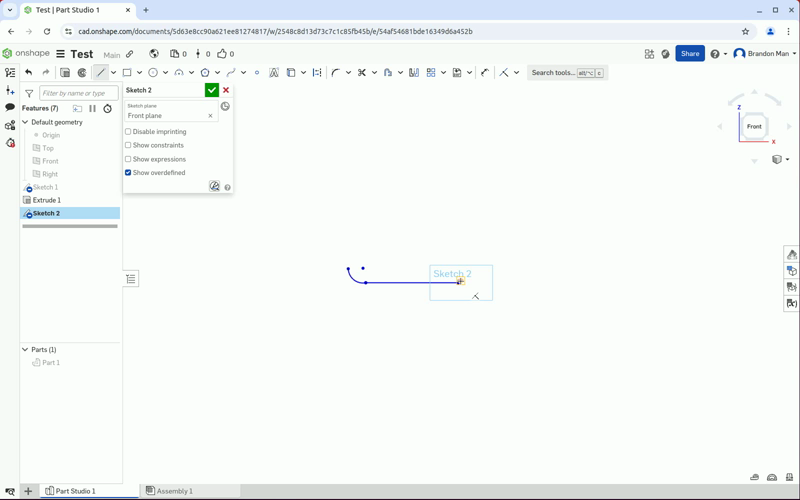
scroll(6)
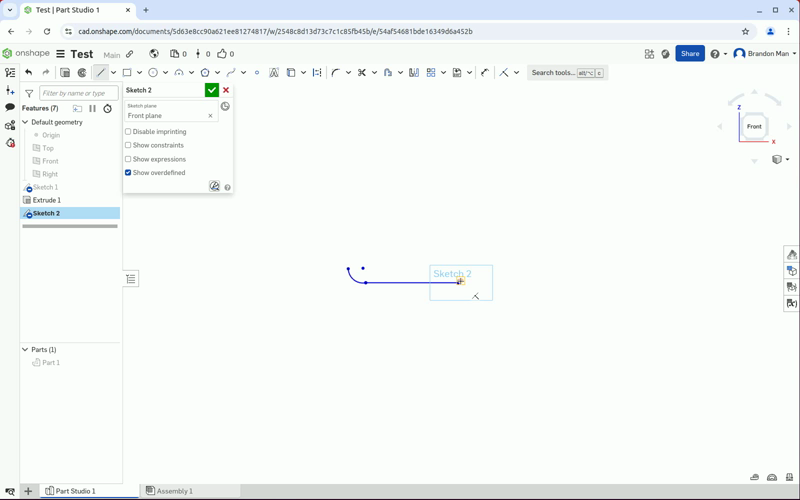
scroll(6)
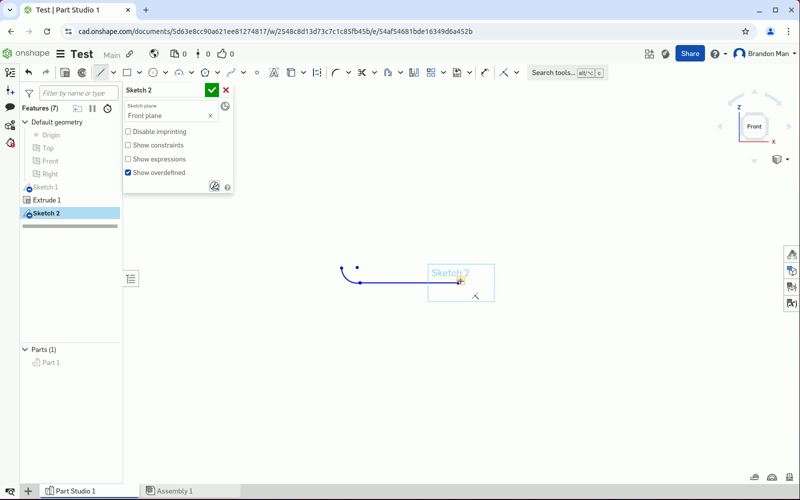
scroll(6)
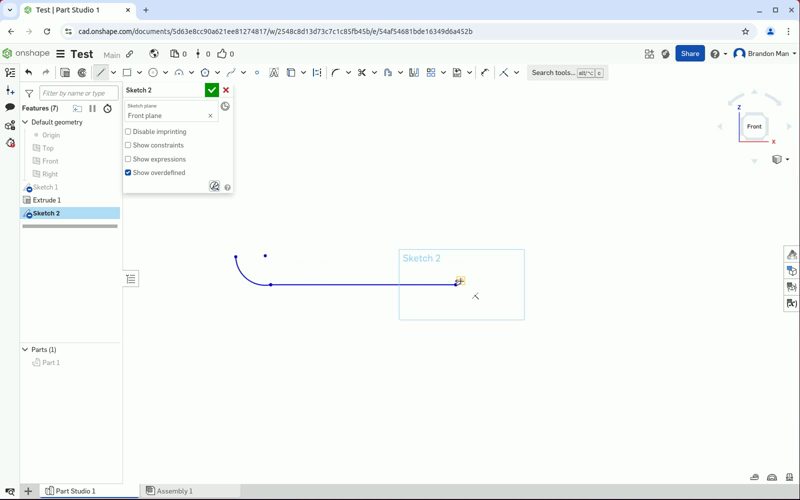
scroll(6)
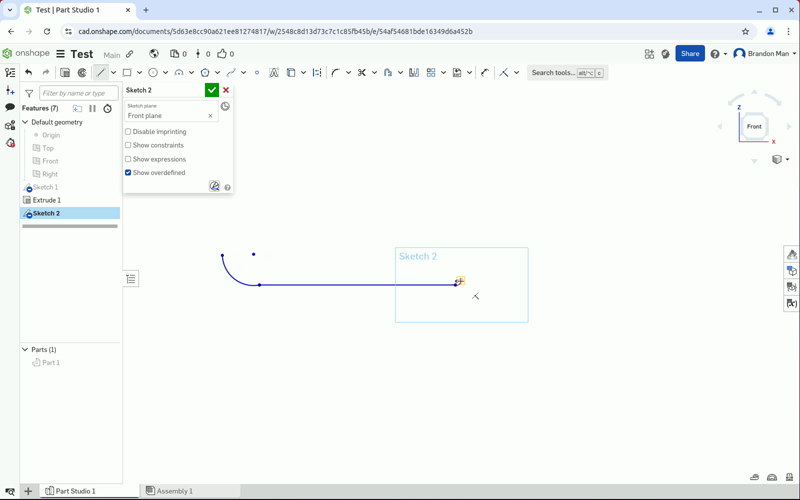
scroll(6)
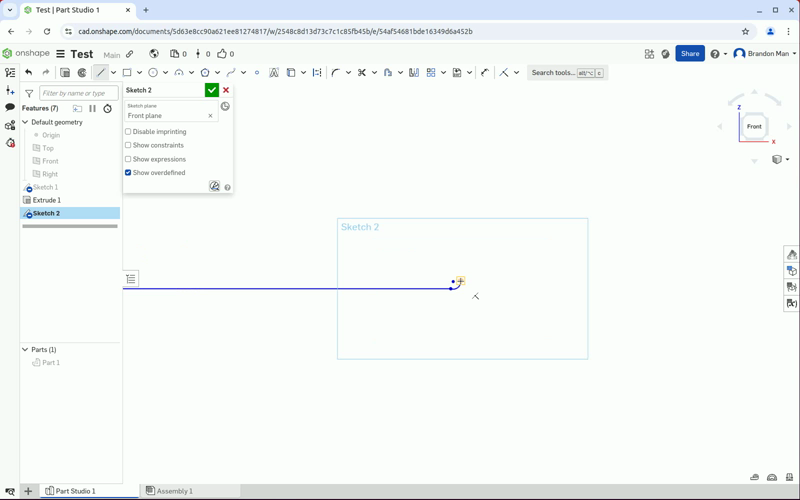
scroll(6)
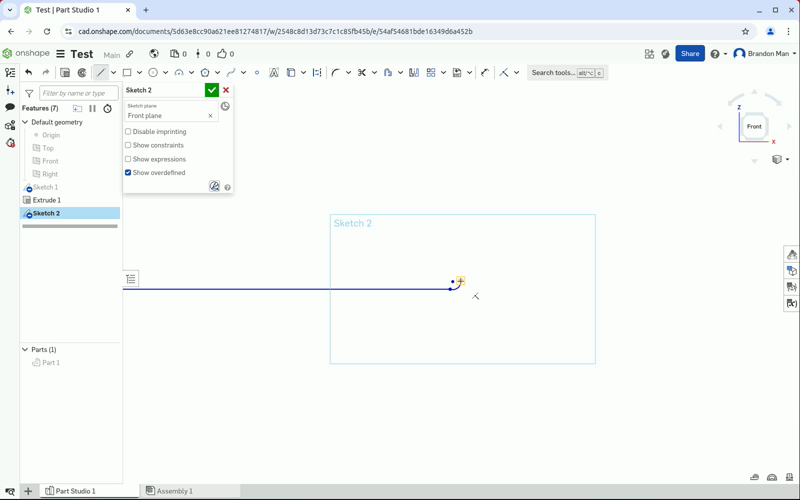
scroll(6)
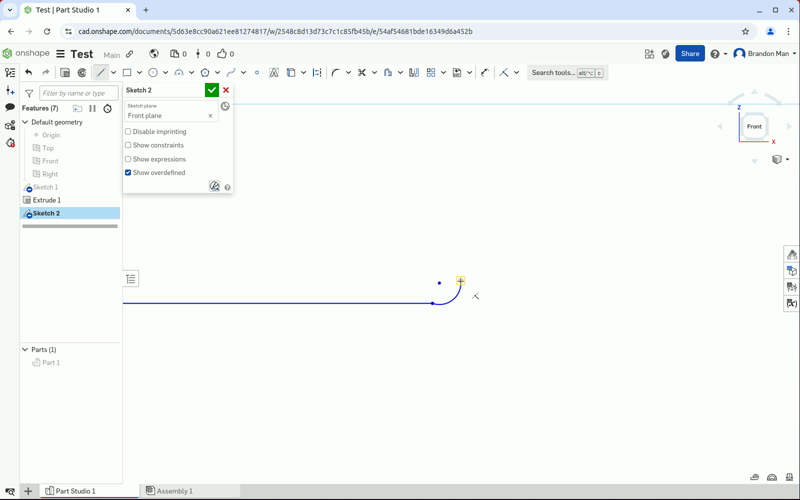
click(460, 280)
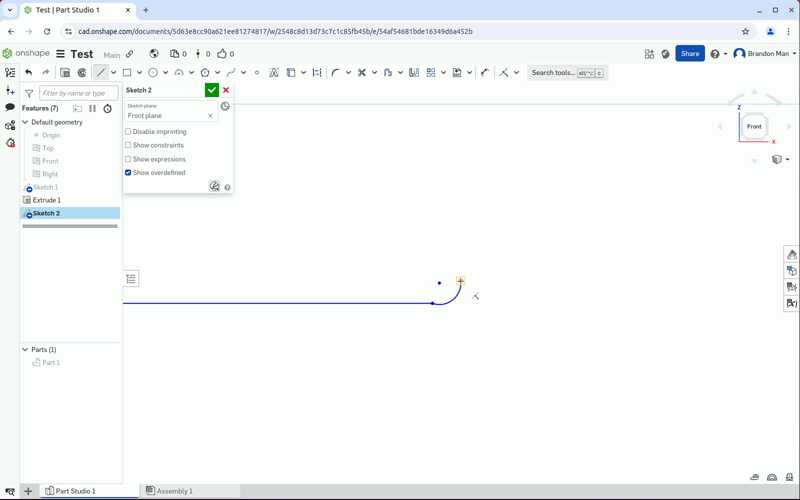
scroll(-6)
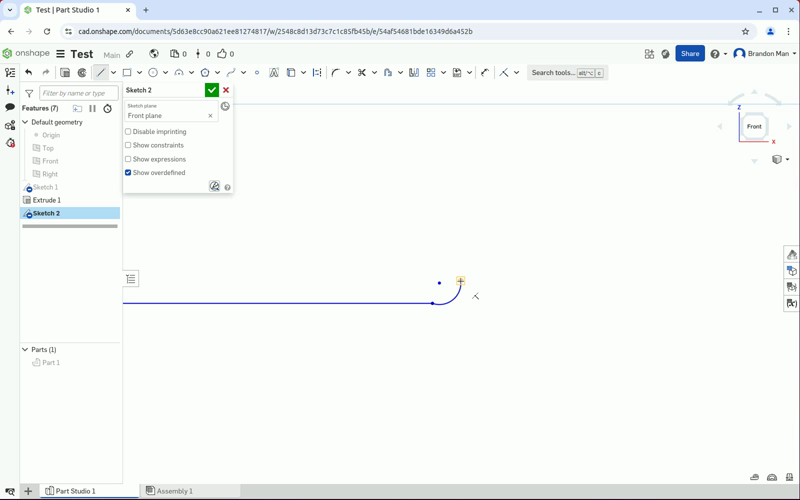
scroll(-6)
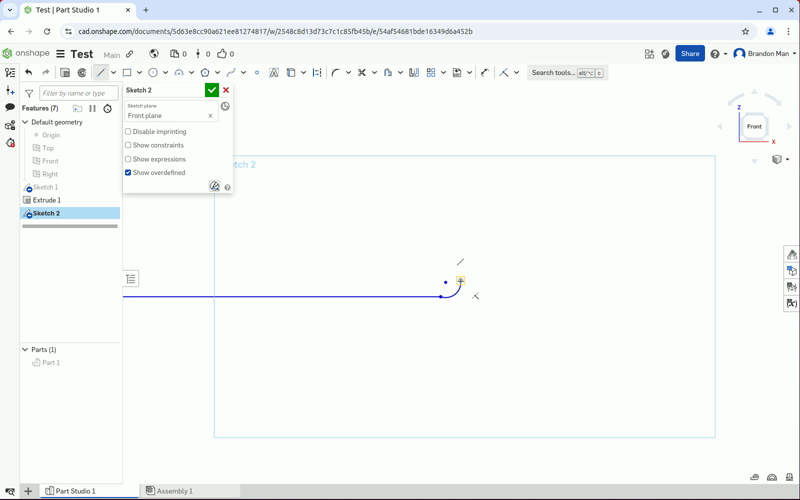
scroll(-6)
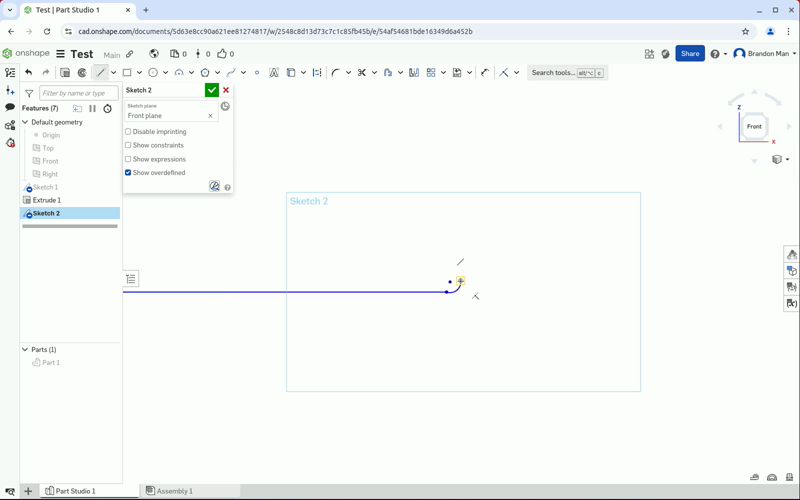
scroll(-6)
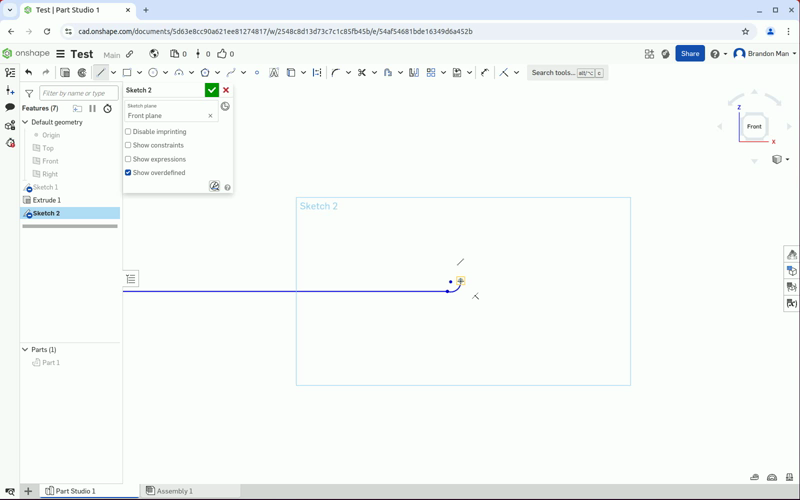
scroll(-6)
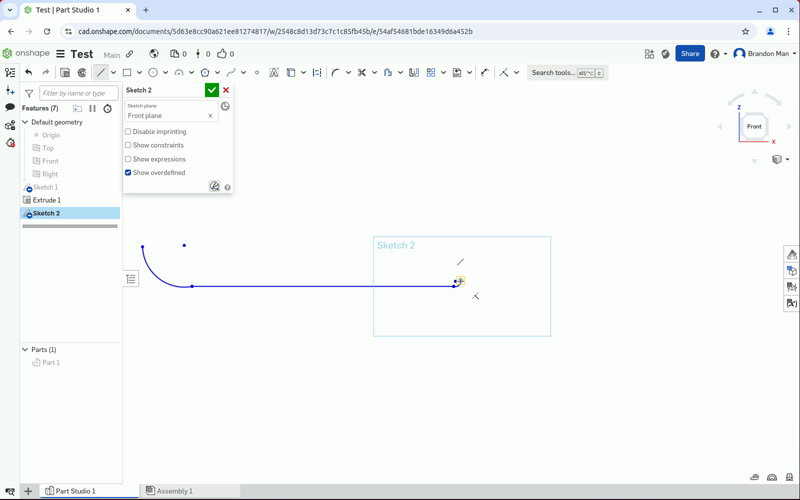
scroll(-6)
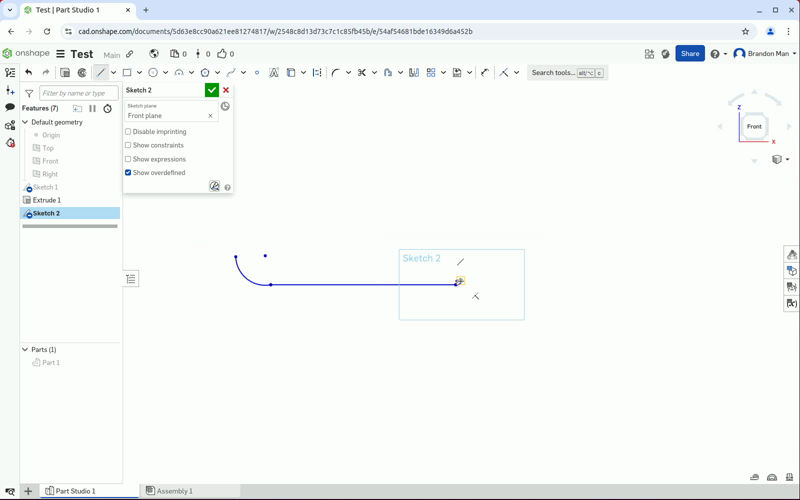
scroll(-6)
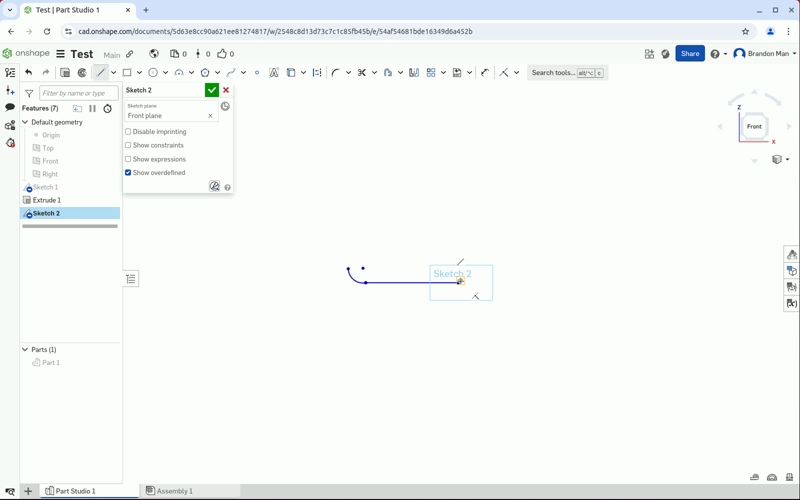
key_down(shift)
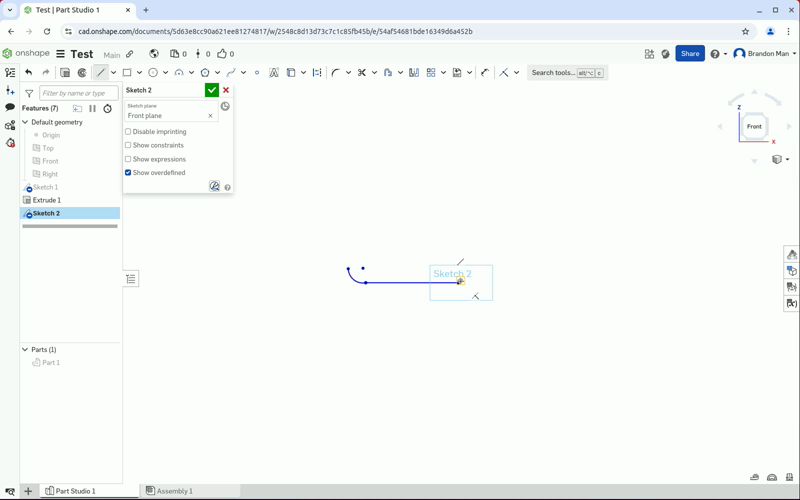
mouse_move(490, 280)
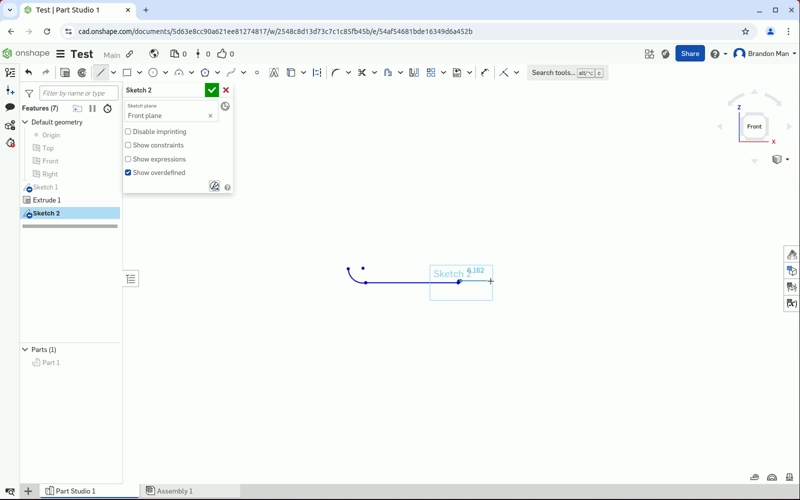
mouse_move(460, 260)
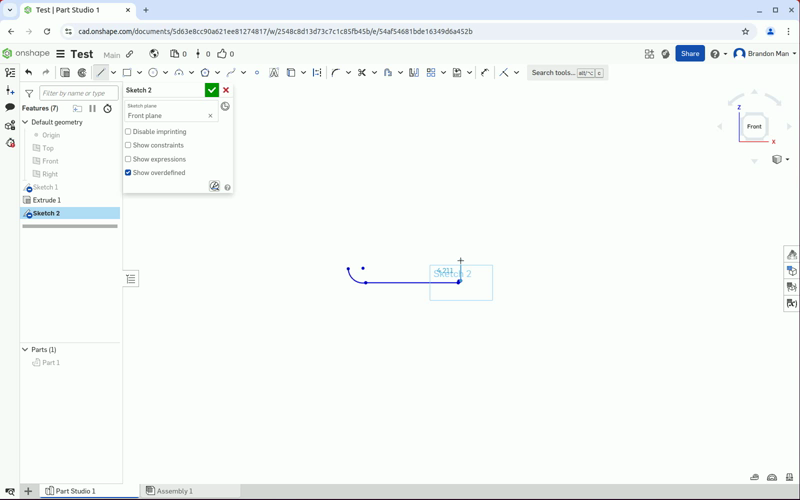
click(460, 260)
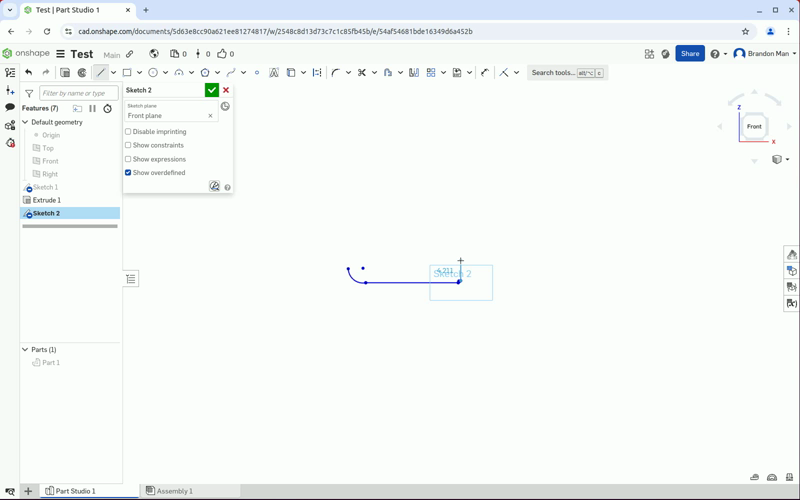
key_up(shift)
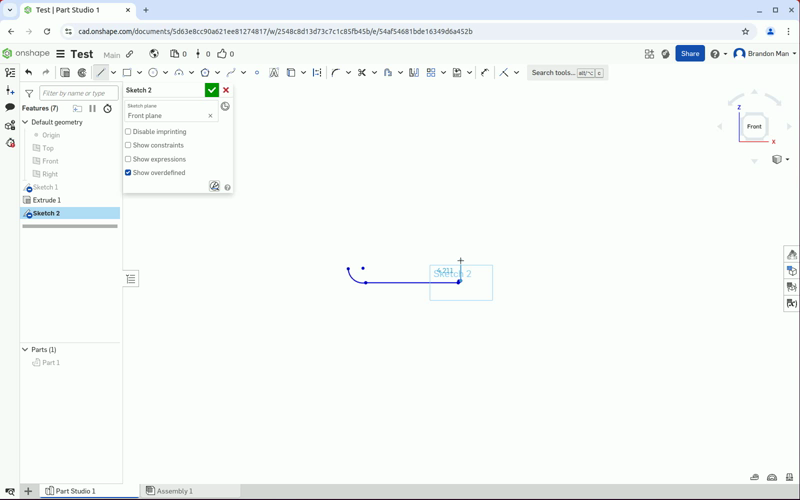
key_down(shift)
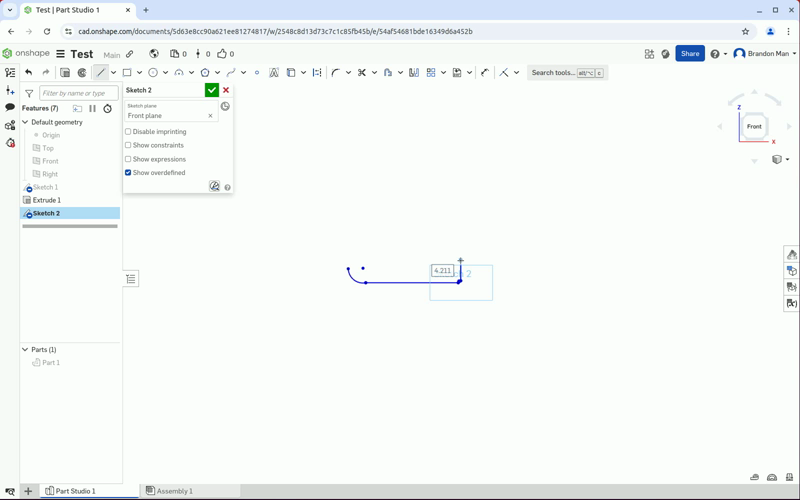
mouse_move(349, 260)
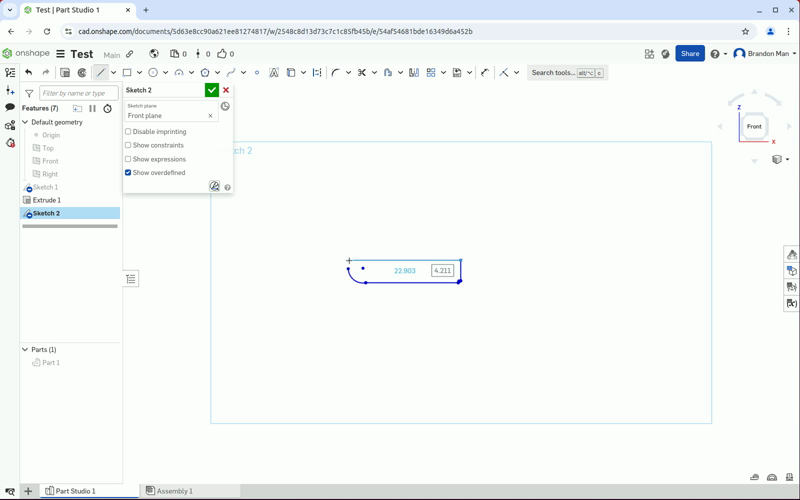
click(349, 260)
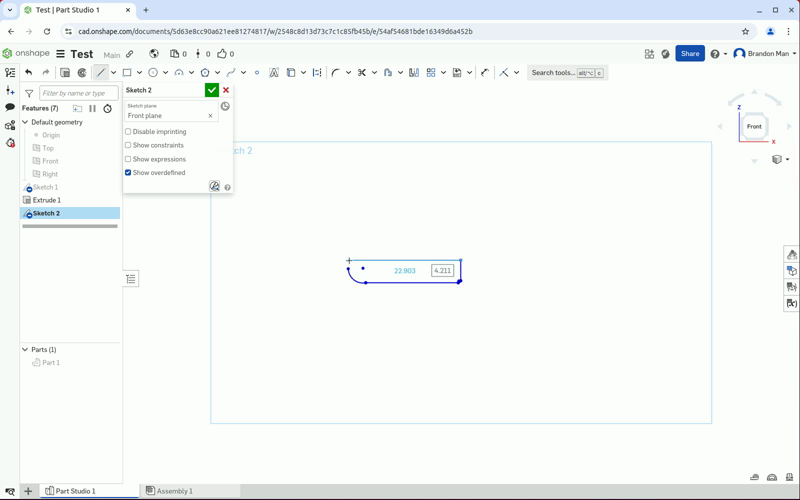
key_up(shift)
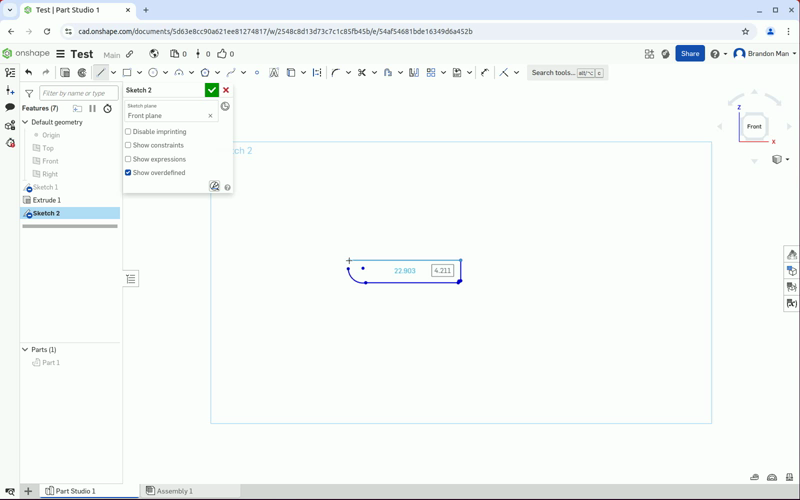
key(esc)
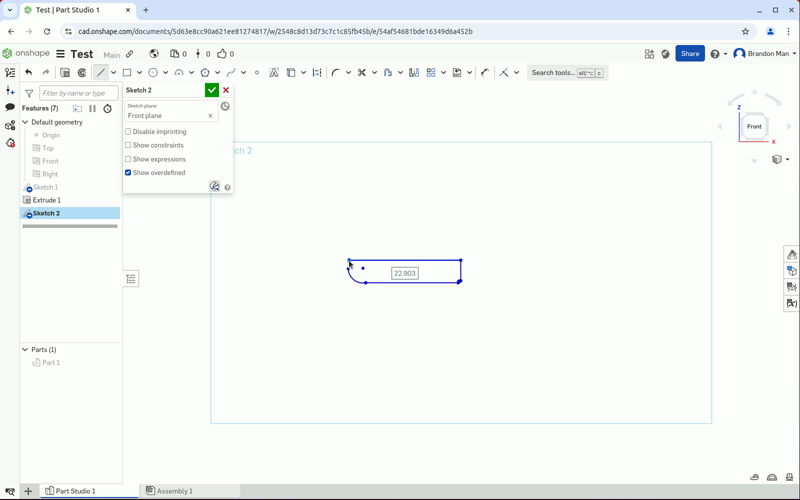
key(a)
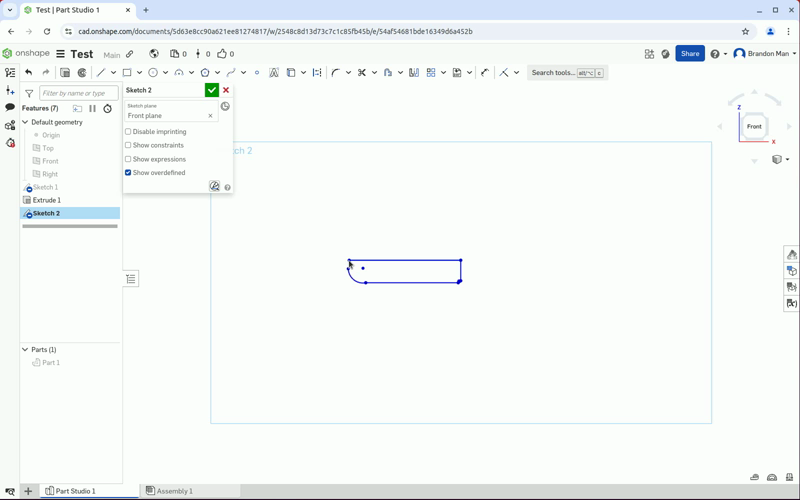
mouse_move(349, 260)
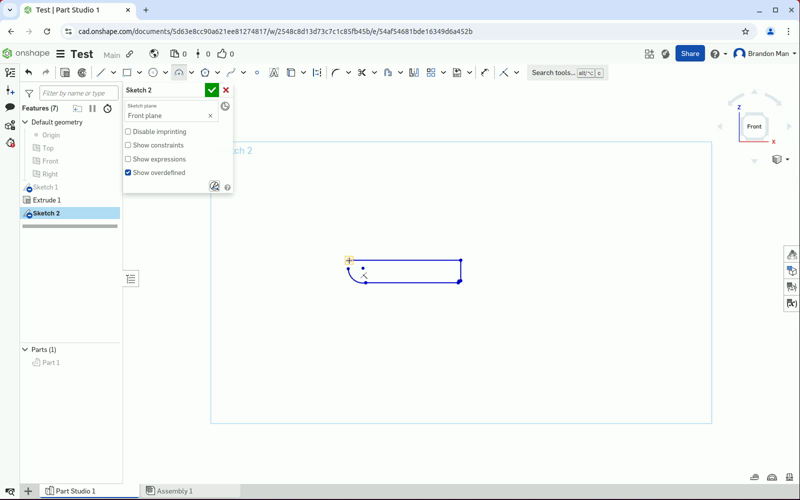
click(349, 260)
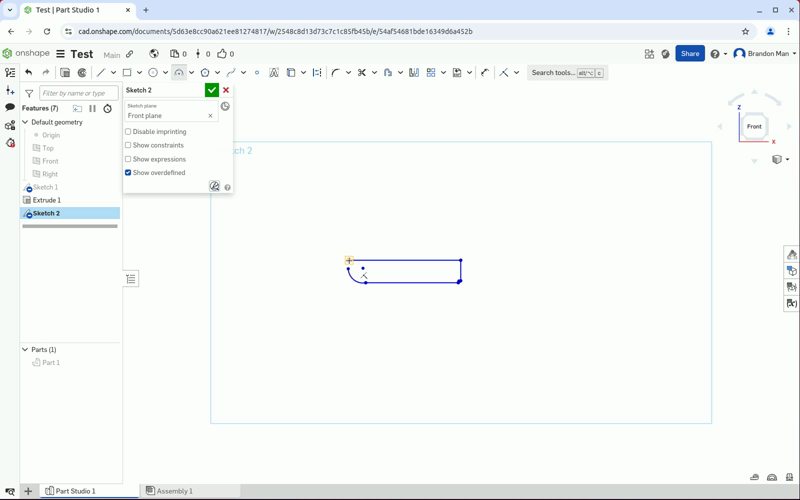
mouse_move(348, 268)
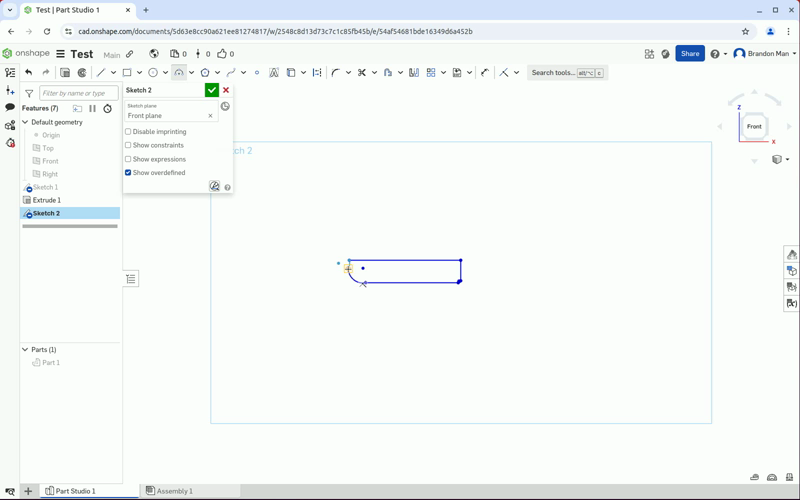
click(348, 268)
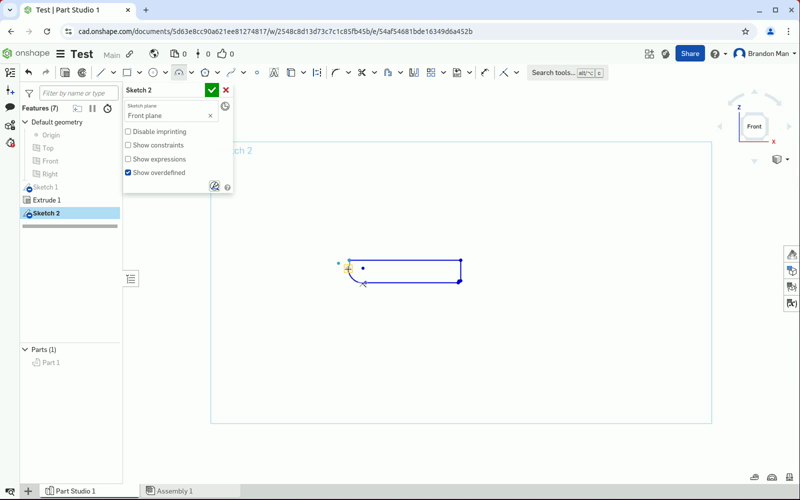
key_down(shift)
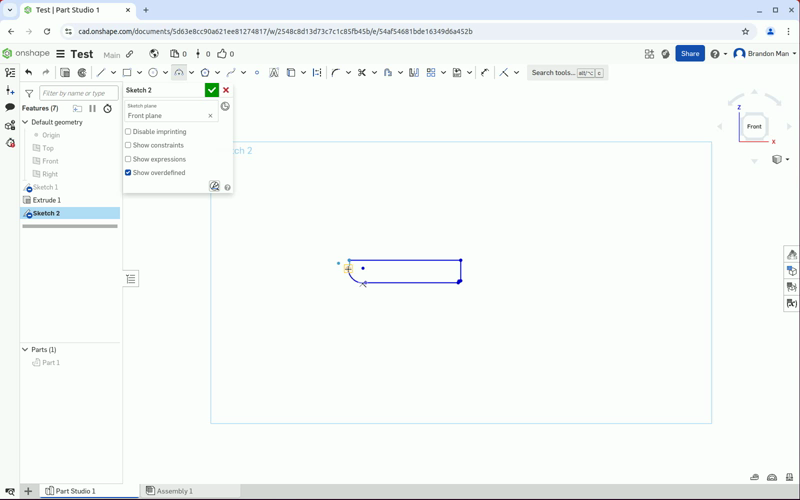
mouse_move(347, 264)
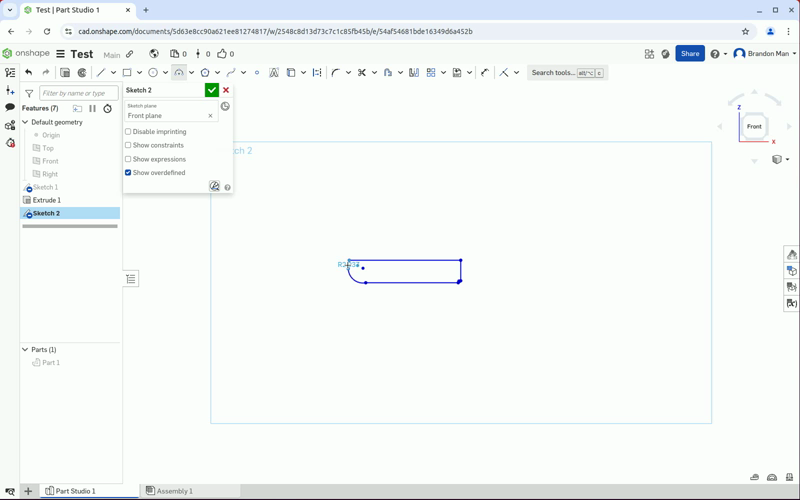
scroll(6)
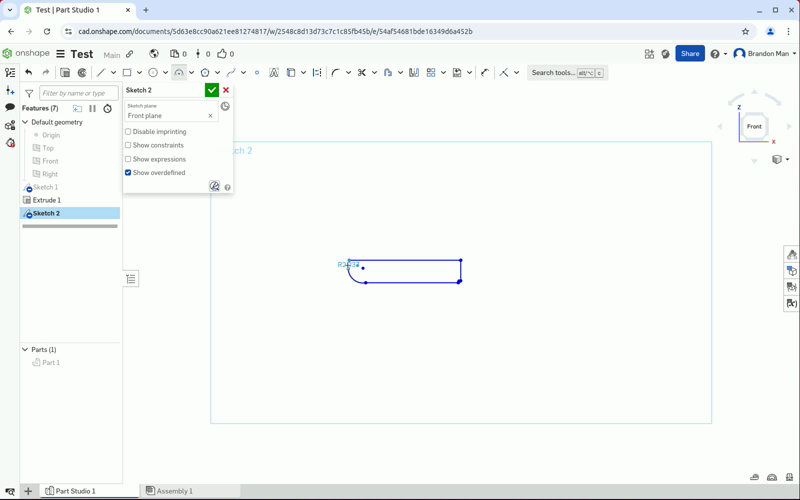
scroll(6)
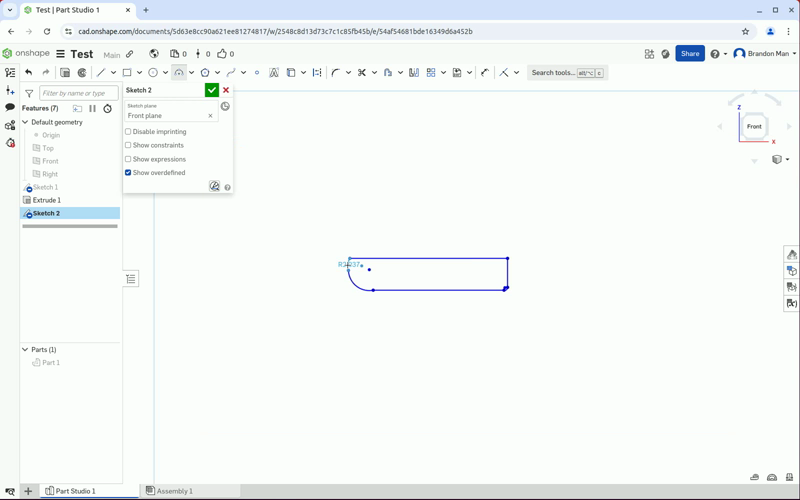
scroll(6)
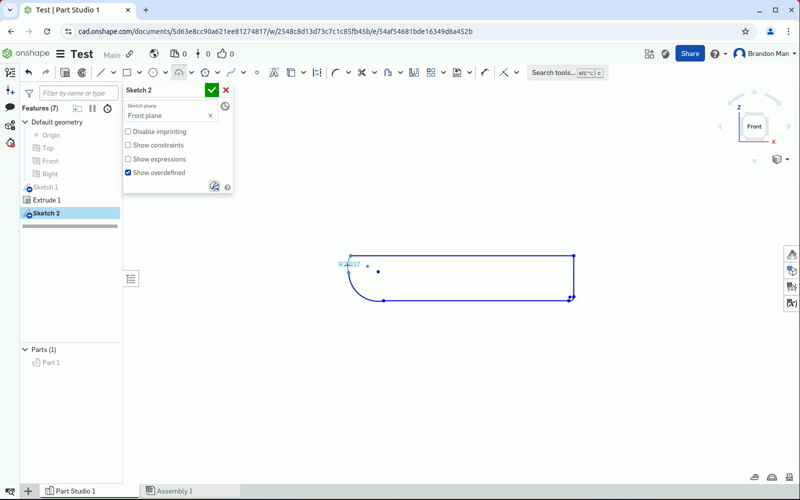
scroll(6)
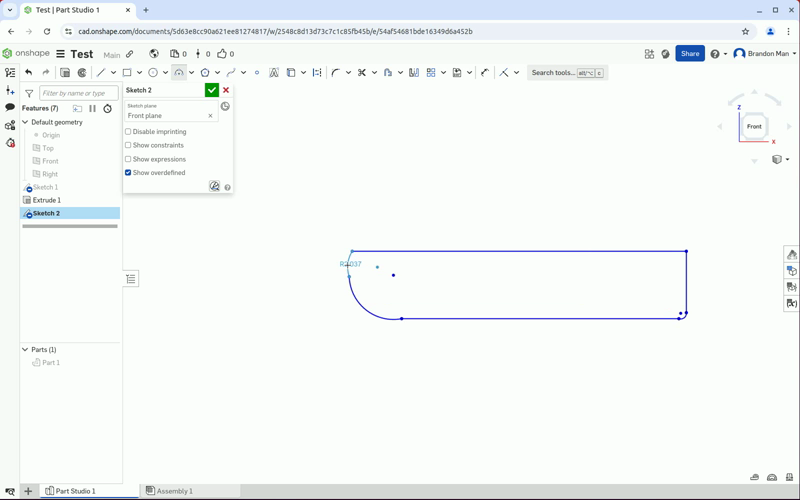
scroll(6)
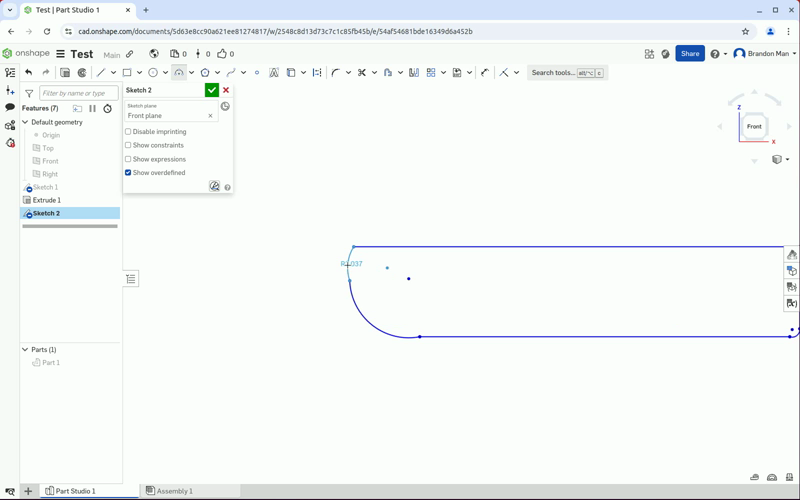
scroll(6)
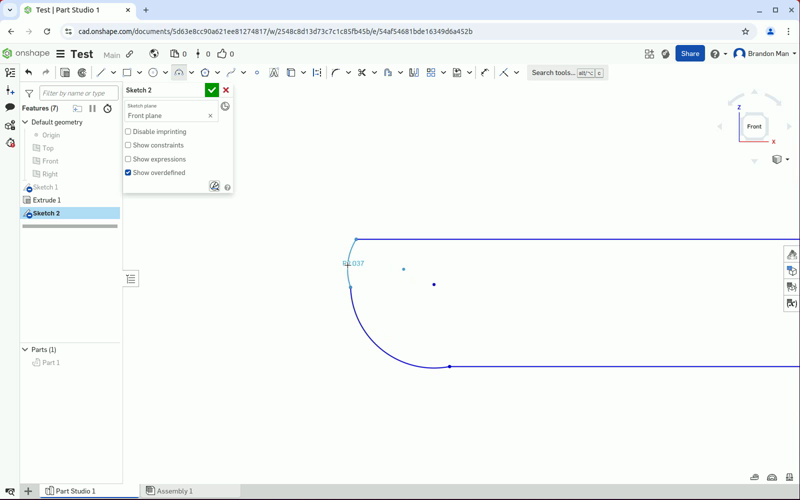
scroll(6)
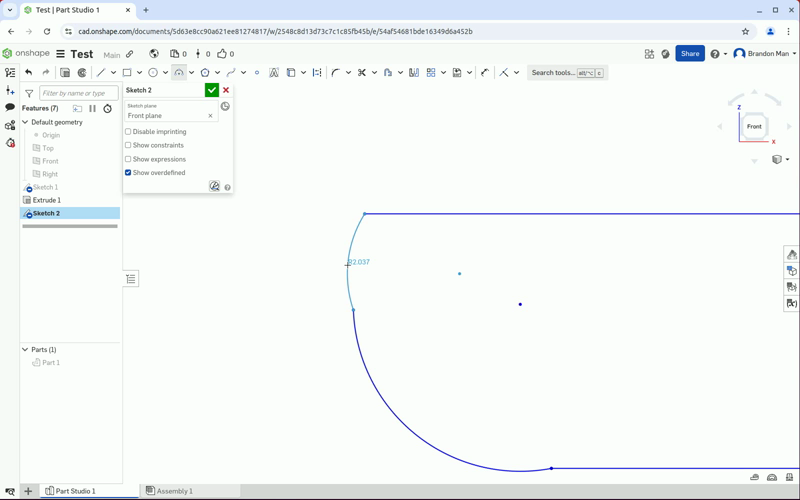
click(347, 264)
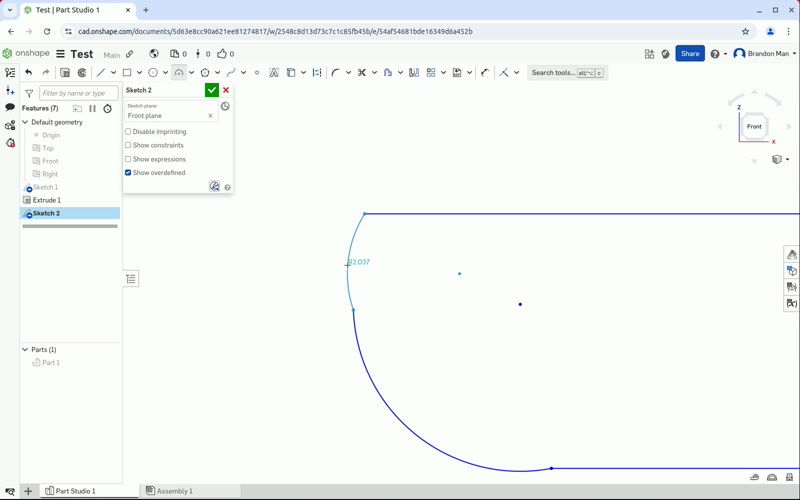
scroll(-6)
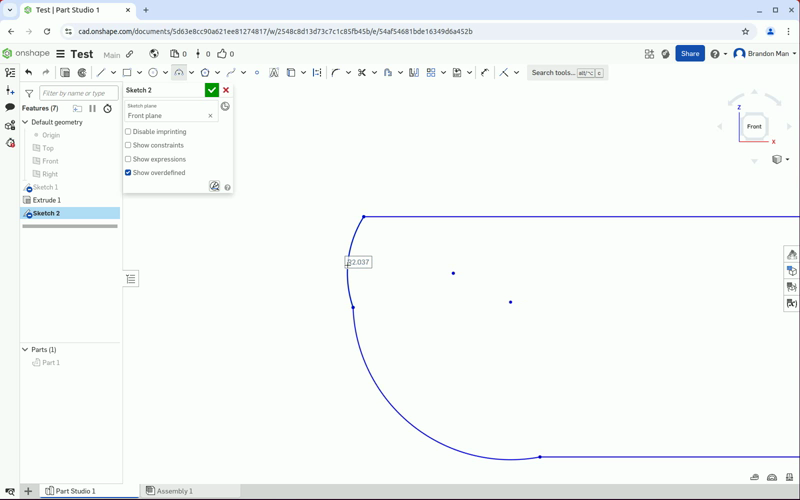
scroll(-6)
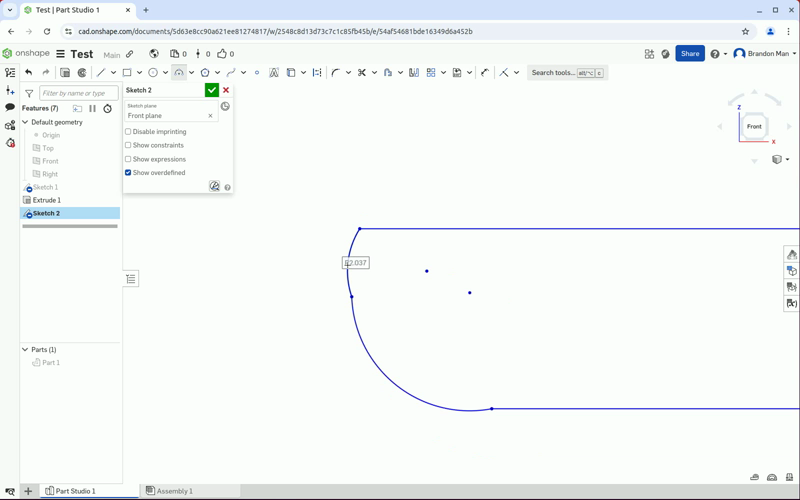
scroll(-6)
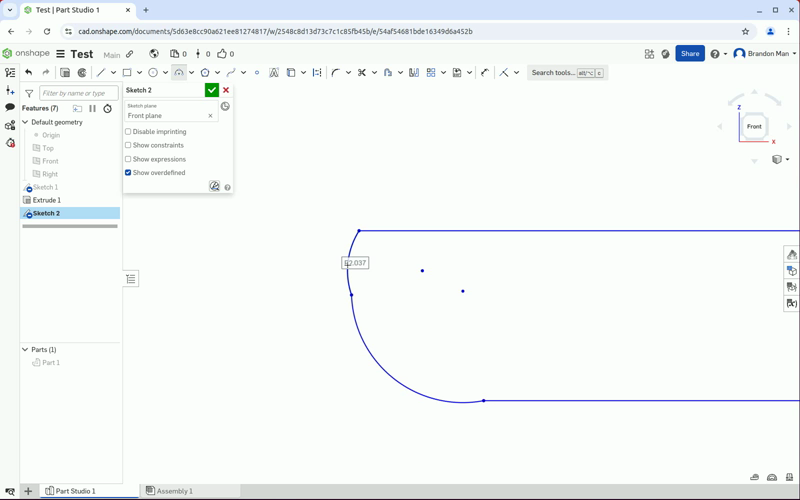
scroll(-6)
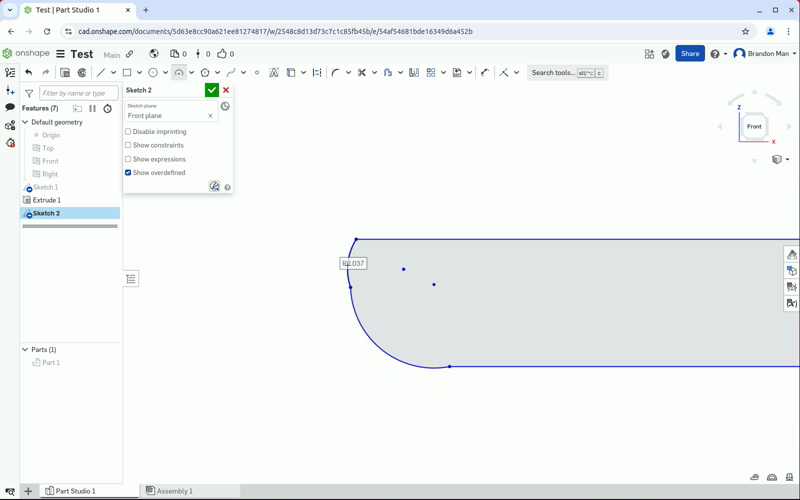
scroll(-6)
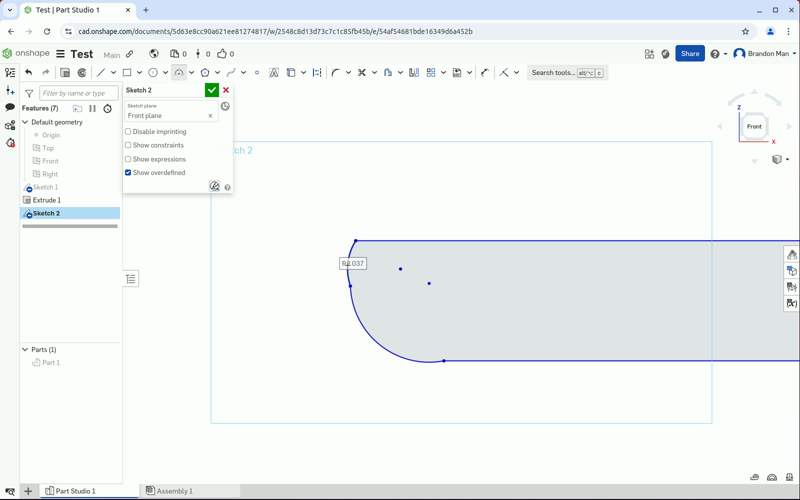
scroll(-6)
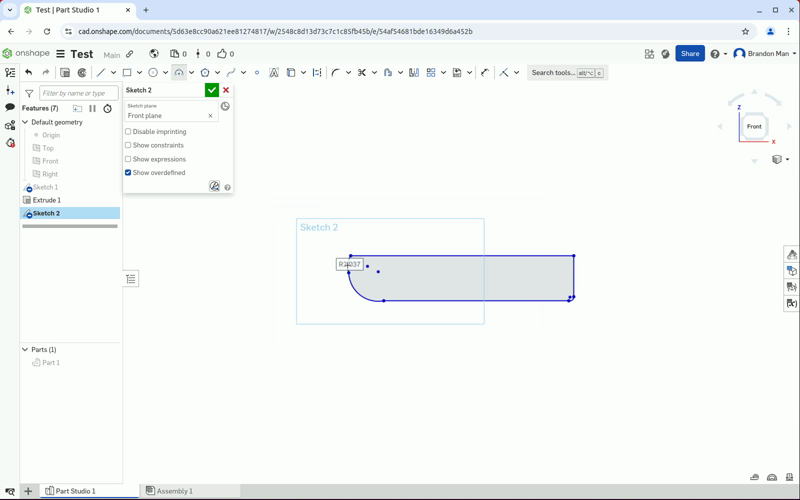
scroll(-6)
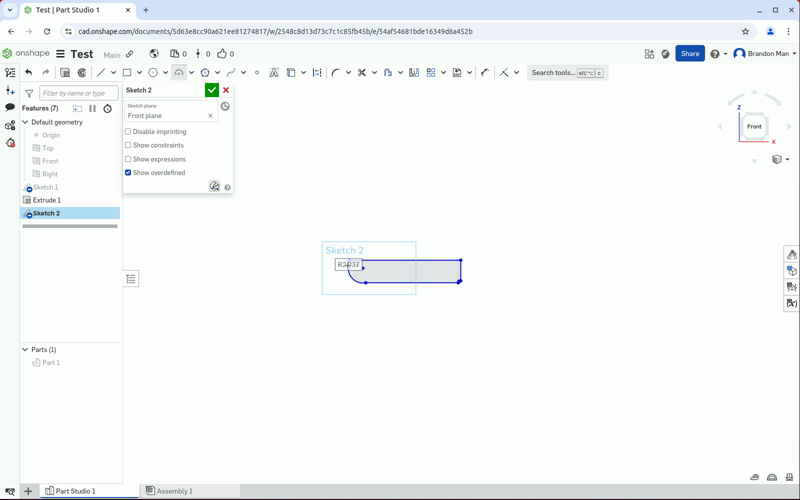
key_up(shift)
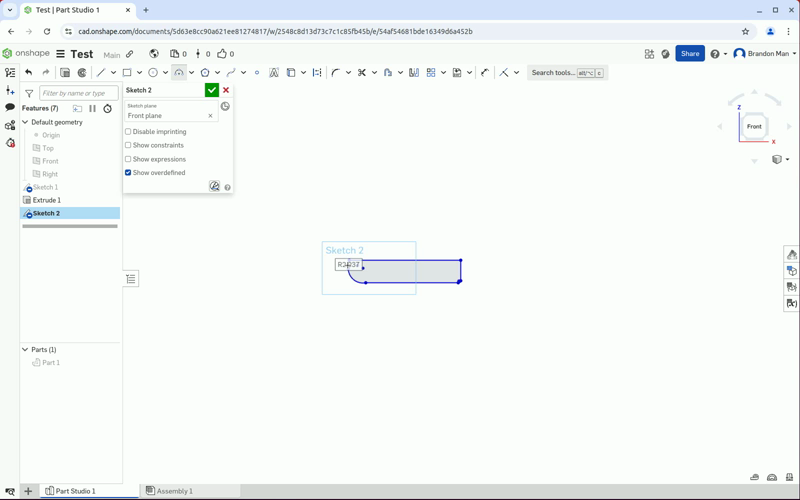
key(esc)
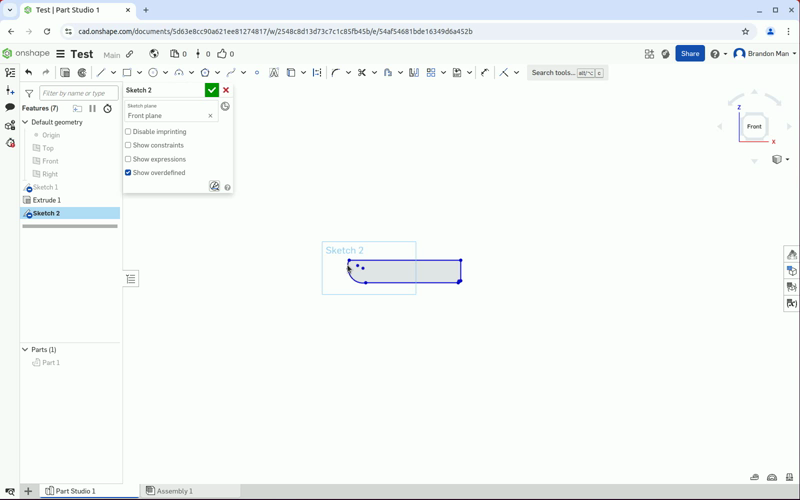
key(c)
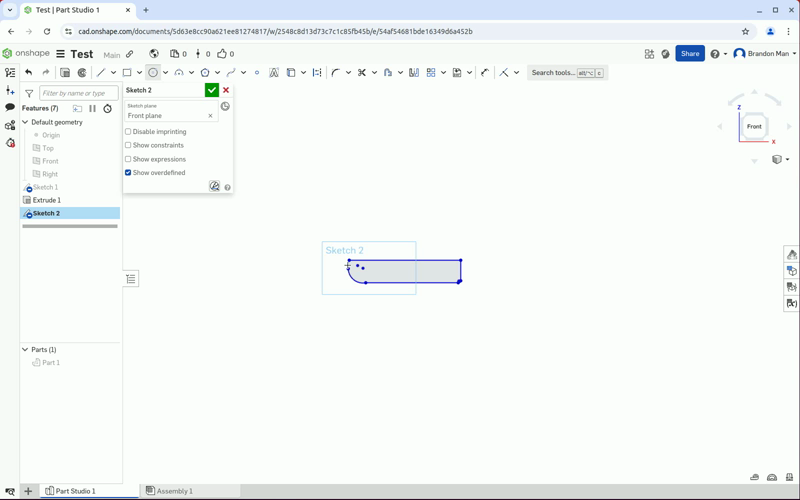
key_down(shift)
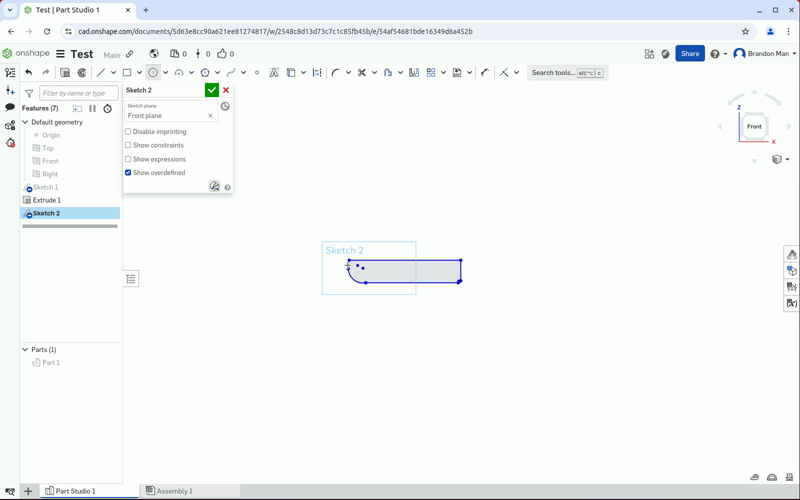
mouse_move(404, 273)
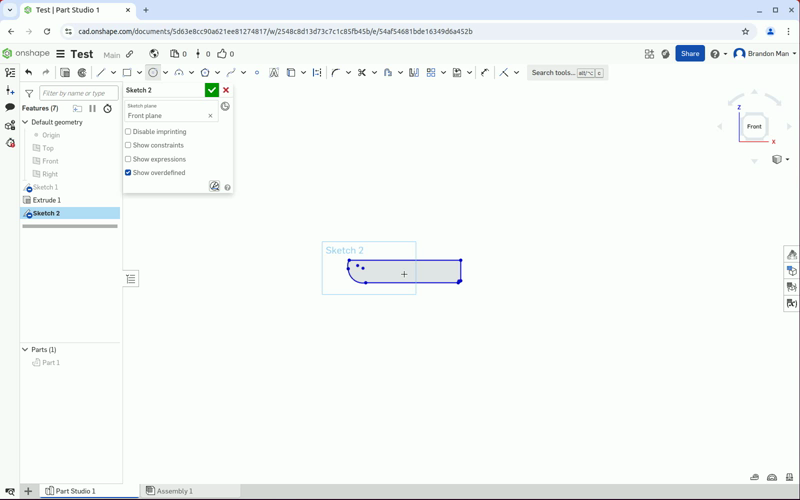
click(404, 273)
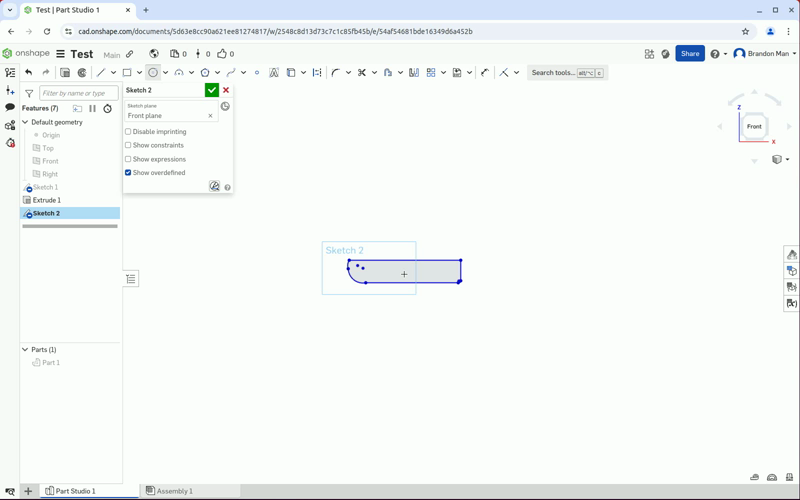
key_up(shift)
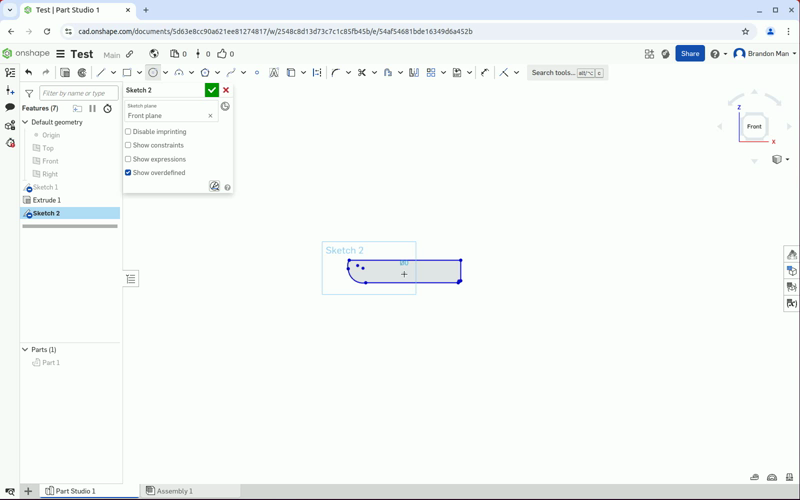
mouse_move(410, 273)
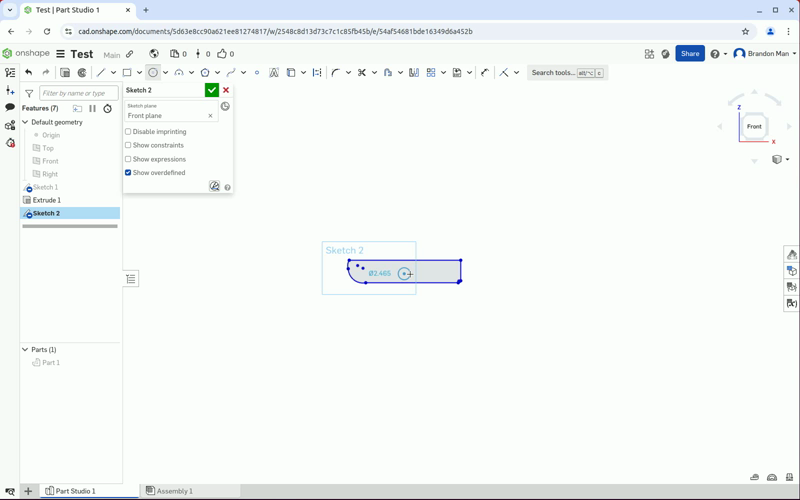
click(410, 273)
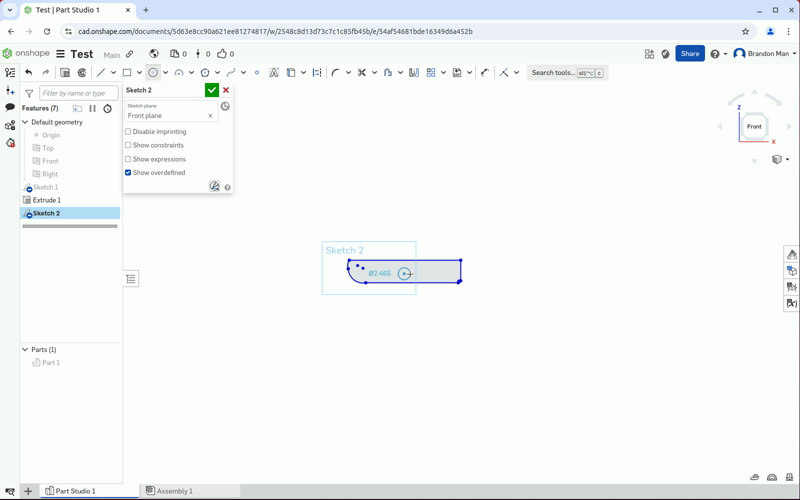
key(esc)
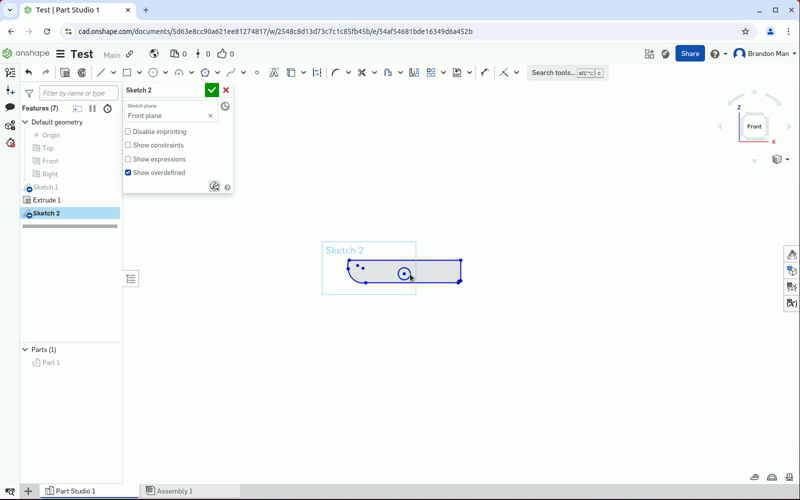
mouse_move(453, 263)
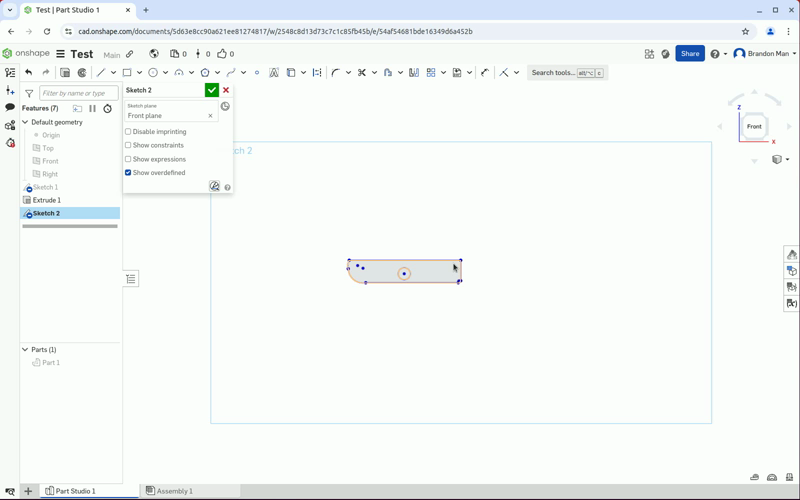
click(453, 263)
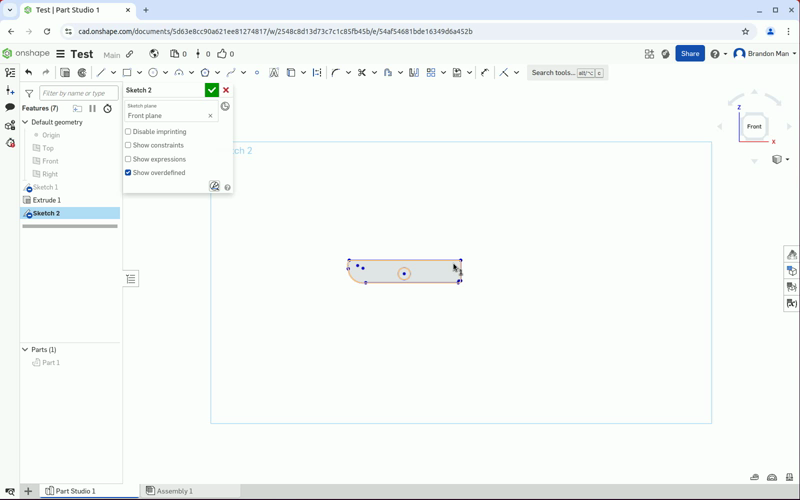
mouse_move(73, 352)
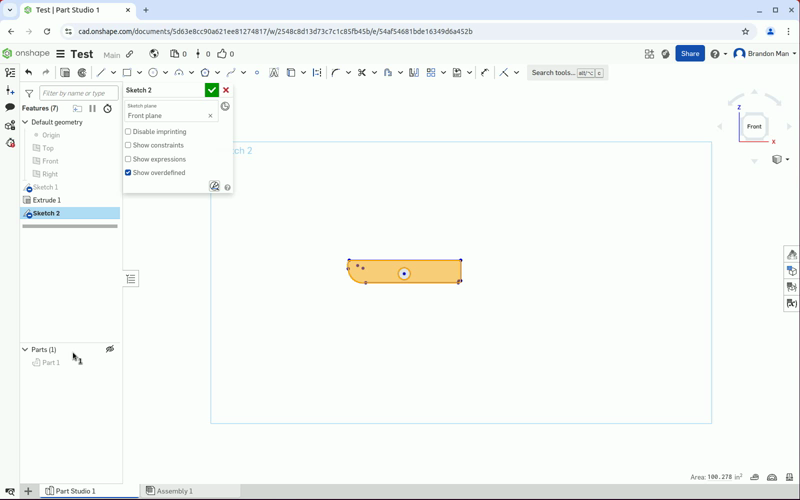
key(shift+y)
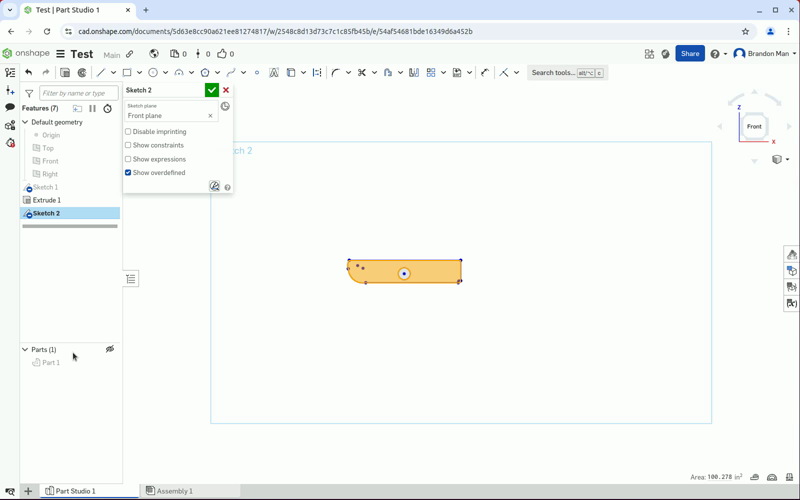
key(shift+e)
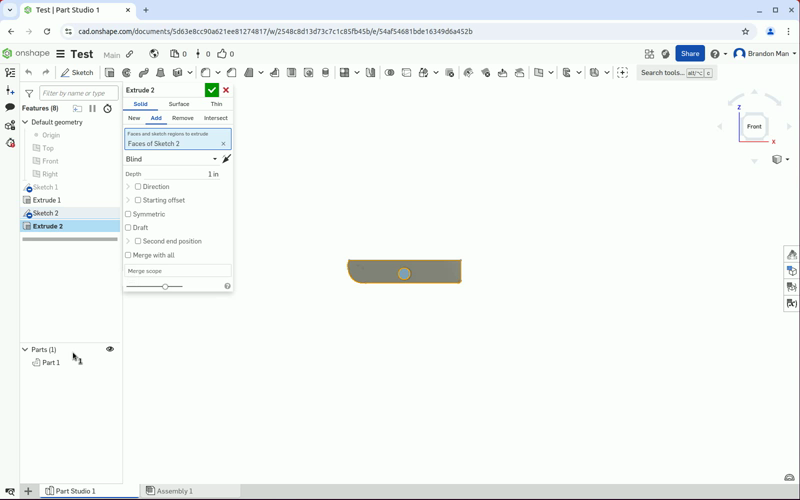
mouse_move(143, 106)
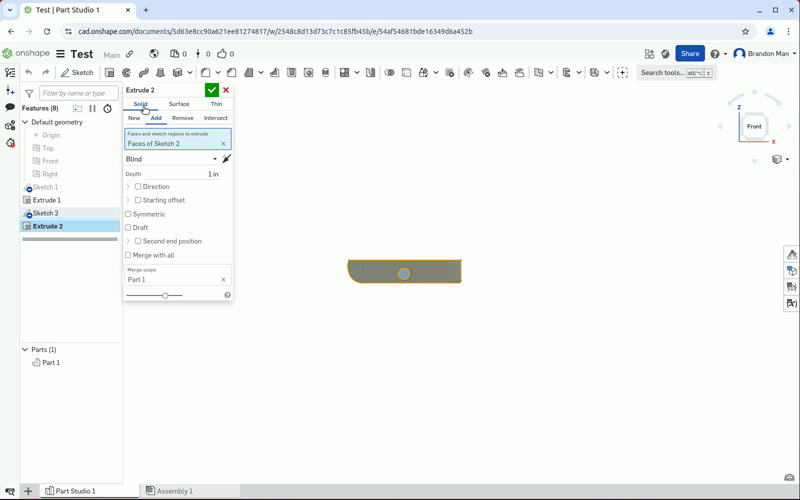
click(143, 106)
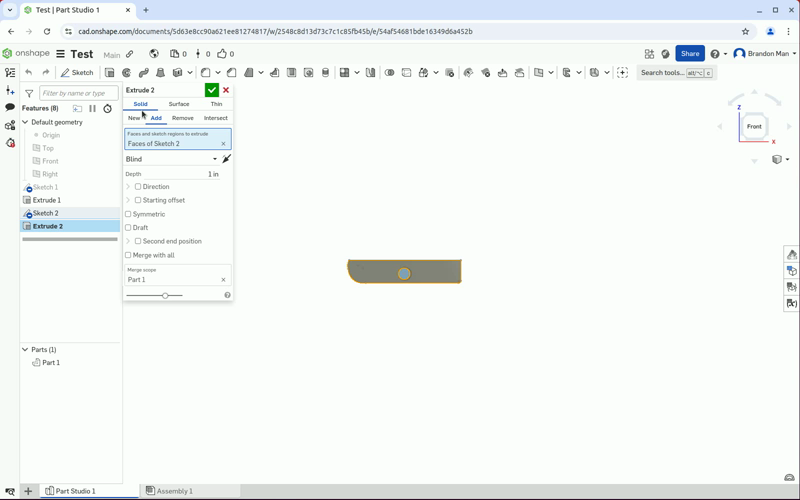
mouse_move(137, 120)
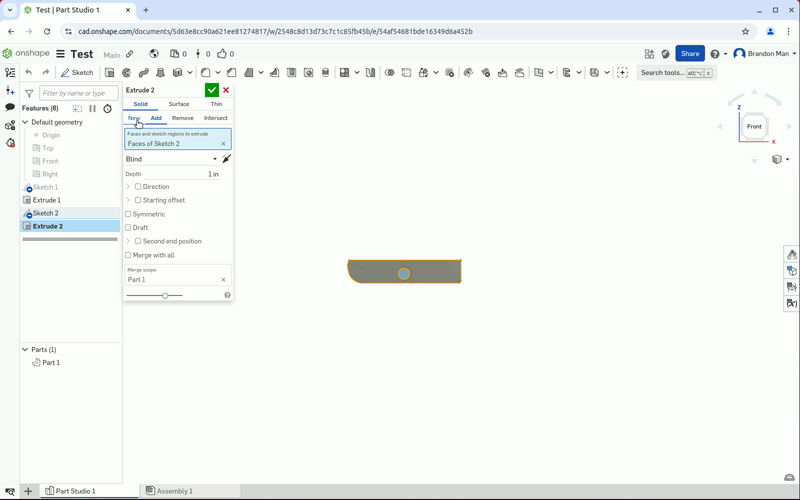
click(137, 120)
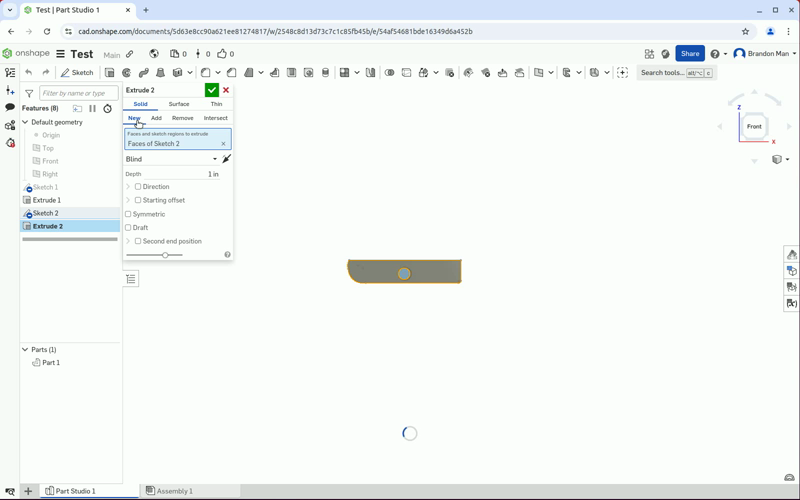
key(tab, 4)
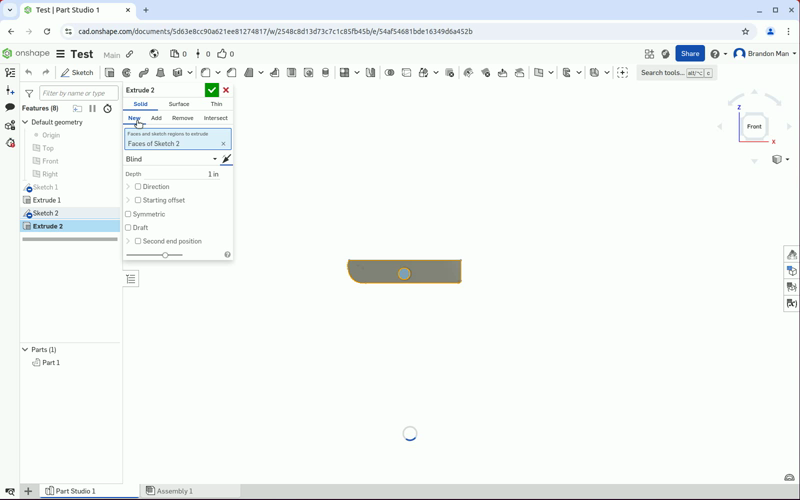
text(0.722)
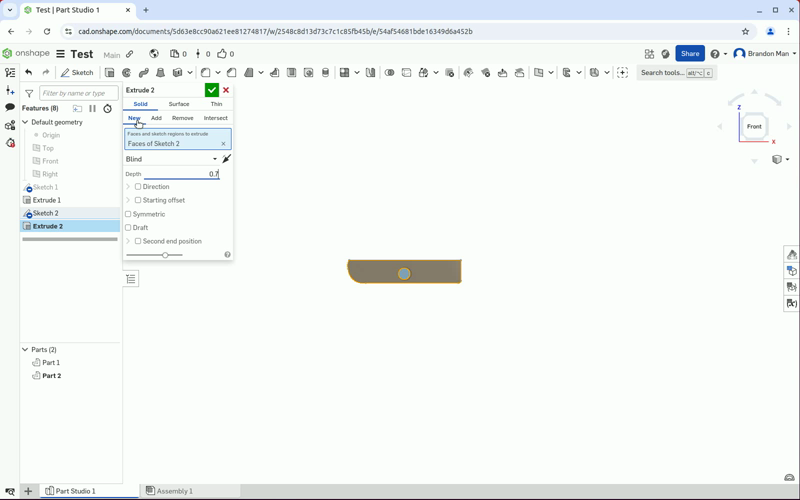
key(enter)
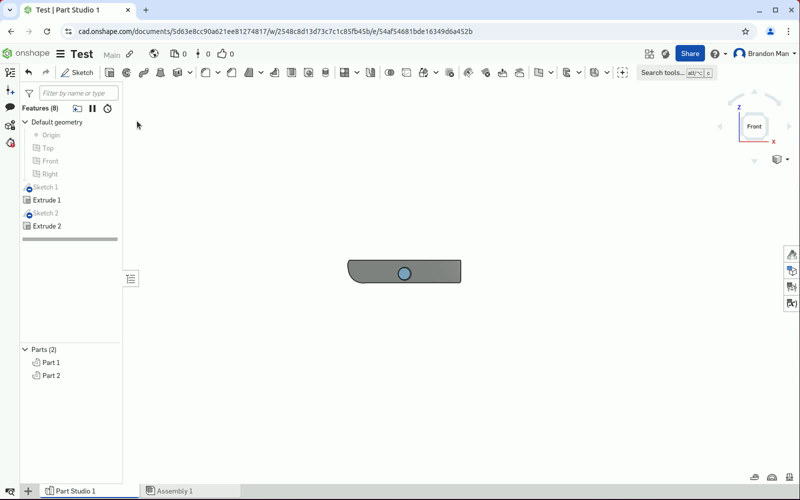
key(shift+h)
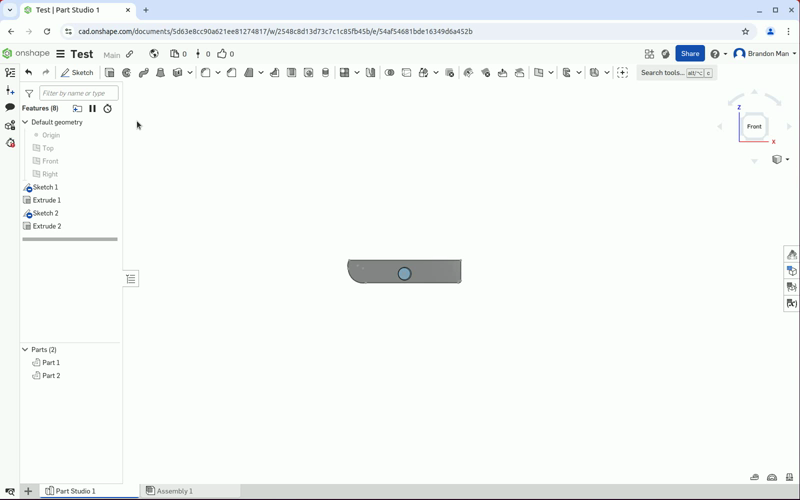
key(shift+h)
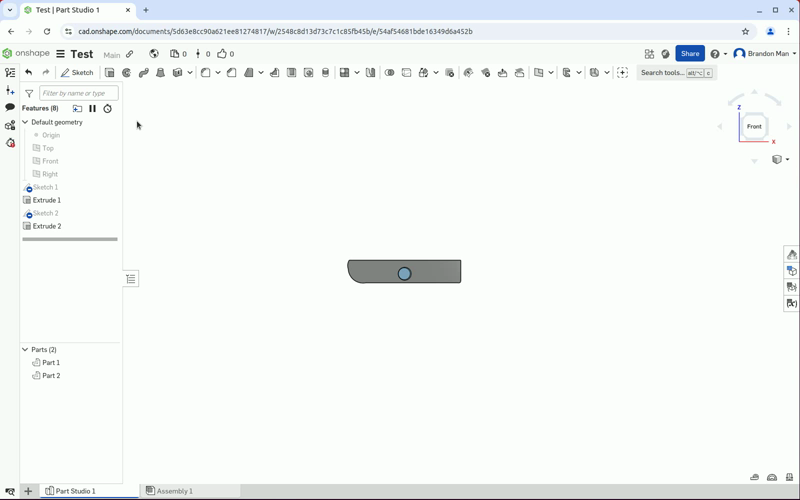
mouse_move(73, 189)
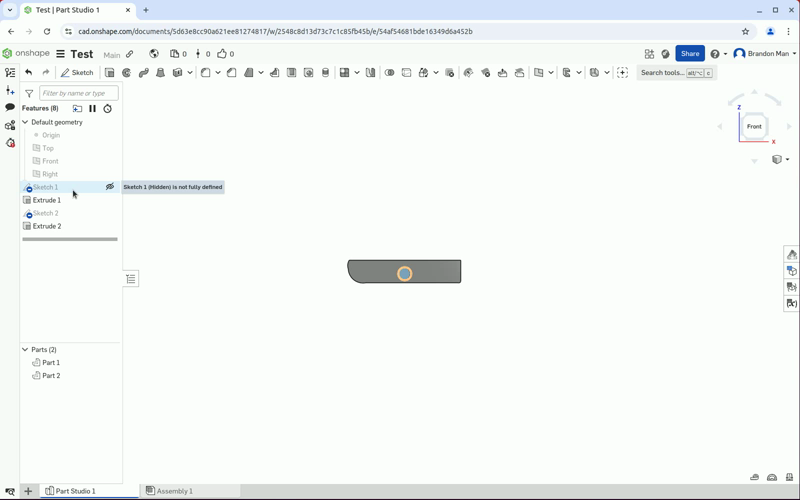
click(73, 189)
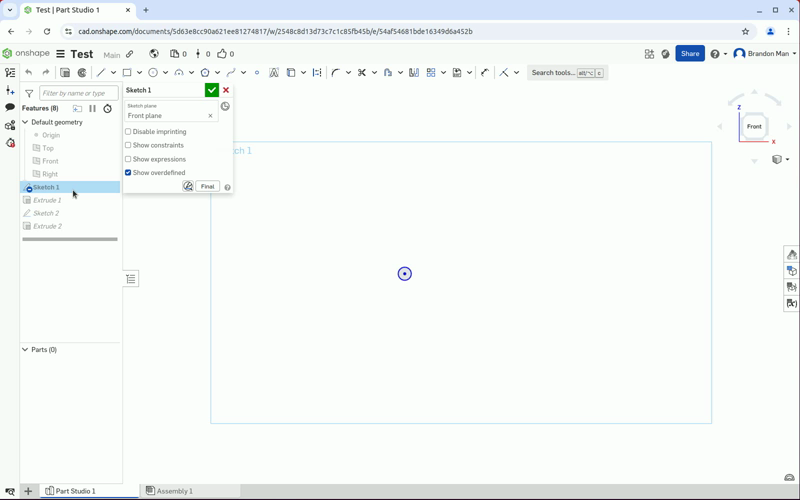
mouse_move(229, 92)
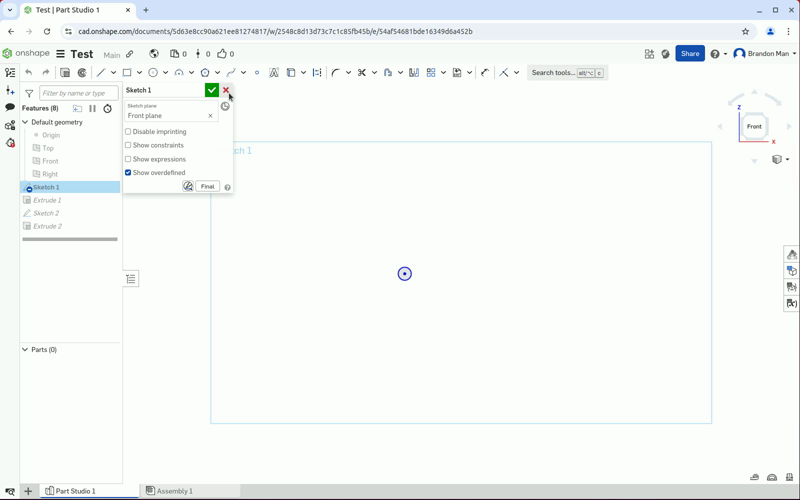
click(229, 92)
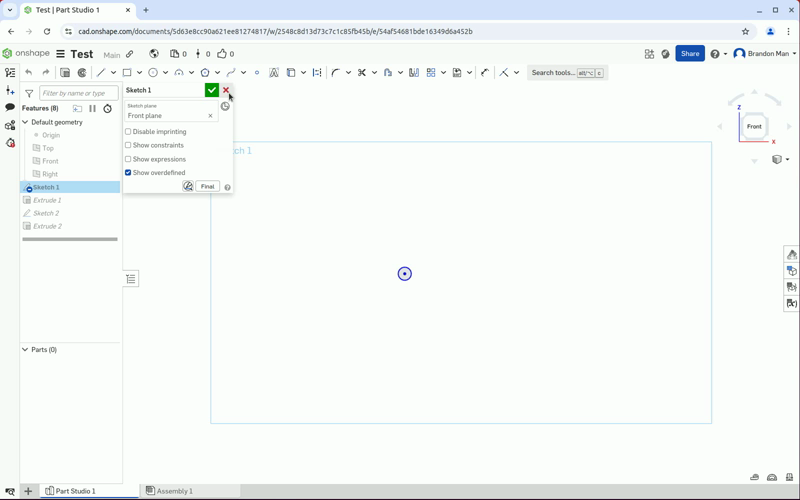
key(shift+s)
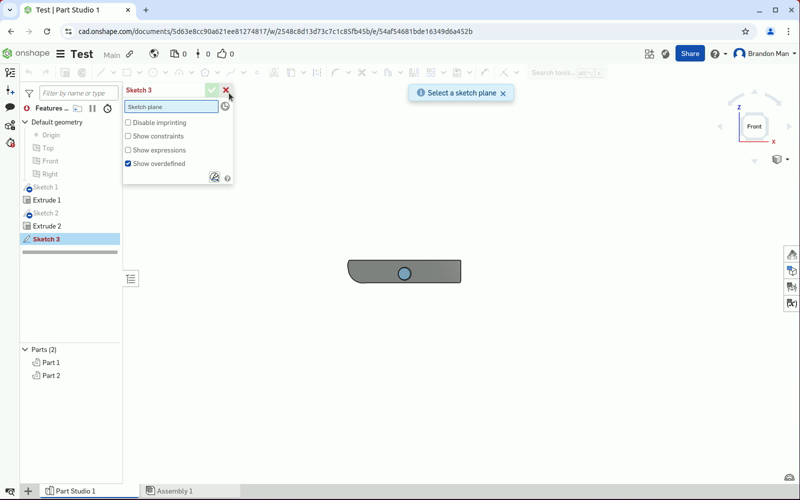
mouse_move(73, 163)
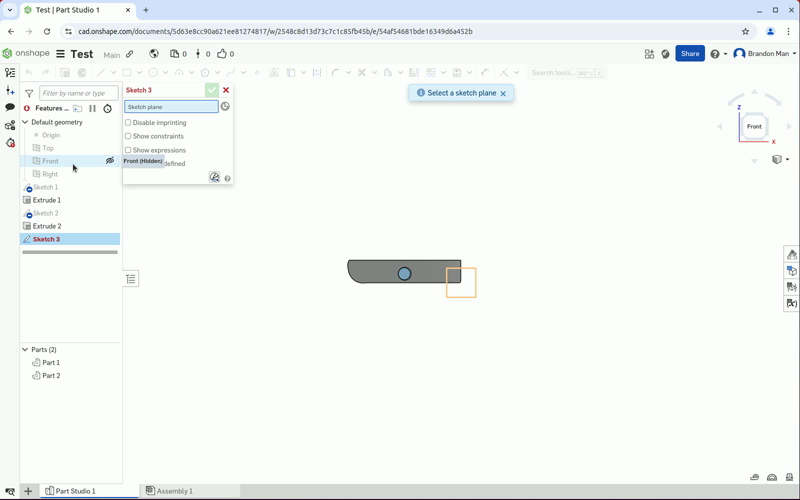
click(73, 163)
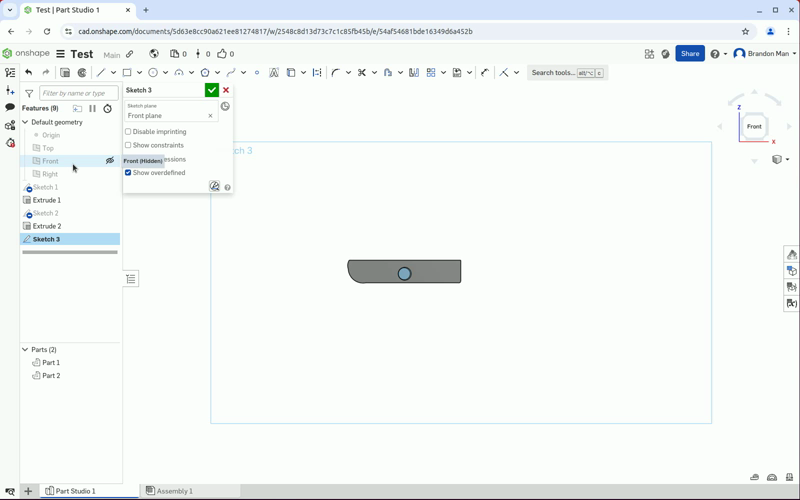
mouse_move(73, 352)
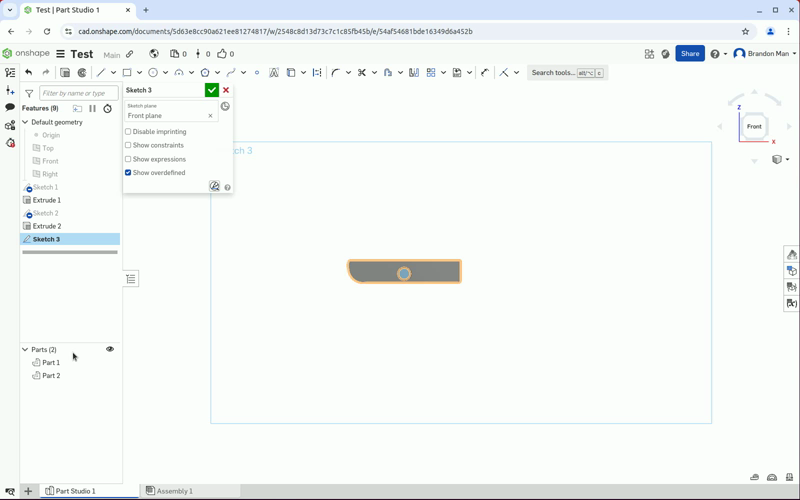
key(y)
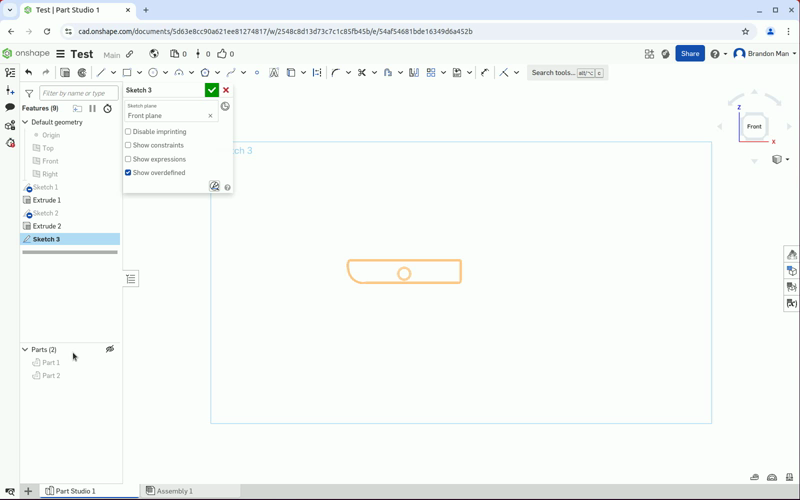
key(l)
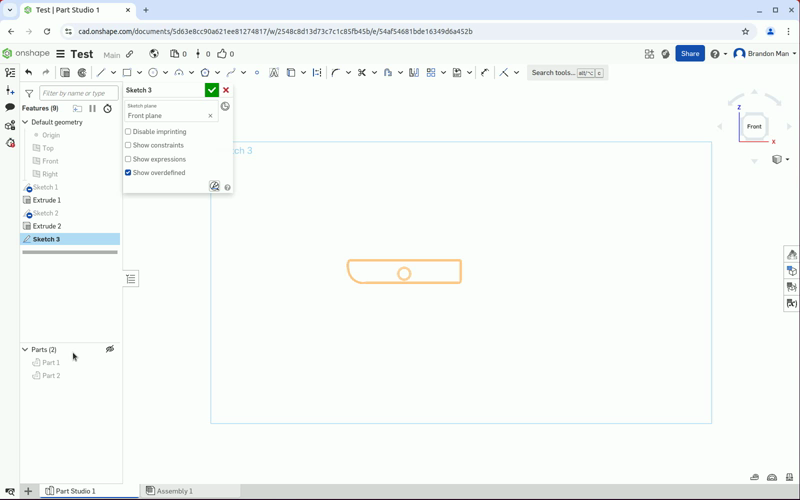
key_down(shift)
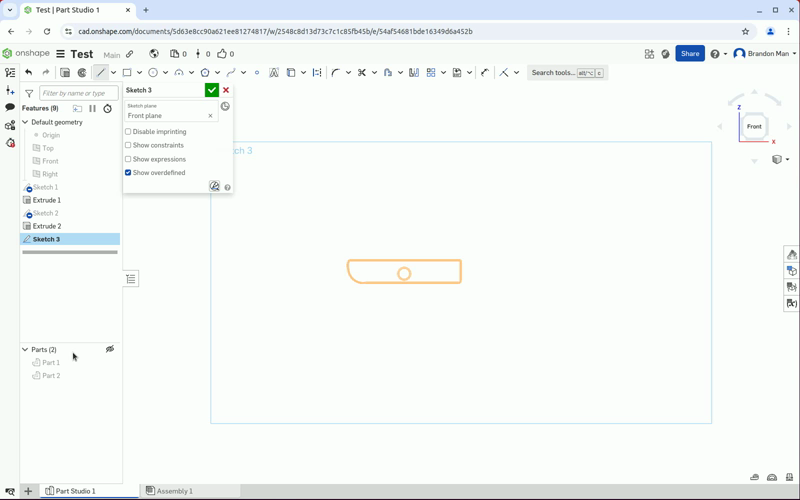
mouse_move(349, 260)
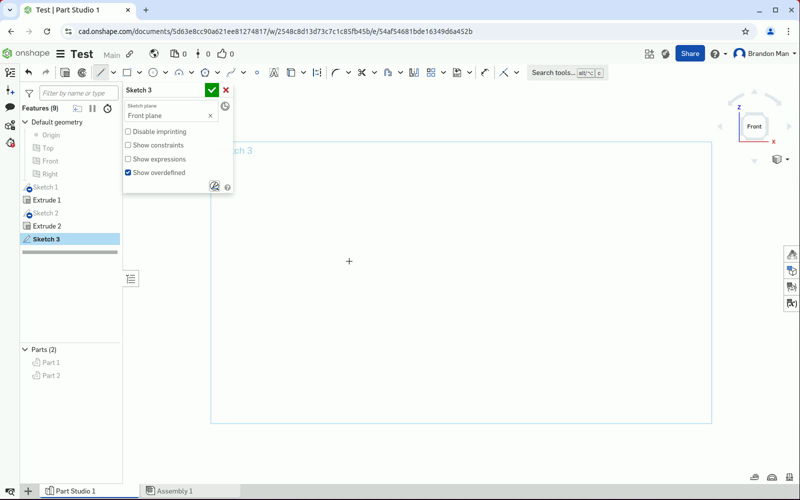
click(349, 260)
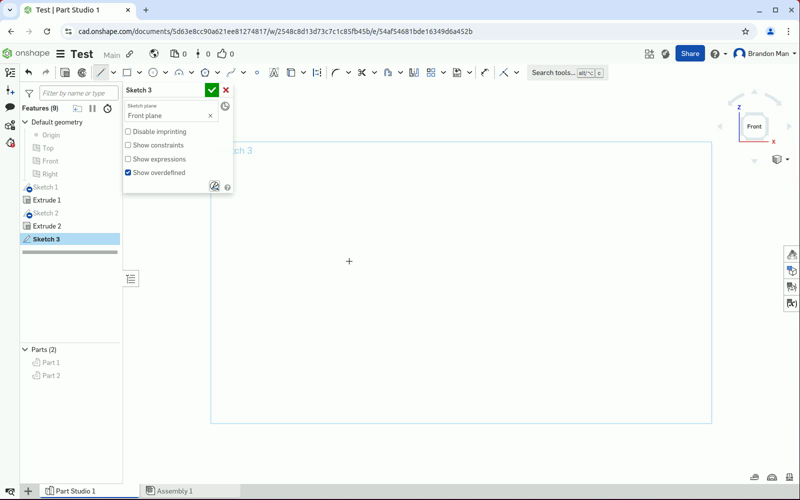
key_up(shift)
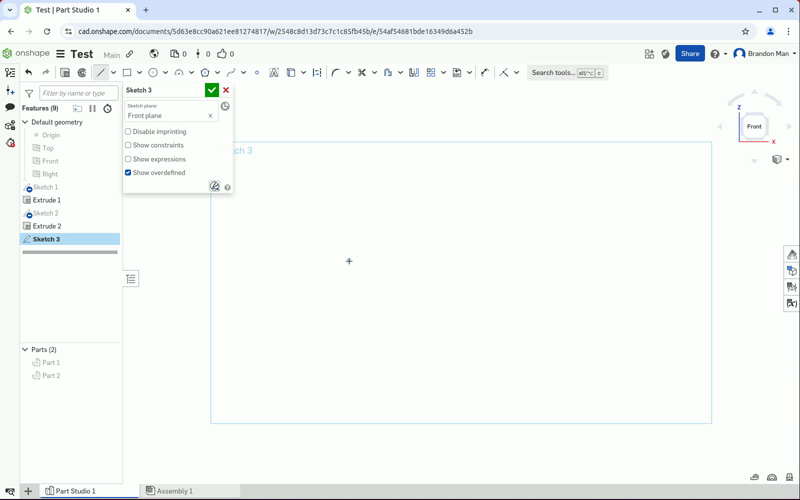
key_down(shift)
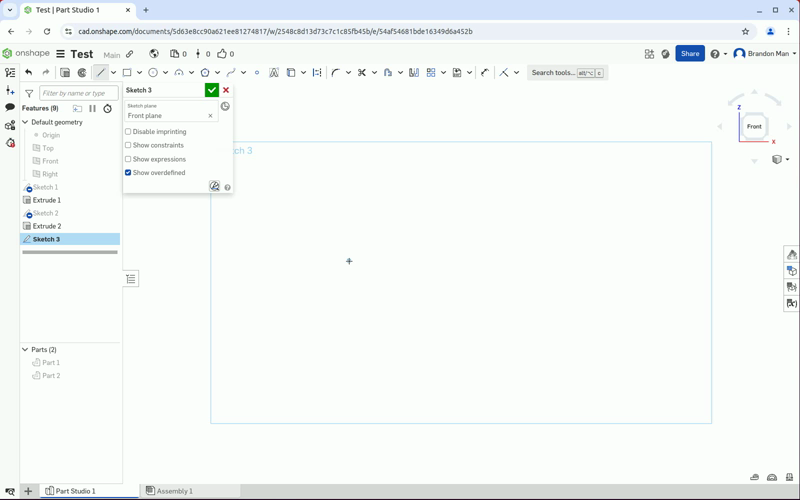
mouse_move(460, 260)
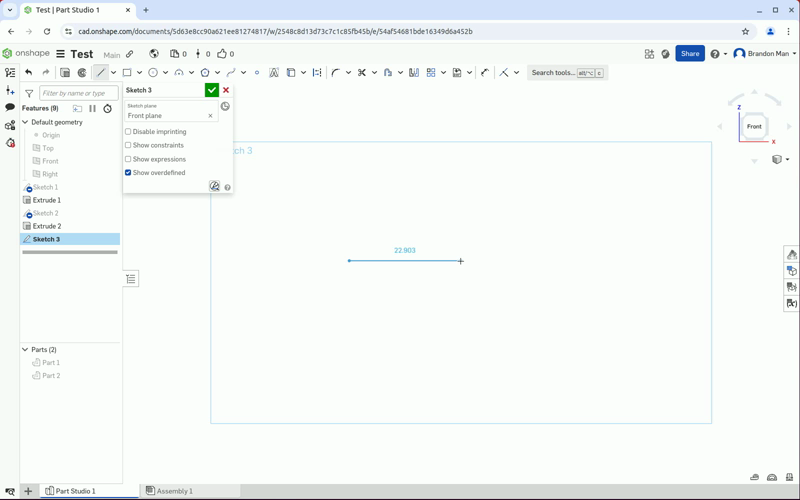
click(460, 260)
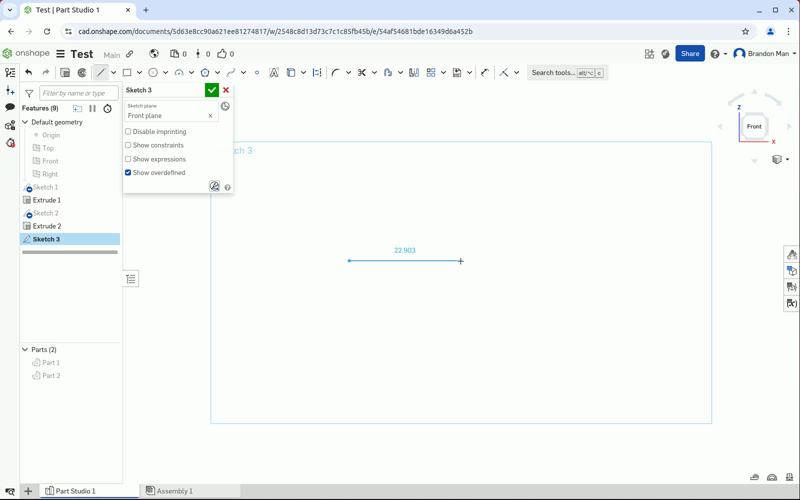
key_up(shift)
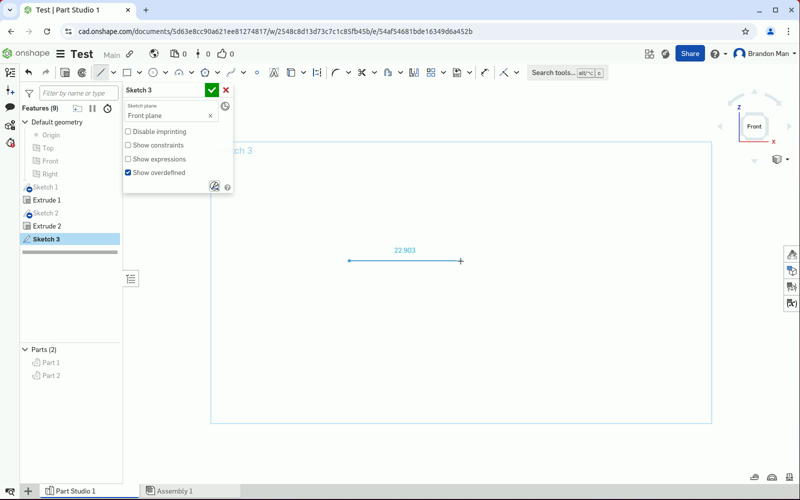
key_down(shift)
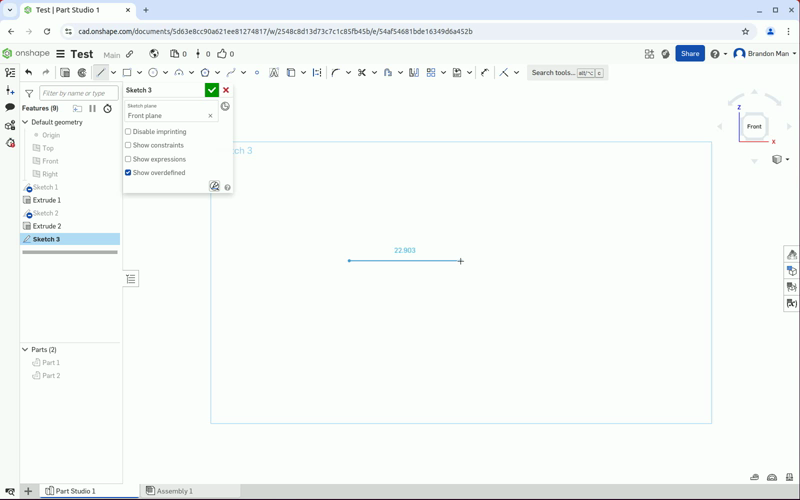
mouse_move(490, 260)
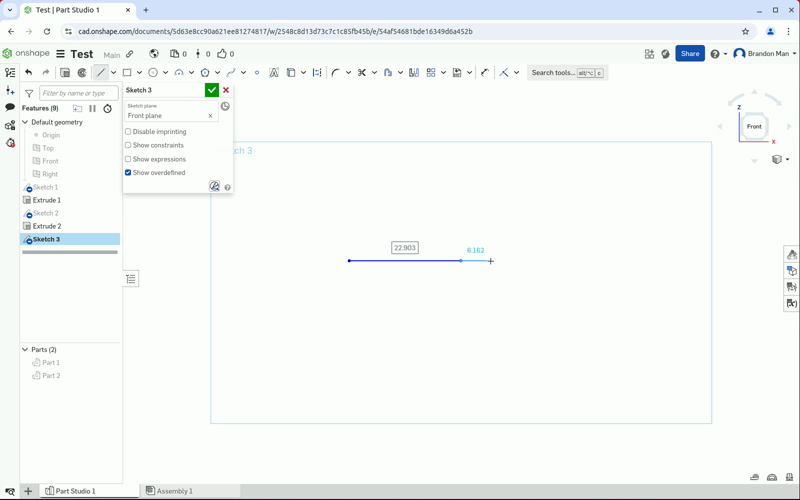
mouse_move(460, 253)
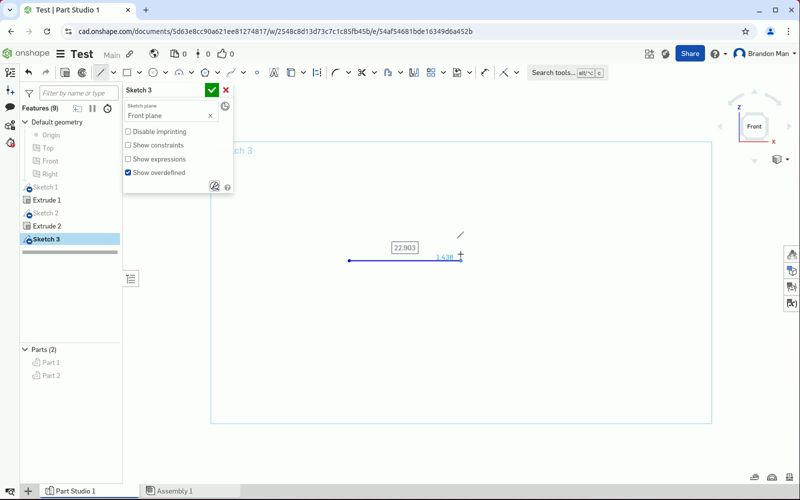
scroll(6)
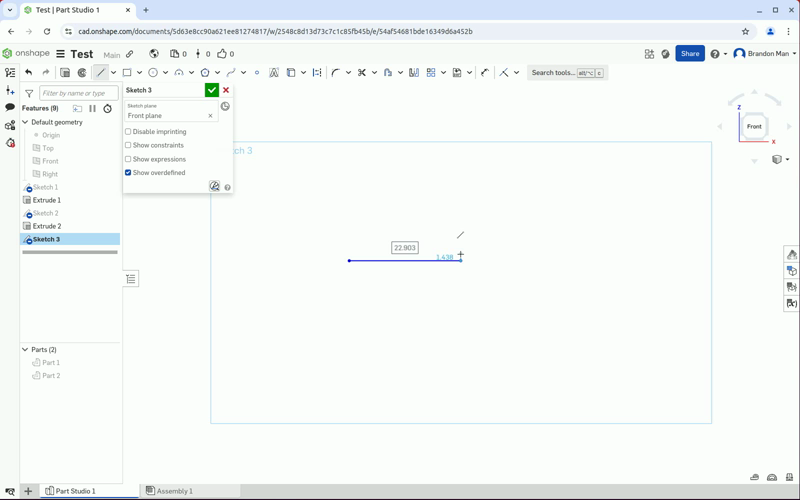
scroll(6)
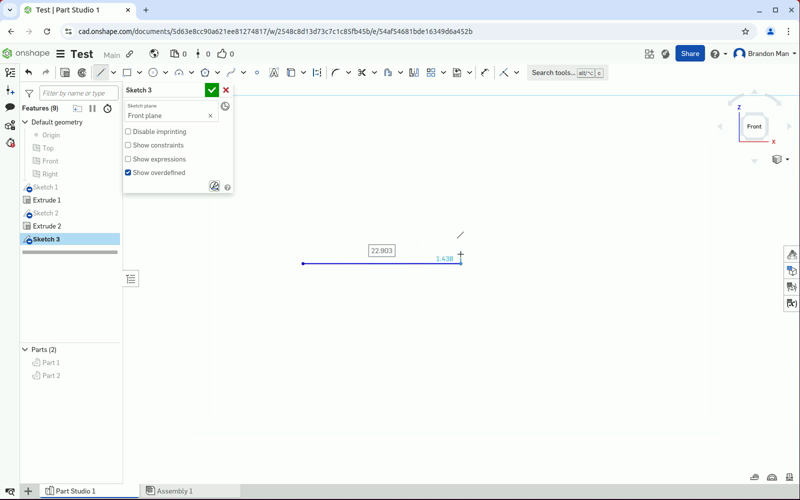
scroll(6)
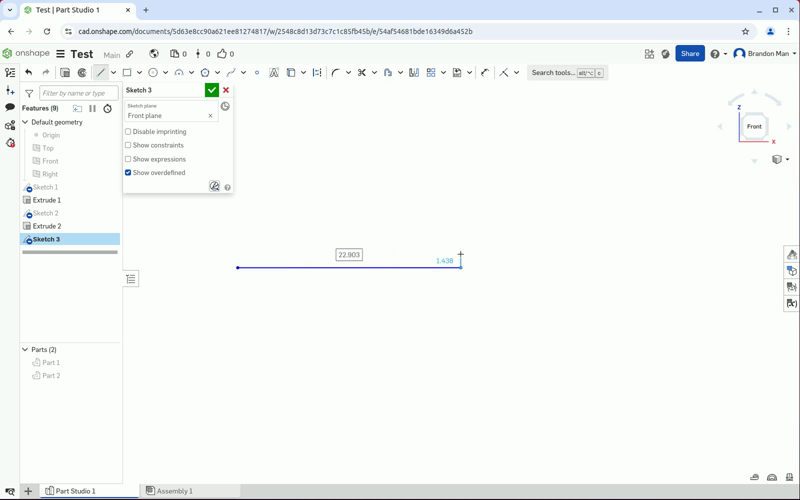
scroll(6)
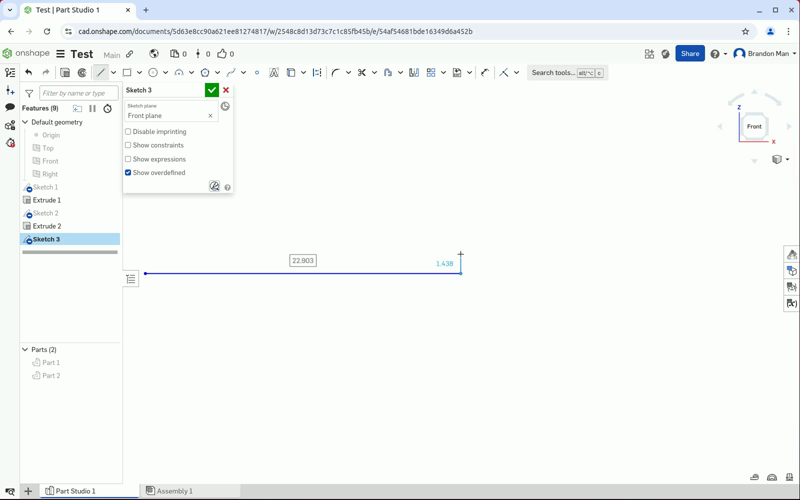
scroll(6)
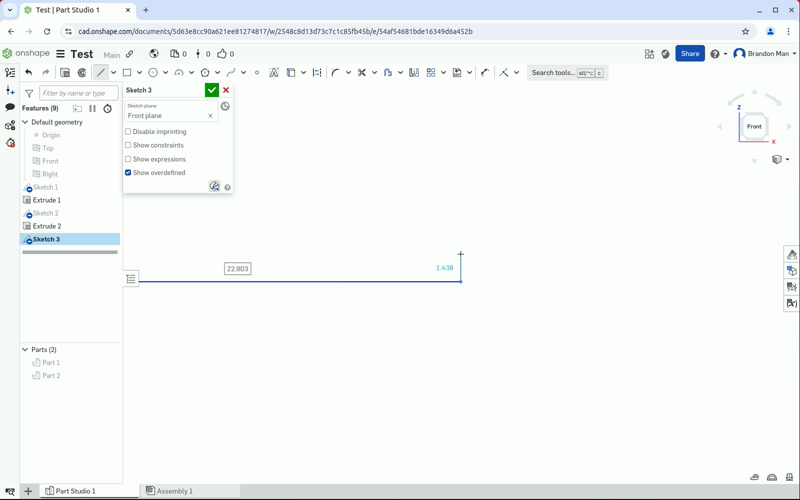
scroll(6)
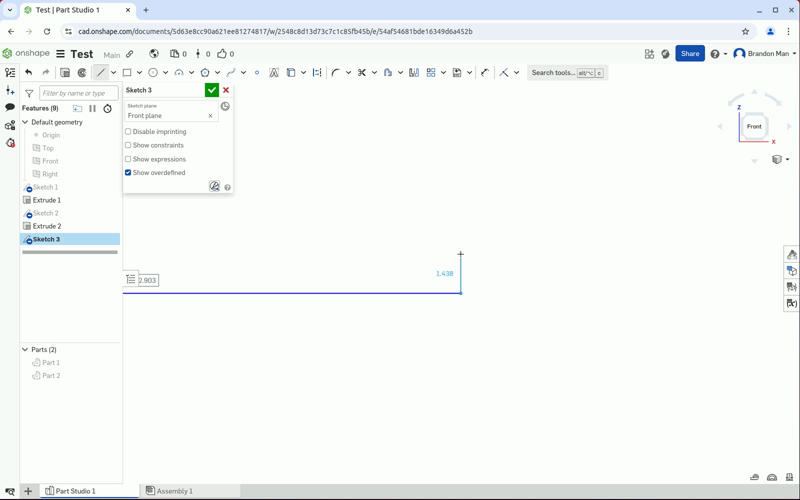
scroll(6)
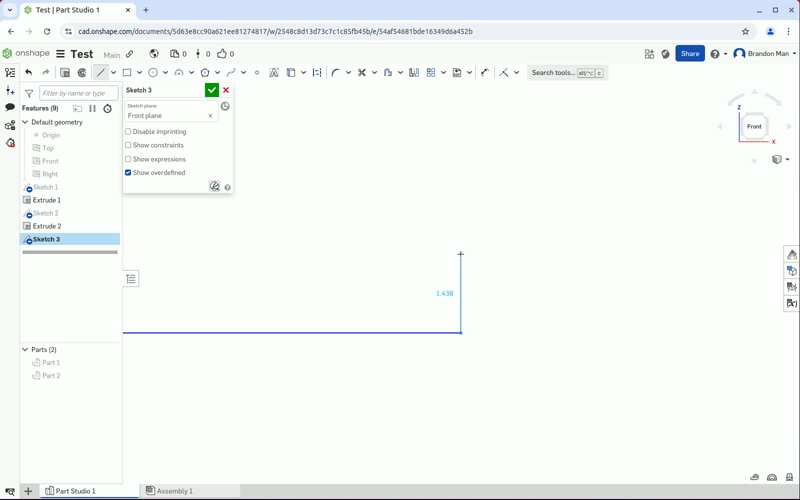
click(460, 253)
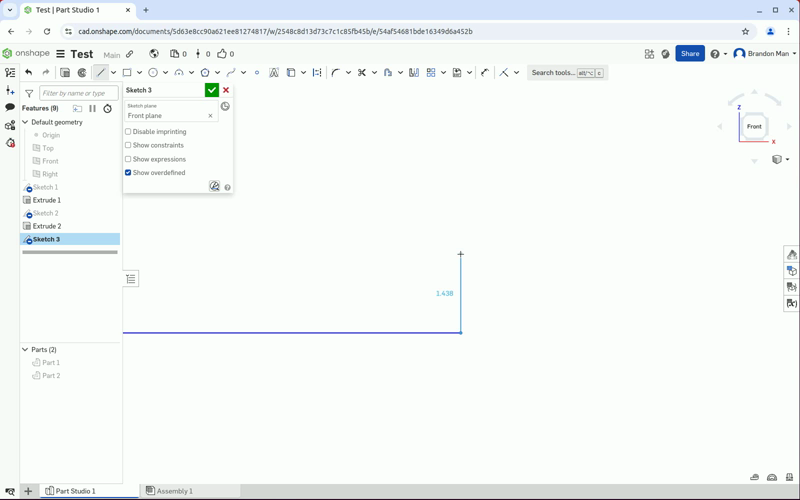
scroll(-6)
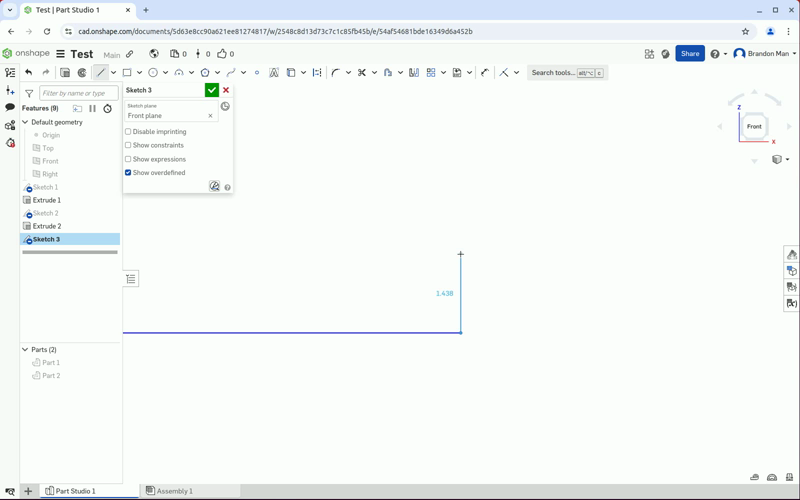
scroll(-6)
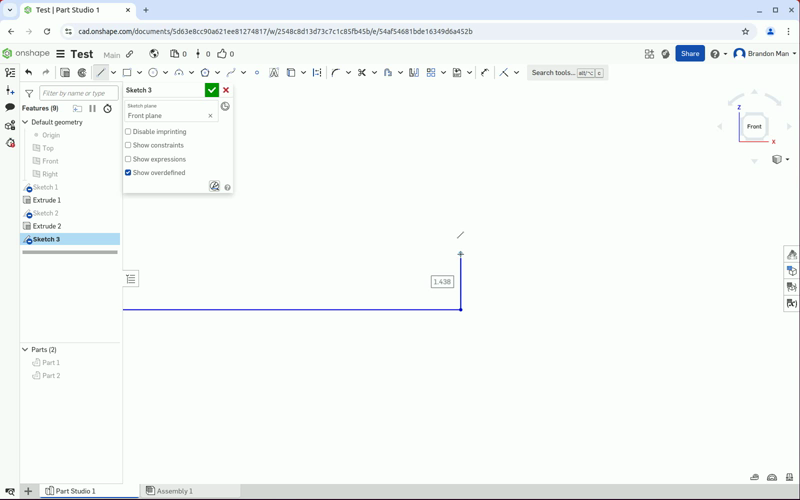
scroll(-6)
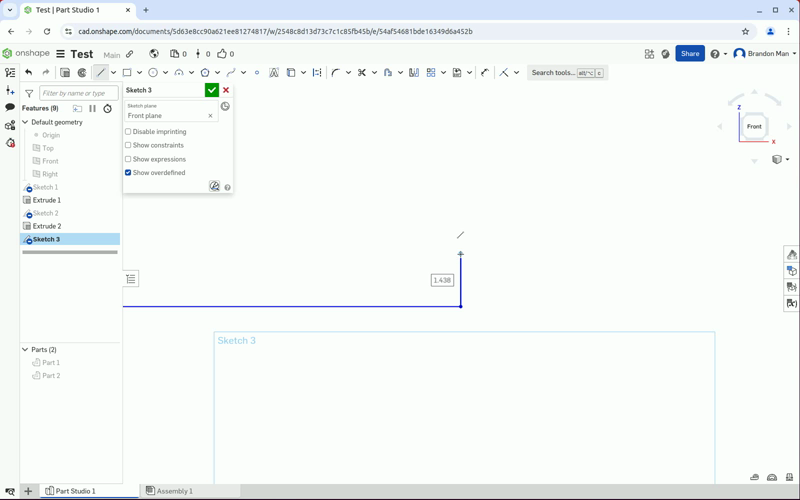
scroll(-6)
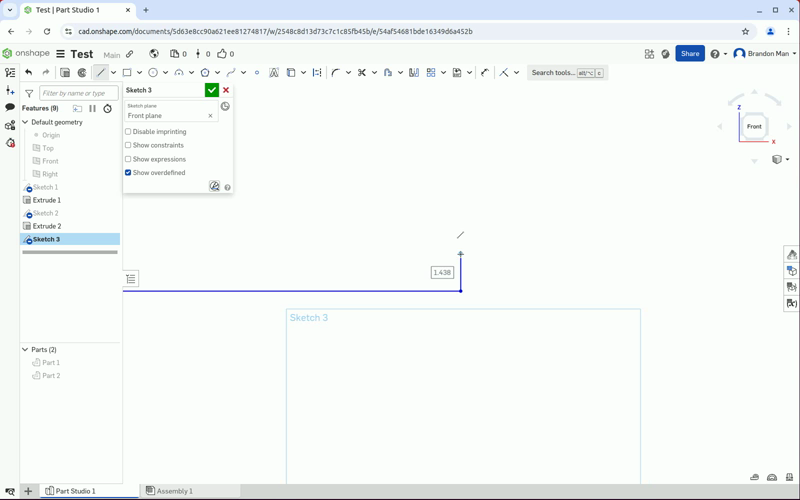
scroll(-6)
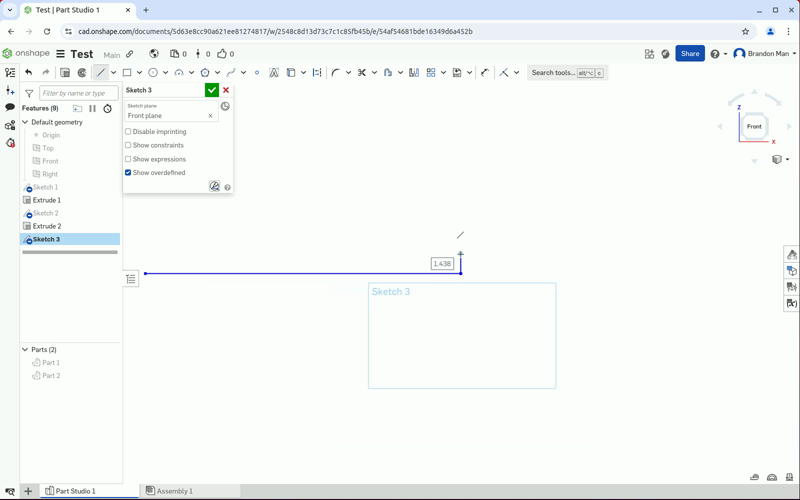
scroll(-6)
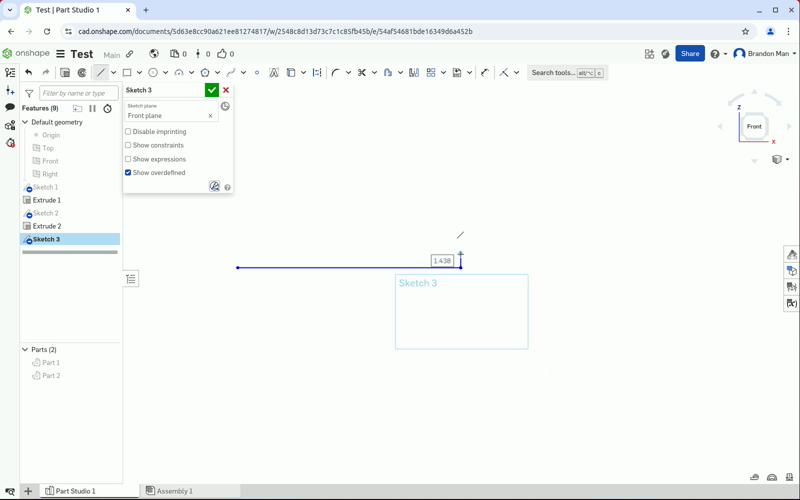
scroll(-6)
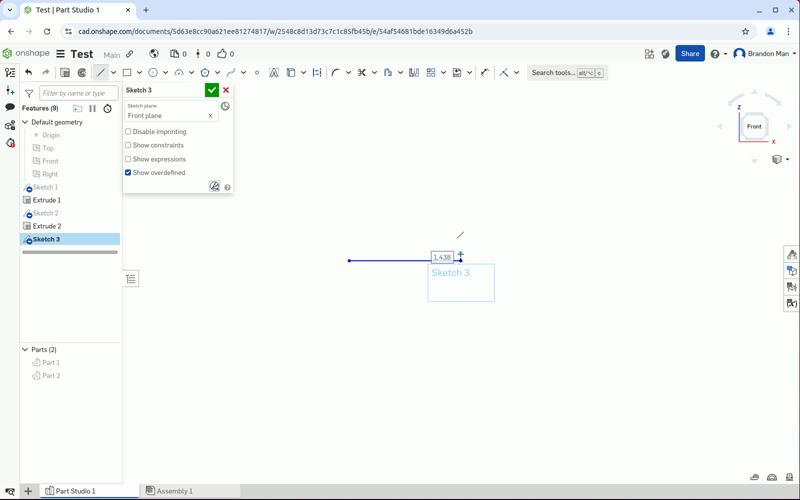
key_up(shift)
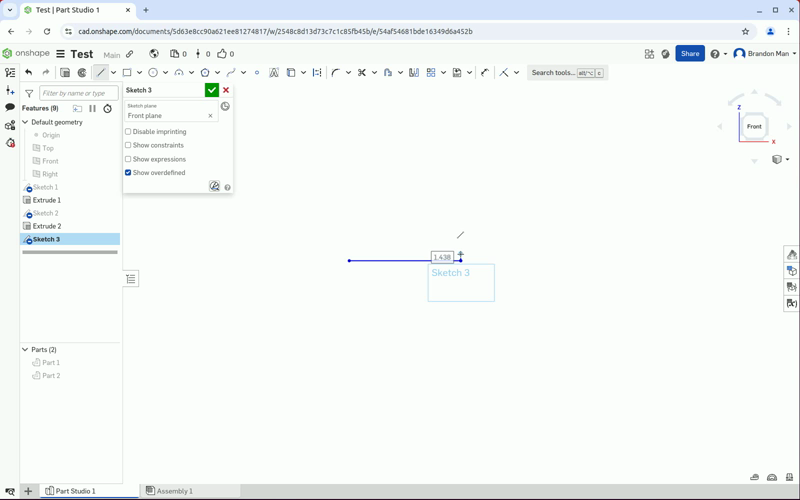
key_down(shift)
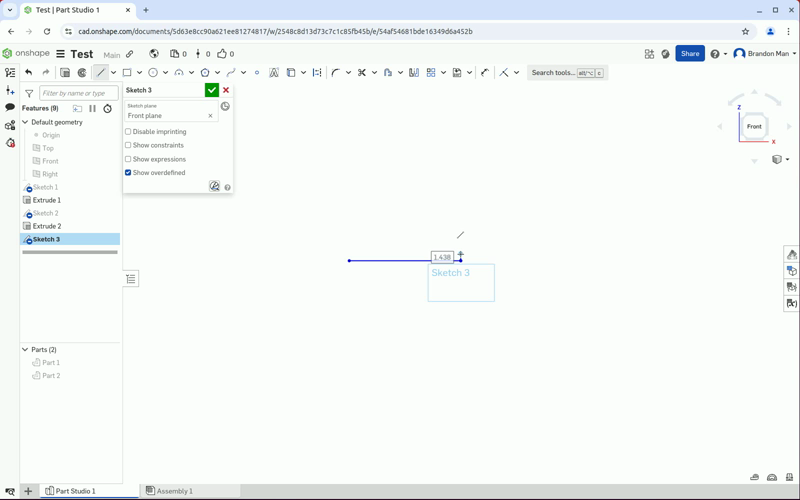
mouse_move(357, 253)
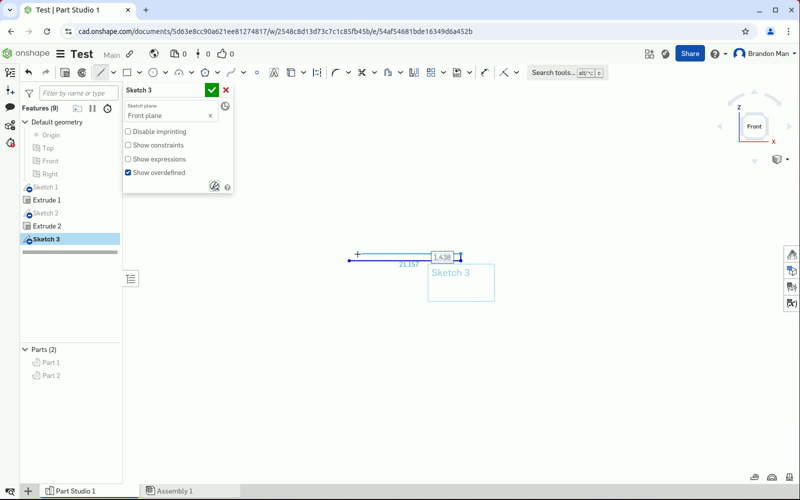
click(357, 253)
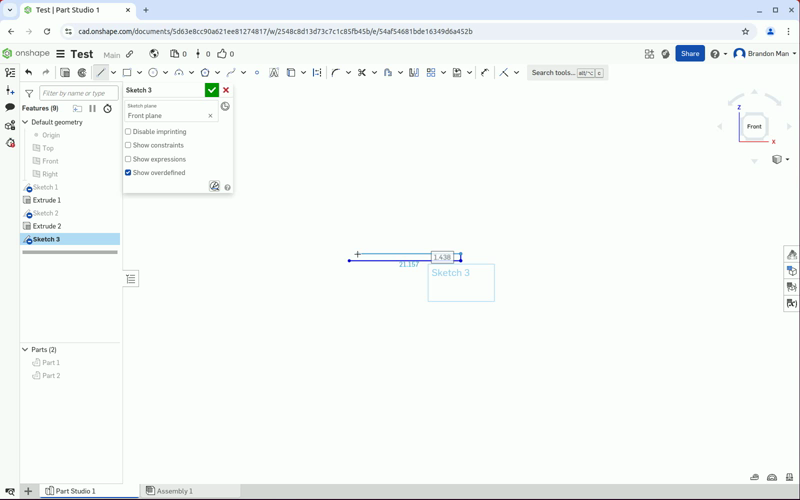
key_up(shift)
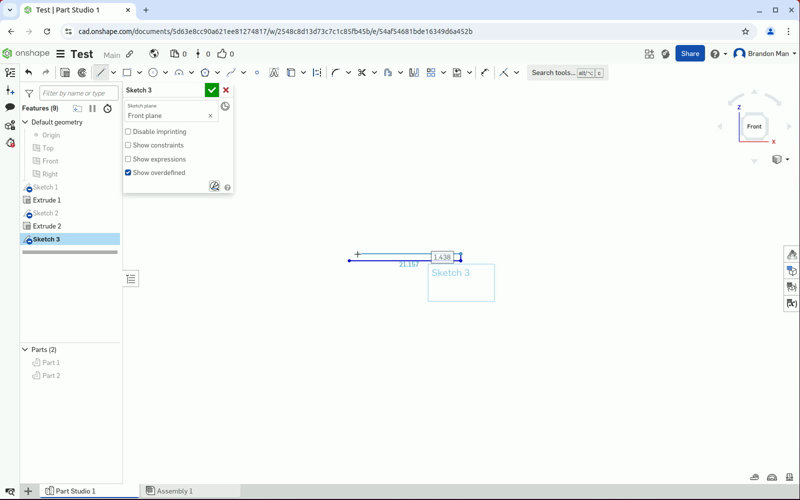
key(esc)
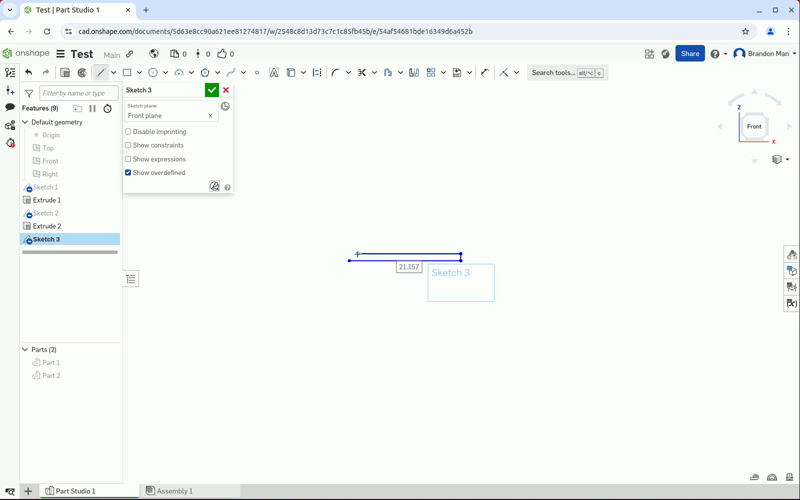
key(a)
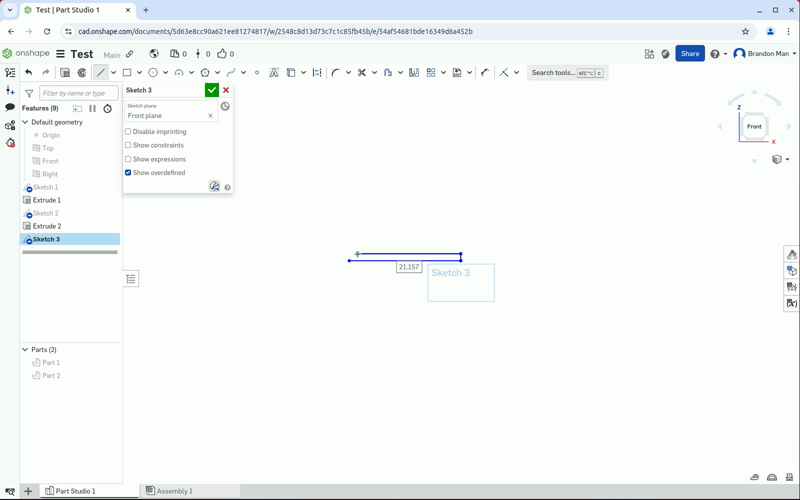
mouse_move(357, 253)
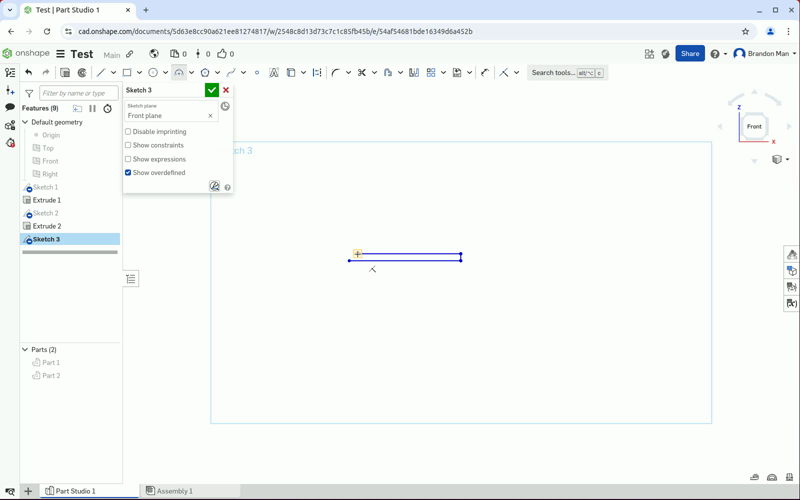
click(357, 253)
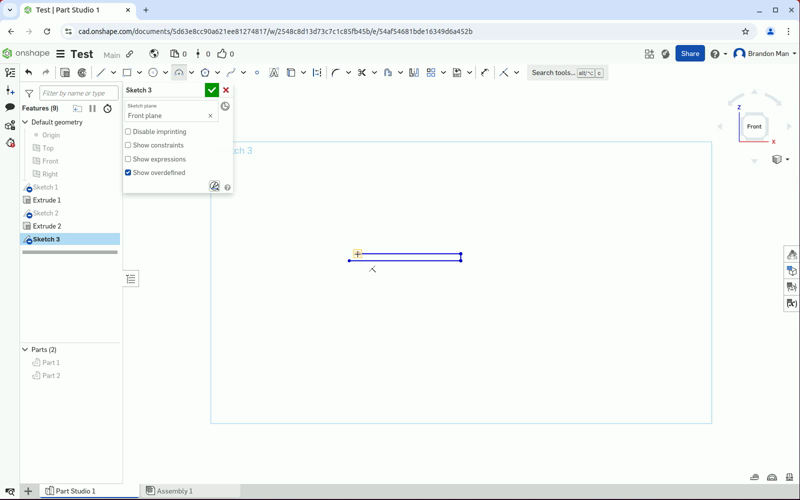
mouse_move(349, 260)
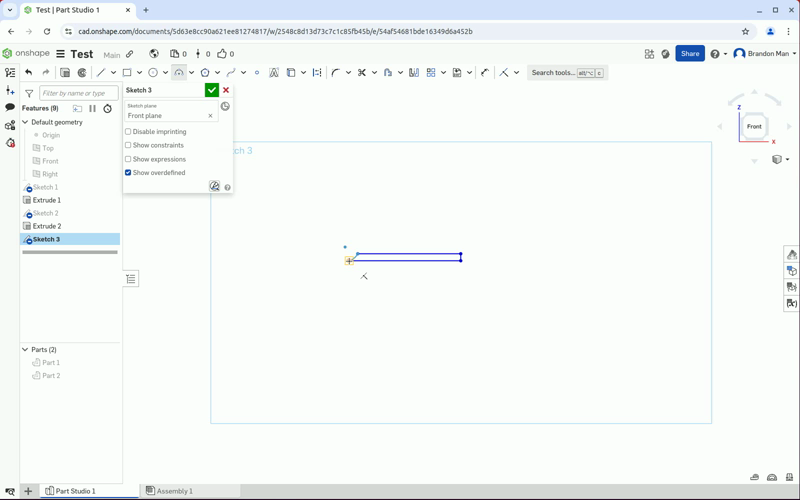
click(349, 260)
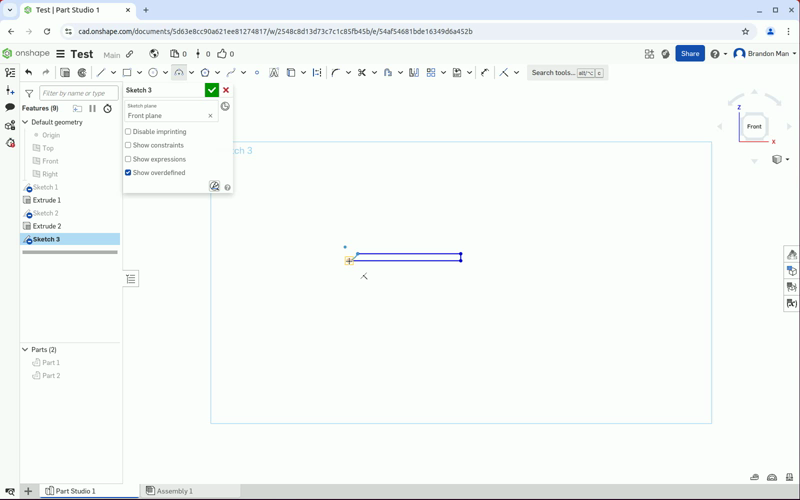
key_down(shift)
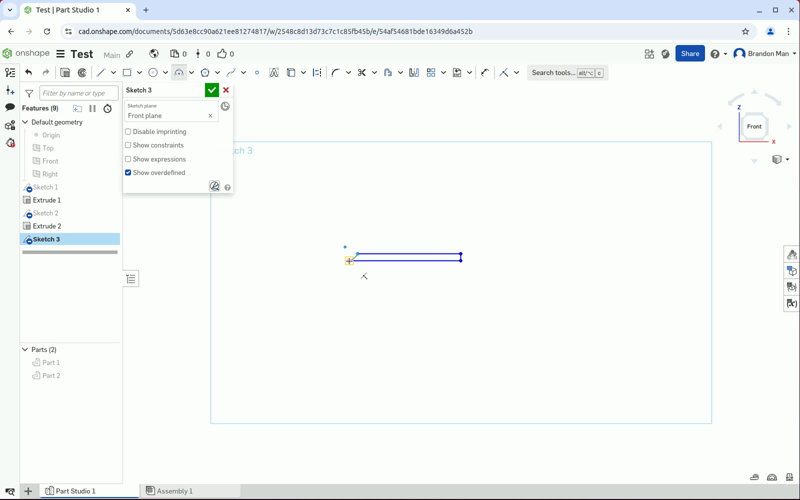
mouse_move(352, 256)
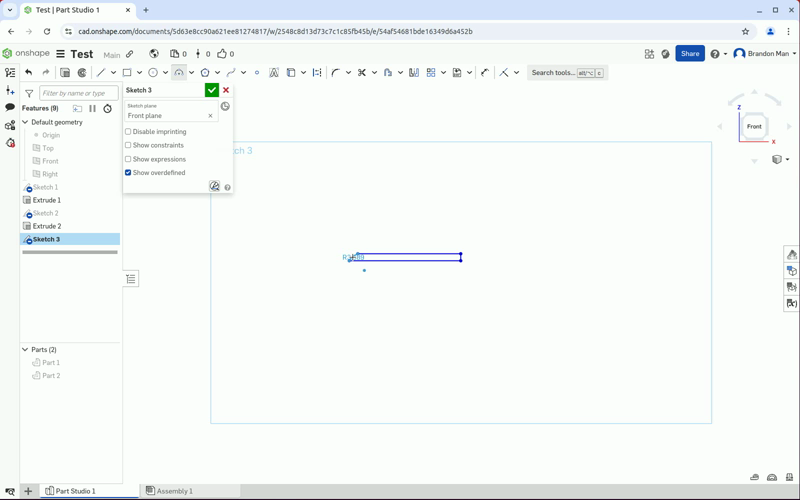
click(352, 256)
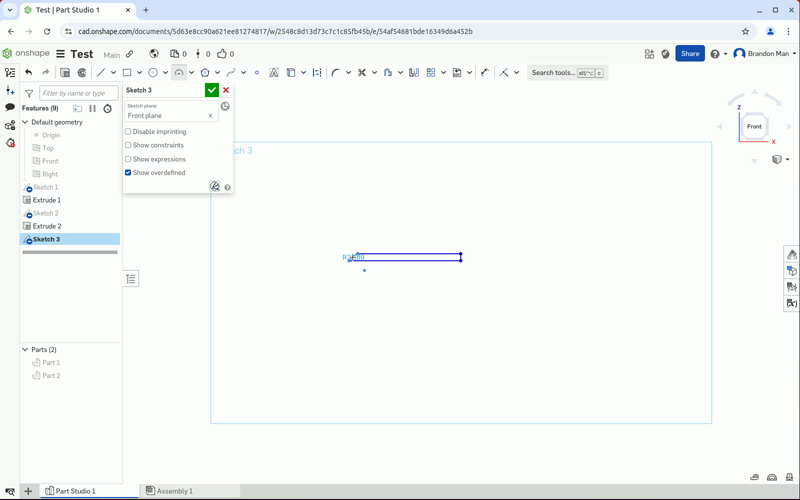
key_up(shift)
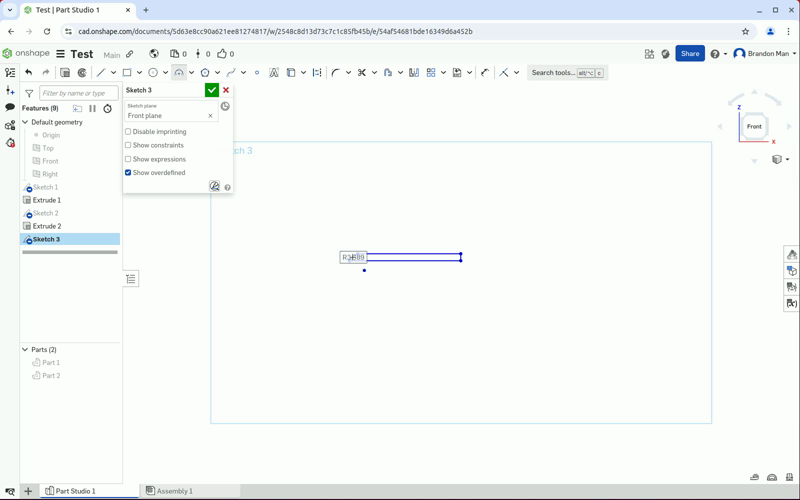
key(esc)
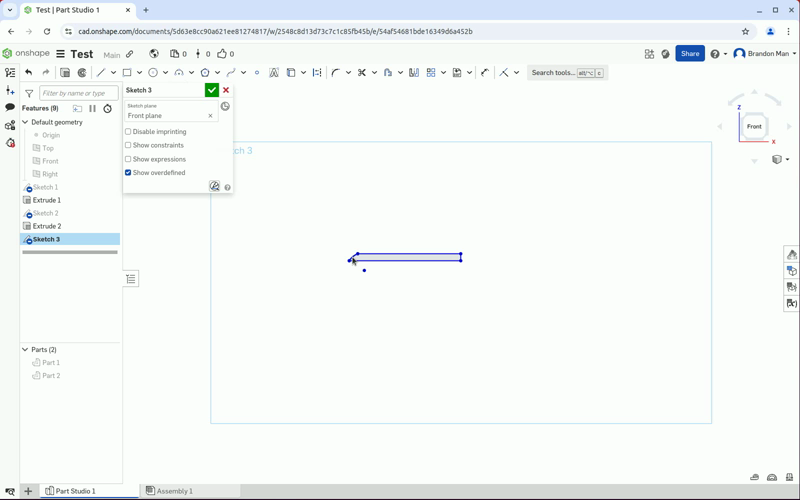
mouse_move(442, 258)
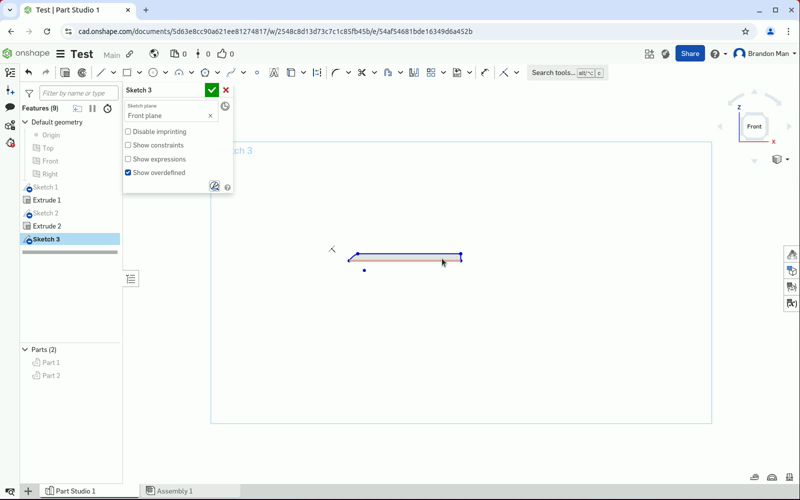
scroll(6)
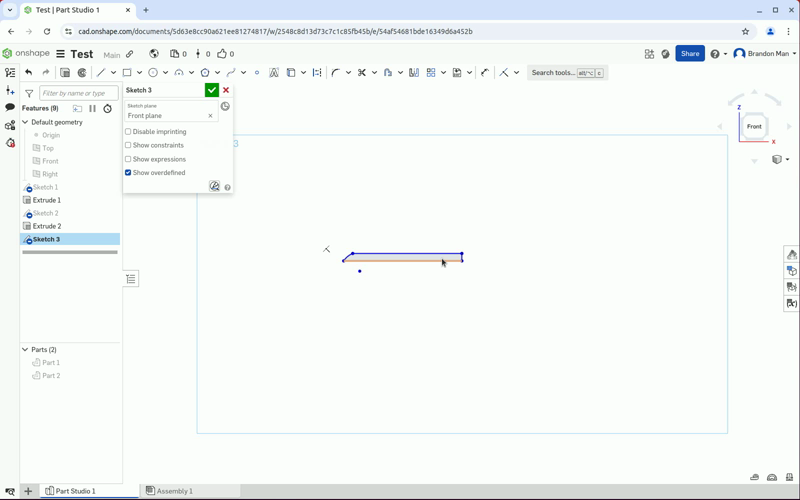
scroll(6)
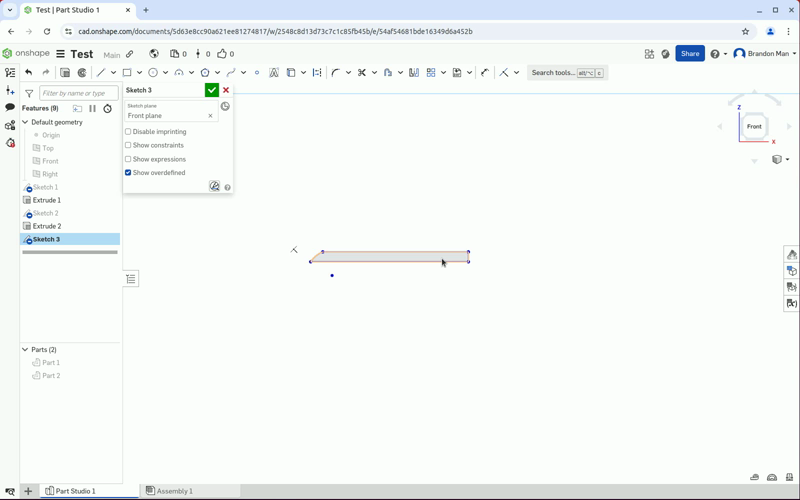
scroll(6)
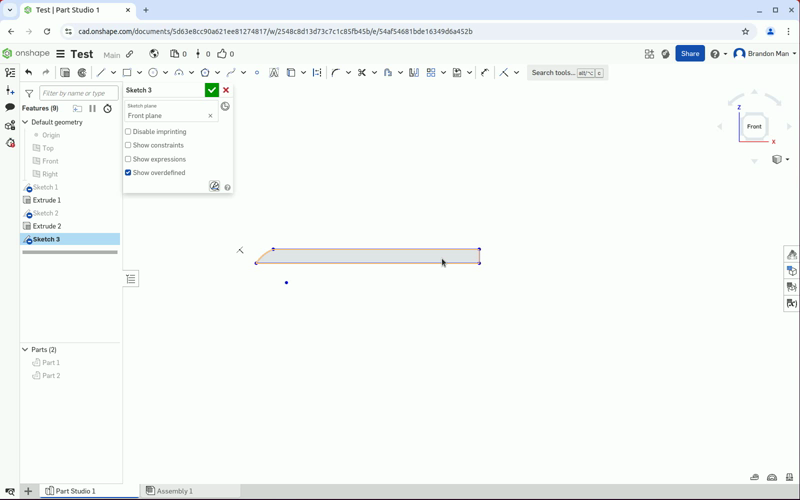
scroll(6)
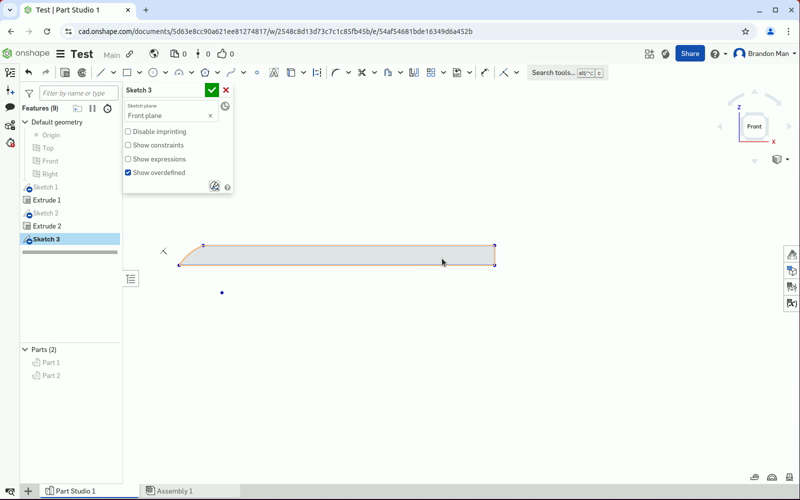
scroll(6)
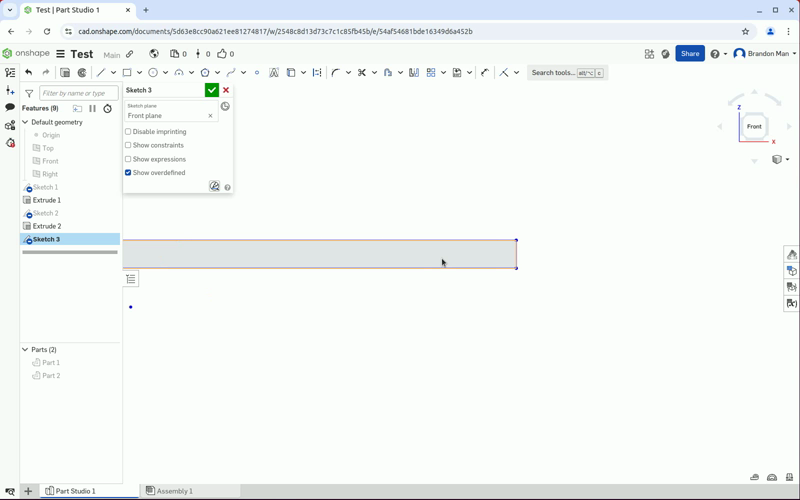
scroll(6)
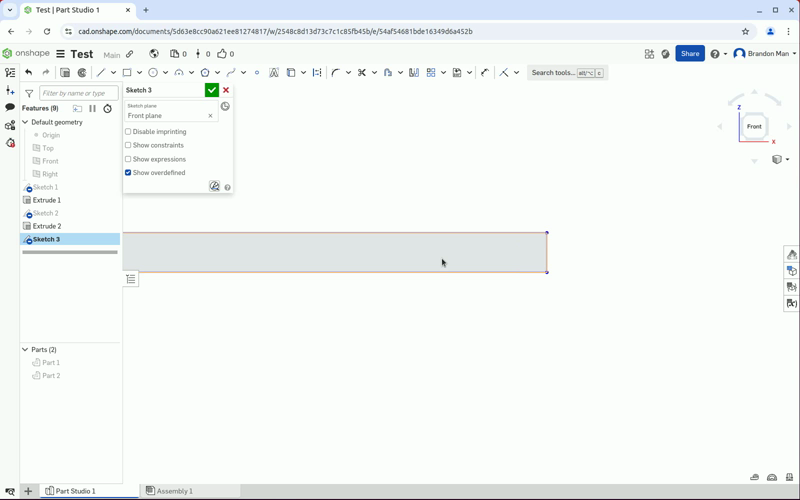
scroll(6)
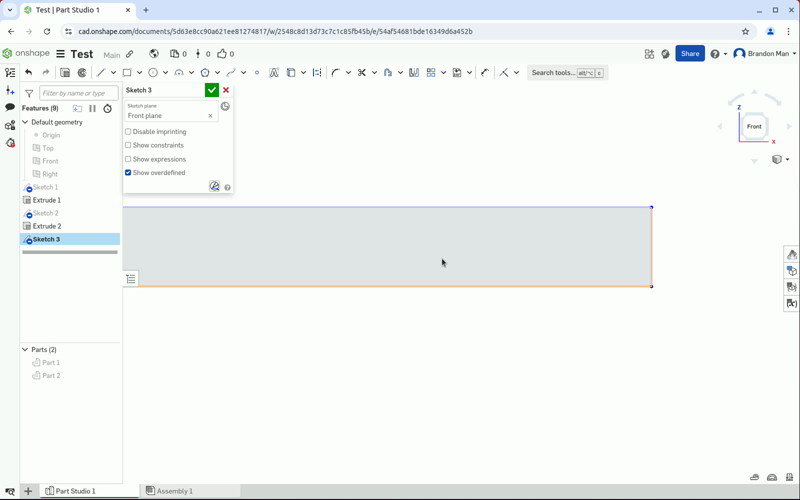
click(442, 258)
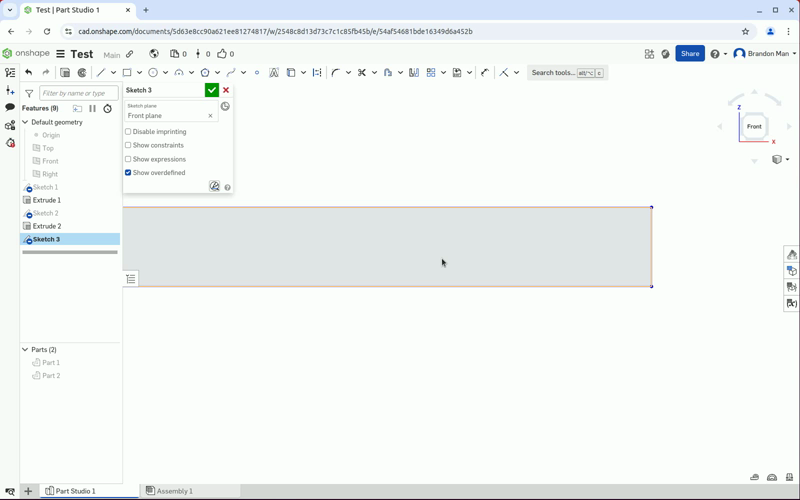
scroll(-6)
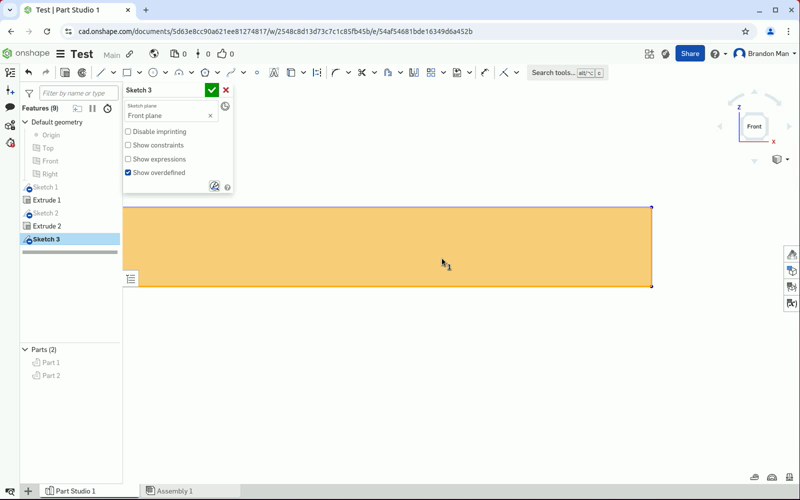
scroll(-6)
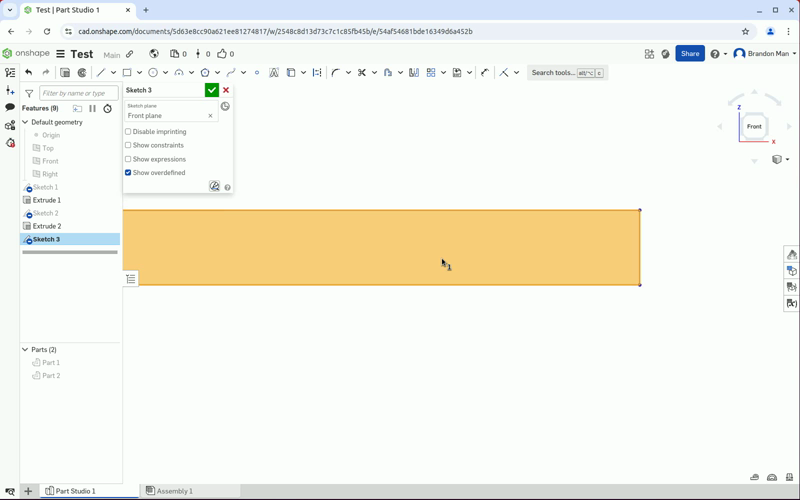
scroll(-6)
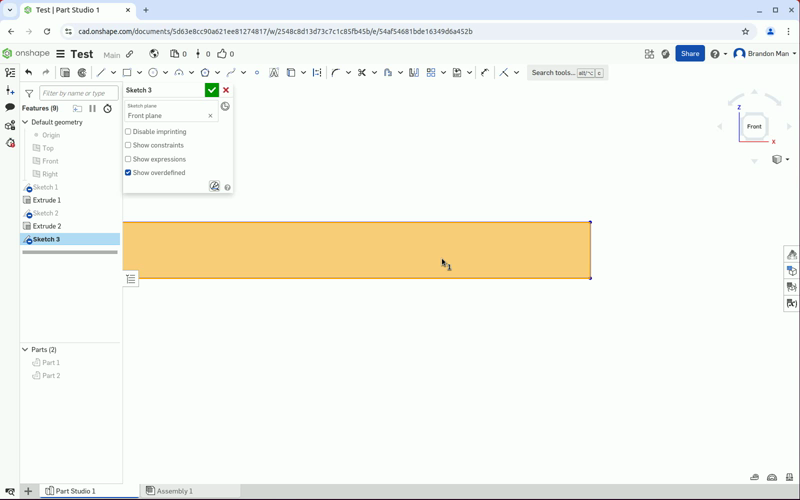
scroll(-6)
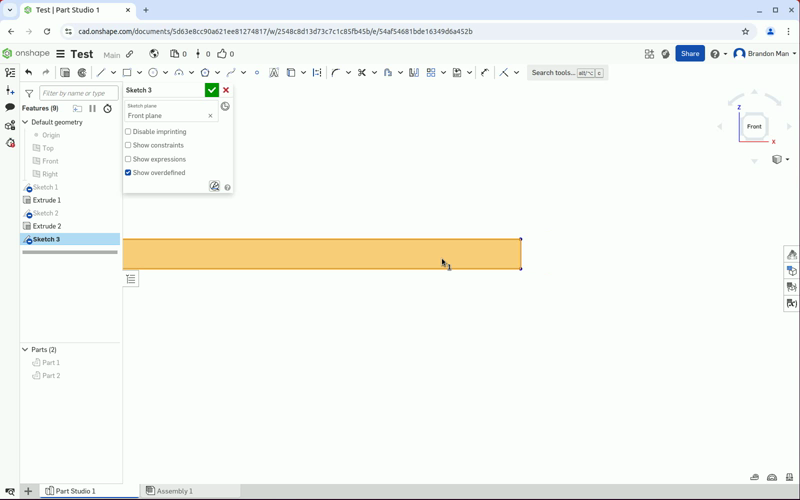
scroll(-6)
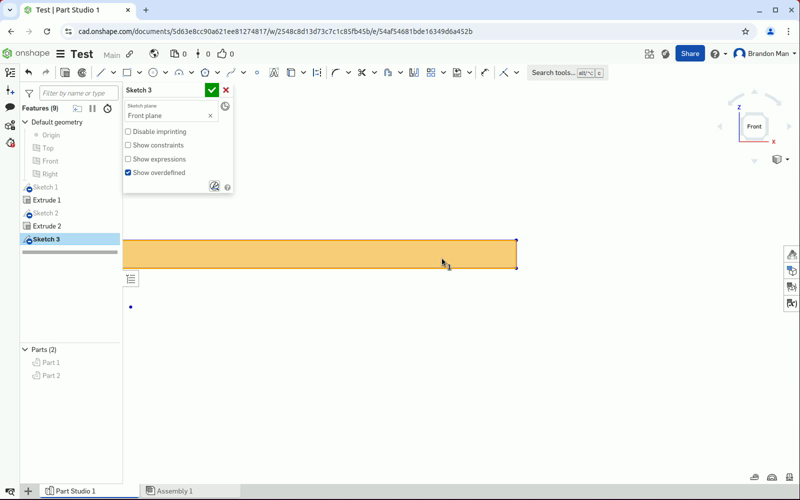
scroll(-6)
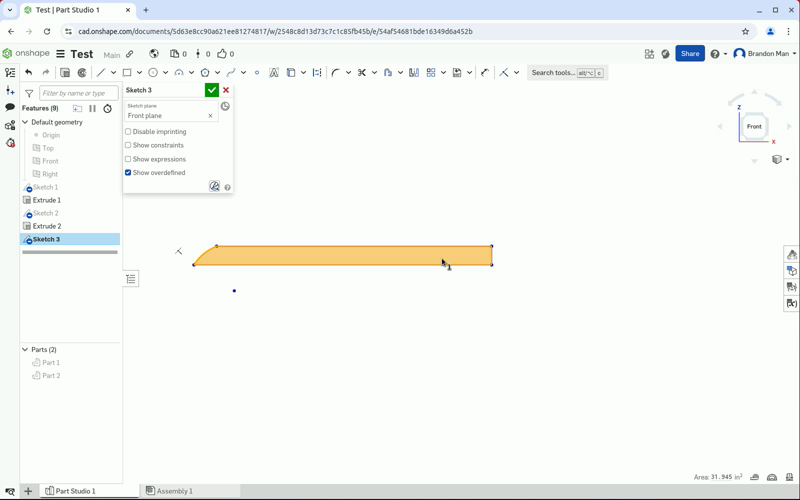
scroll(-6)
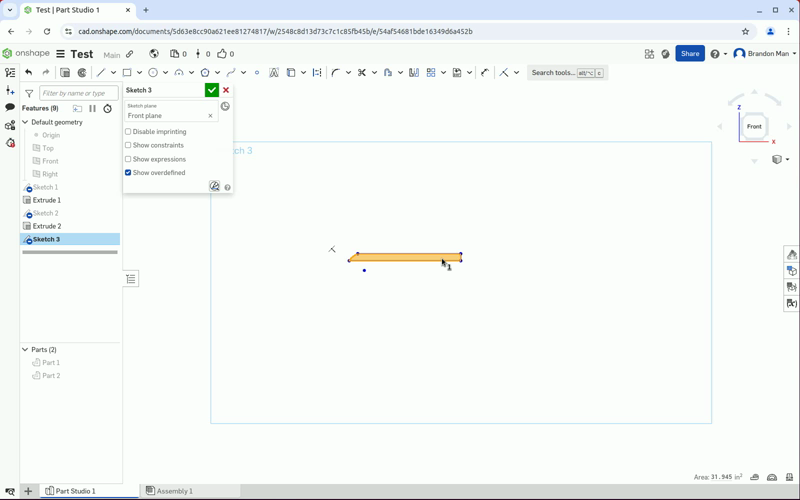
mouse_move(73, 352)
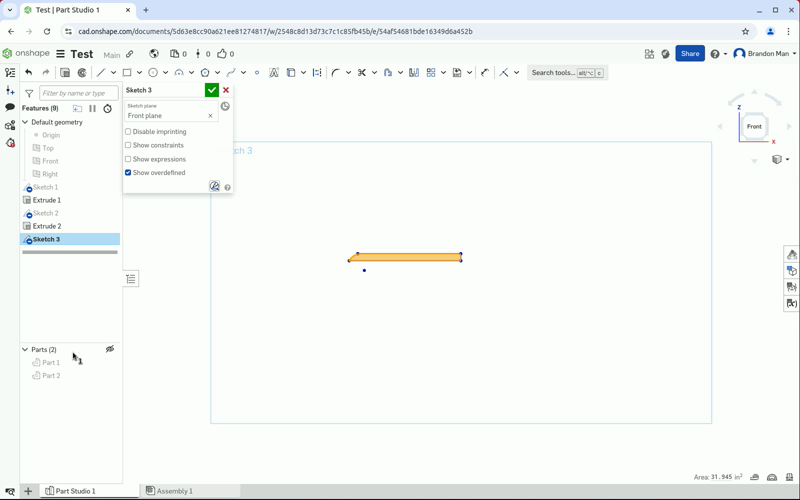
key(shift+y)
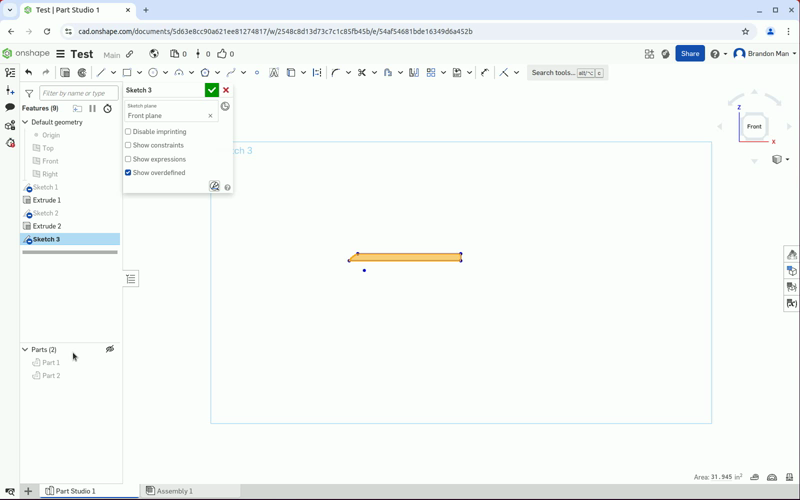
key(shift+e)
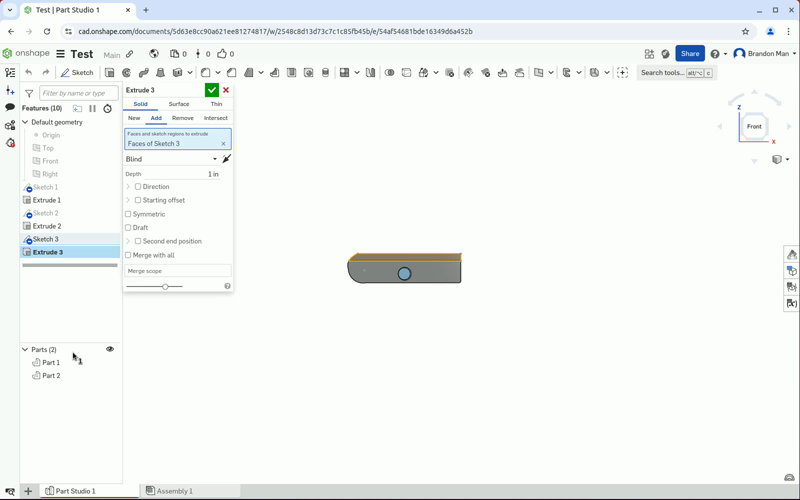
mouse_move(143, 106)
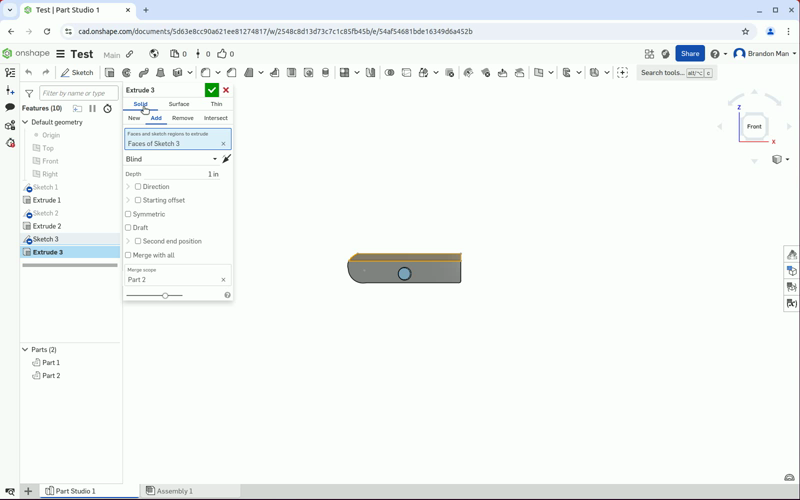
click(143, 106)
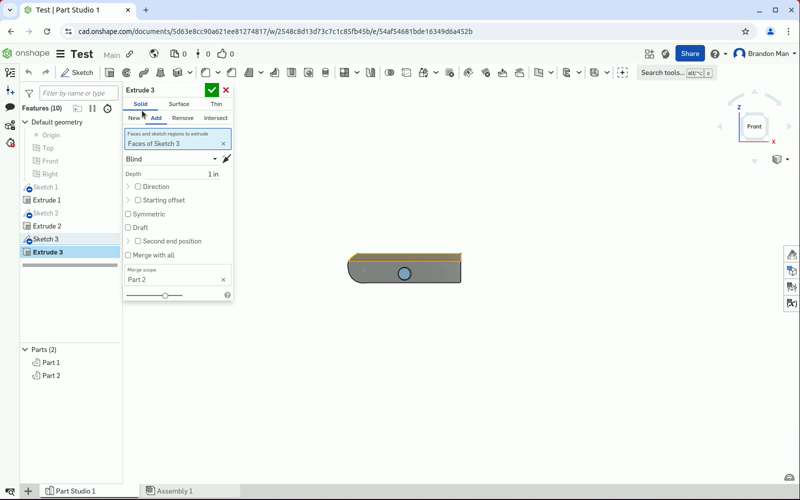
mouse_move(137, 120)
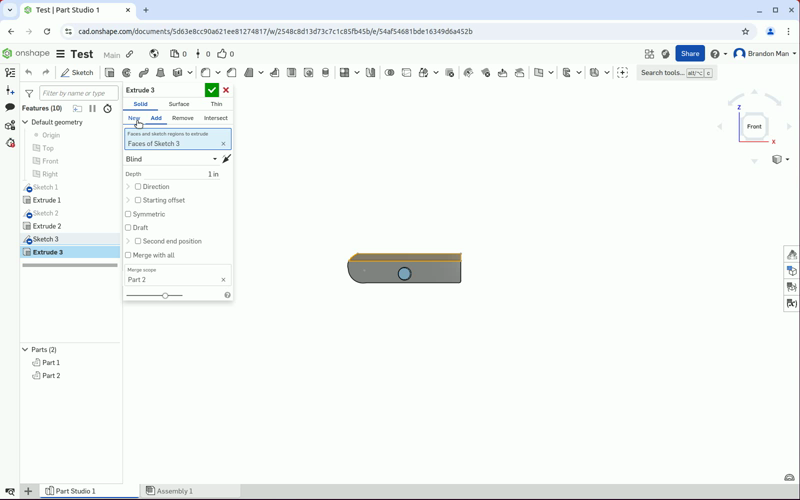
click(137, 120)
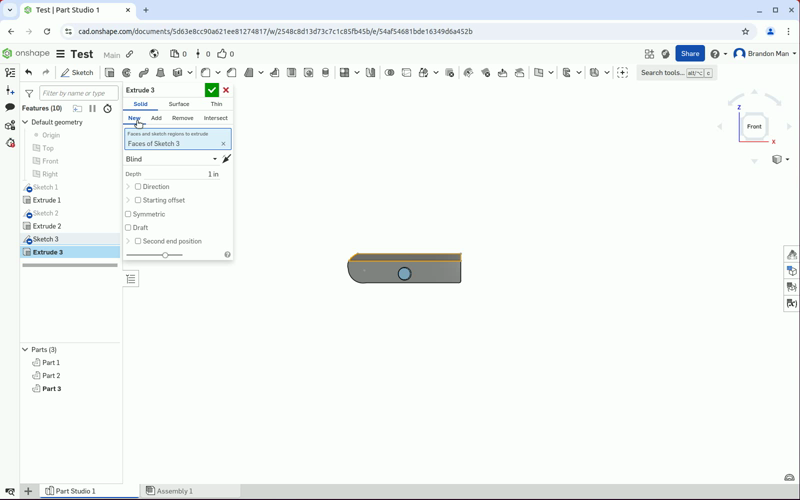
key(tab, 4)
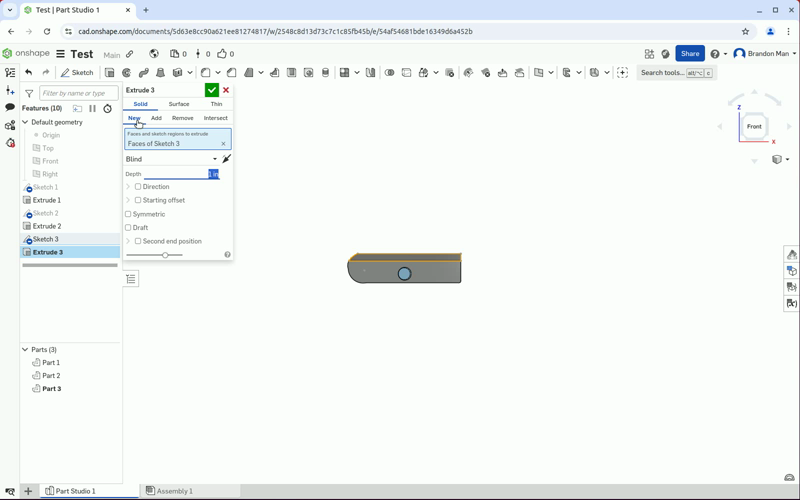
text(0.722)
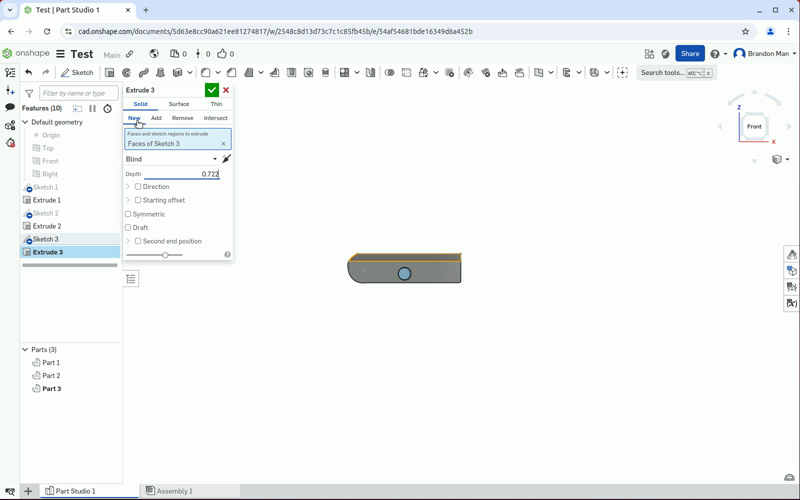
key(enter)
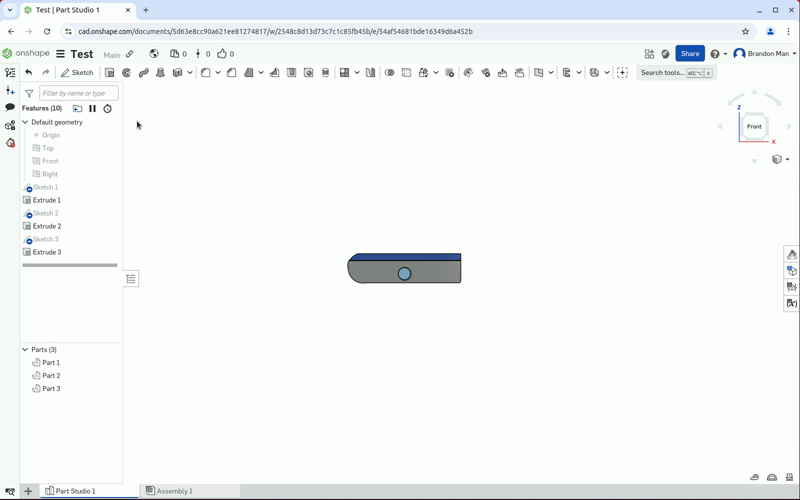
key(shift+h)
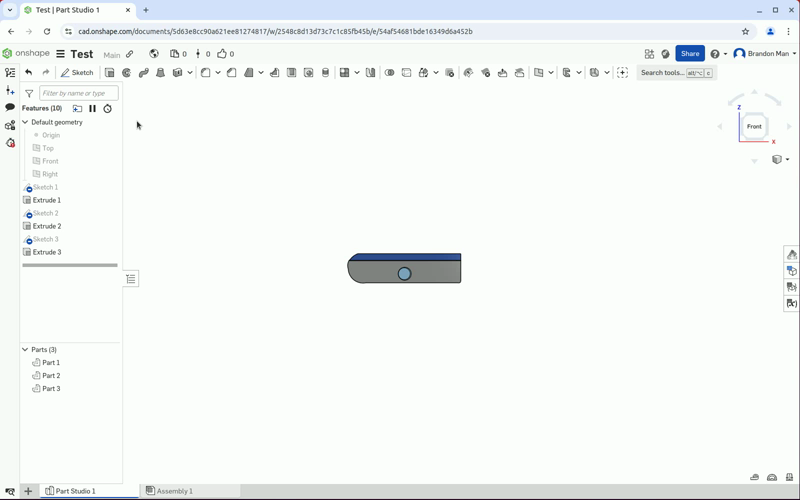
key(shift+h)
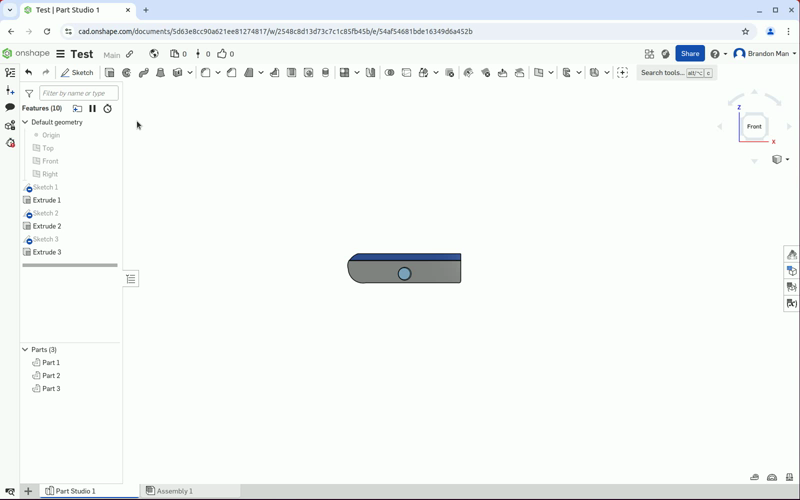
mouse_move(73, 189)
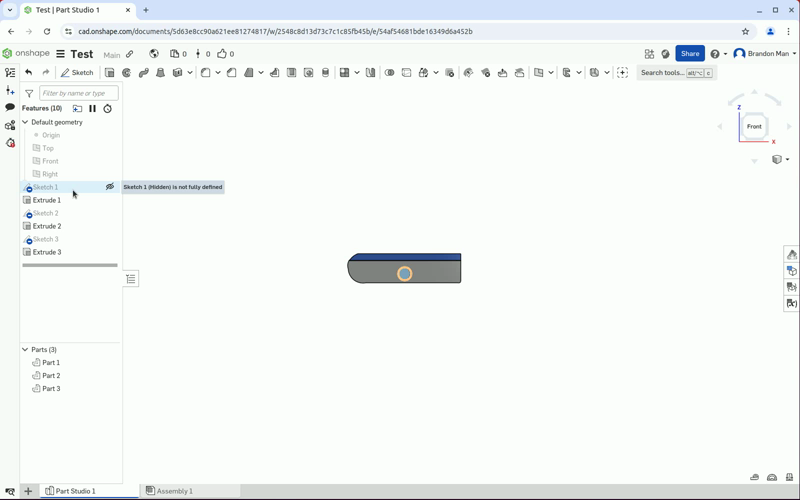
click(73, 189)
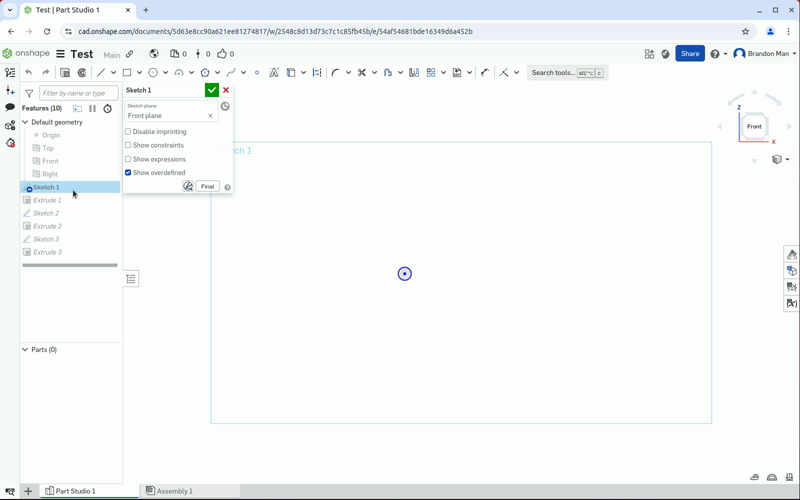
mouse_move(229, 92)
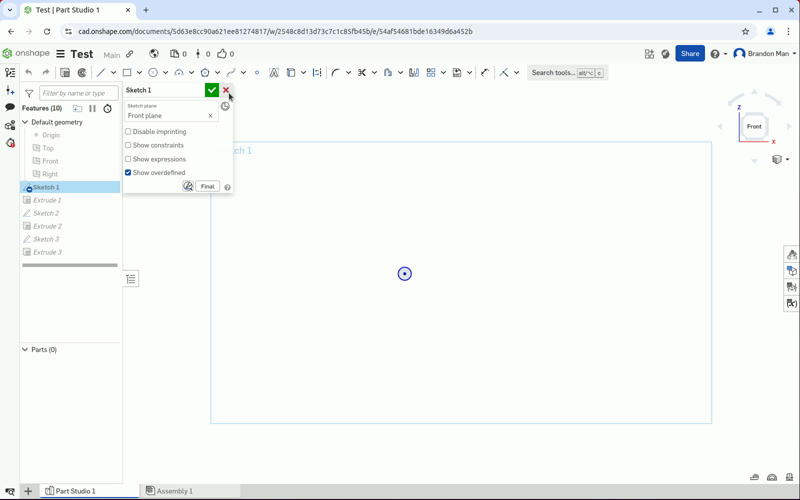
click(229, 92)
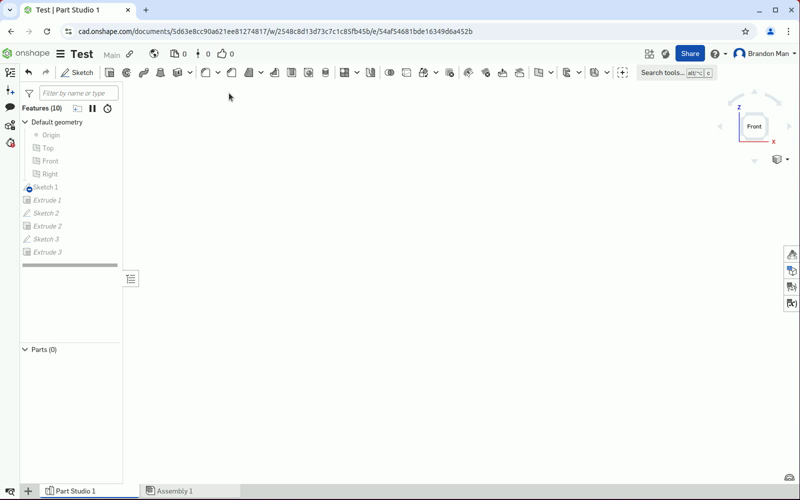
mouse_move(541, 75)
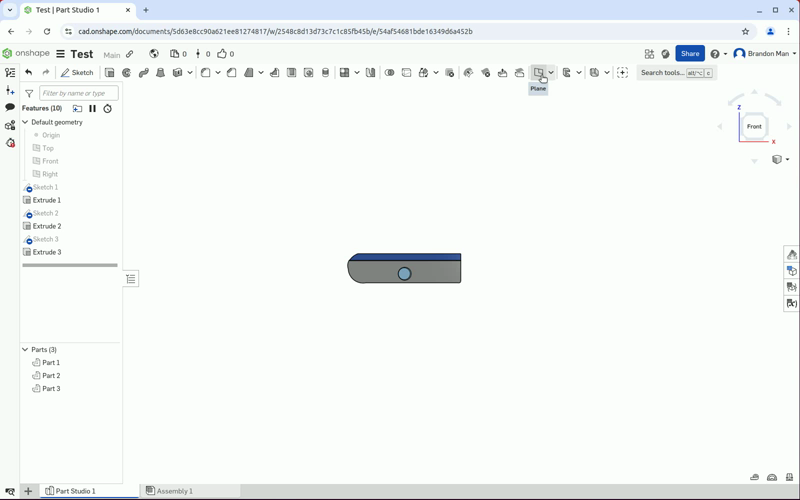
click(541, 75)
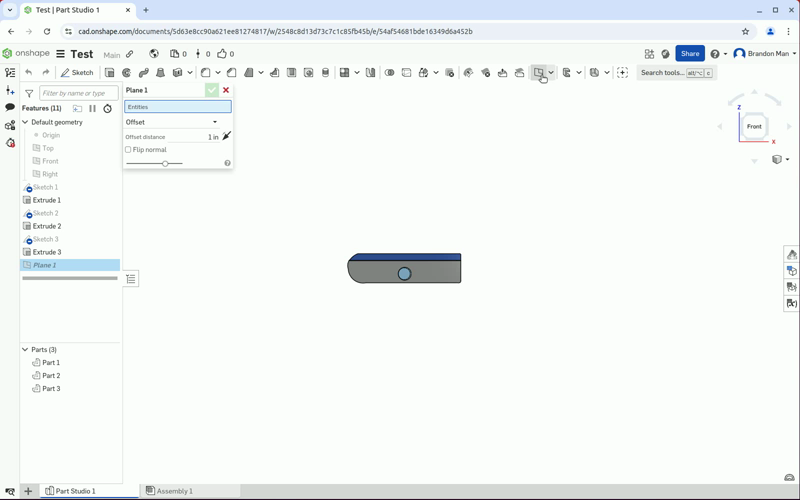
mouse_move(73, 163)
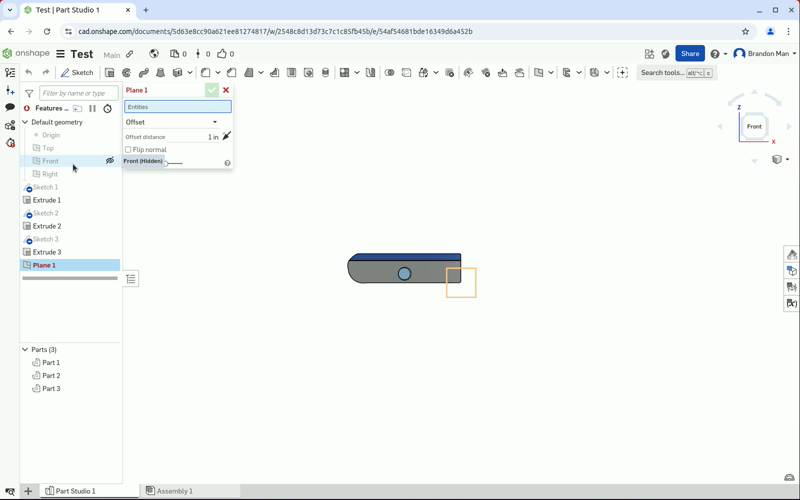
click(73, 163)
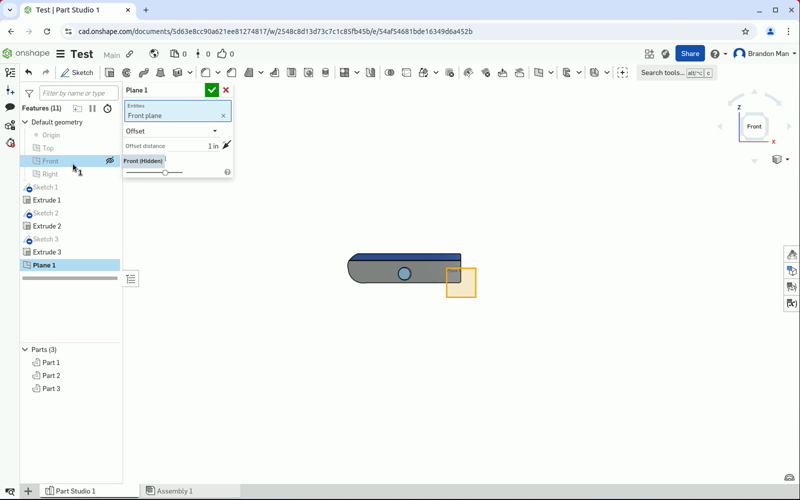
key(tab, 2)
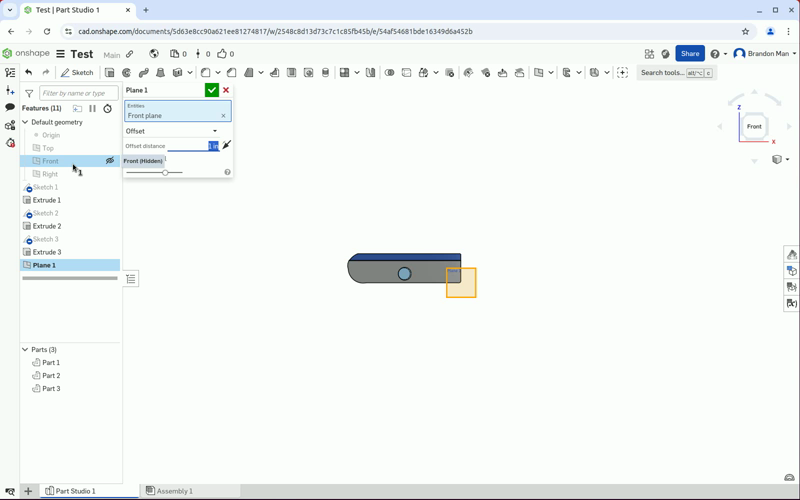
text(0.709)
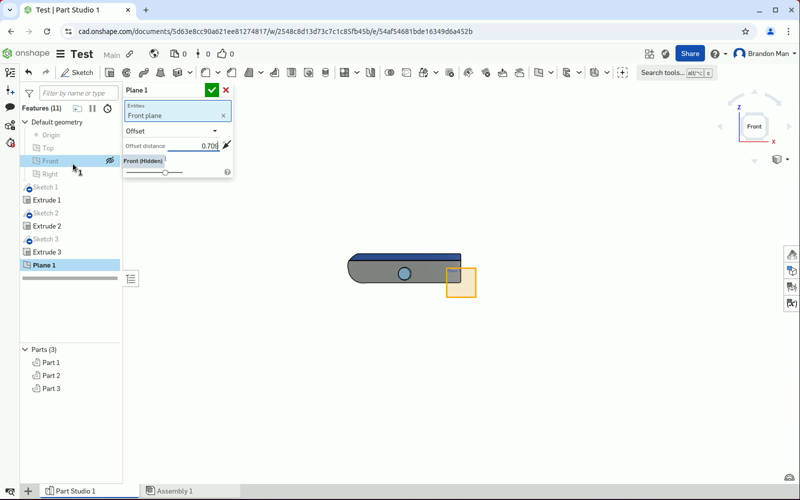
key(enter, 2)
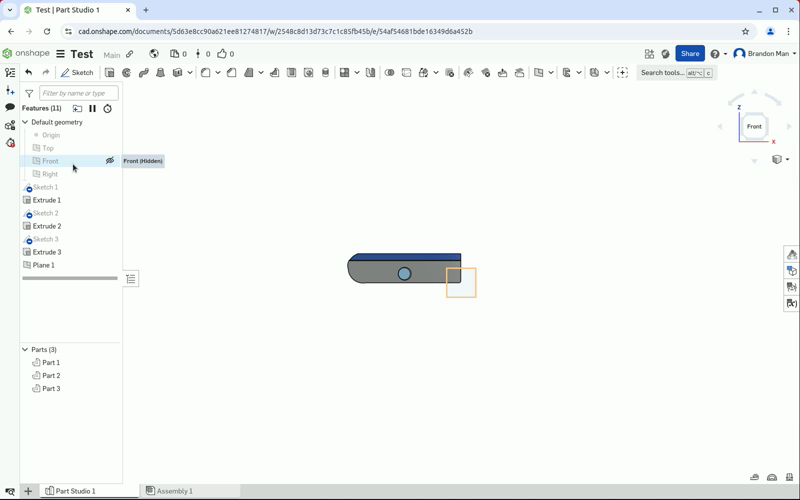
key(shift+s)
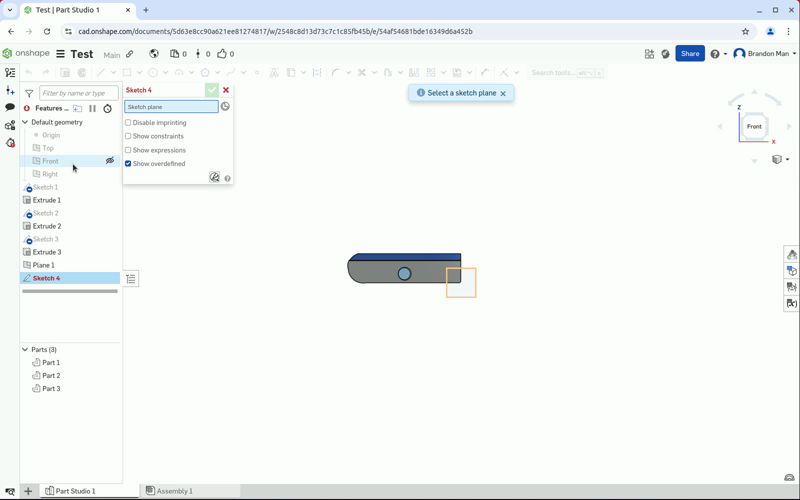
mouse_move(73, 267)
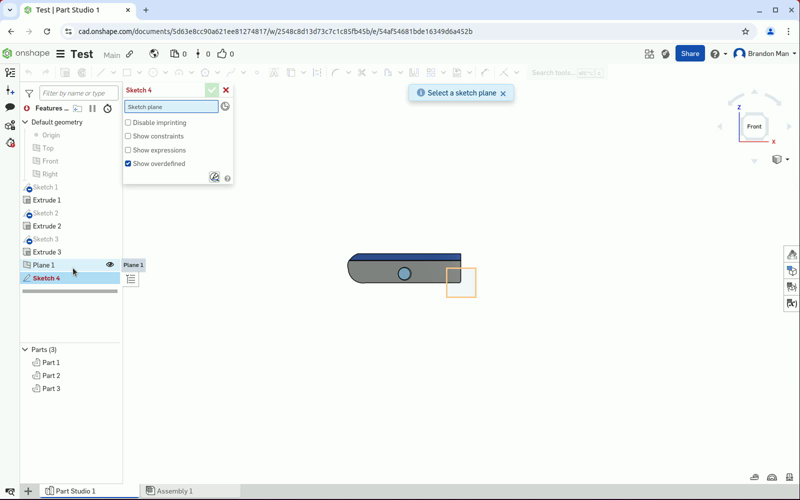
click(73, 267)
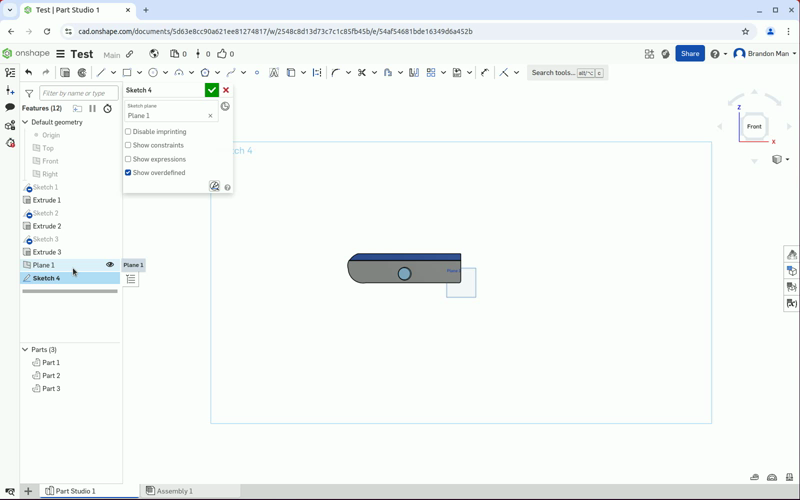
mouse_move(73, 352)
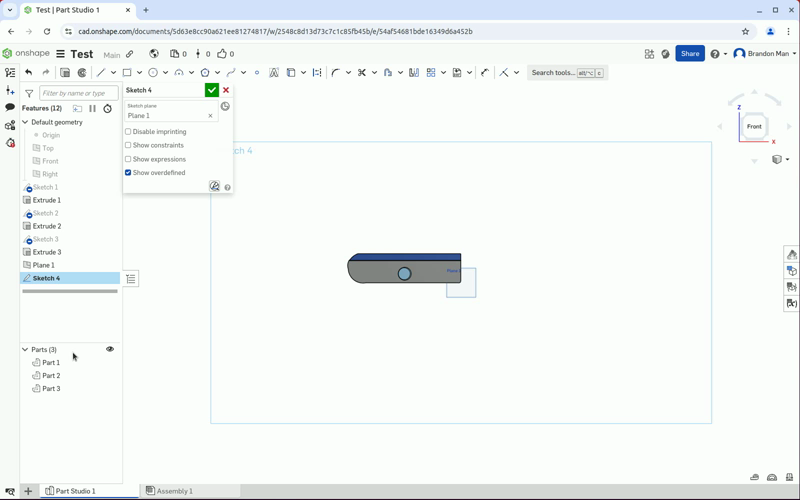
key(y)
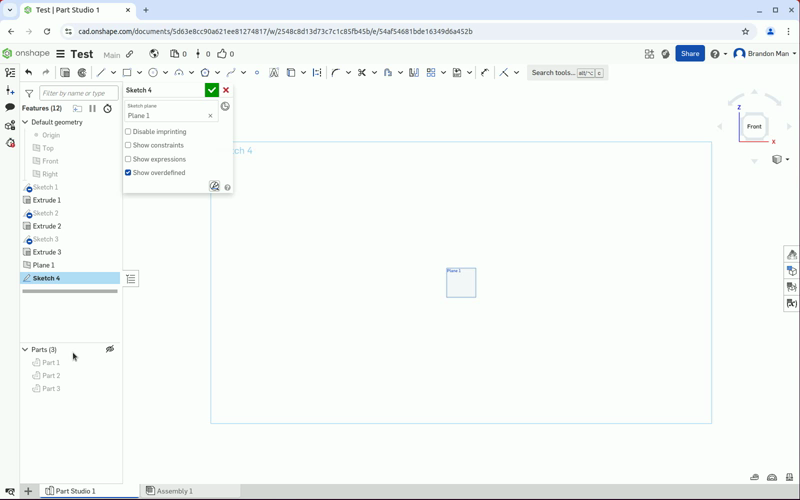
key(c)
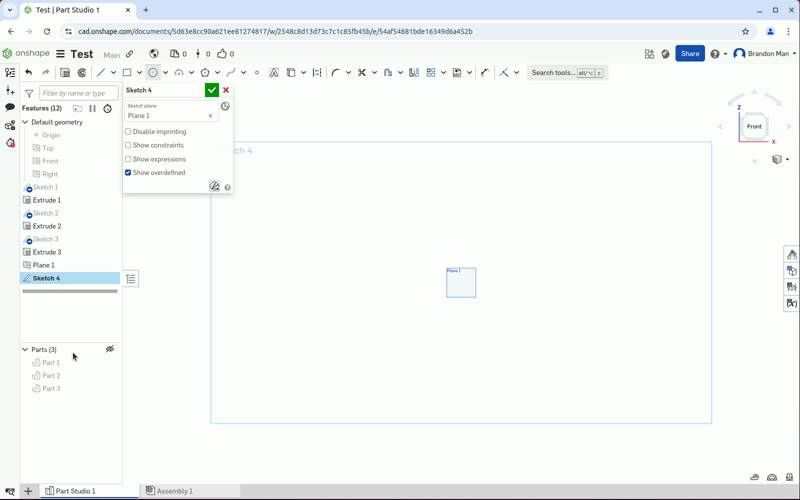
key_down(shift)
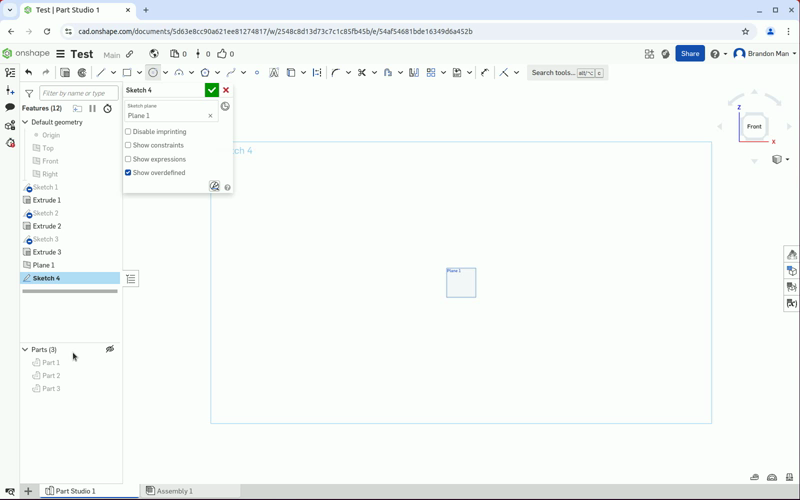
mouse_move(407, 273)
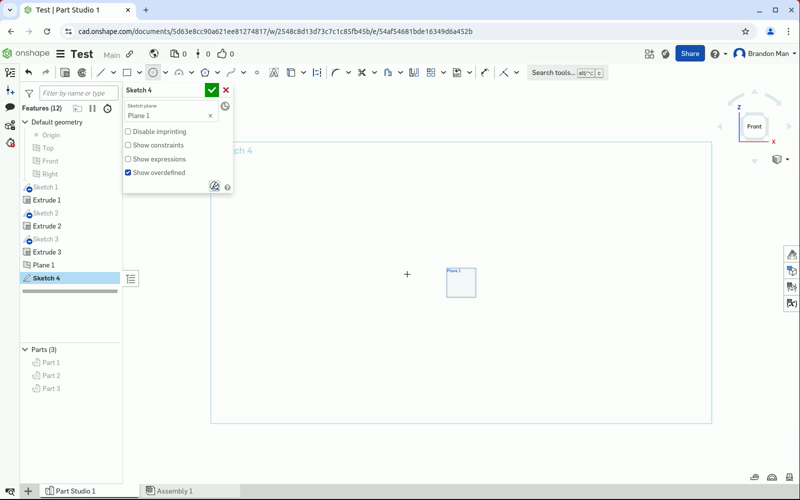
click(407, 273)
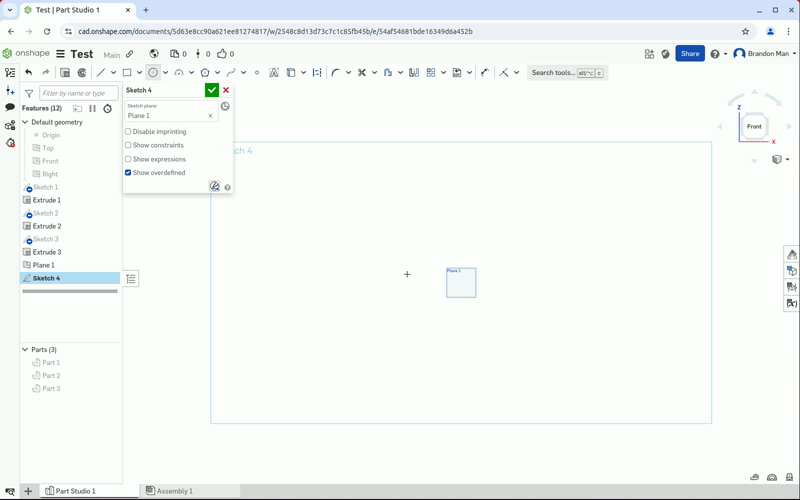
key_up(shift)
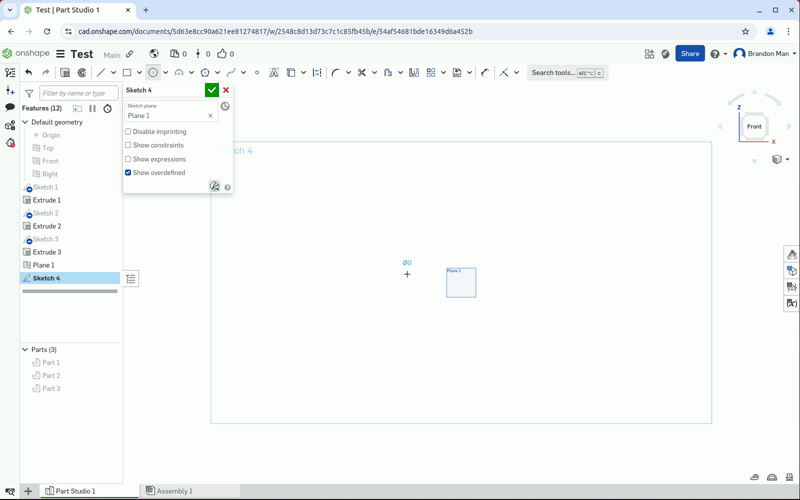
mouse_move(413, 273)
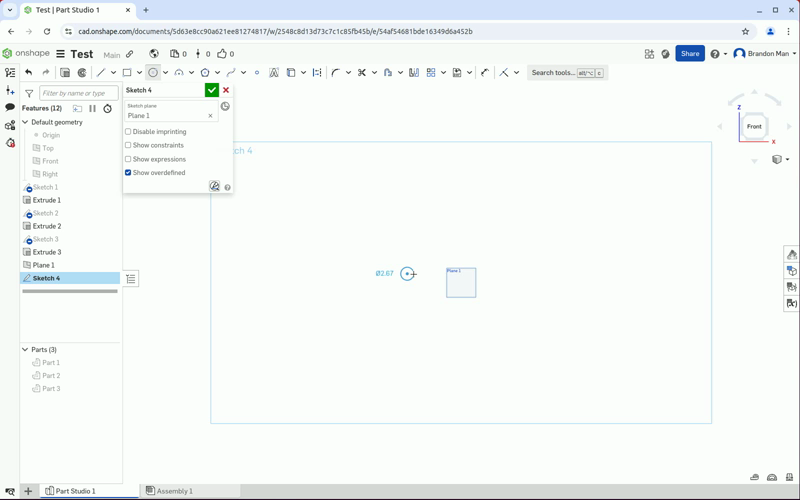
click(413, 273)
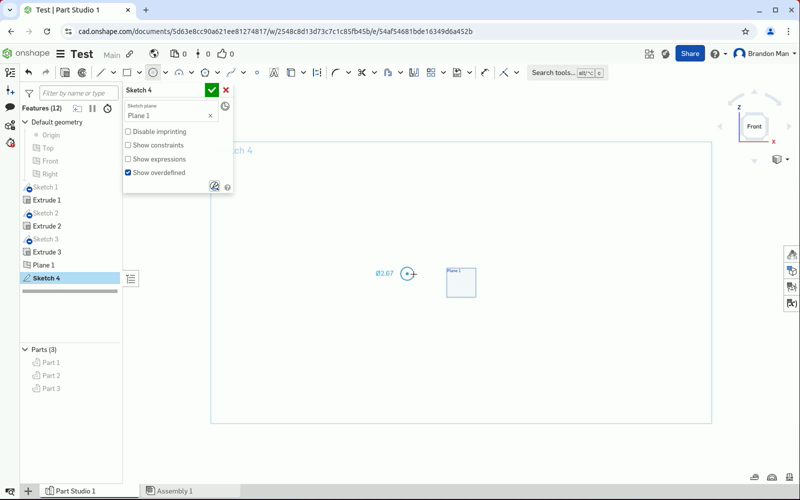
key(esc)
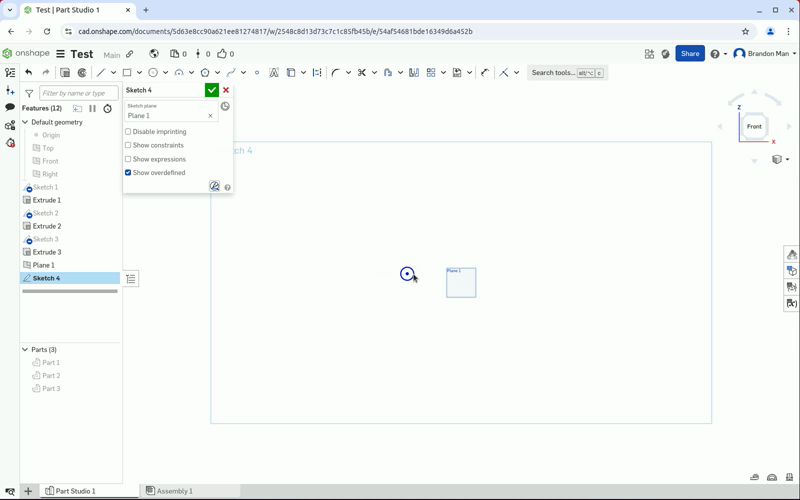
mouse_move(408, 277)
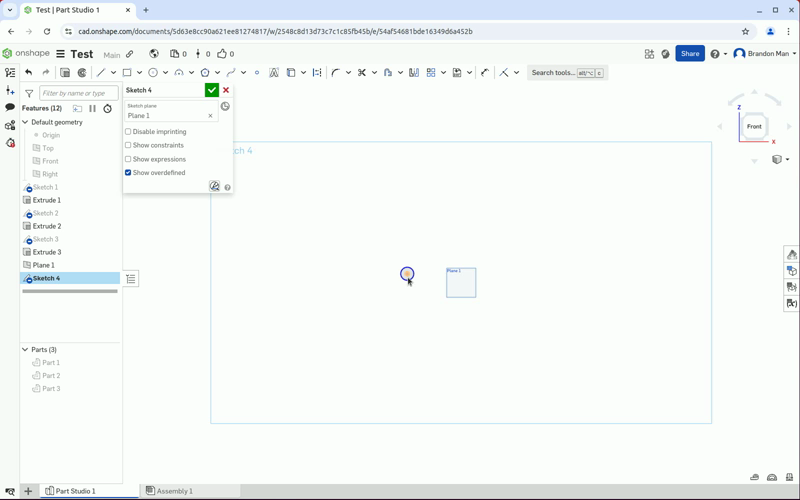
scroll(6)
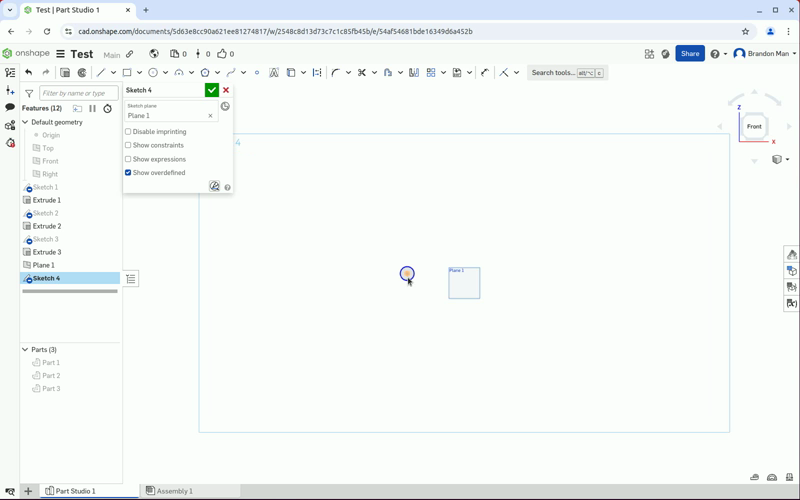
scroll(6)
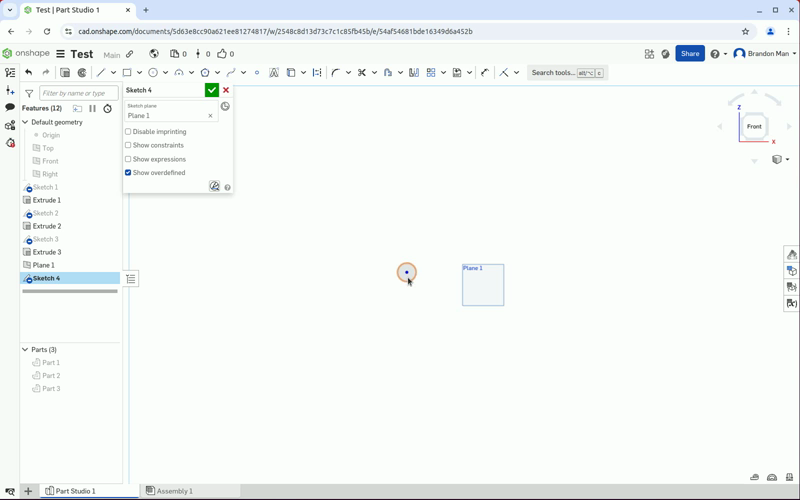
scroll(6)
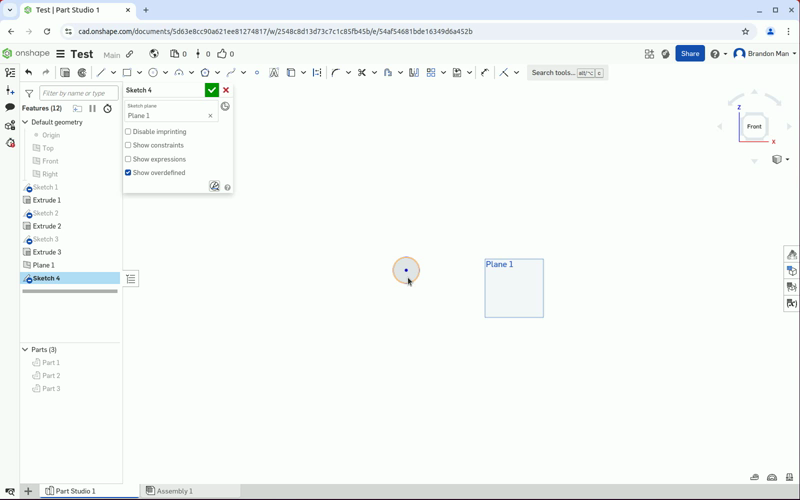
scroll(6)
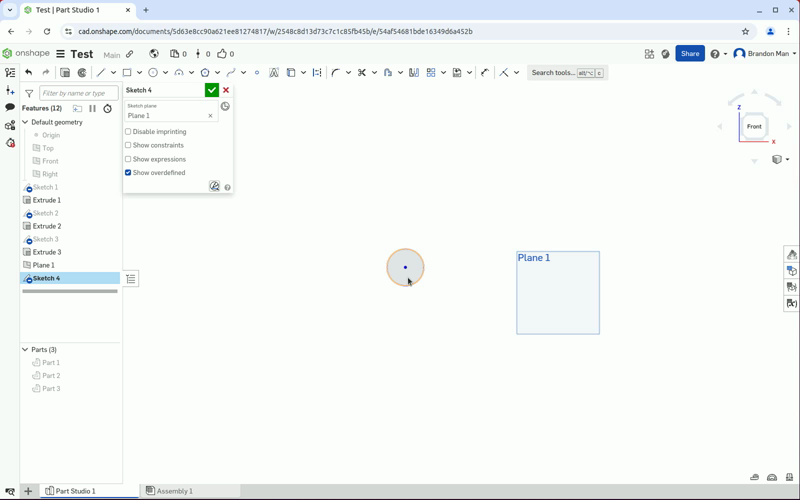
scroll(6)
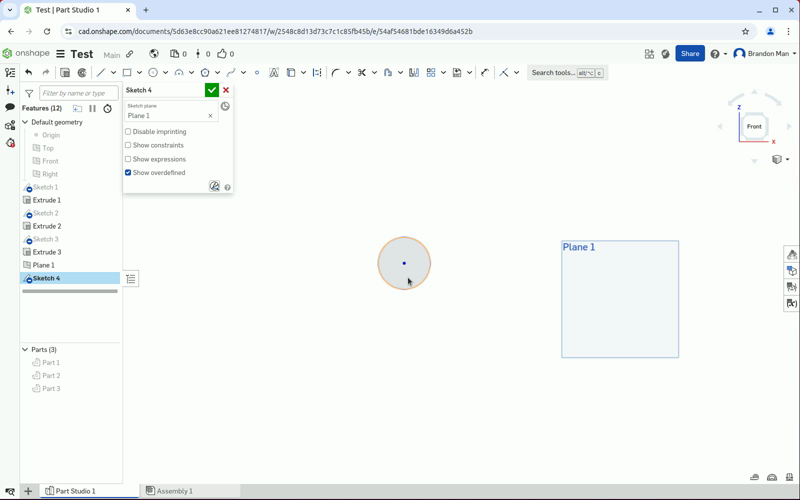
scroll(6)
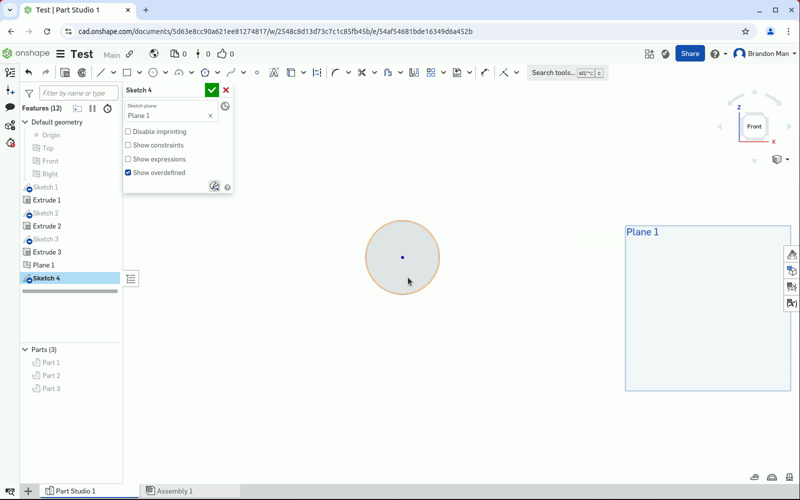
scroll(6)
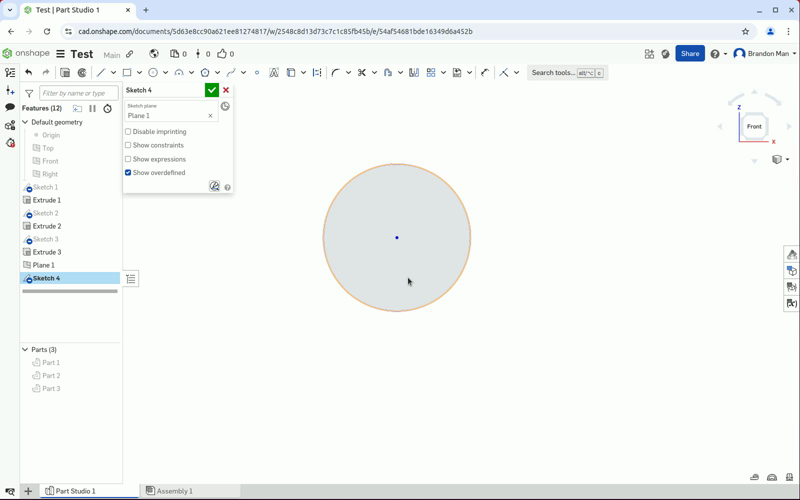
click(408, 277)
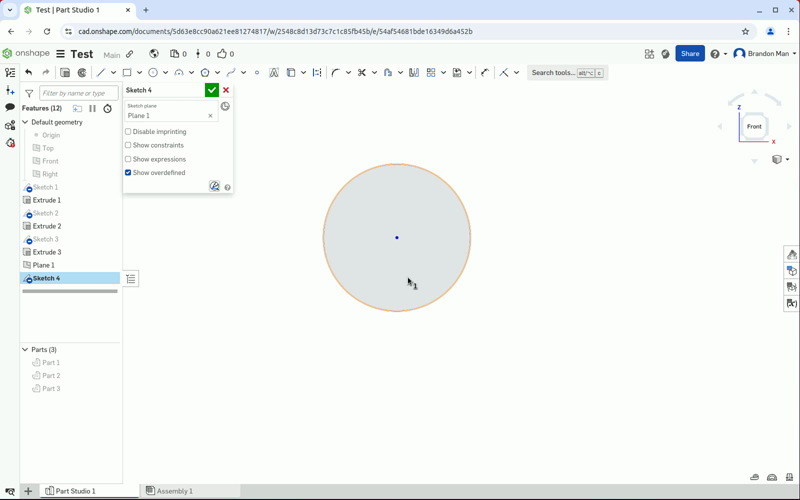
scroll(-6)
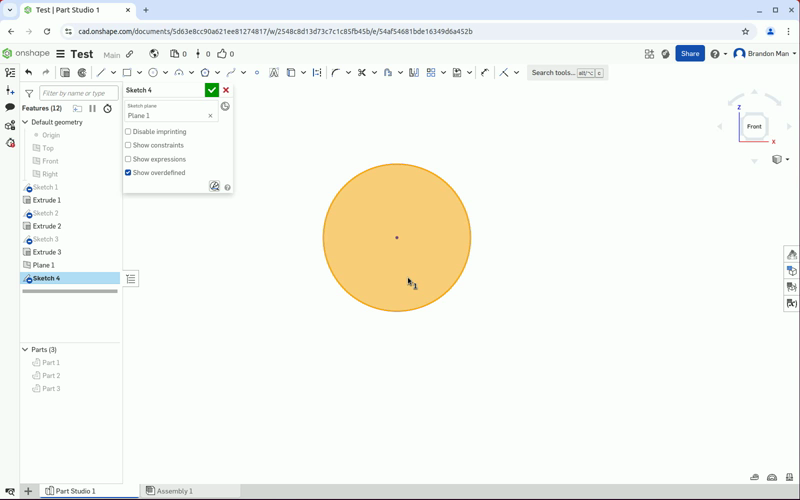
scroll(-6)
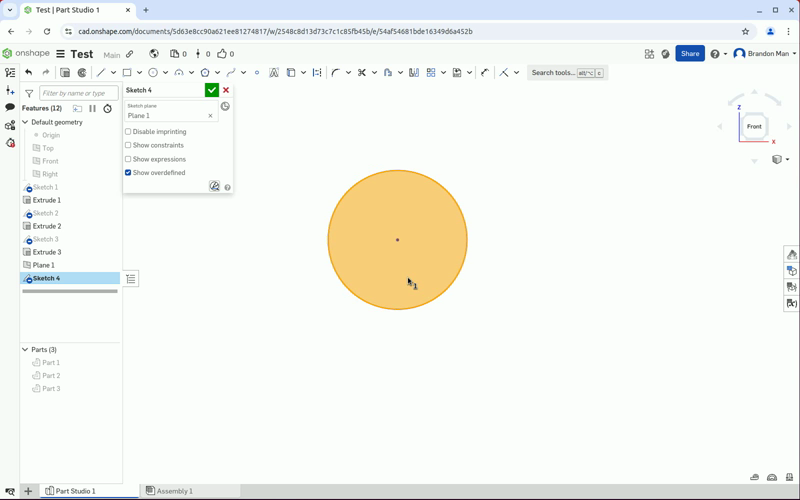
scroll(-6)
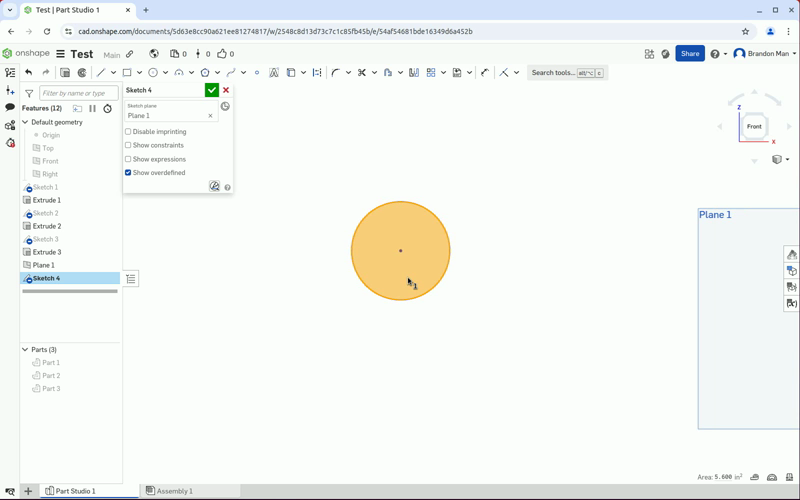
scroll(-6)
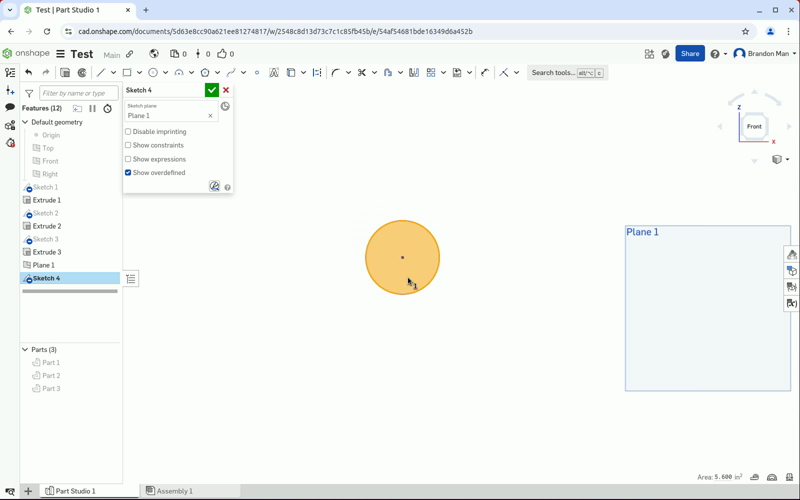
scroll(-6)
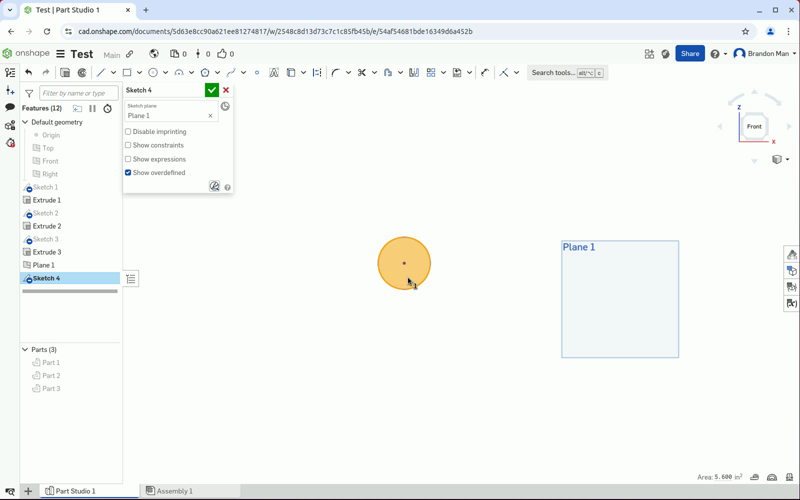
scroll(-6)
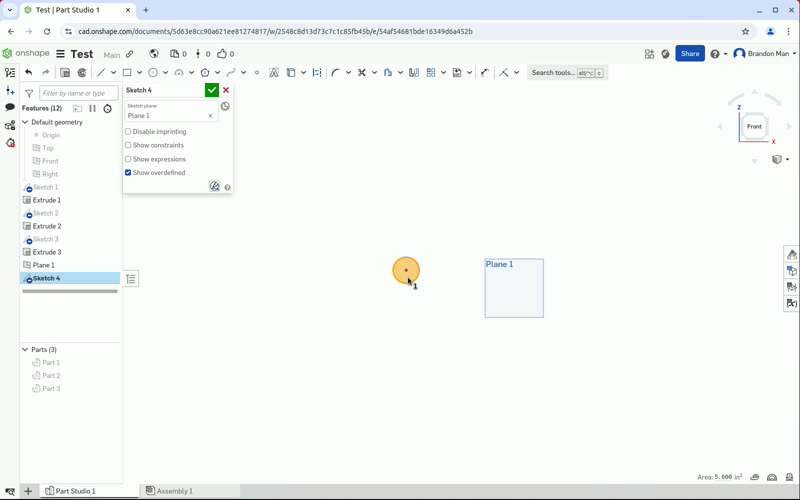
scroll(-6)
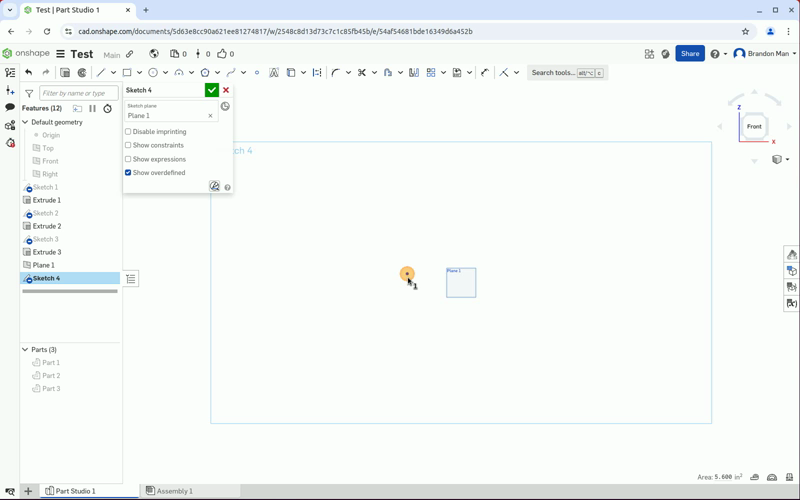
mouse_move(73, 352)
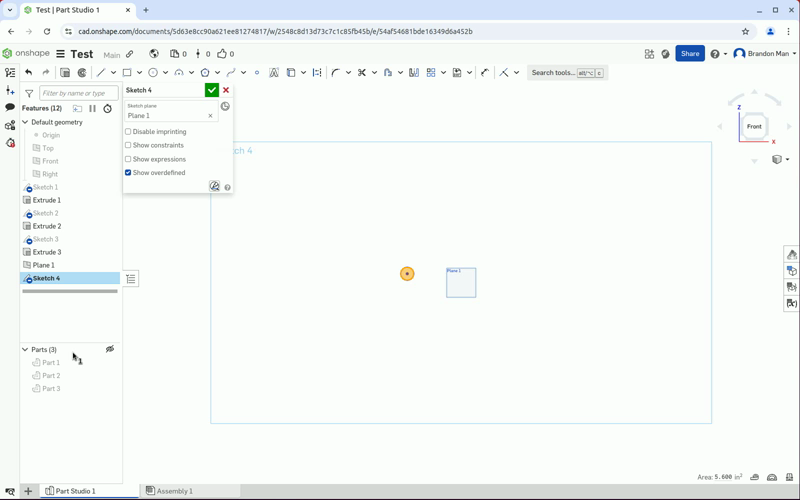
key(shift+y)
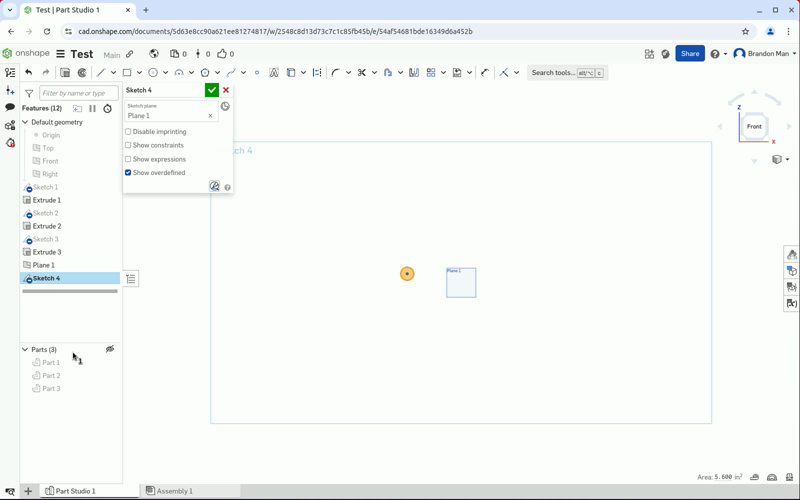
key(shift+e)
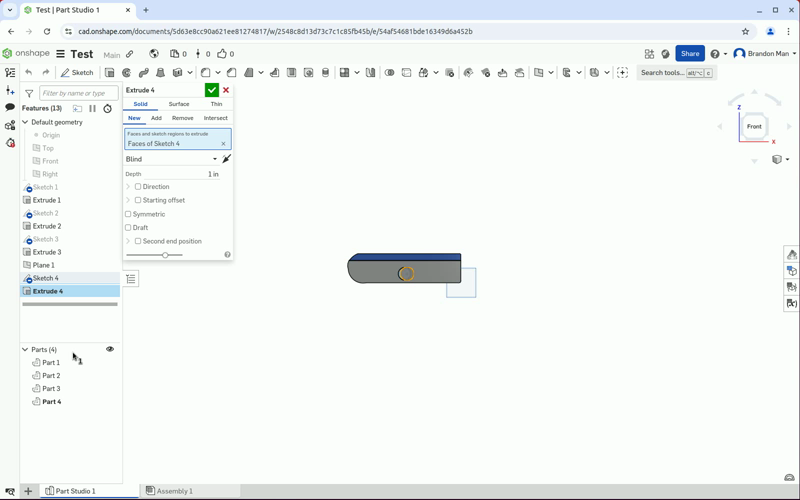
mouse_move(143, 106)
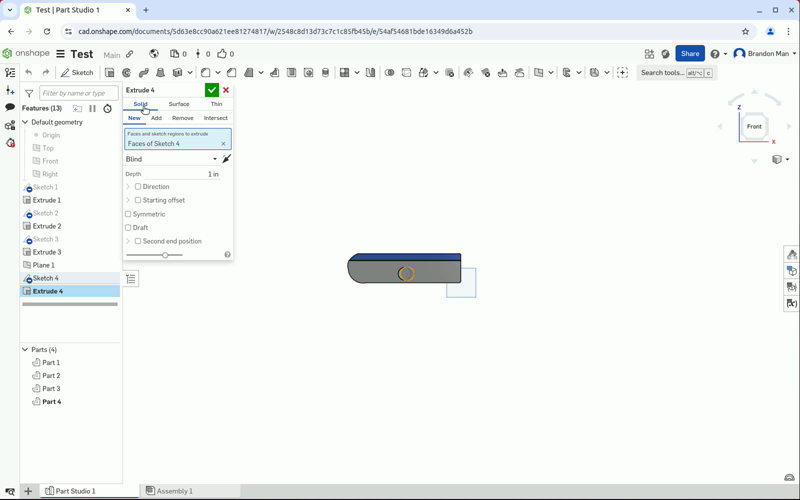
click(143, 106)
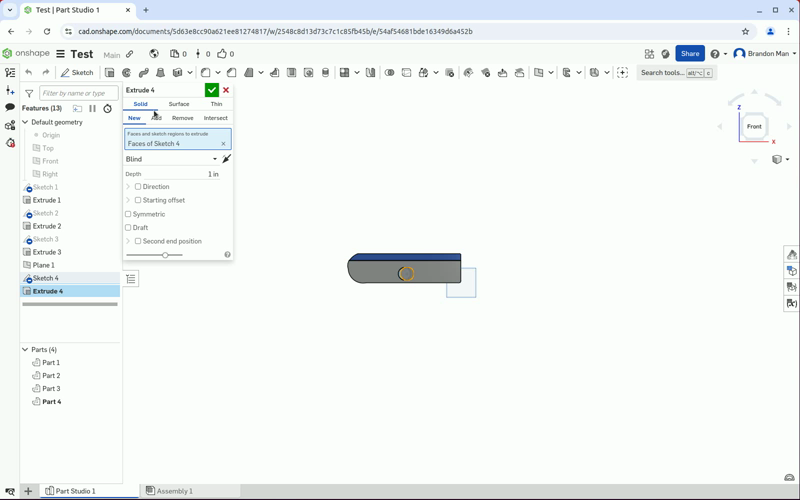
mouse_move(186, 120)
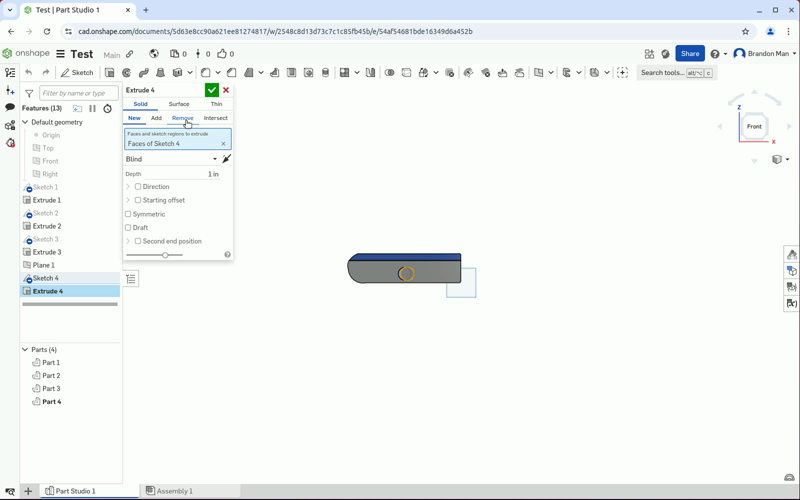
click(186, 120)
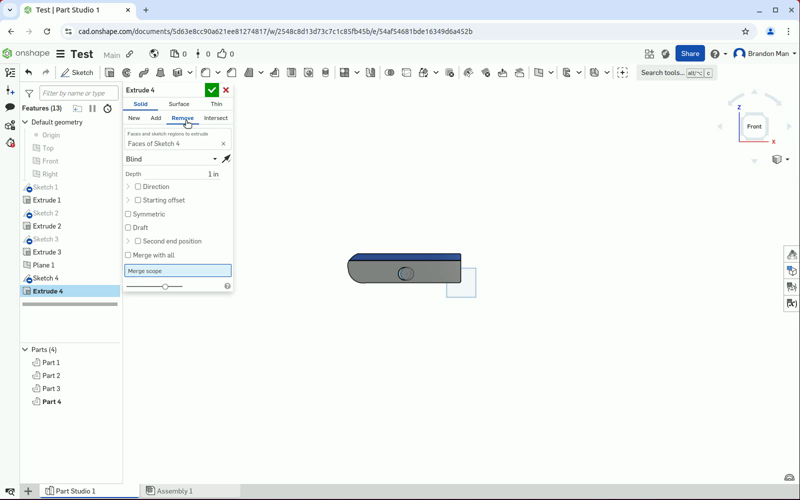
key(tab, 4)
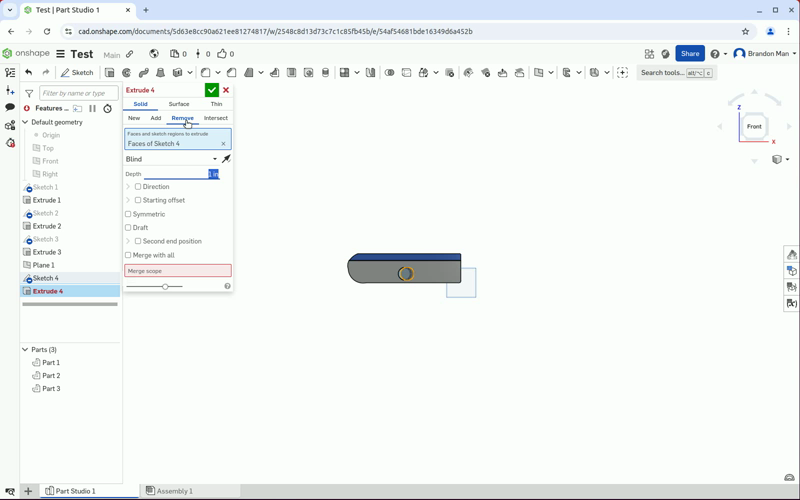
text(23.108)
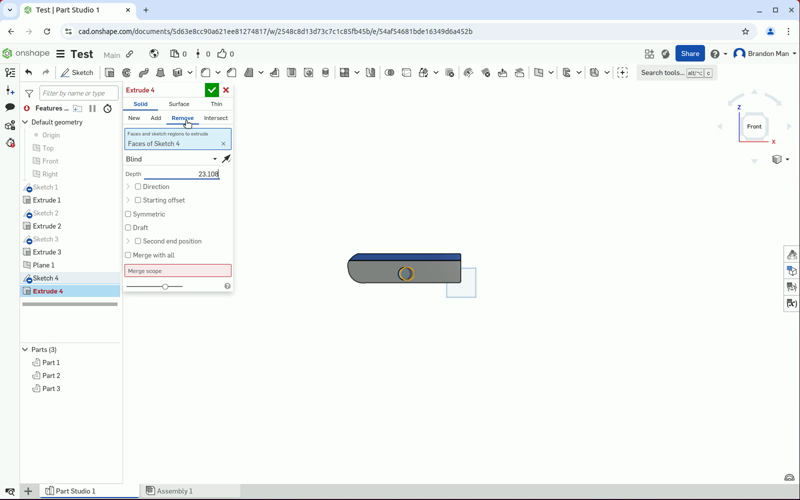
key(tab, 6)
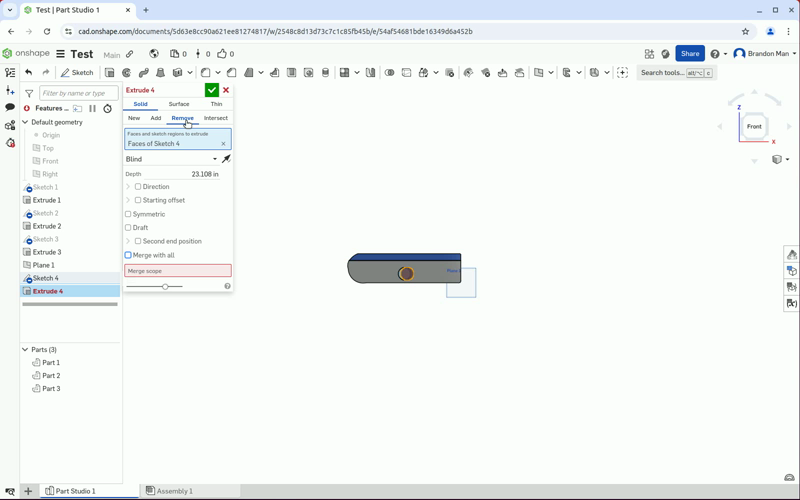
key(space)
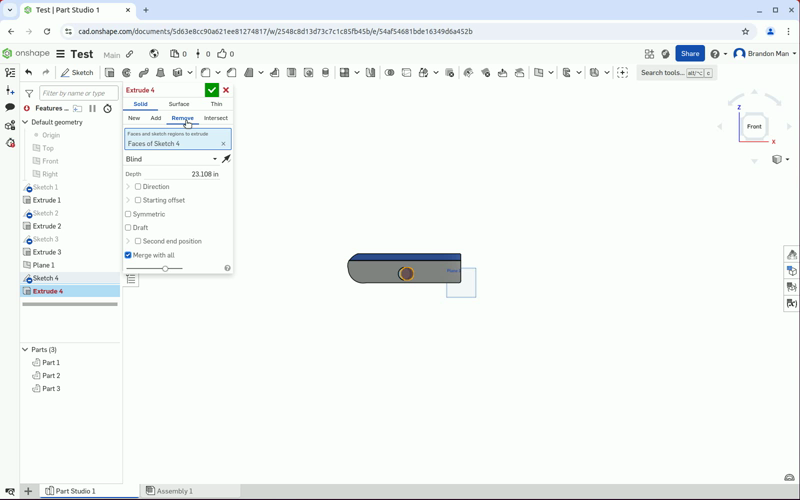
key(enter)
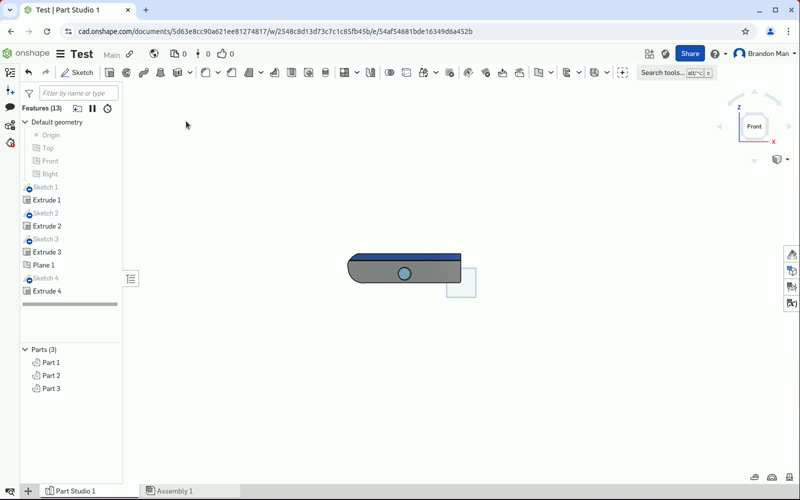
key(shift+h)
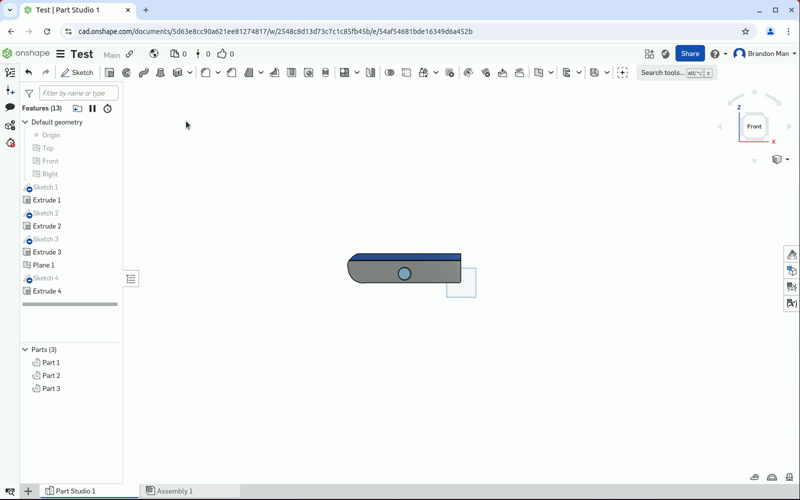
key(shift+h)
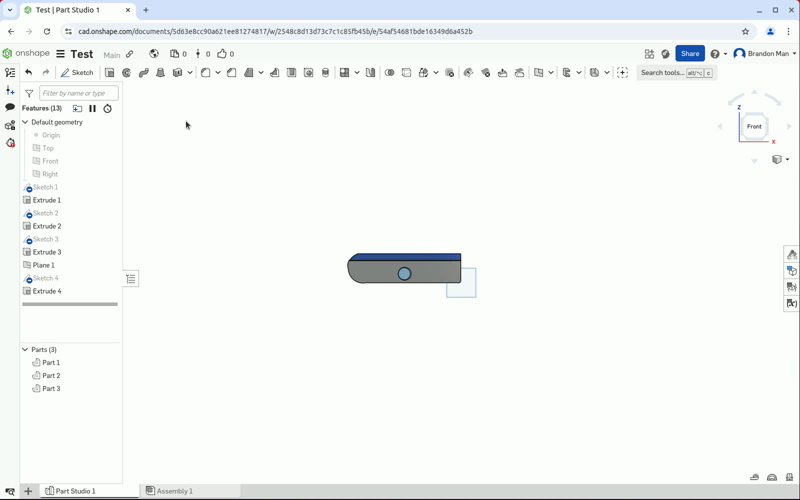
mouse_move(73, 189)
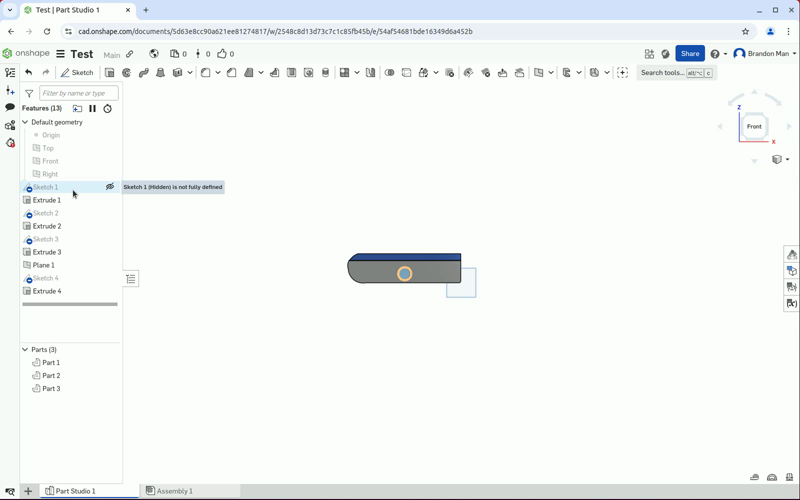
click(73, 189)
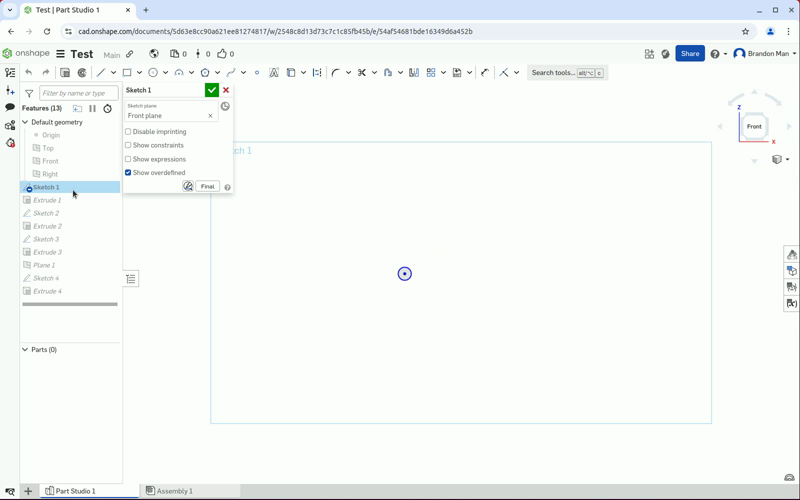
mouse_move(229, 92)
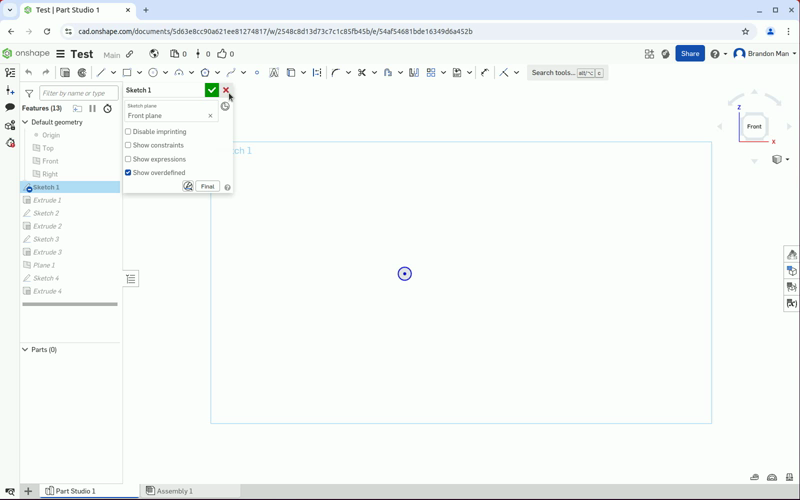
click(229, 92)
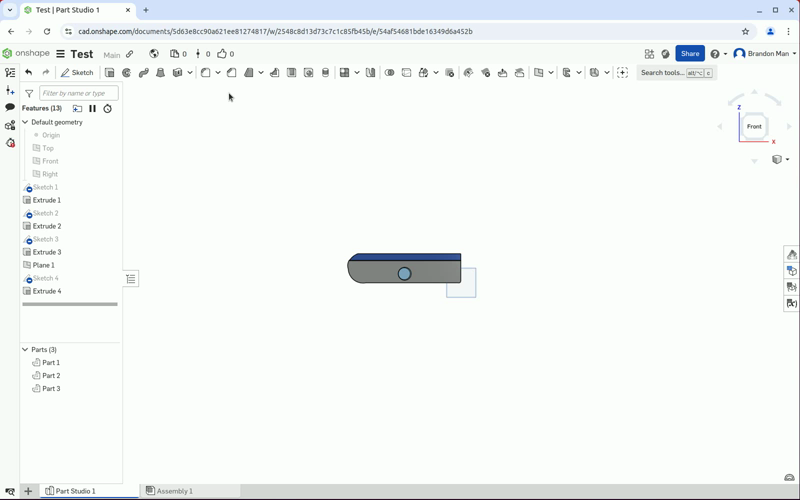
mouse_move(73, 352)
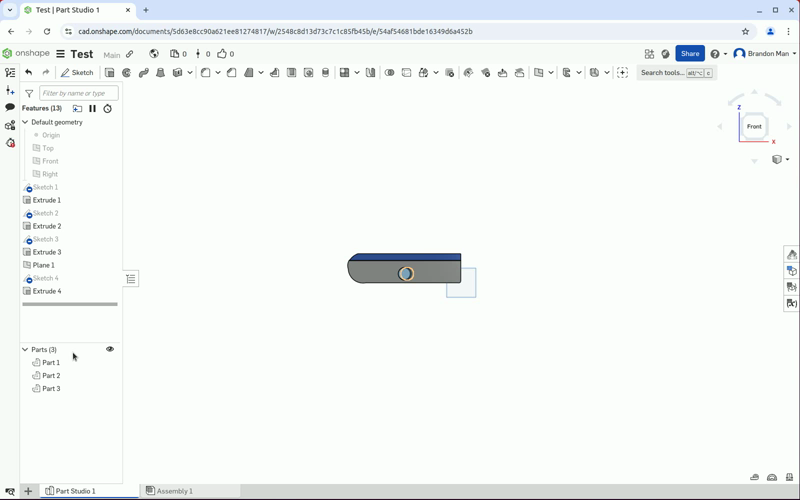
key(y)
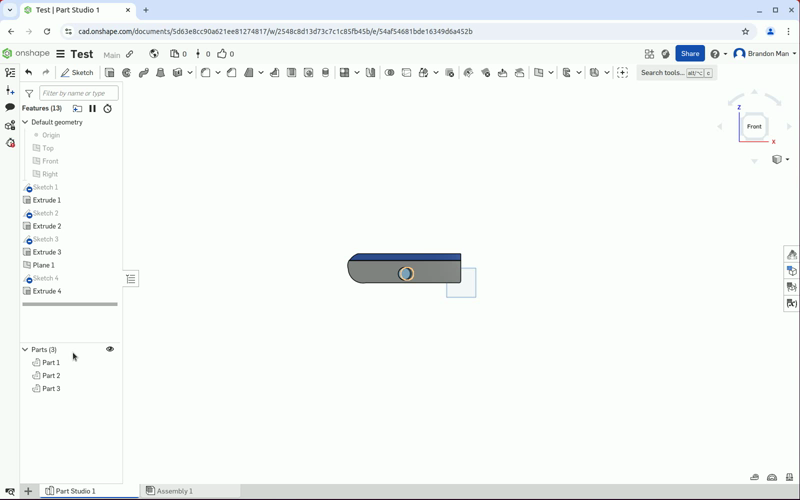
key(shift+p)
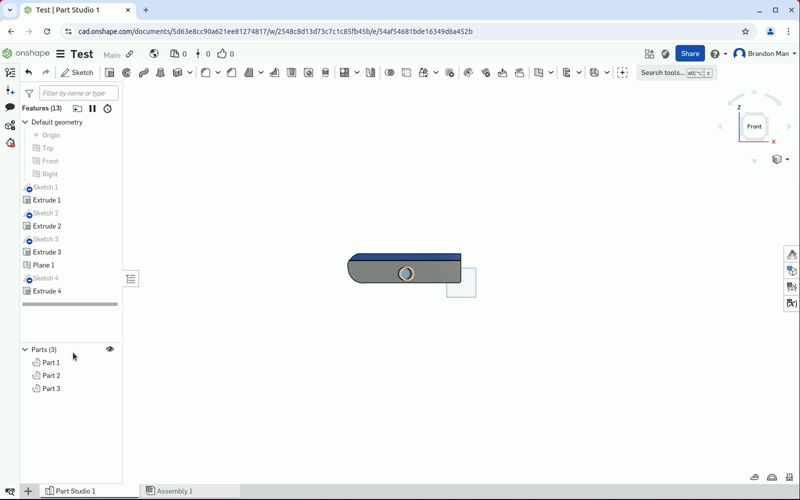
key(space)
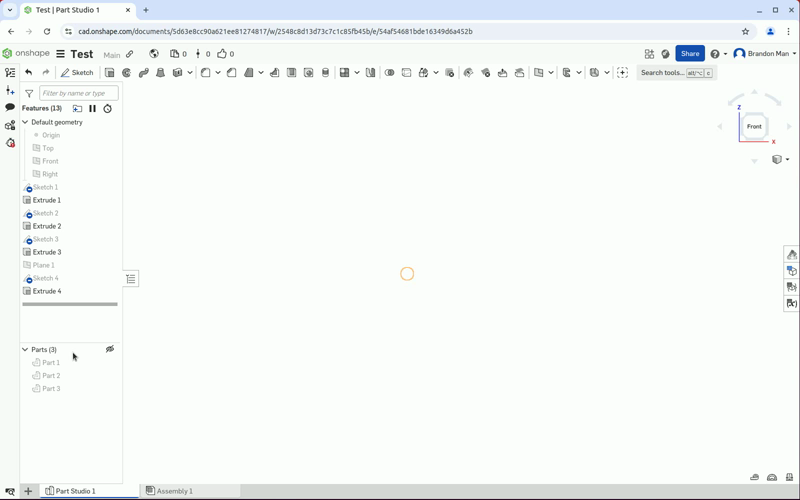
key_down(shift)
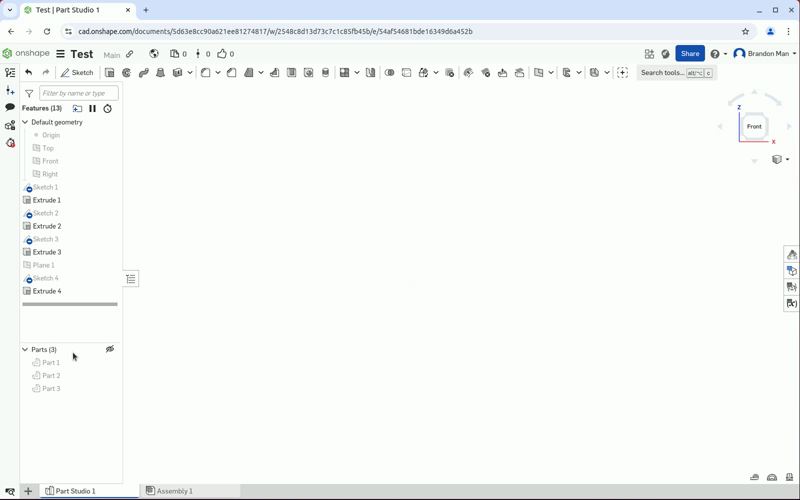
key(left)
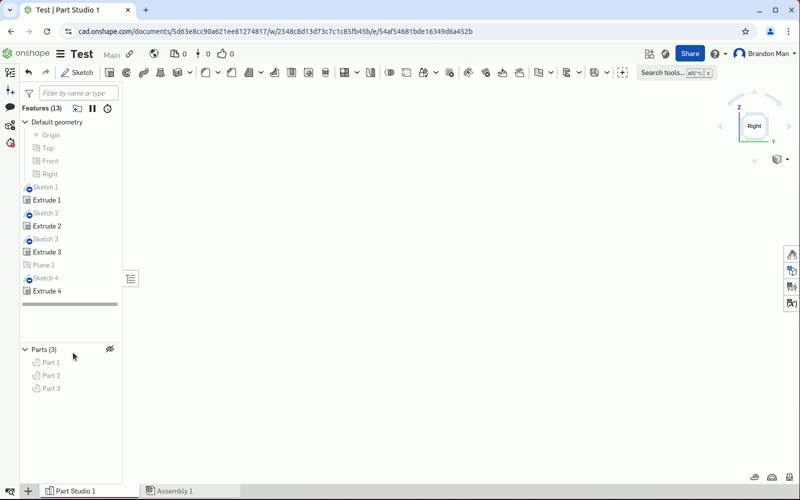
key_up(shift)
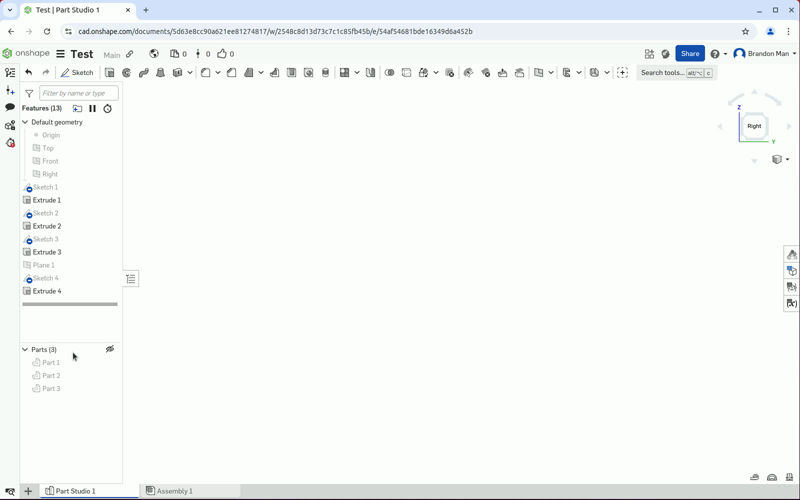
mouse_move(73, 352)
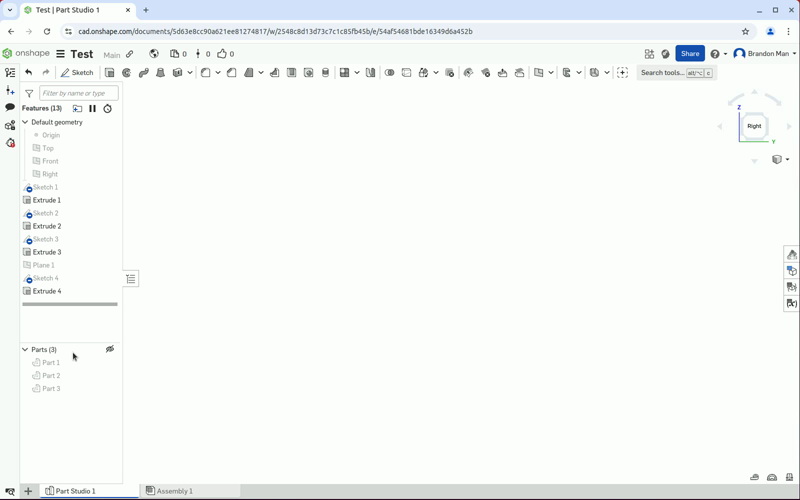
key(shift+y)
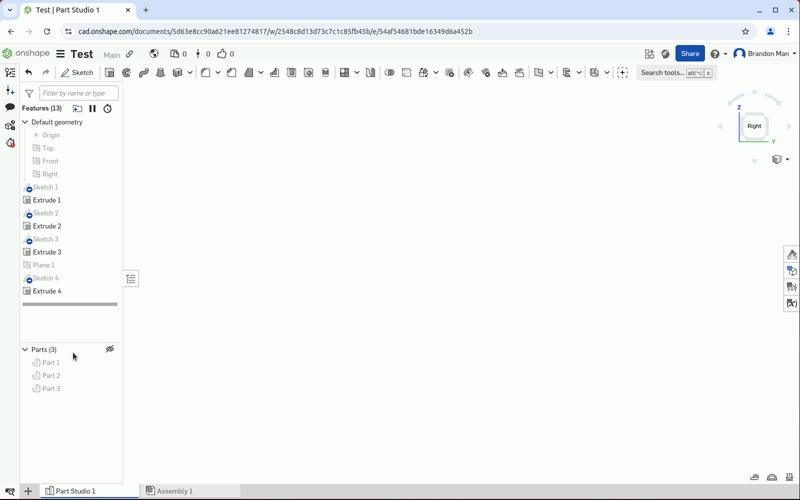
key(shift+s)
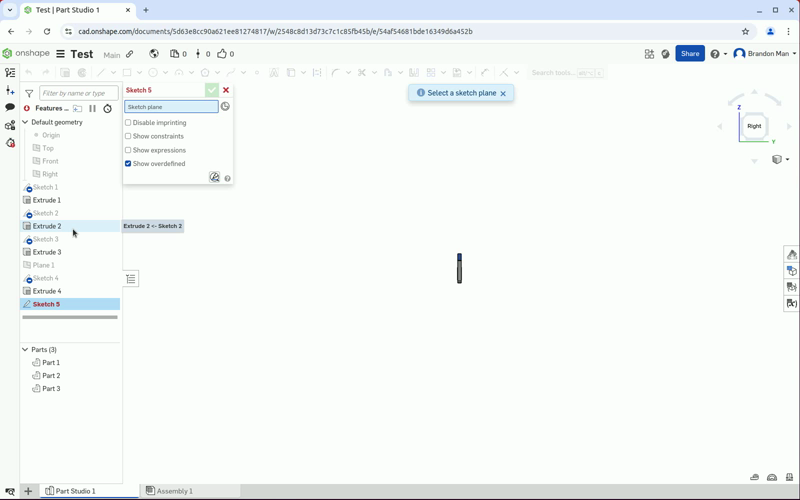
scroll(3)
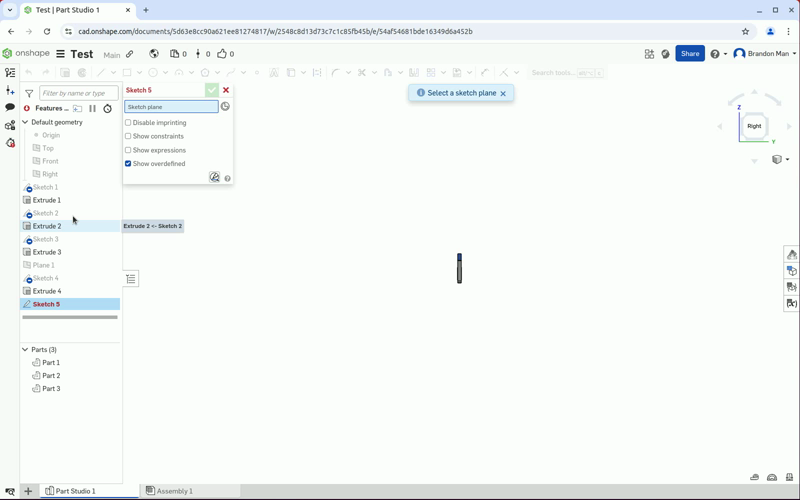
mouse_move(73, 176)
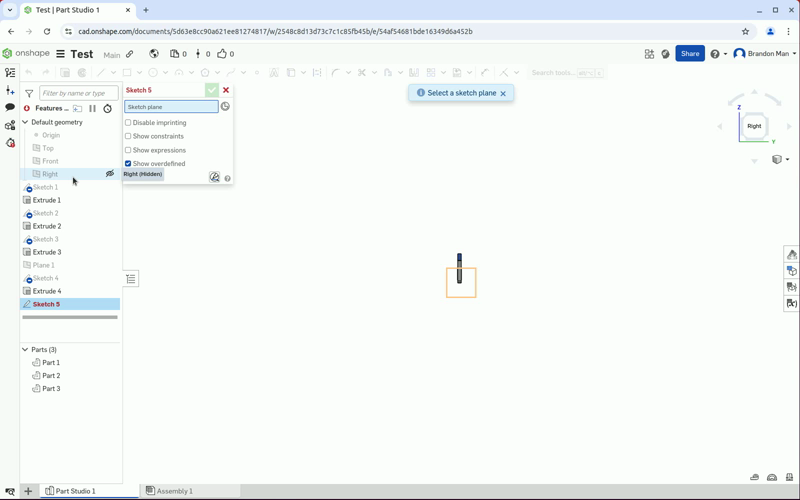
click(73, 176)
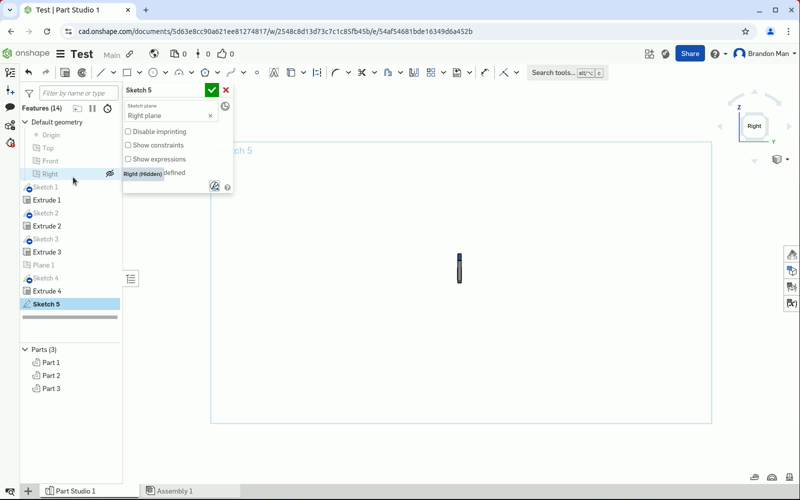
mouse_move(73, 352)
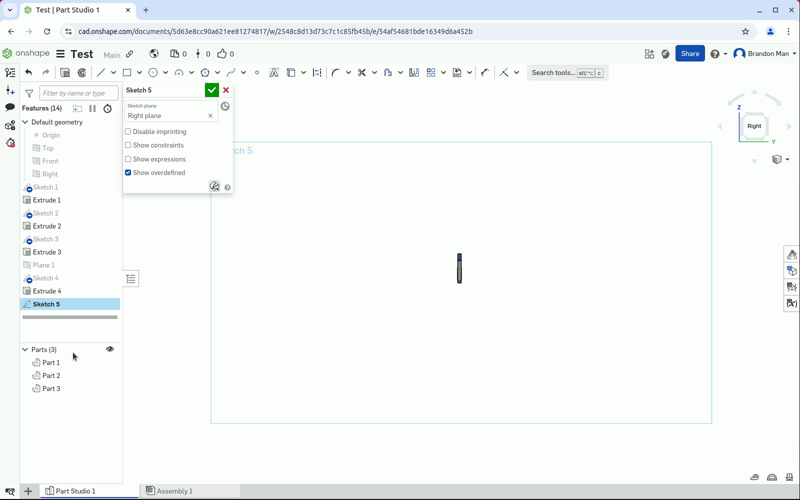
key(y)
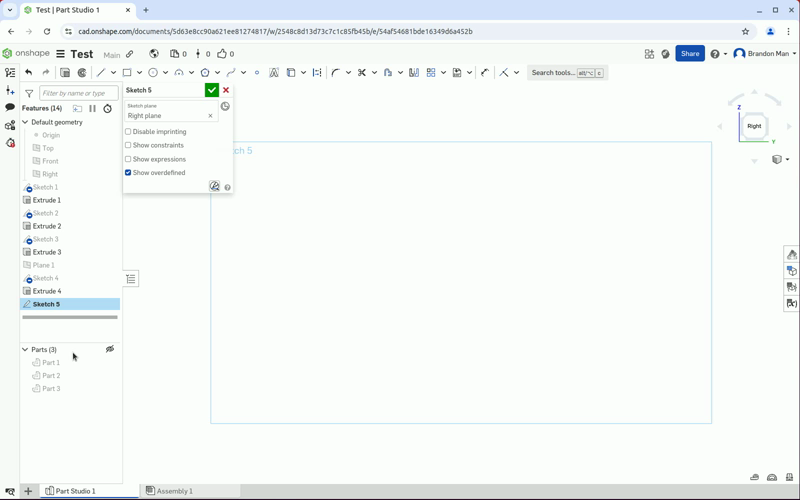
key(l)
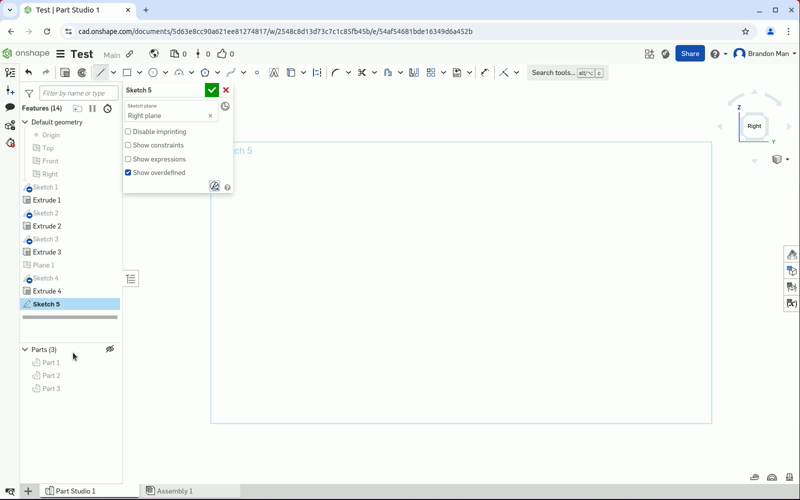
key_down(shift)
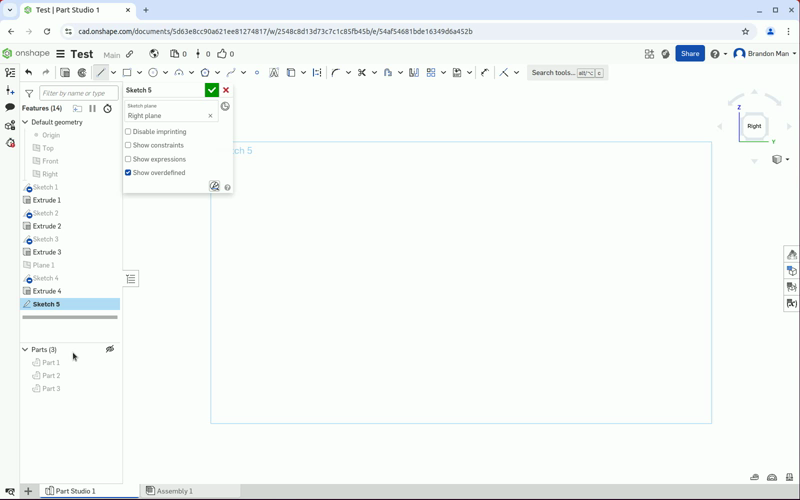
mouse_move(457, 253)
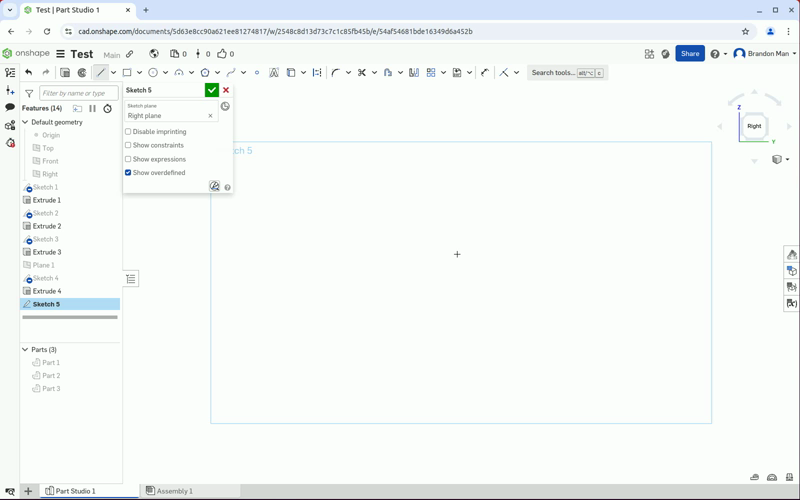
click(457, 253)
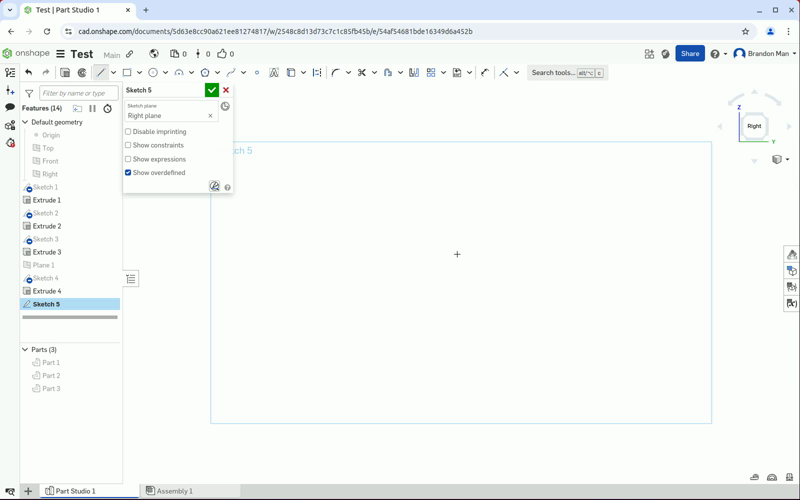
key_up(shift)
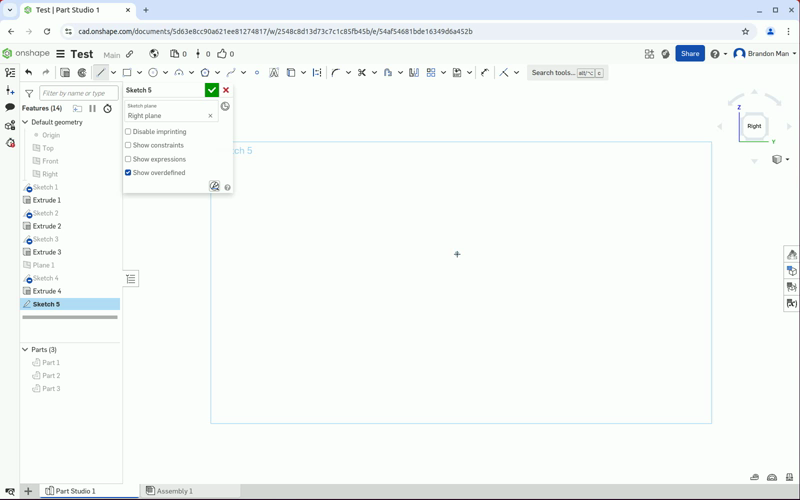
key_down(shift)
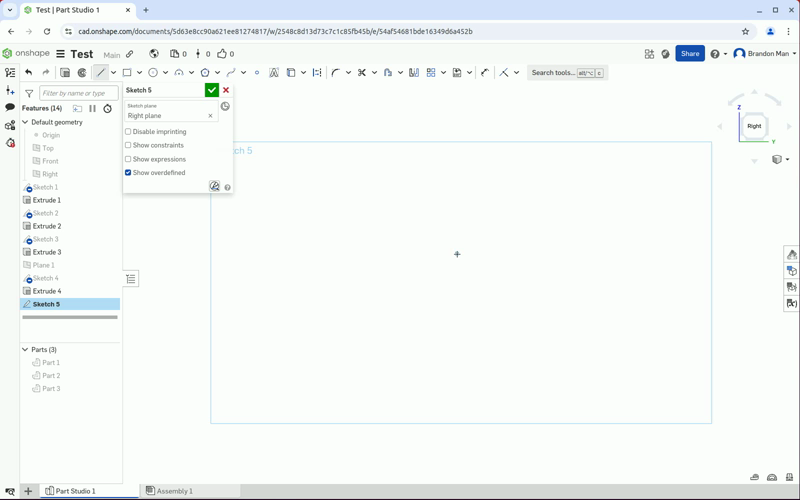
mouse_move(487, 253)
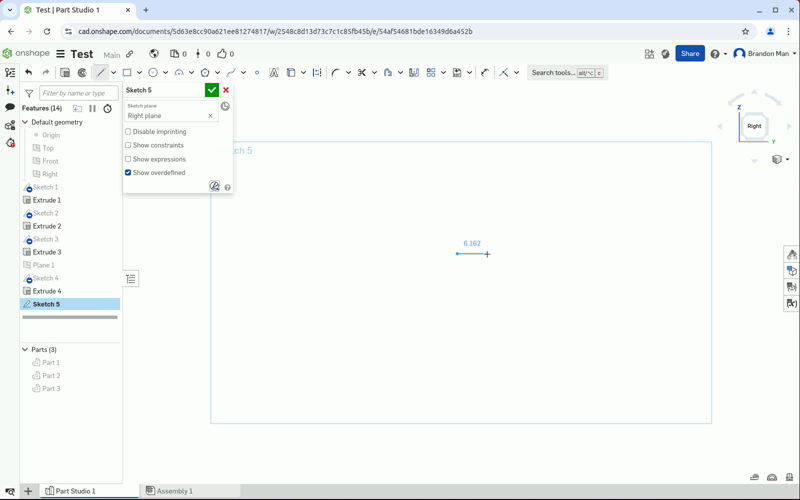
mouse_move(461, 261)
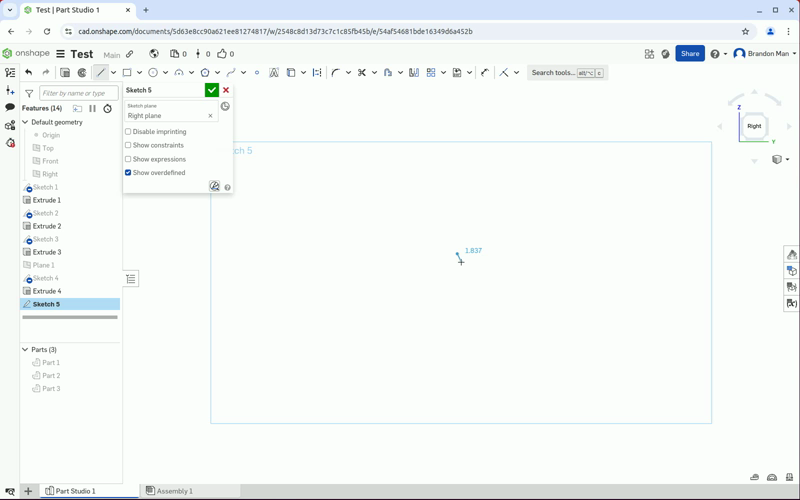
click(461, 261)
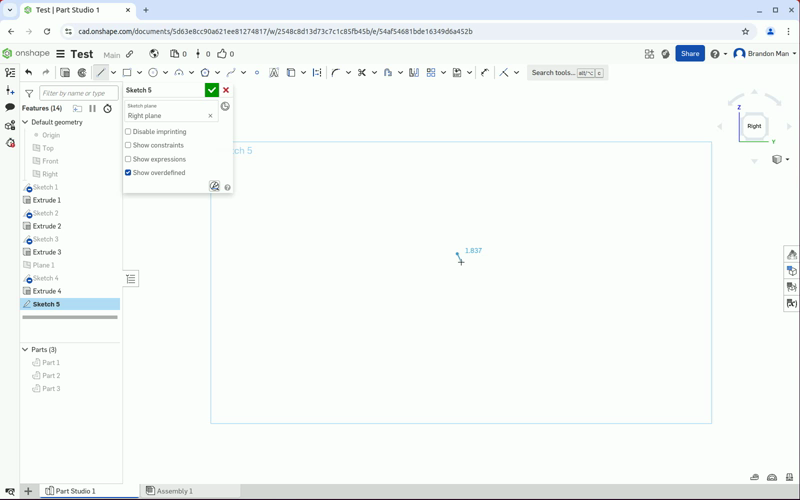
key_up(shift)
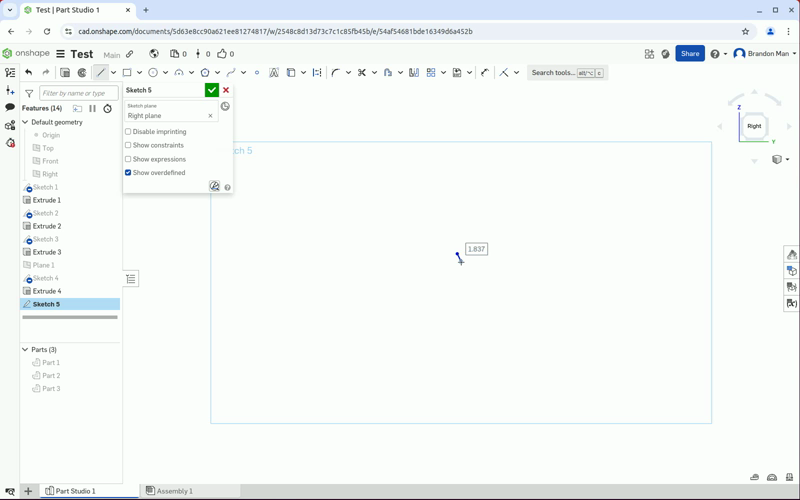
key_down(shift)
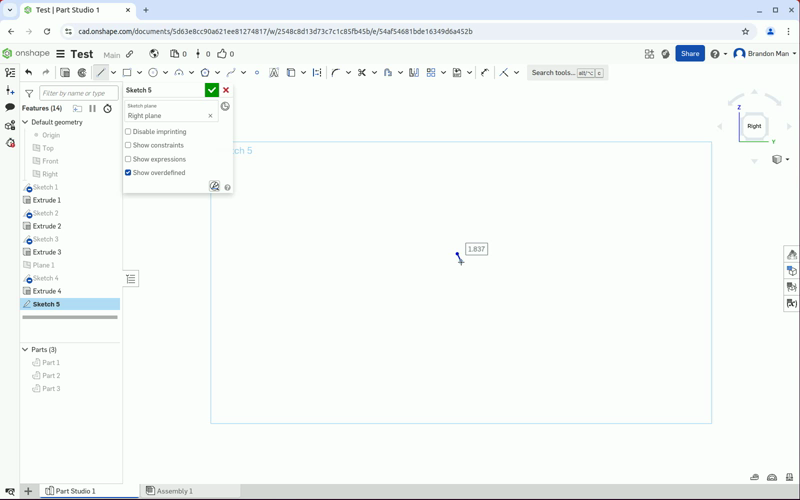
mouse_move(491, 261)
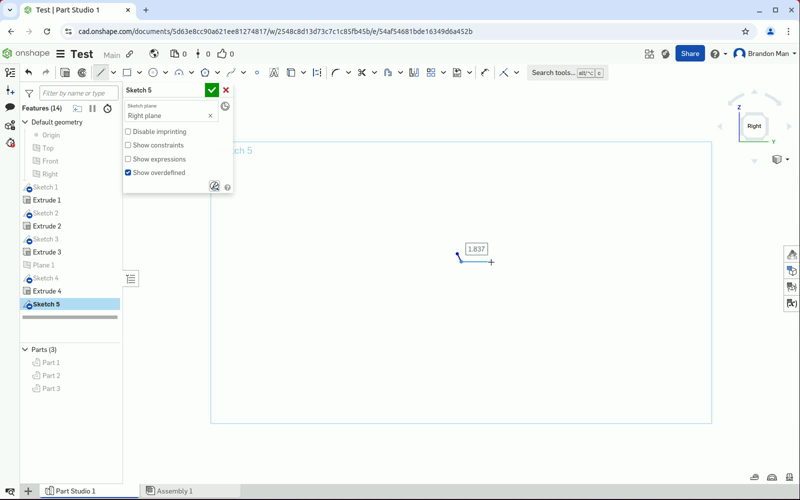
mouse_move(461, 253)
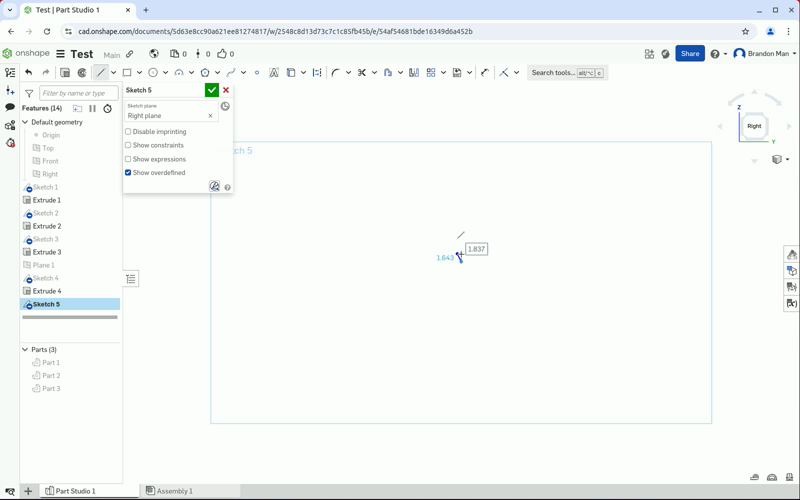
scroll(6)
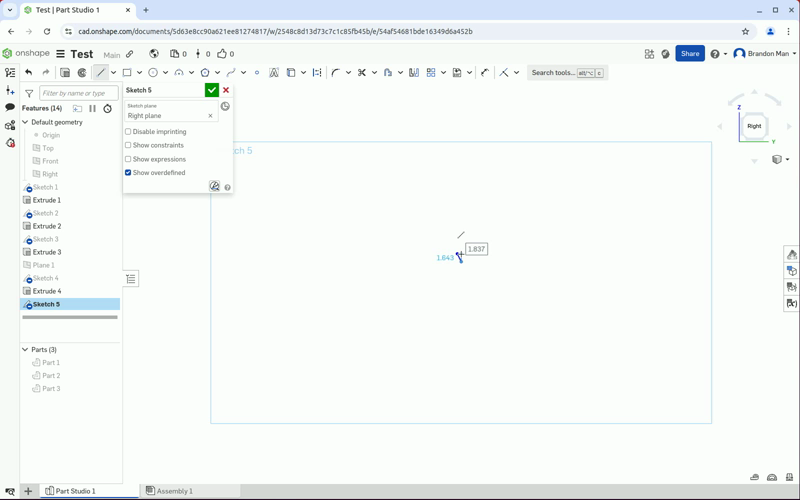
scroll(6)
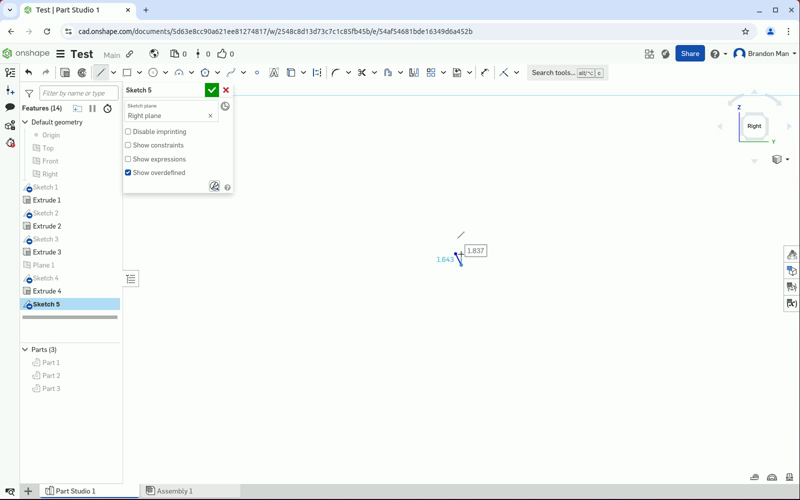
scroll(6)
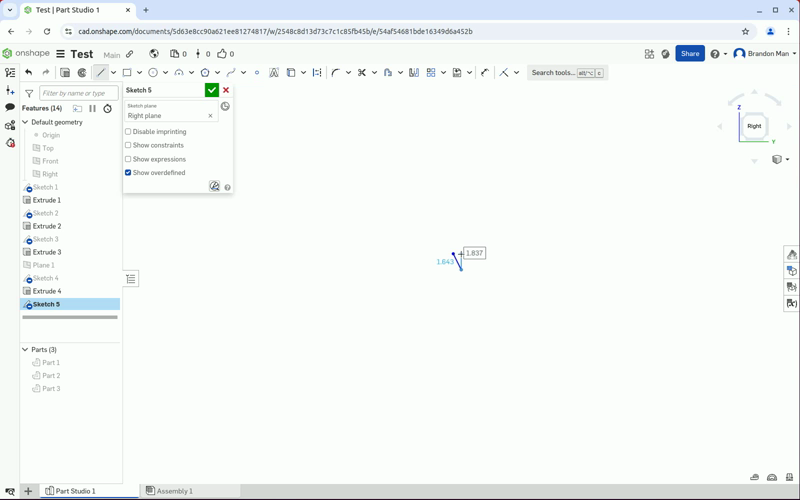
scroll(6)
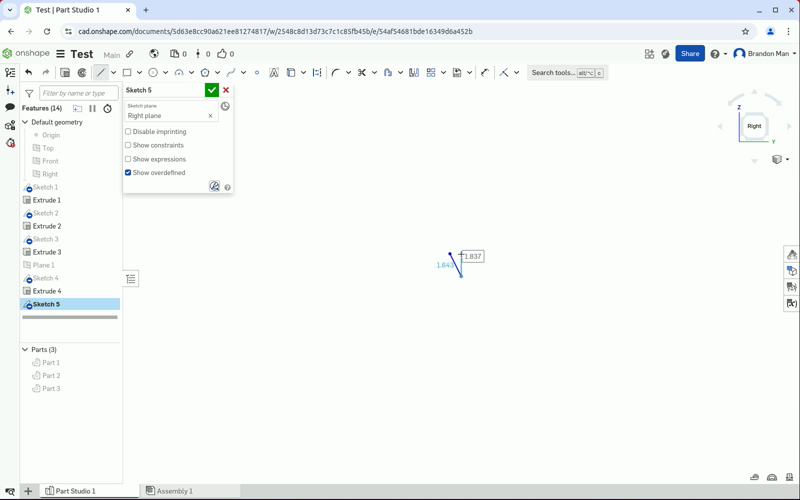
scroll(6)
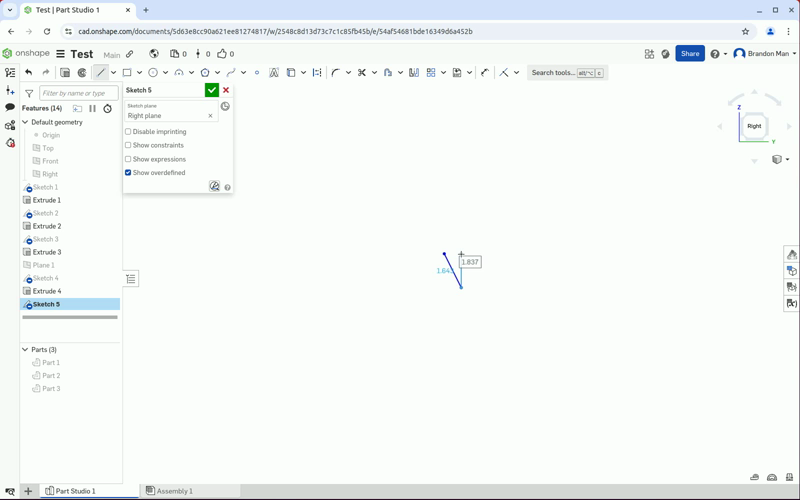
scroll(6)
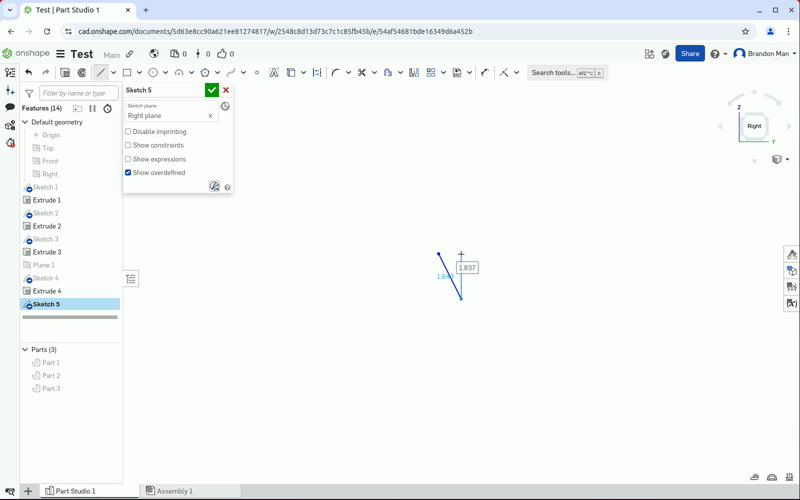
scroll(6)
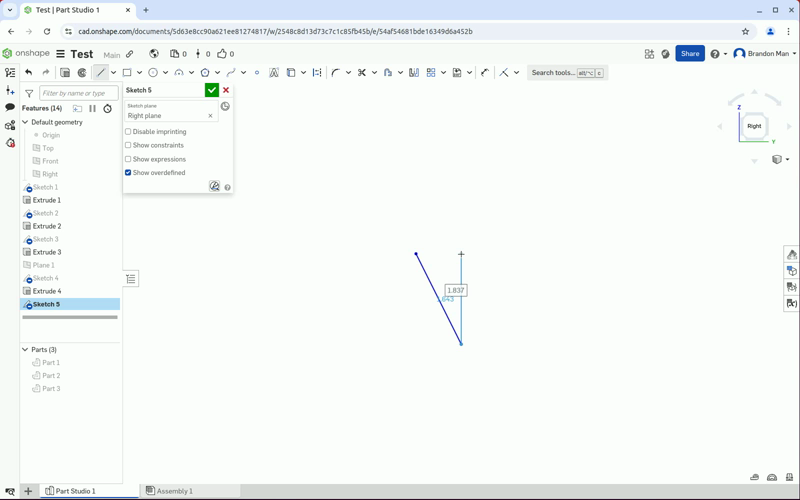
click(461, 253)
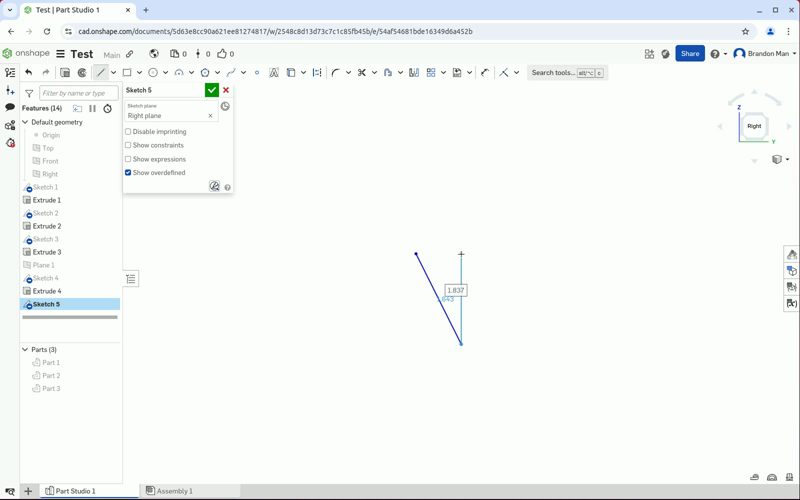
scroll(-6)
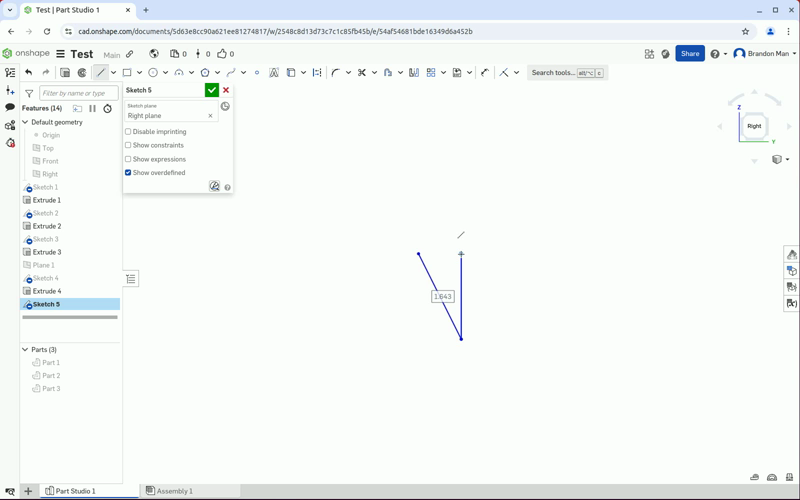
scroll(-6)
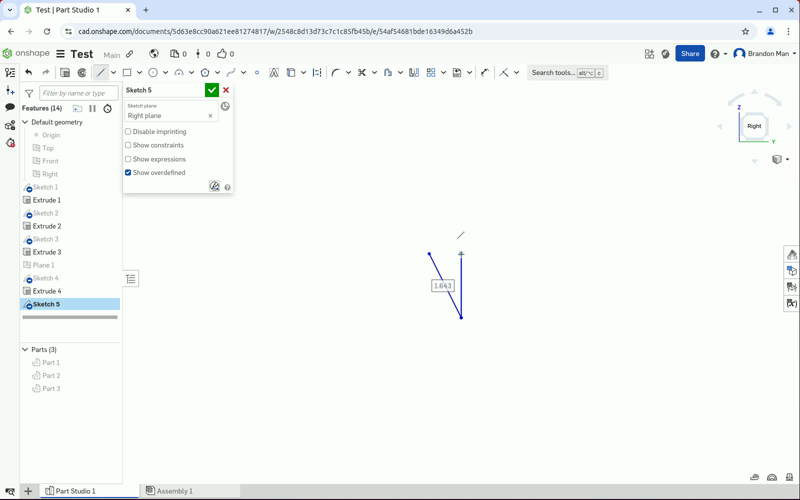
scroll(-6)
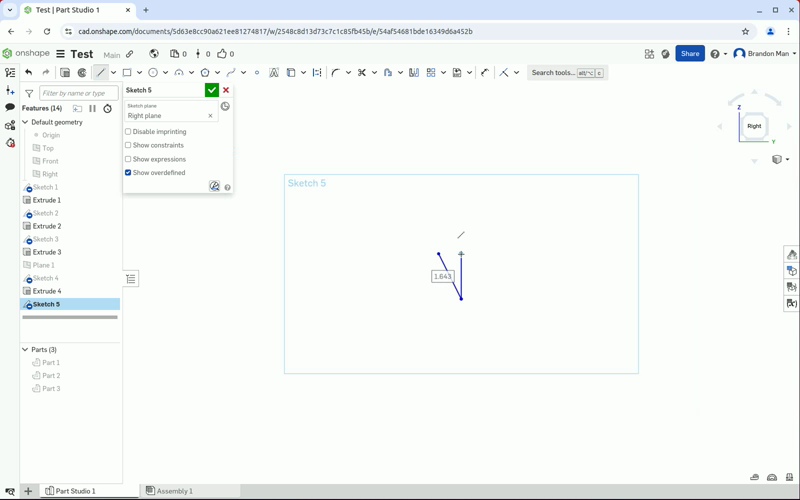
scroll(-6)
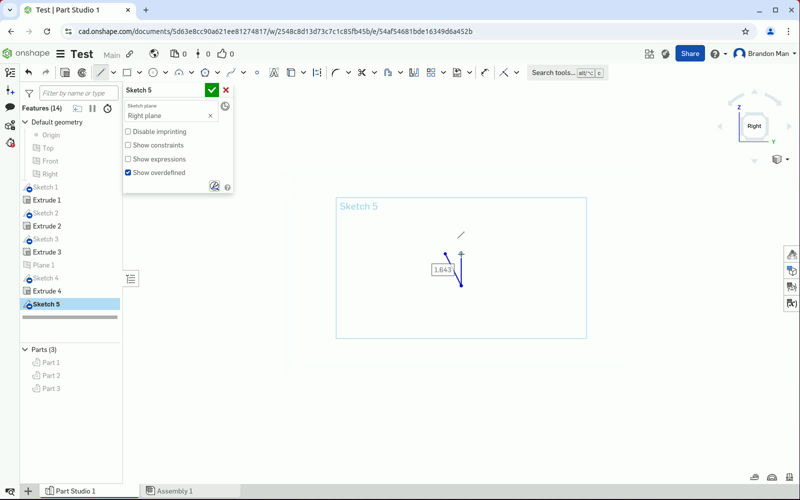
scroll(-6)
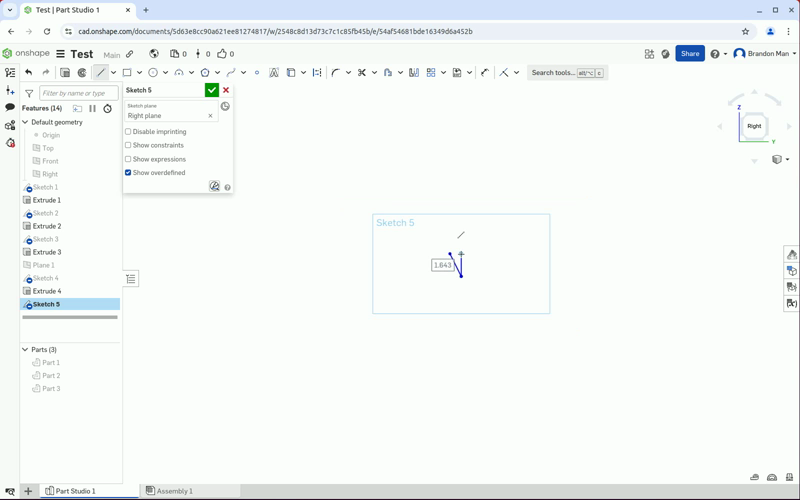
scroll(-6)
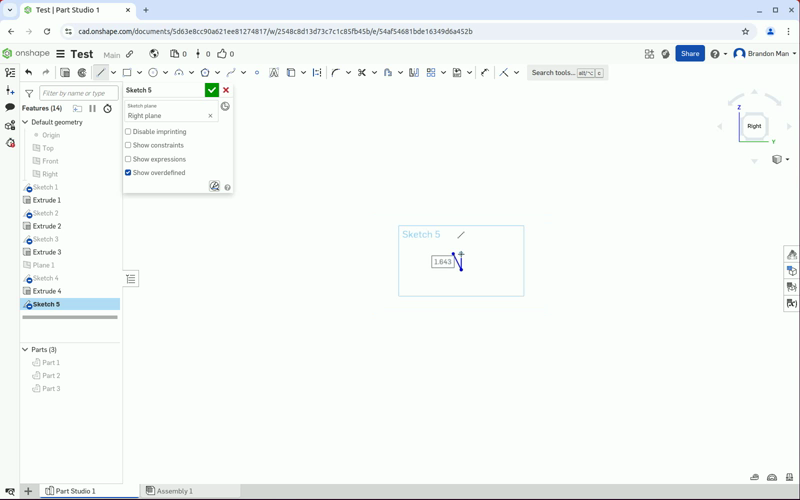
scroll(-6)
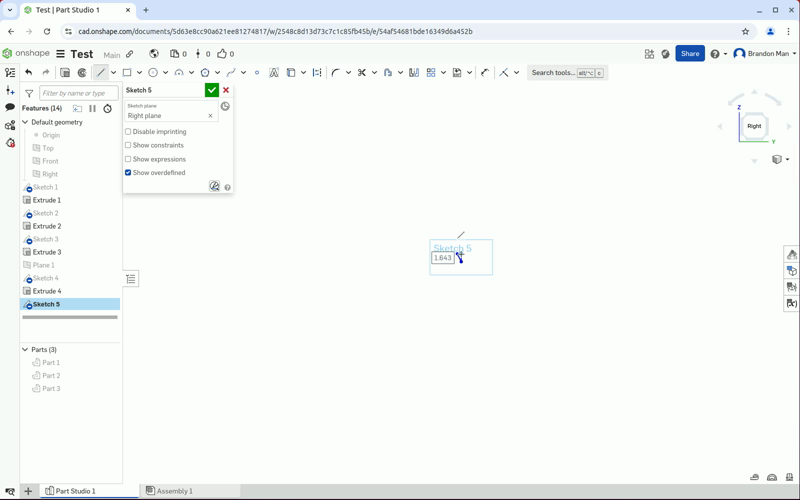
key_up(shift)
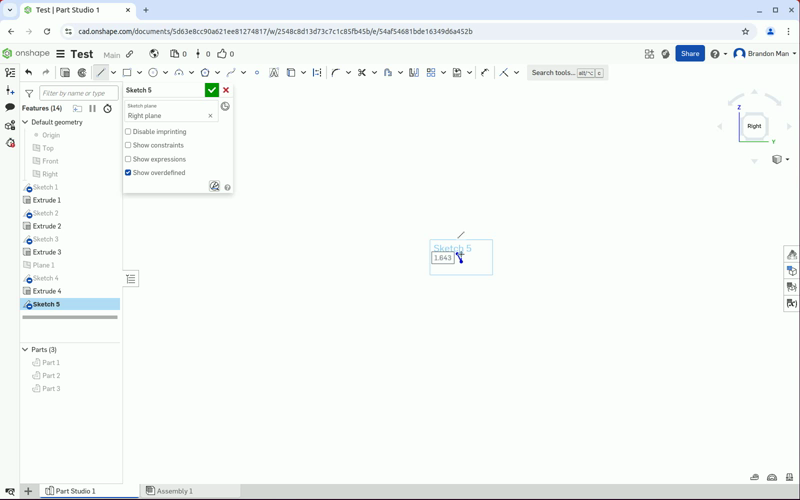
mouse_move(491, 253)
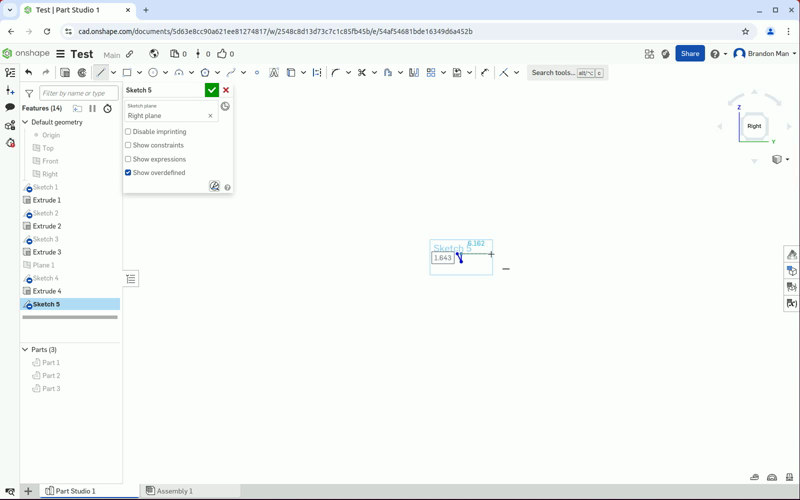
key_down(shift)
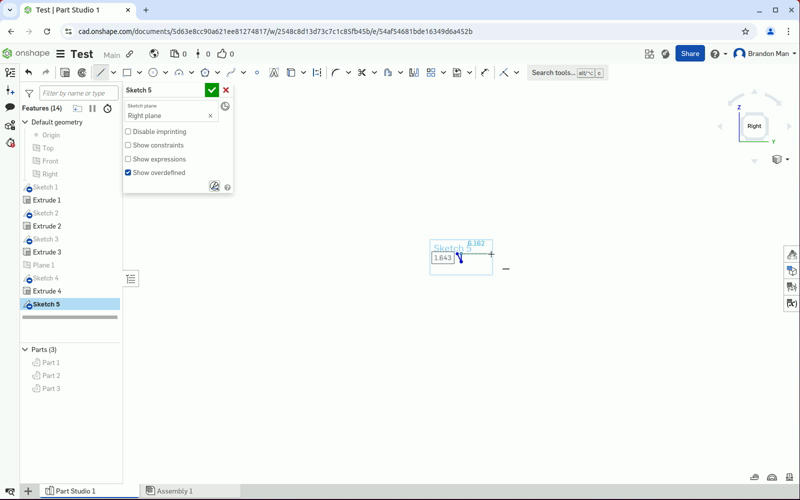
mouse_move(457, 253)
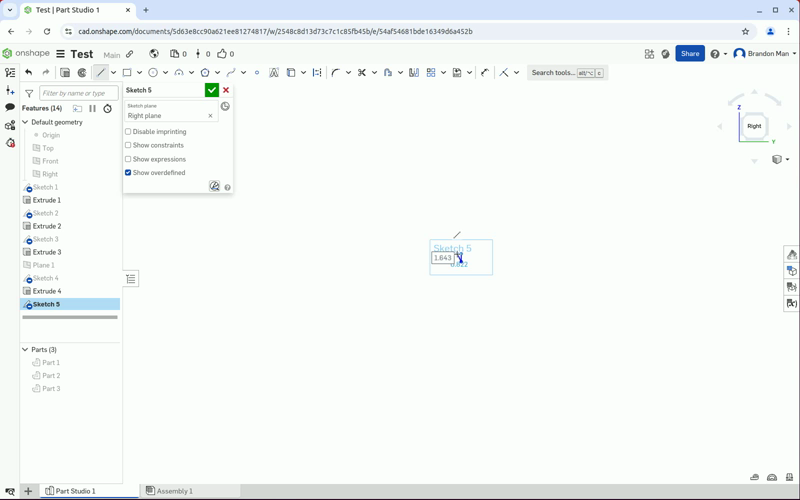
scroll(6)
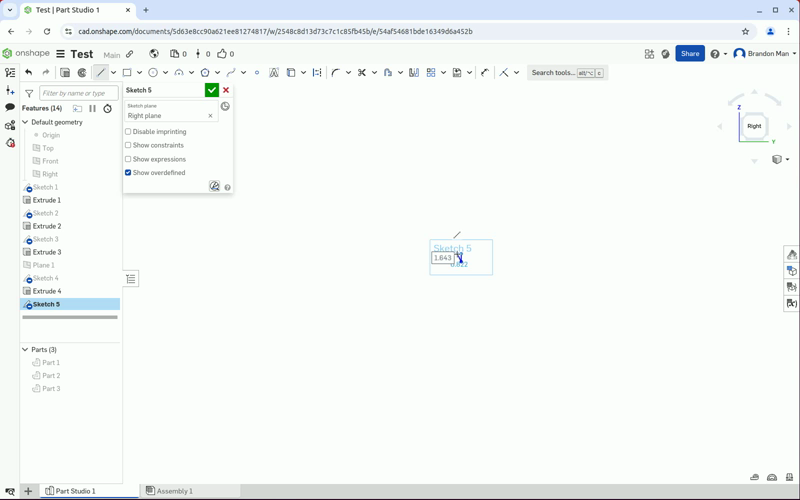
scroll(6)
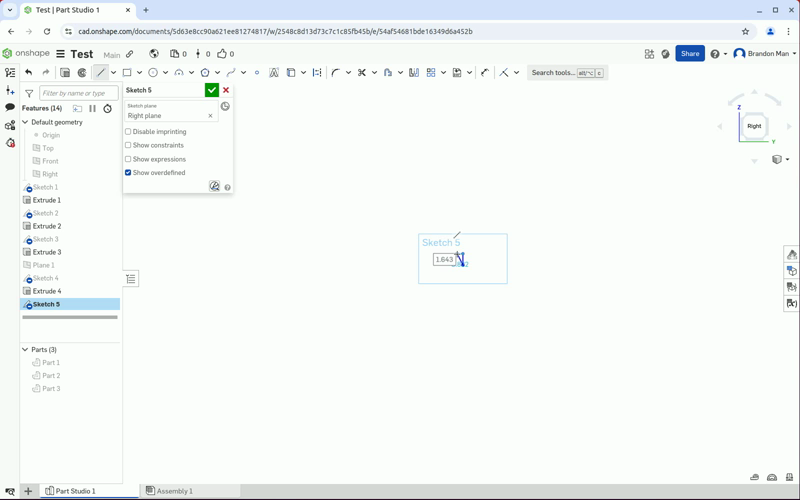
scroll(6)
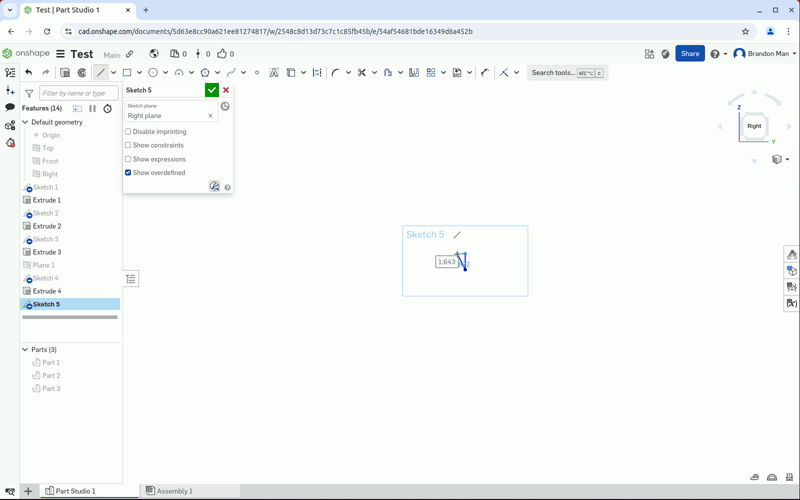
scroll(6)
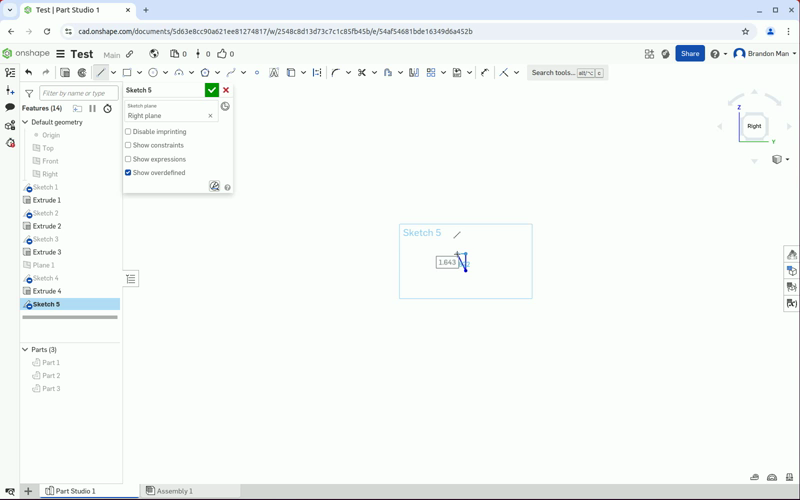
scroll(6)
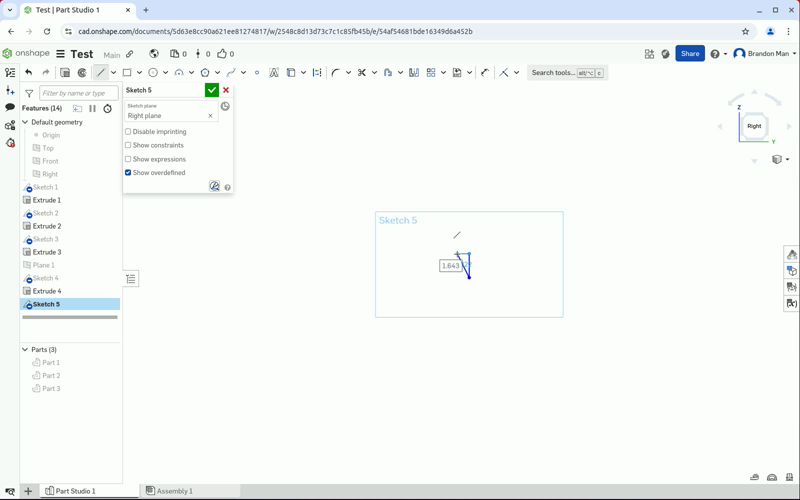
scroll(6)
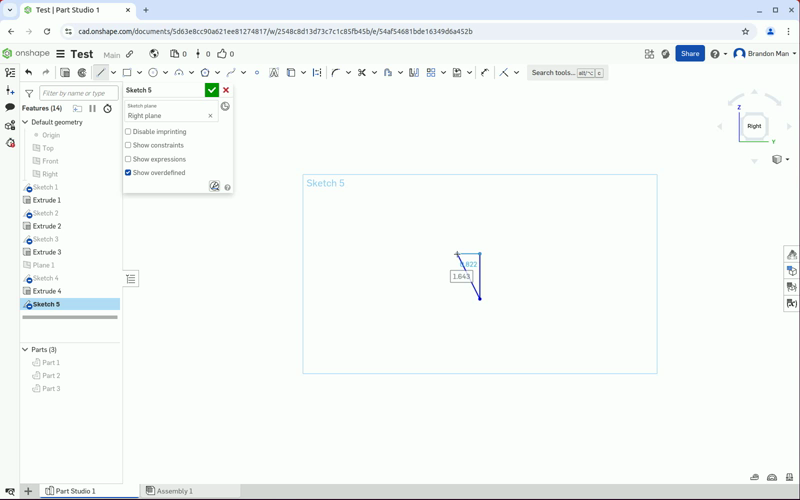
scroll(6)
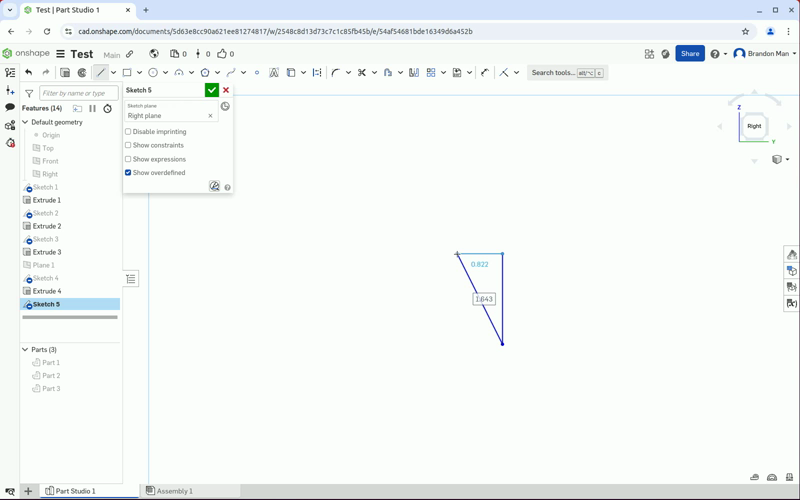
key_up(shift)
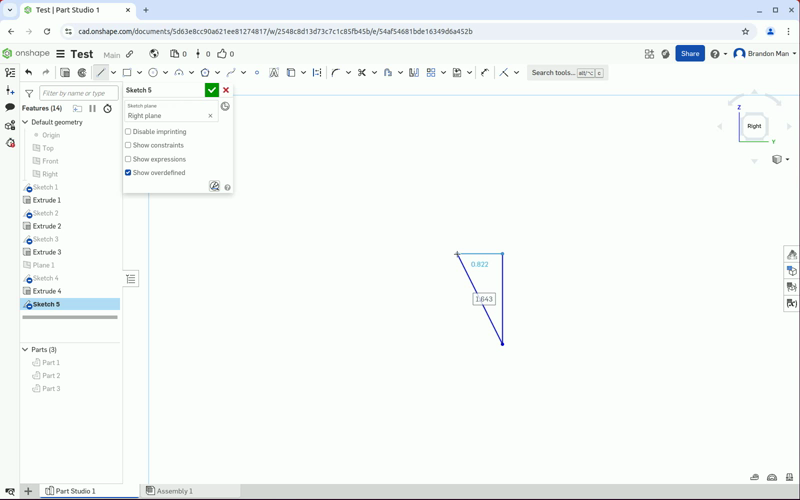
click(457, 253)
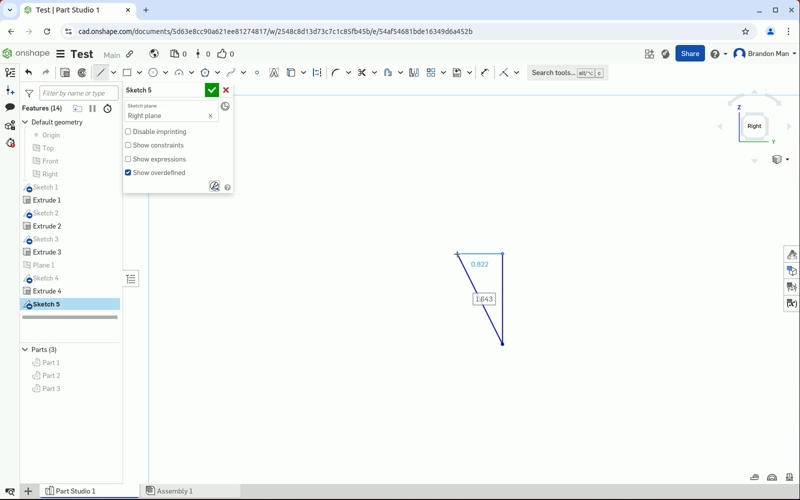
scroll(-6)
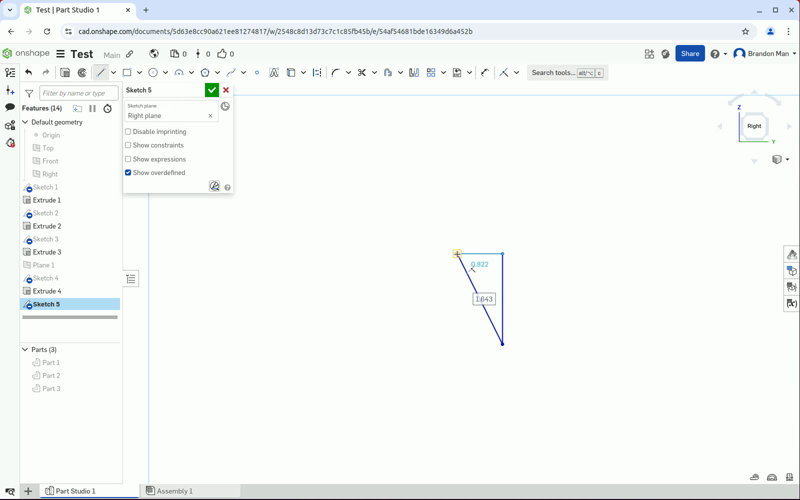
scroll(-6)
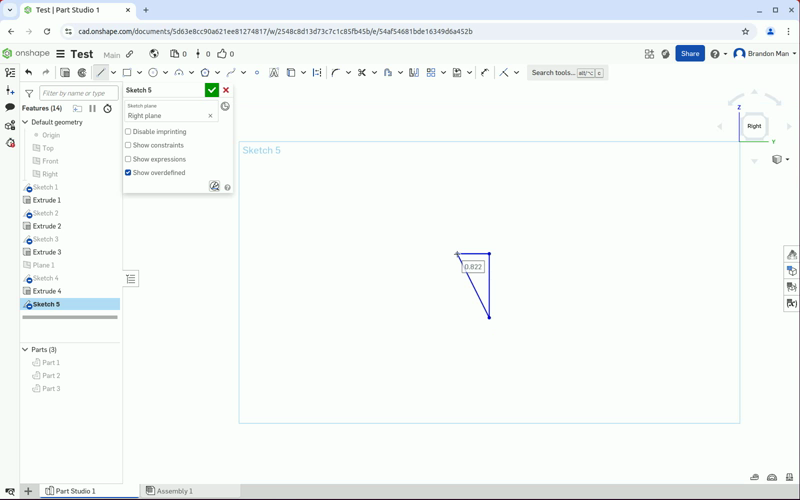
scroll(-6)
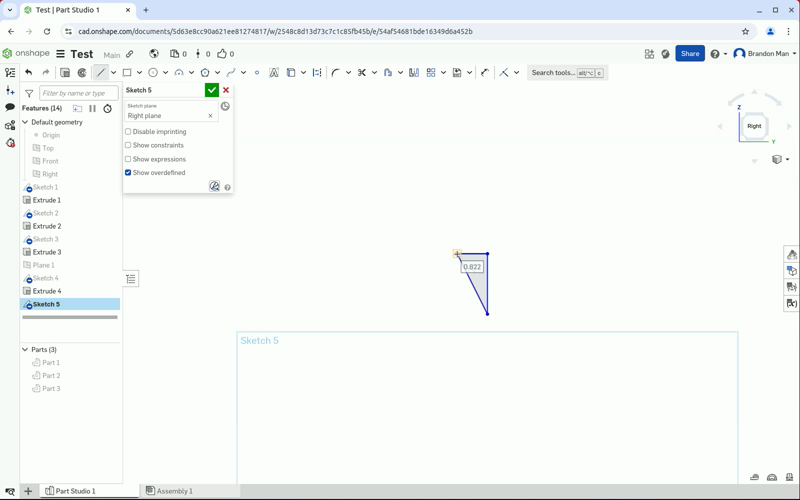
scroll(-6)
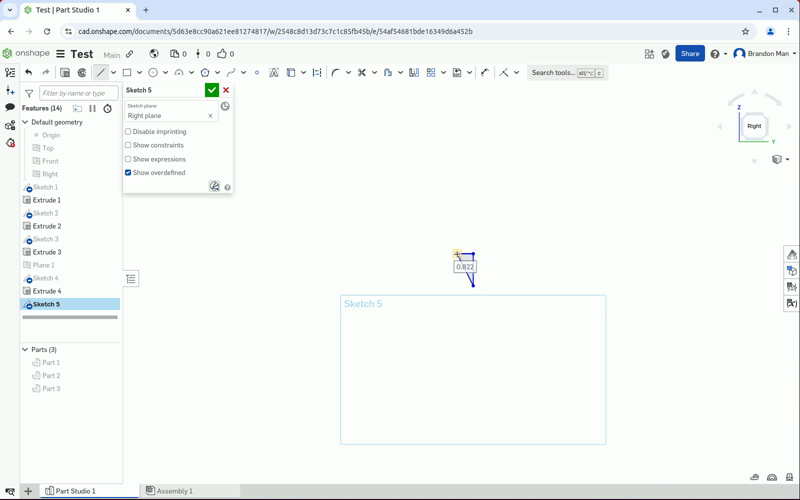
scroll(-6)
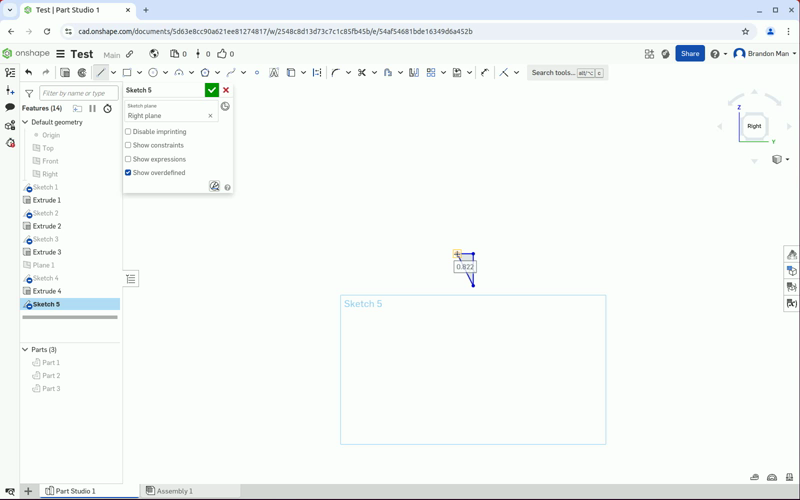
scroll(-6)
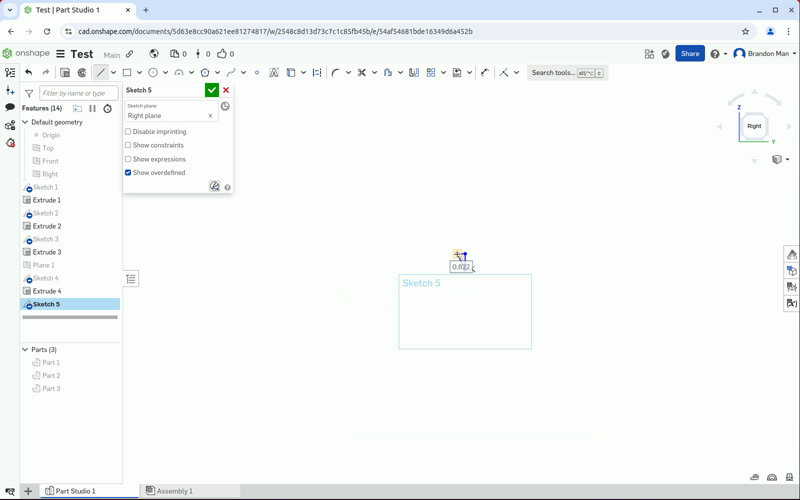
scroll(-6)
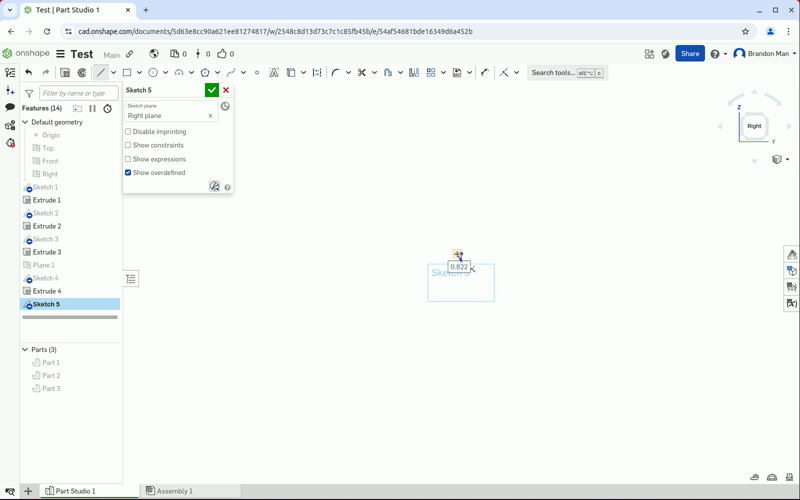
key(esc)
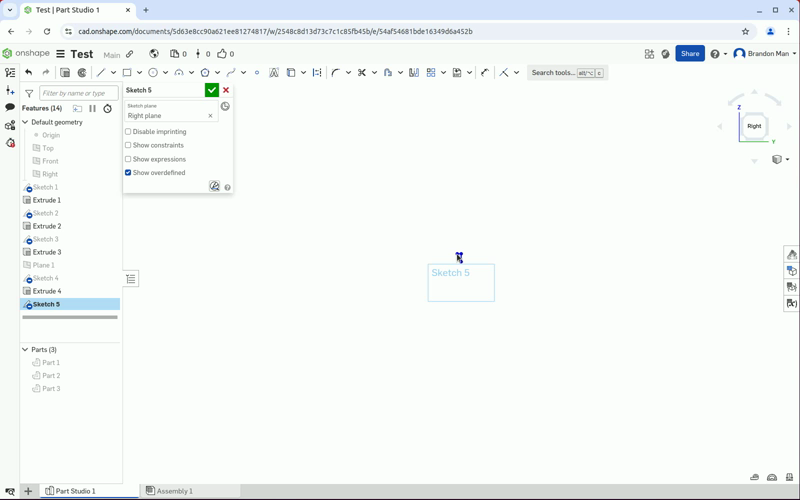
mouse_move(460, 256)
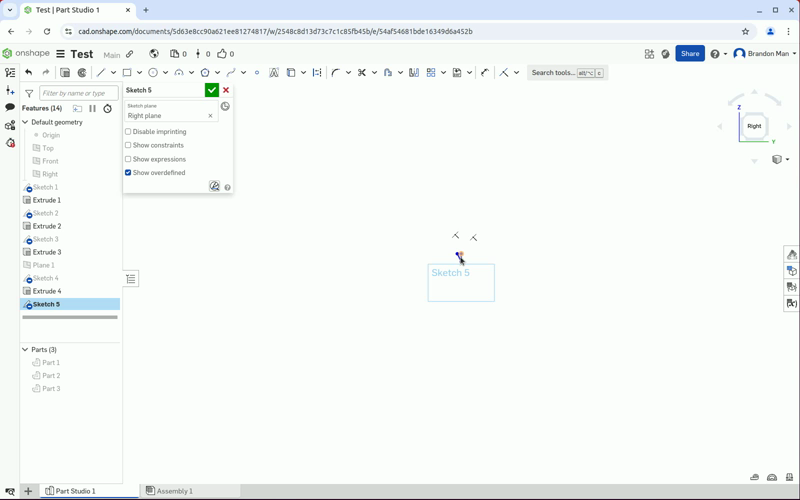
scroll(6)
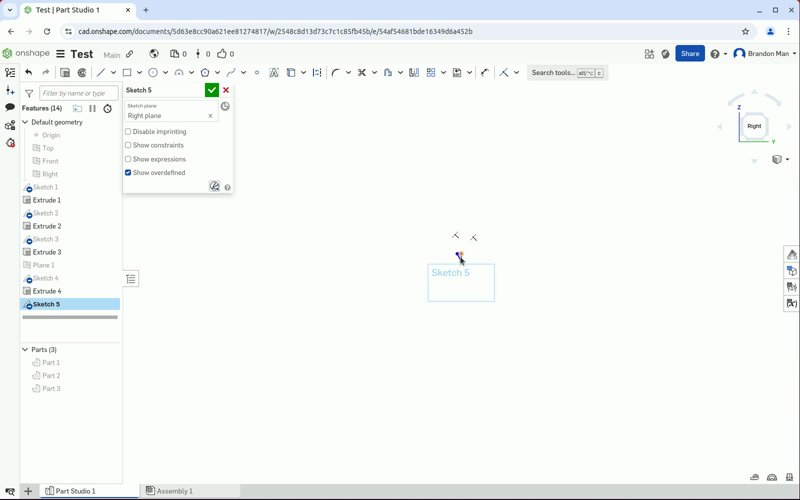
scroll(6)
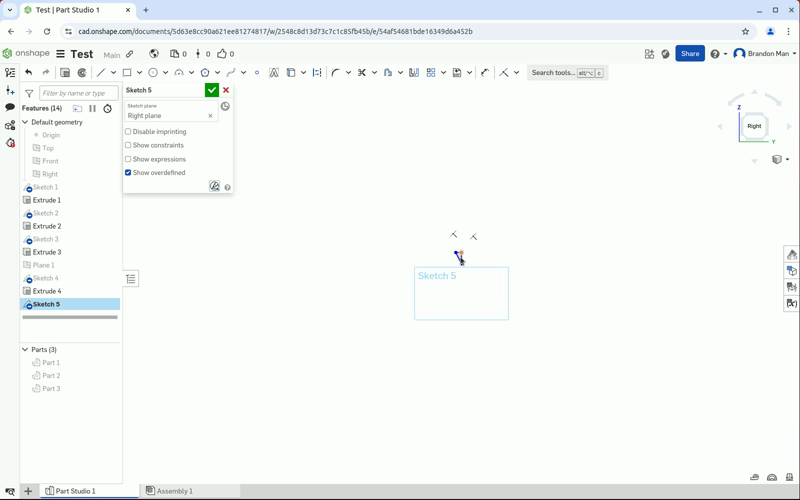
scroll(6)
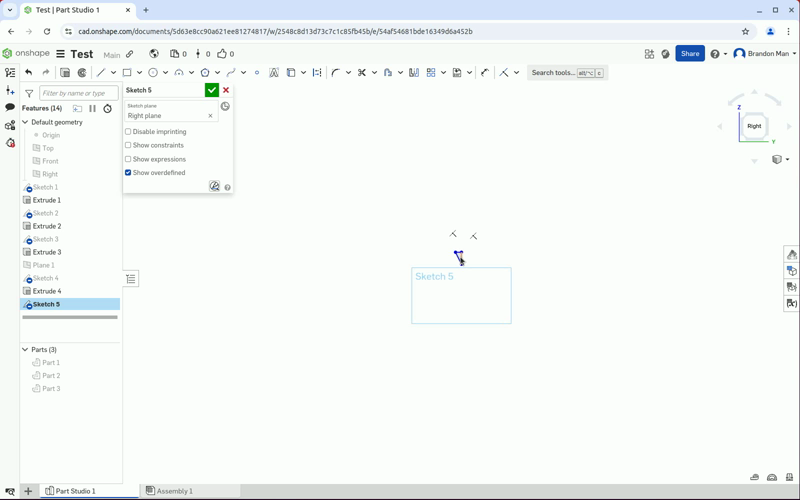
scroll(6)
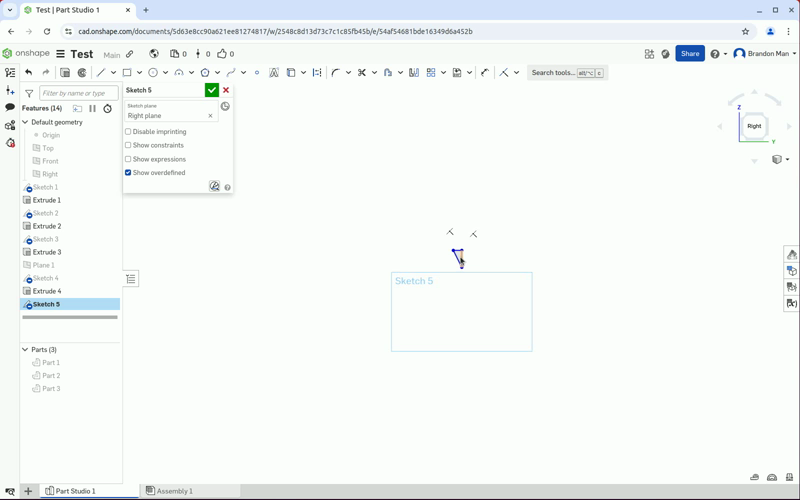
scroll(6)
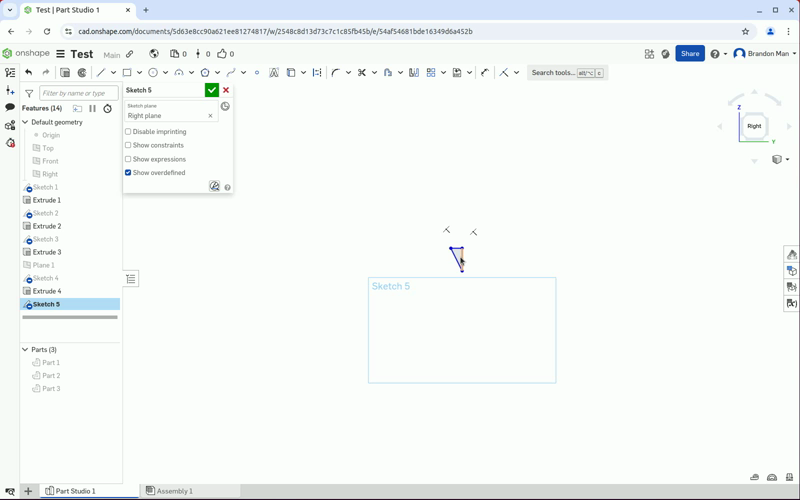
scroll(6)
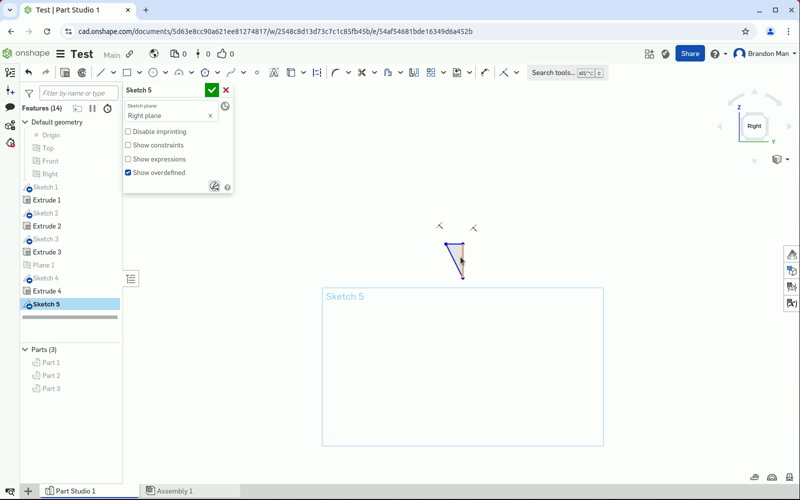
scroll(6)
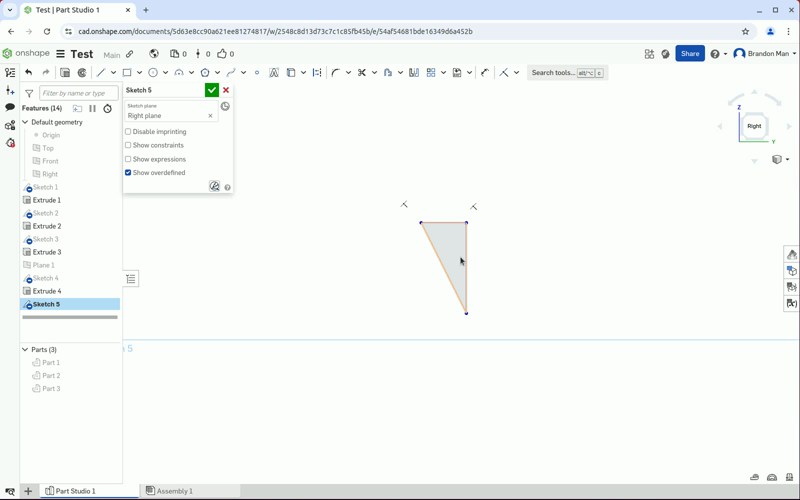
click(460, 256)
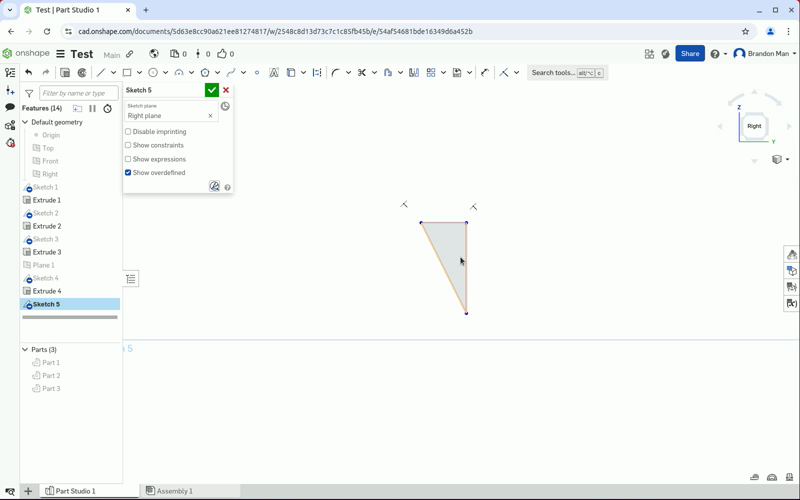
scroll(-6)
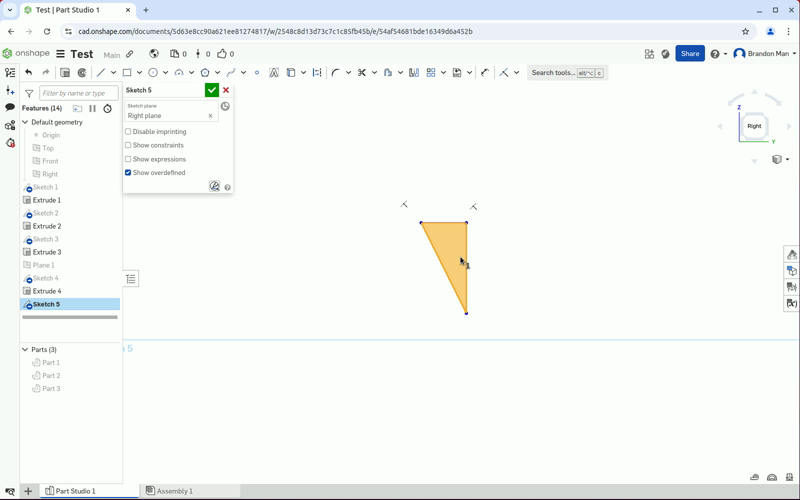
scroll(-6)
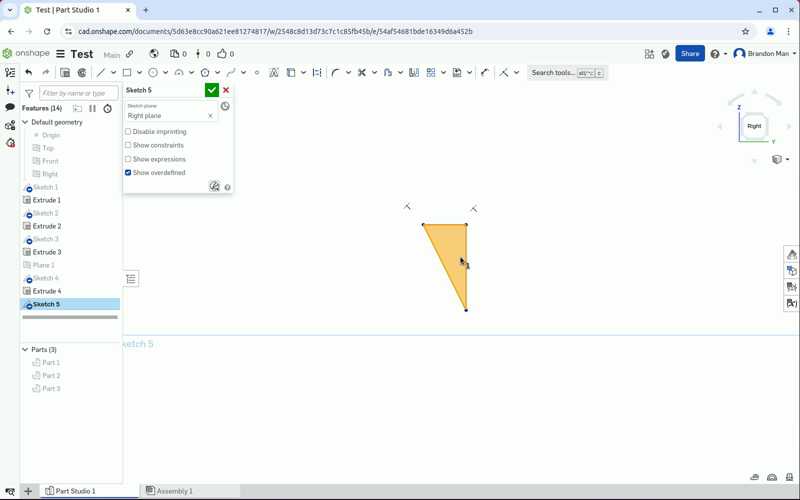
scroll(-6)
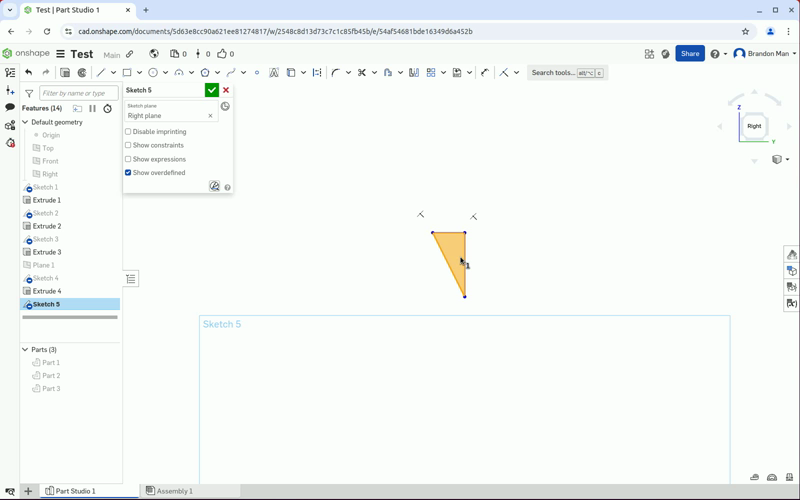
scroll(-6)
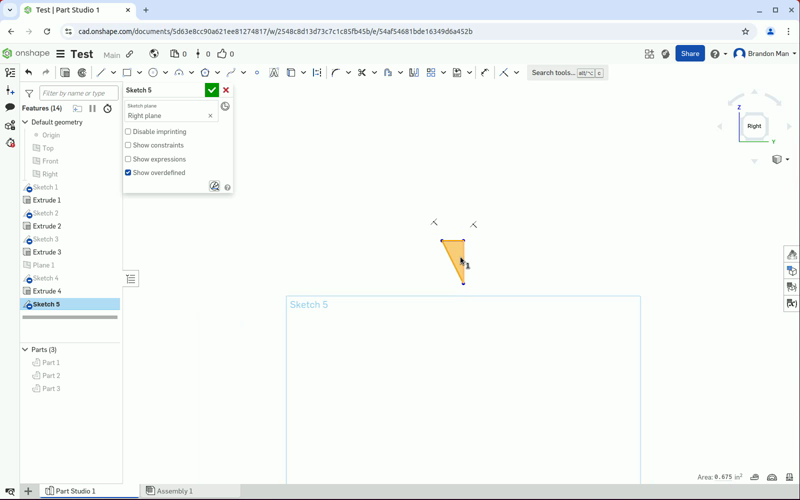
scroll(-6)
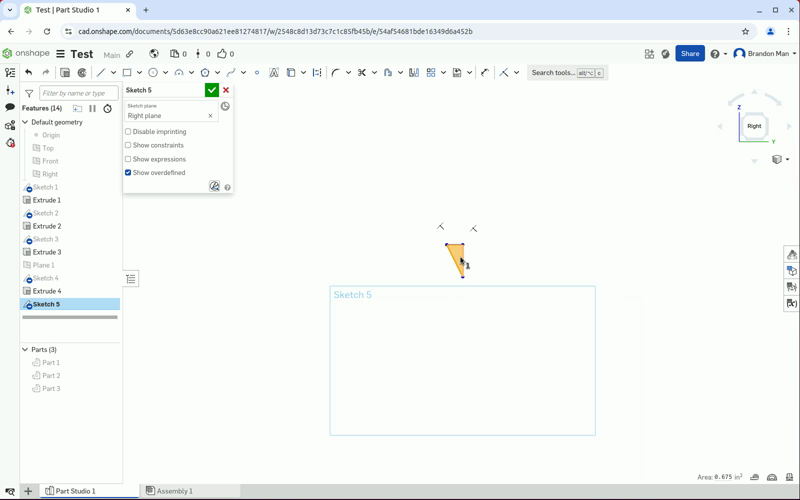
scroll(-6)
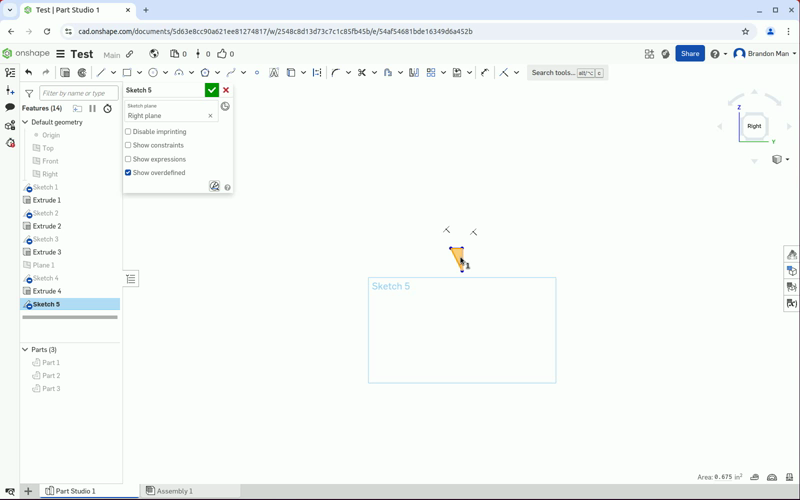
scroll(-6)
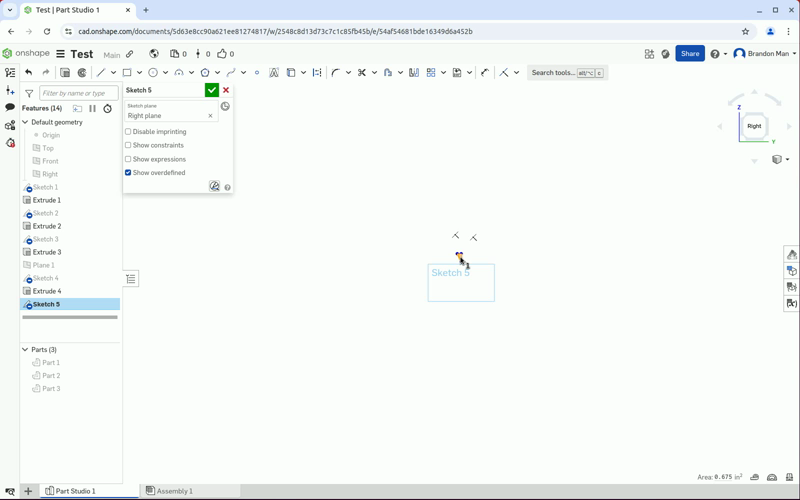
mouse_move(73, 352)
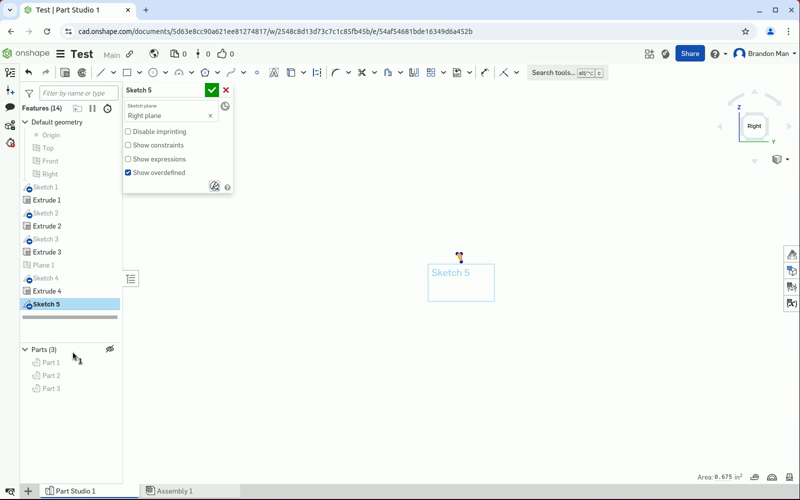
key(shift+y)
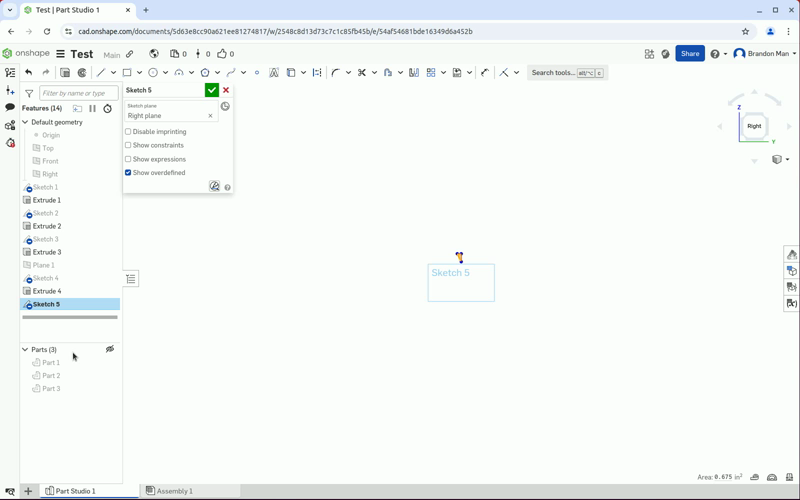
key(shift+e)
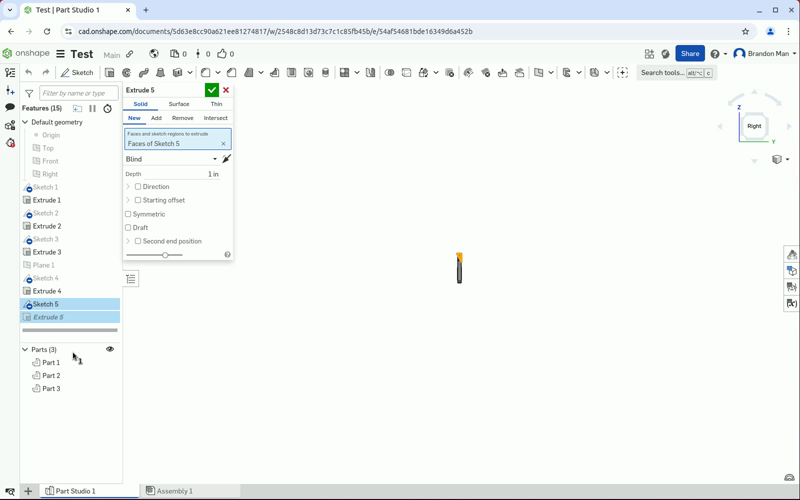
mouse_move(143, 106)
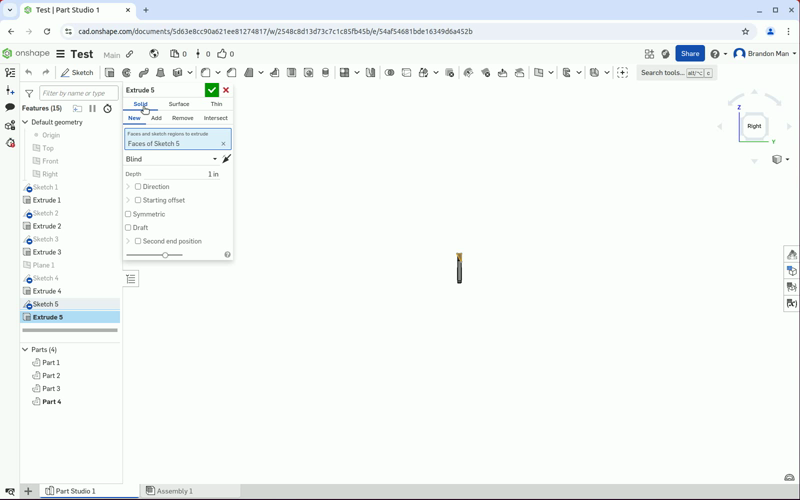
click(143, 106)
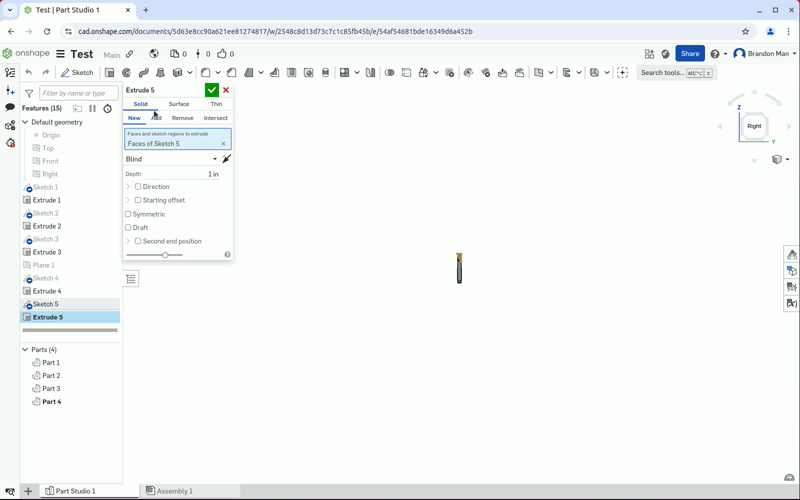
mouse_move(186, 120)
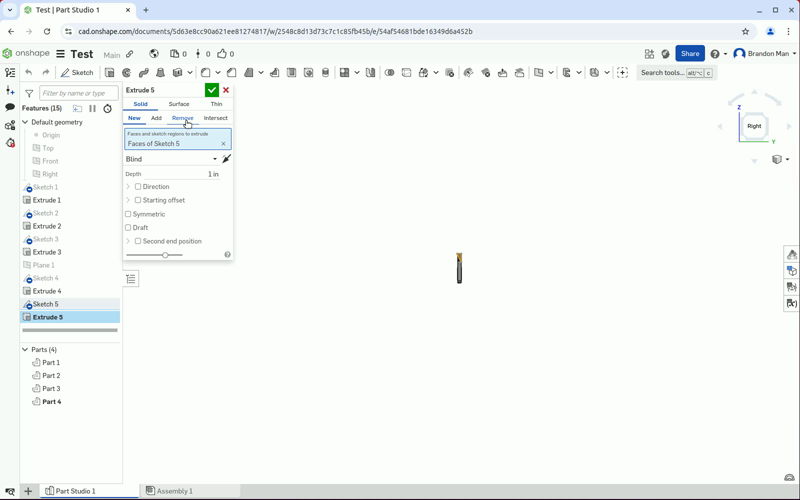
click(186, 120)
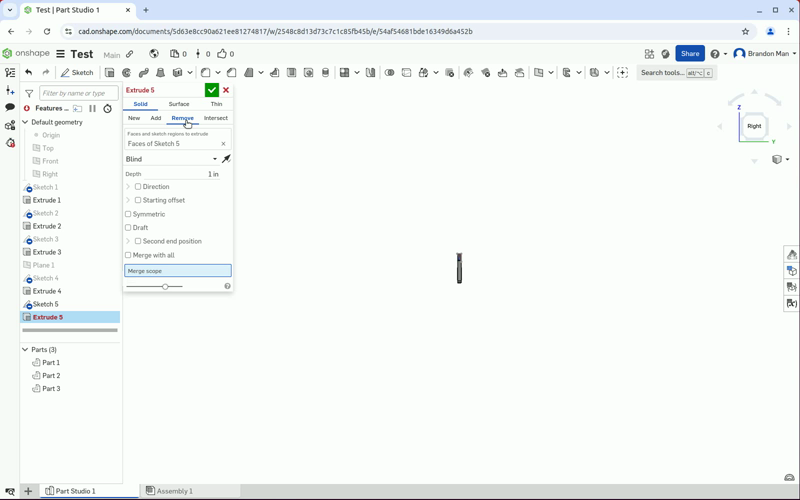
key(tab, 4)
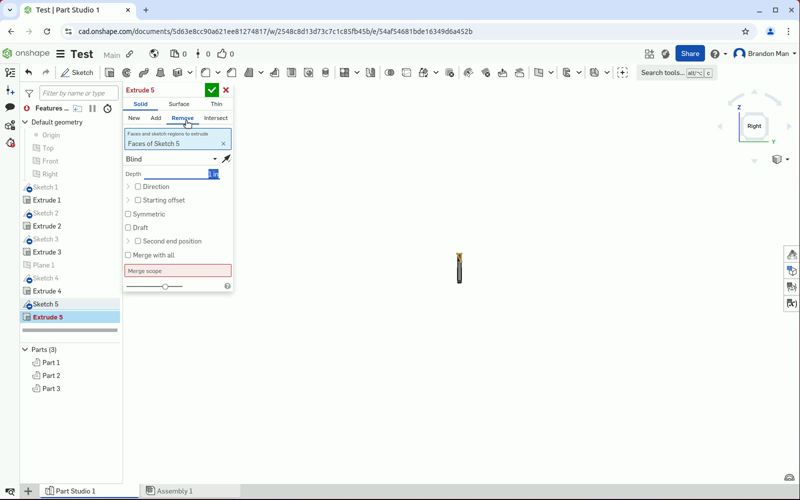
text(23.108)
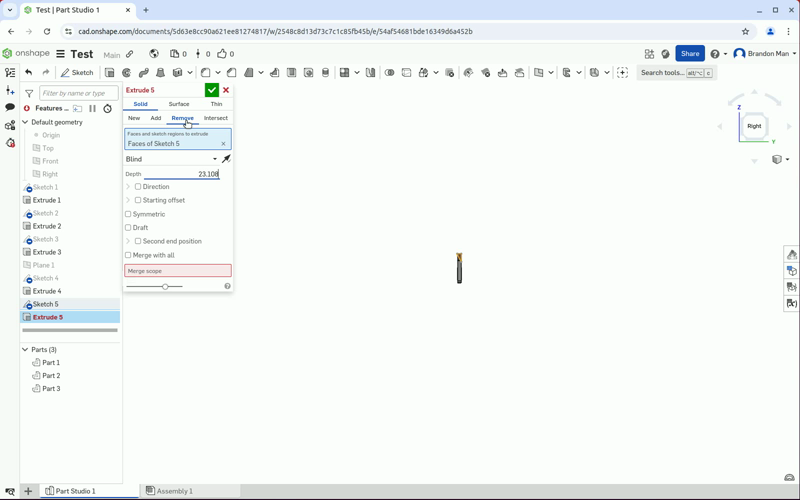
key(tab, 6)
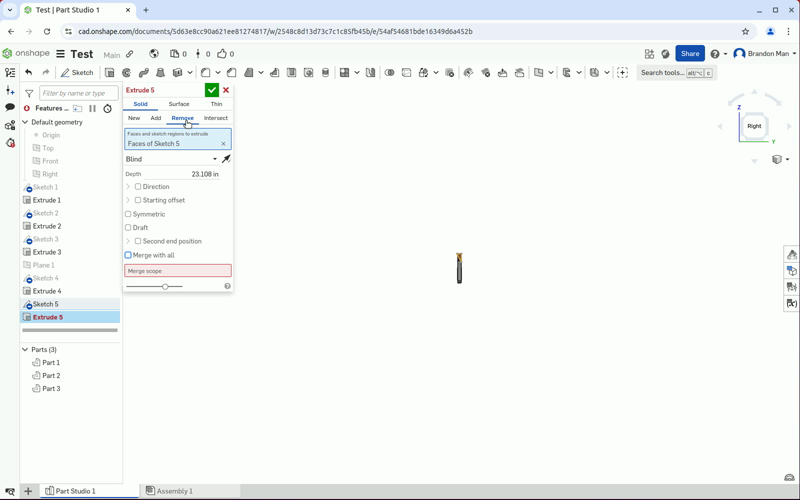
key(space)
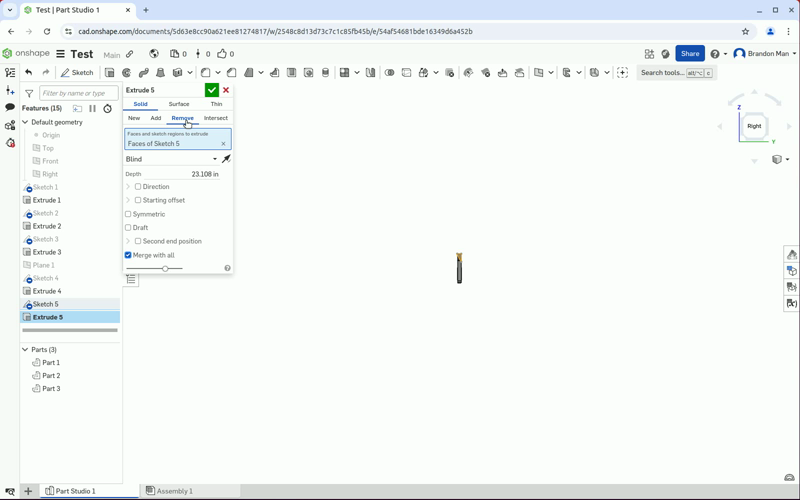
key(enter)
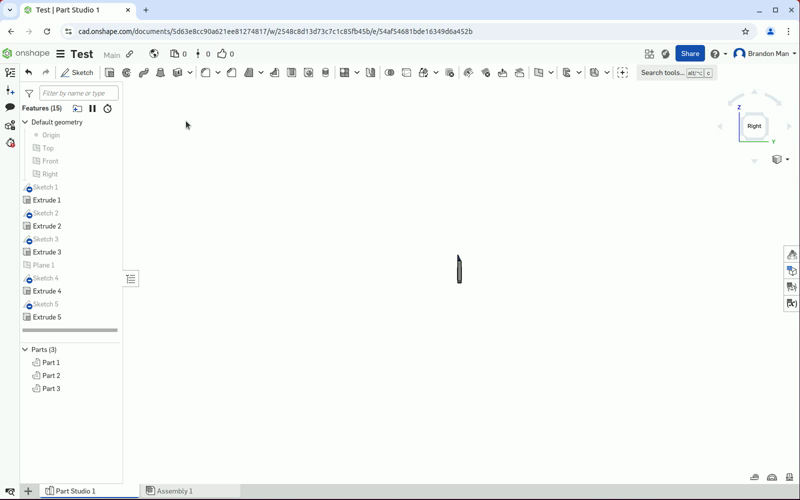
key(shift+h)
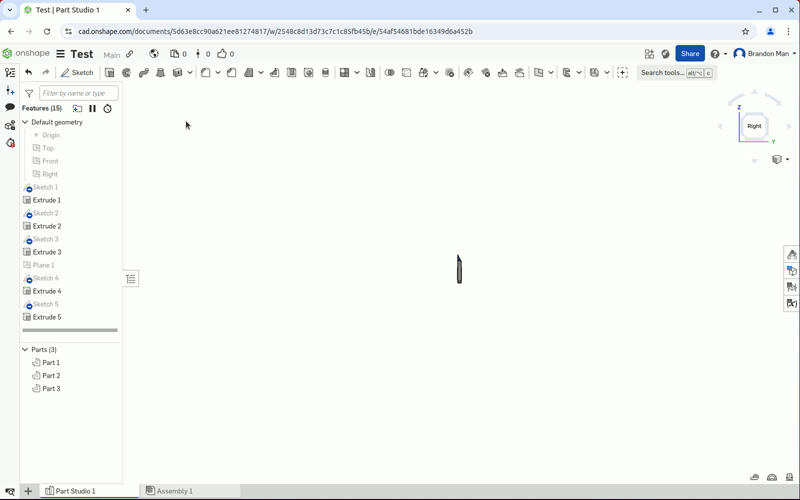
key(shift+h)
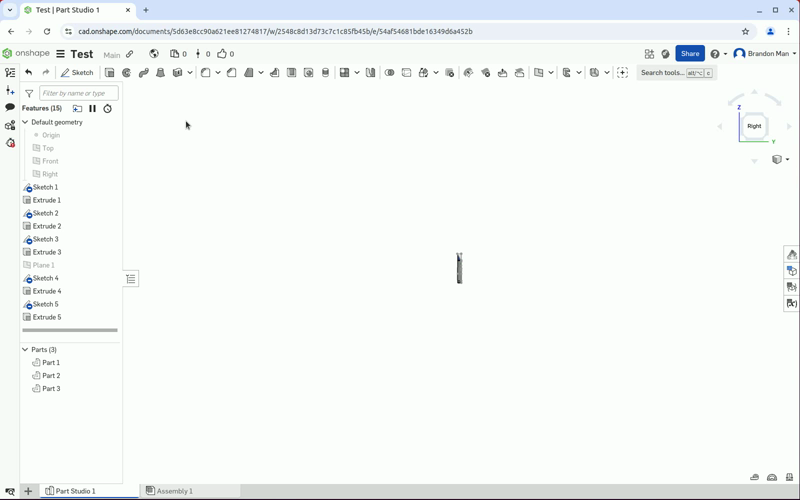
key(shift+7)
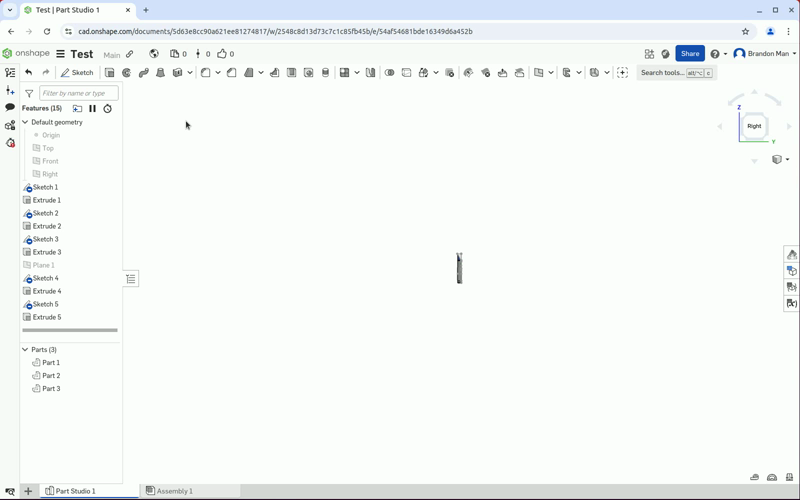
key(right, 2)
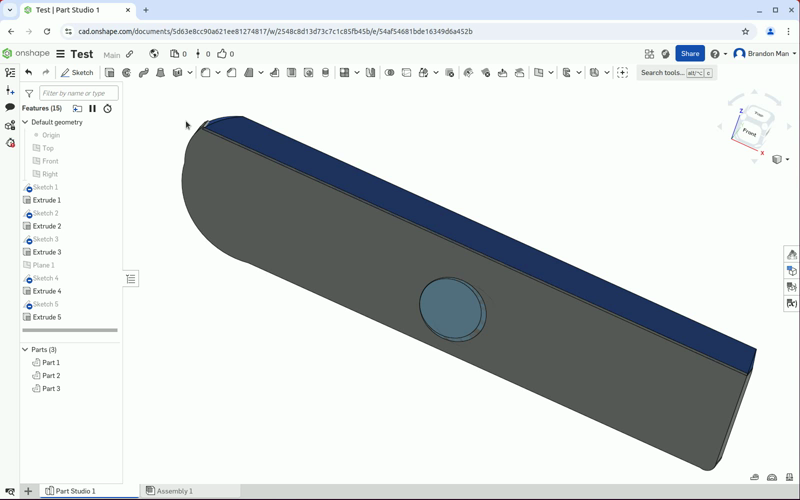
key(down, 2)
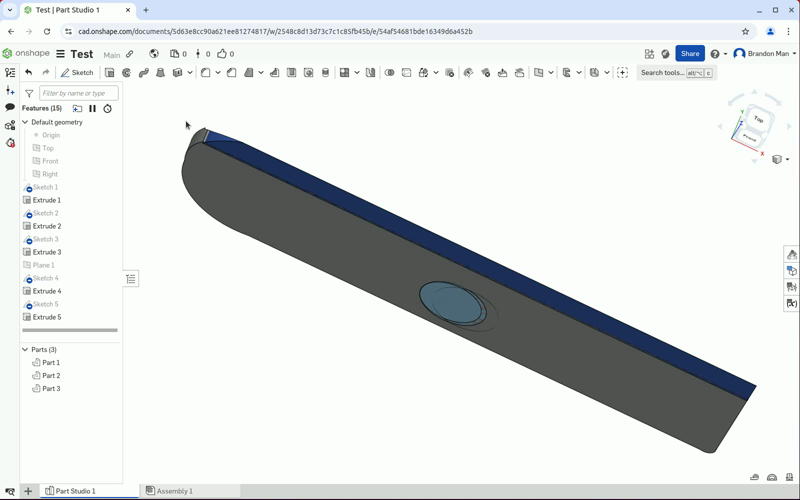
key(up, 2)
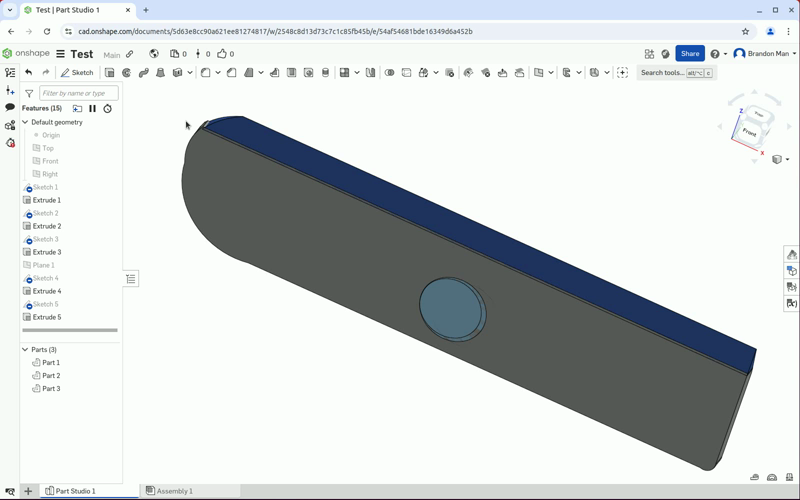
key(left, 2)
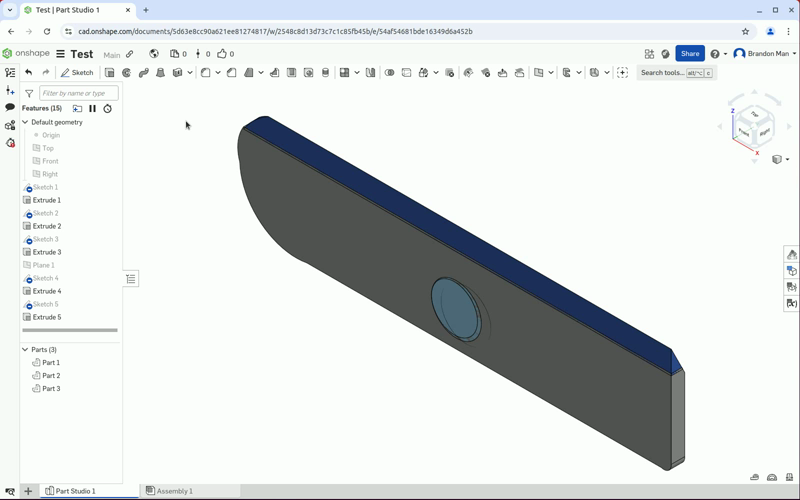
mouse_move(73, 189)
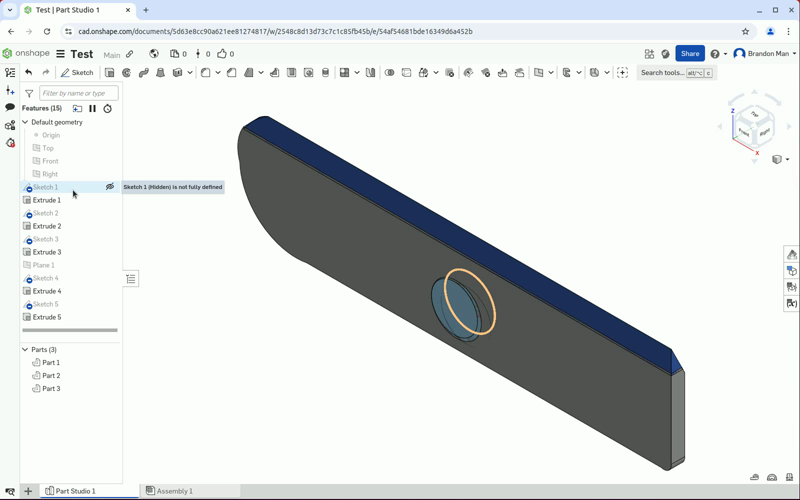
click(73, 189)